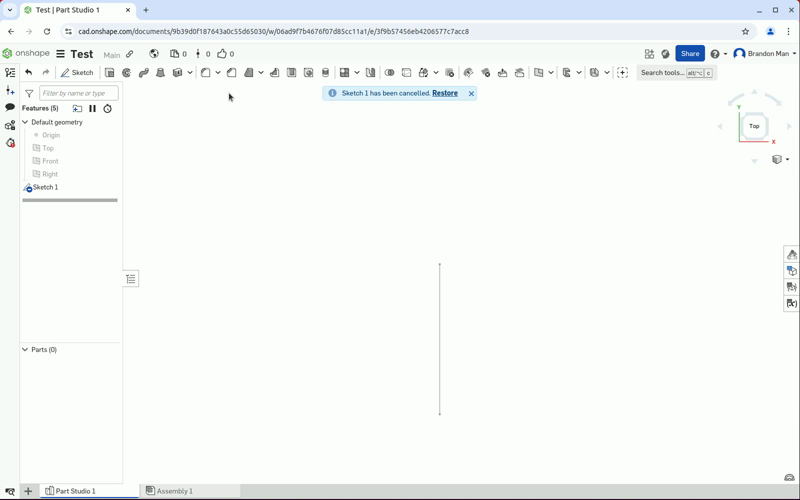
key(shift+h)
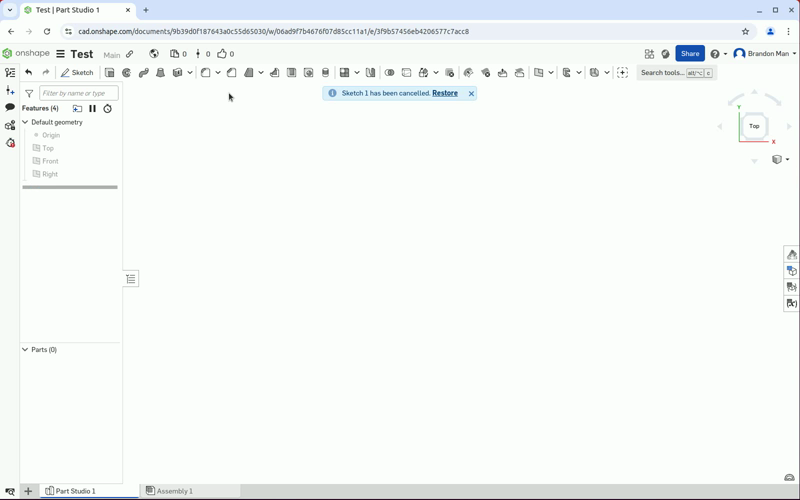
key(shift+s)
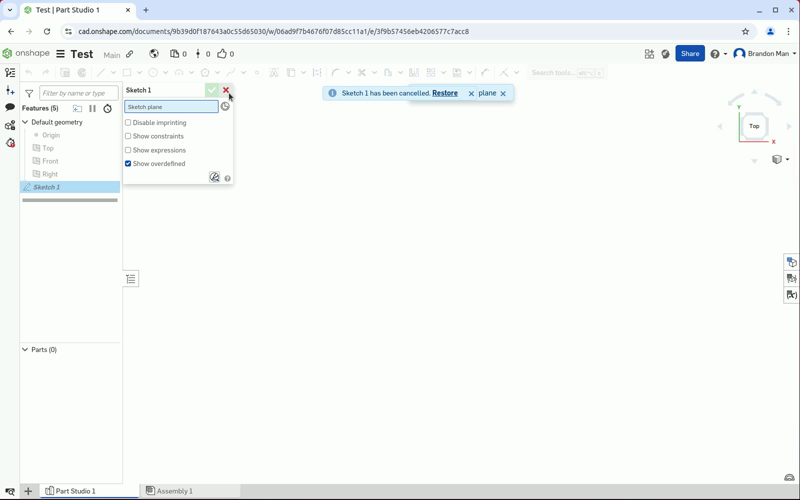
mouse_move(73, 150)
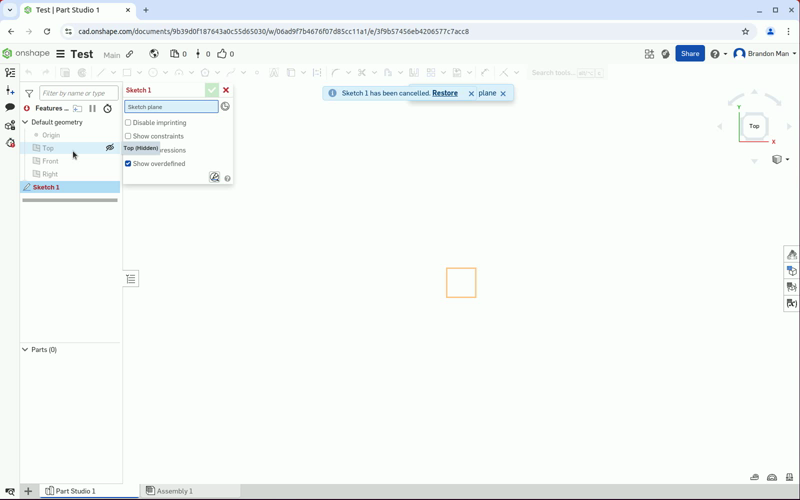
click(73, 150)
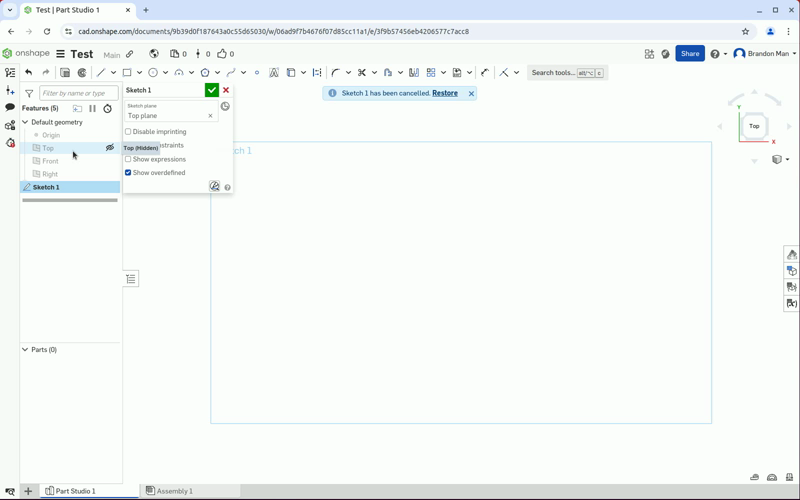
mouse_move(73, 352)
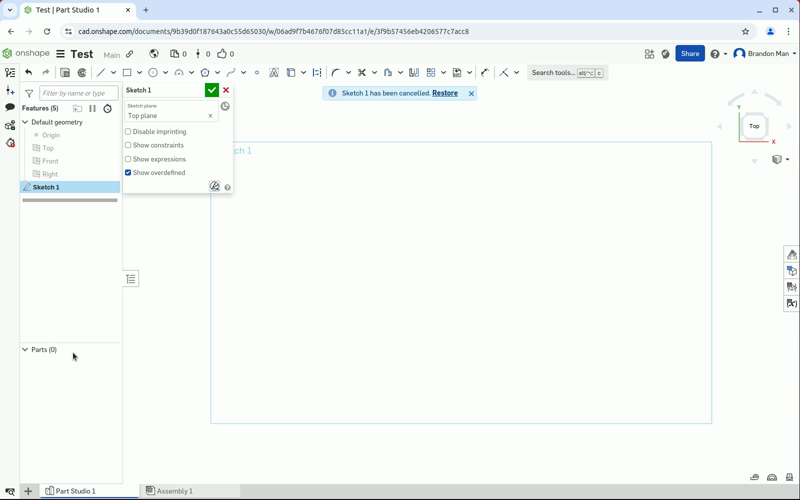
key(y)
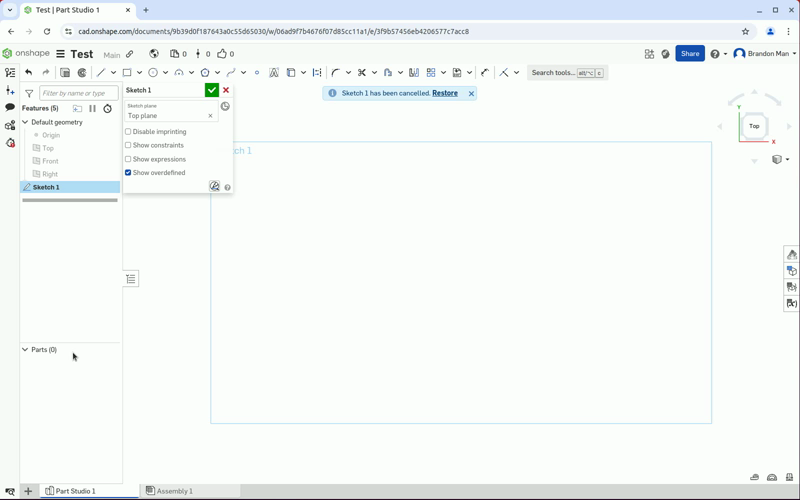
key(l)
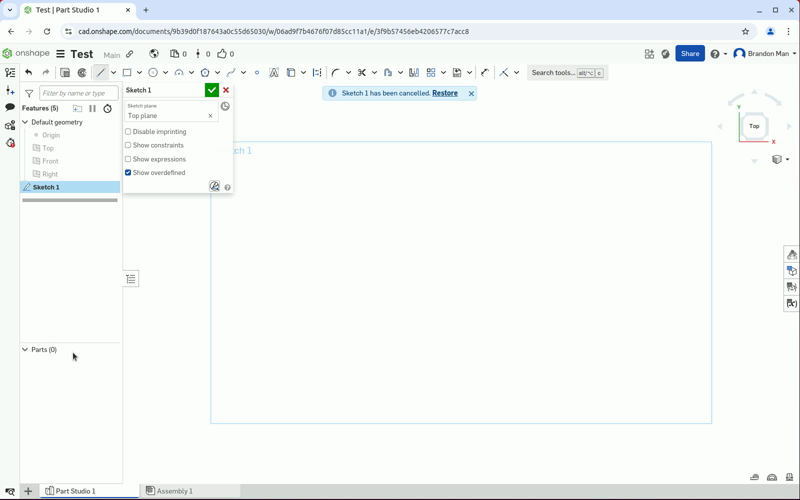
key_down(shift)
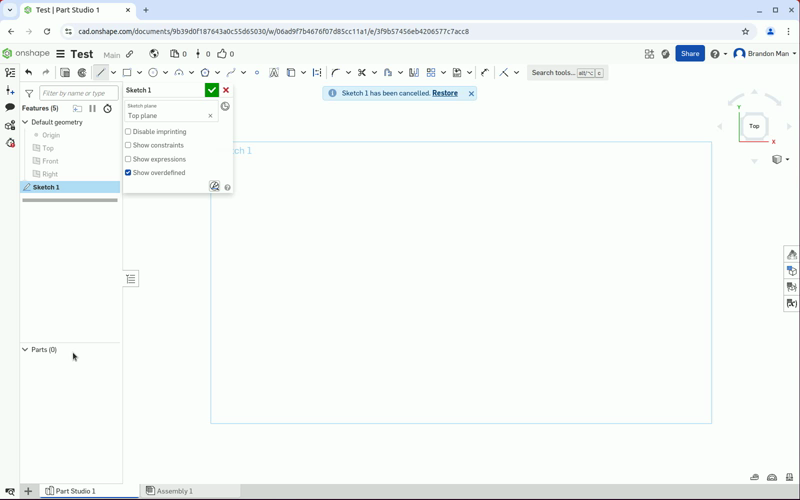
mouse_move(430, 370)
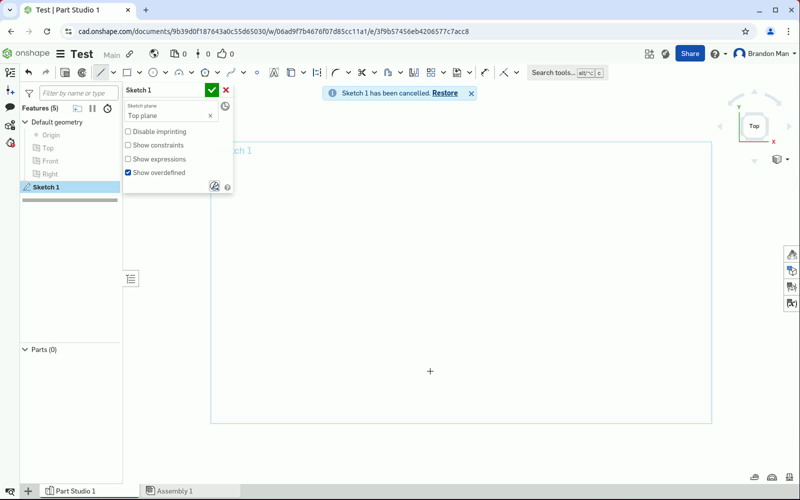
click(430, 370)
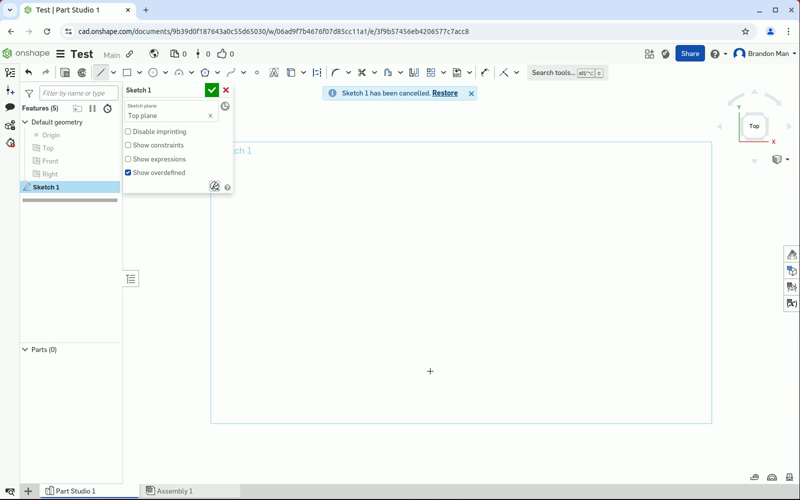
key_up(shift)
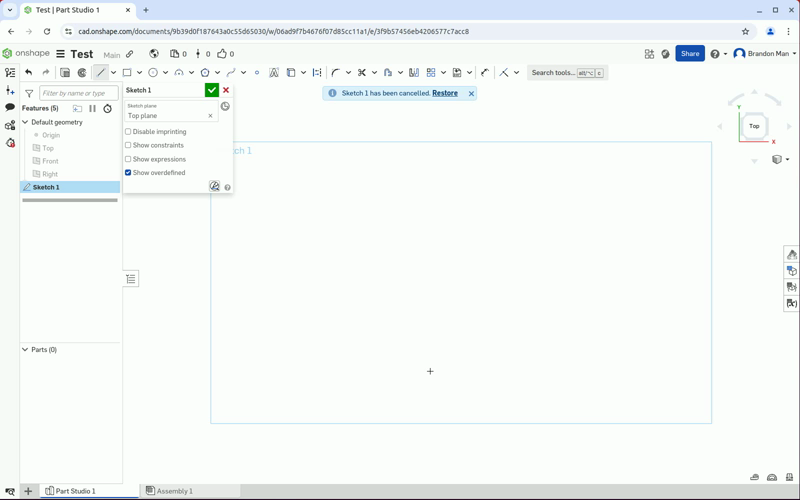
key_down(shift)
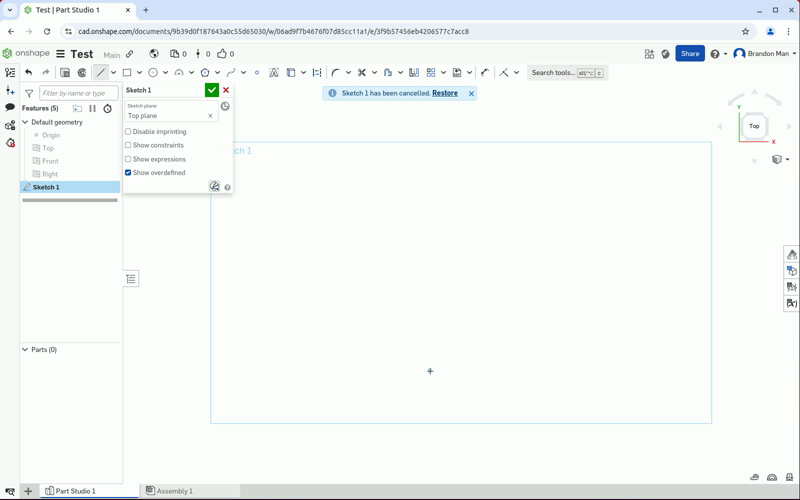
mouse_move(460, 370)
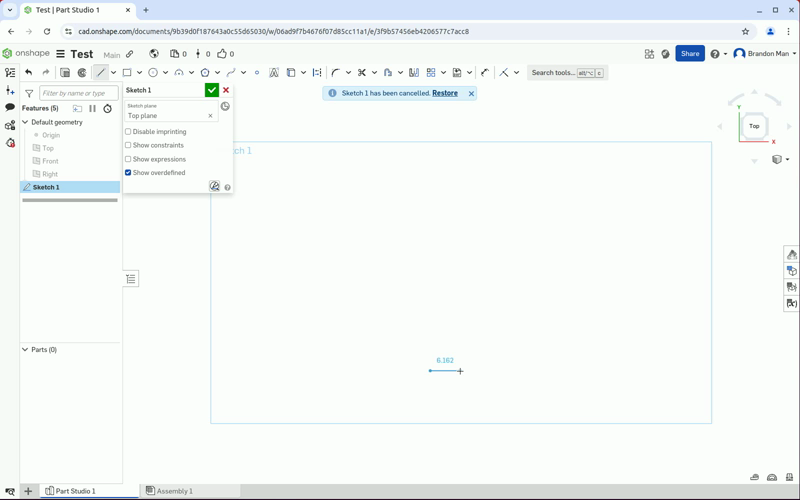
mouse_move(433, 370)
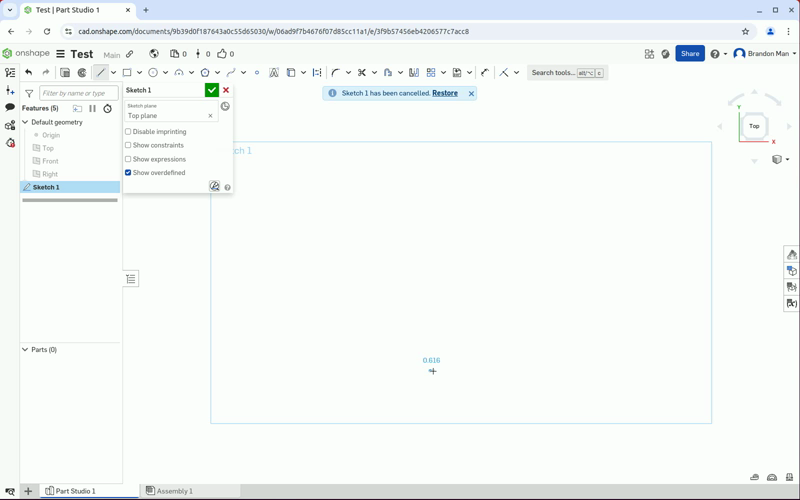
scroll(6)
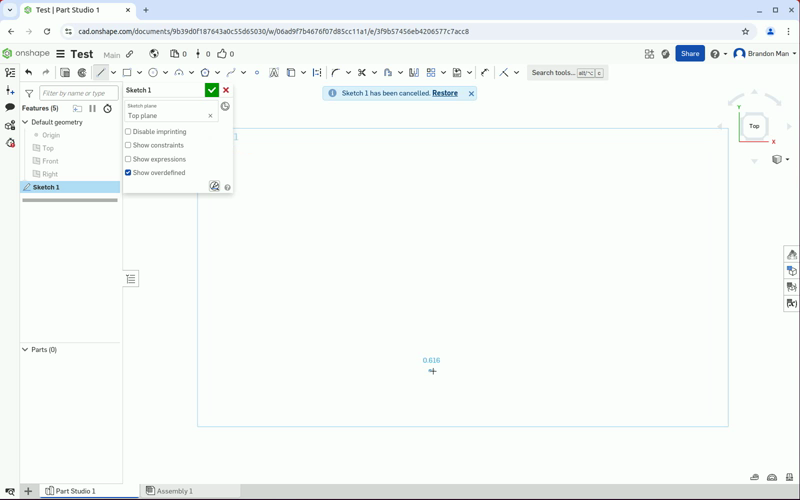
scroll(6)
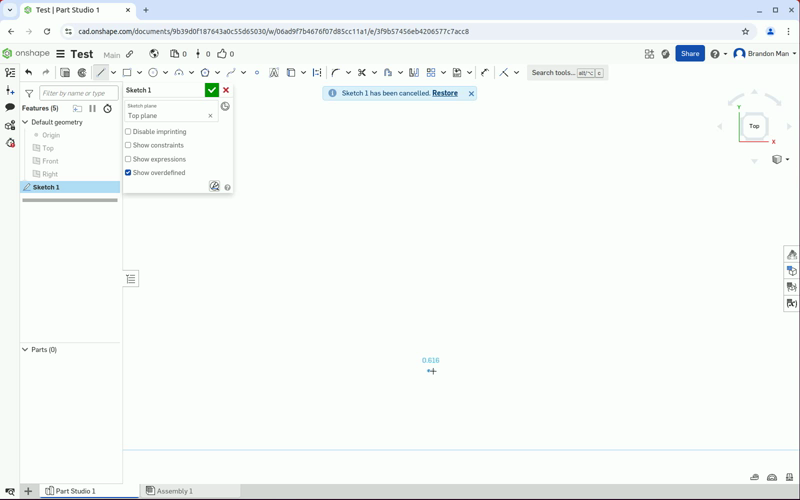
scroll(6)
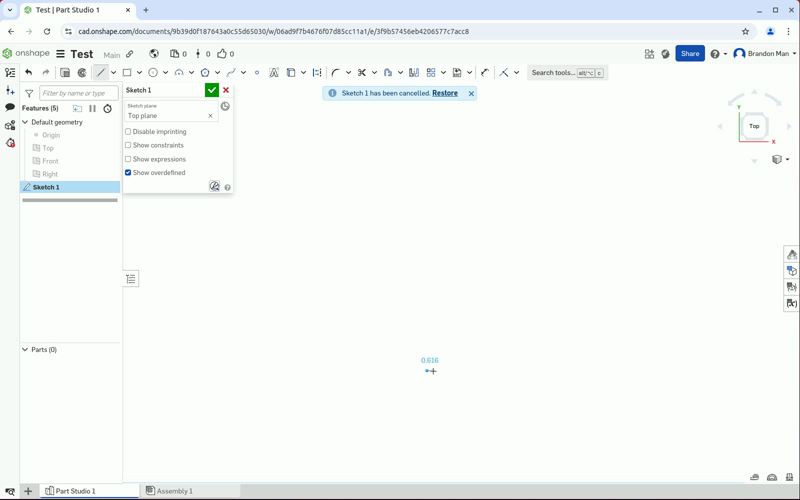
scroll(6)
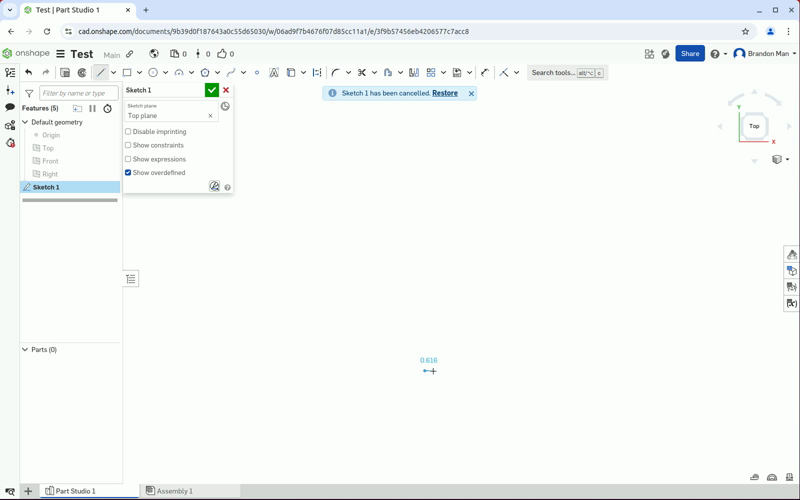
scroll(6)
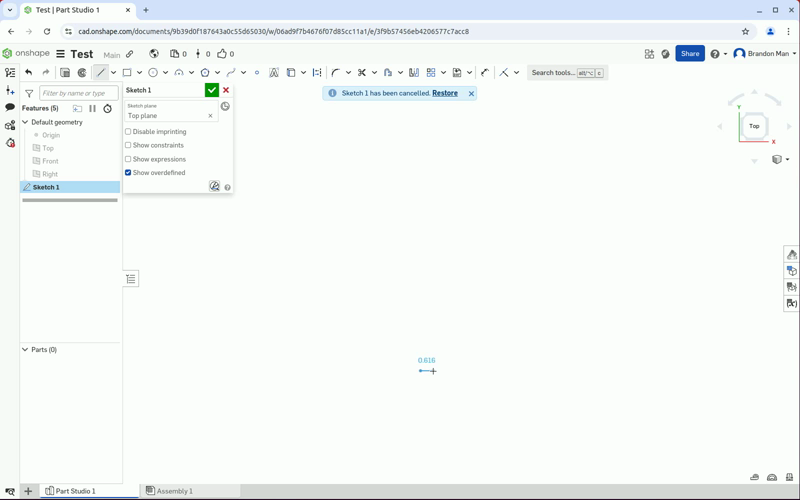
scroll(6)
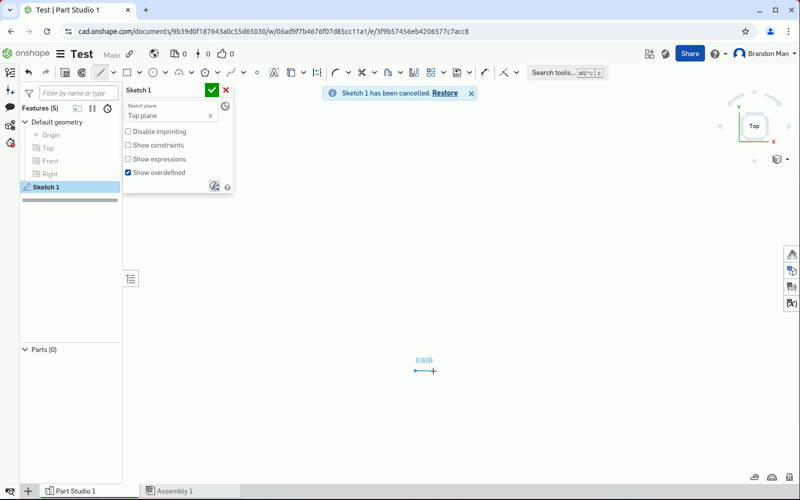
scroll(6)
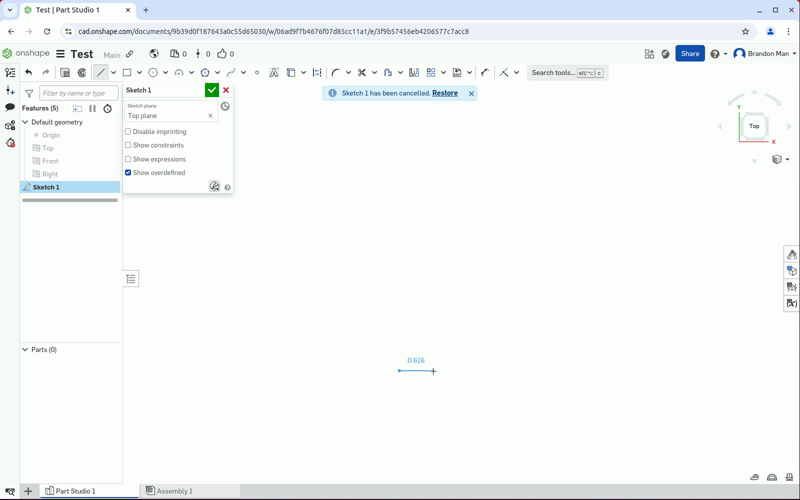
click(433, 370)
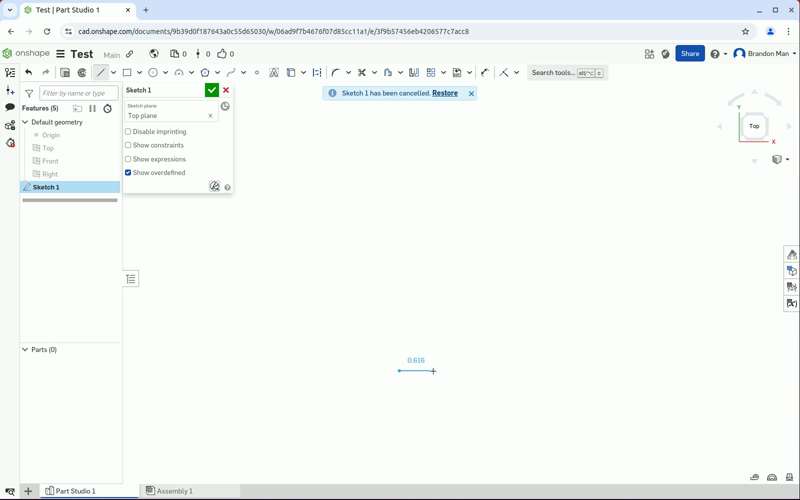
scroll(-6)
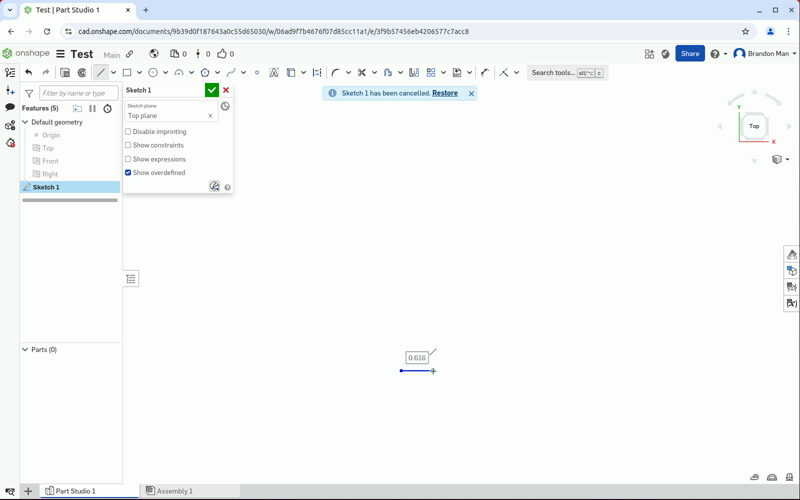
scroll(-6)
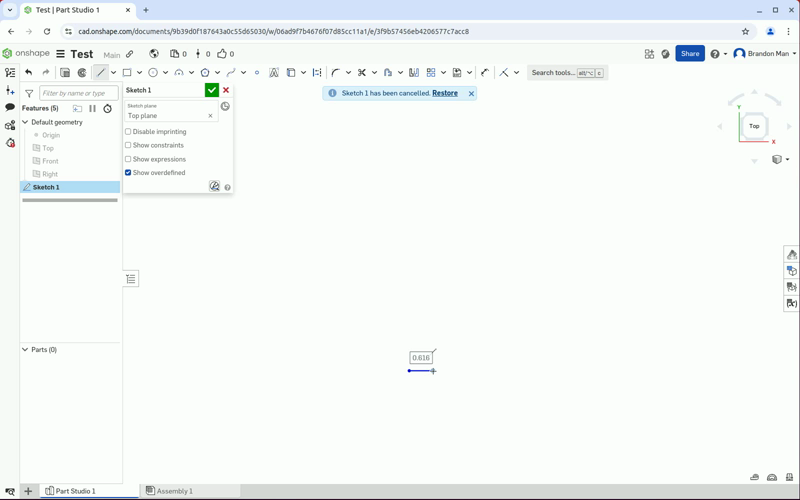
scroll(-6)
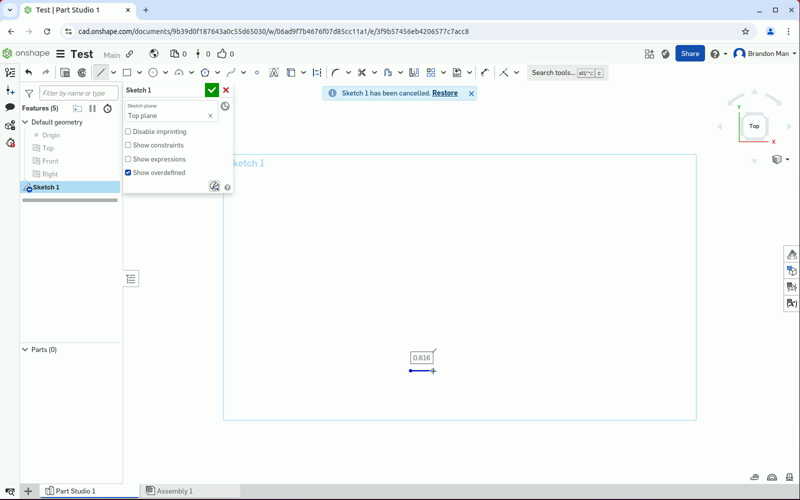
scroll(-6)
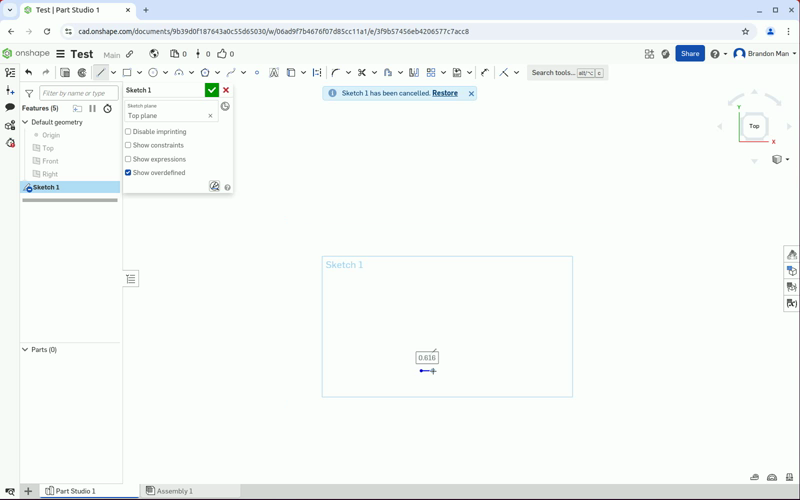
scroll(-6)
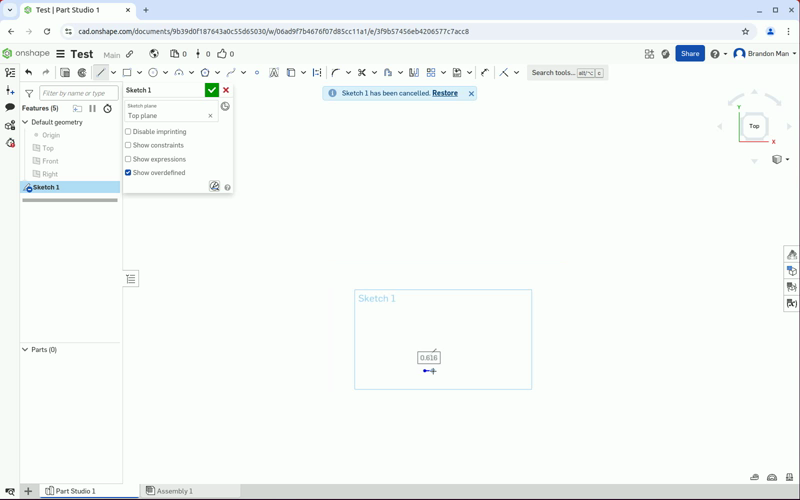
scroll(-6)
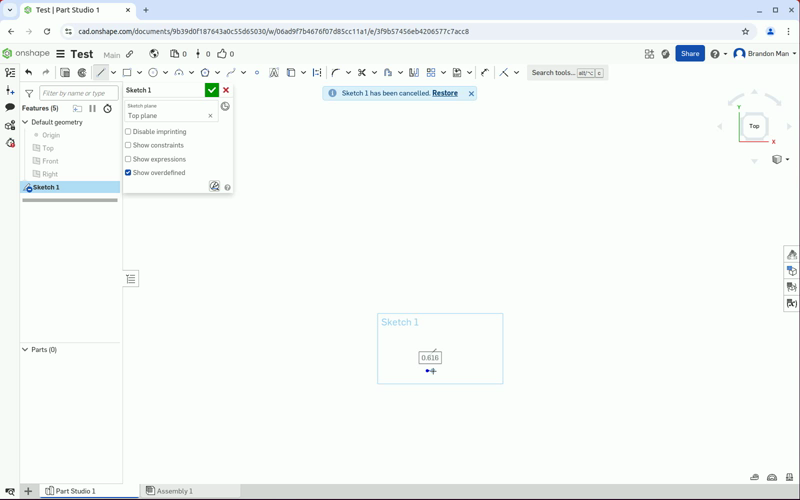
scroll(-6)
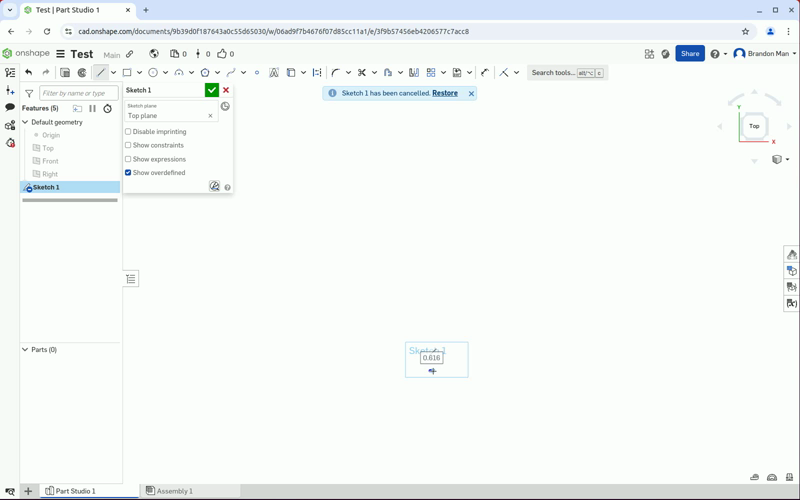
key_up(shift)
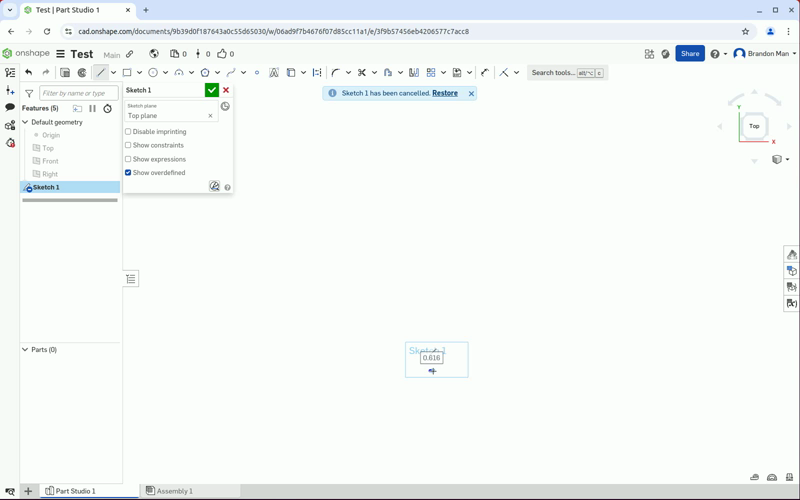
key_down(shift)
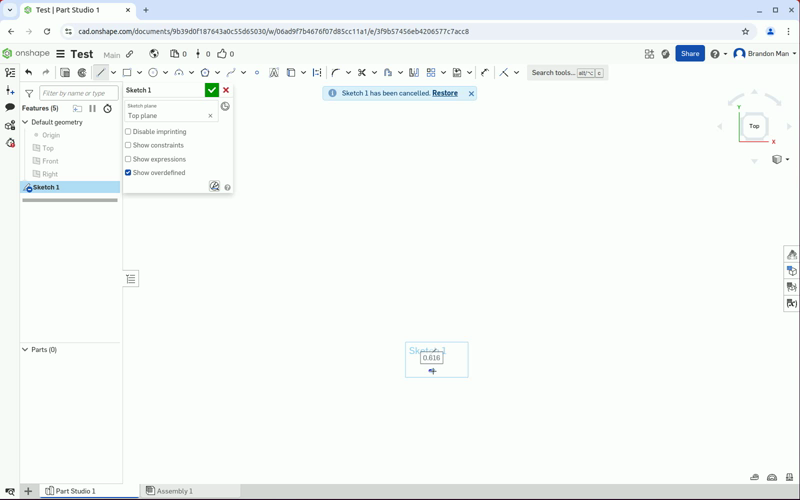
mouse_move(506, 370)
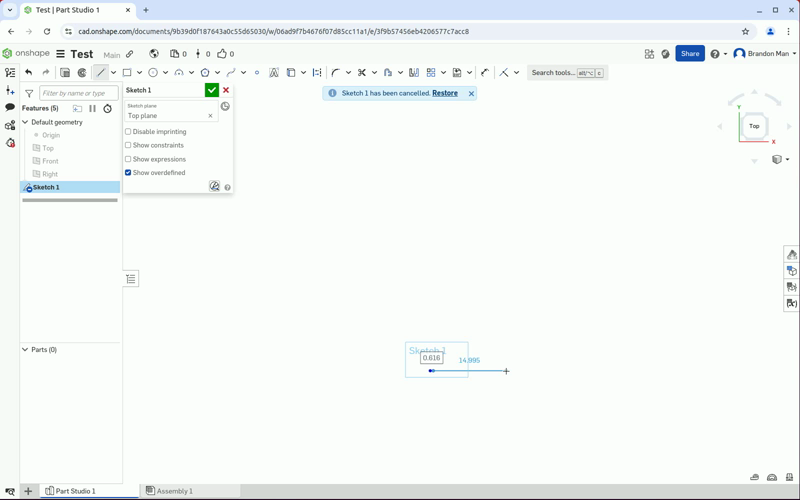
click(506, 370)
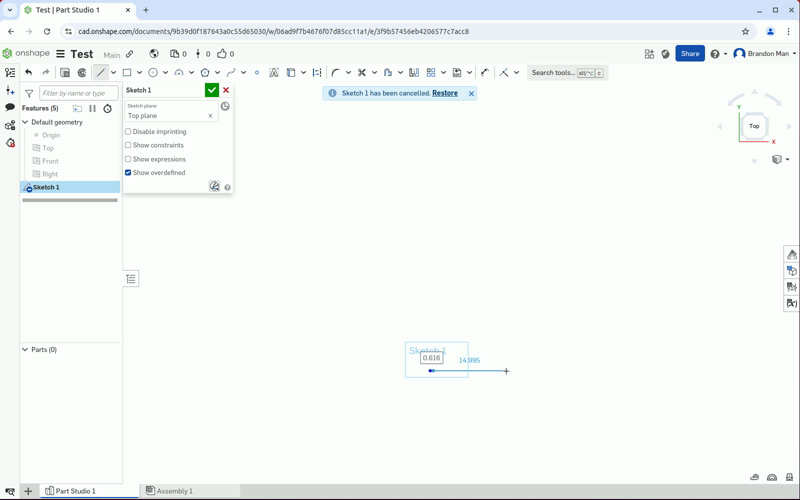
key_up(shift)
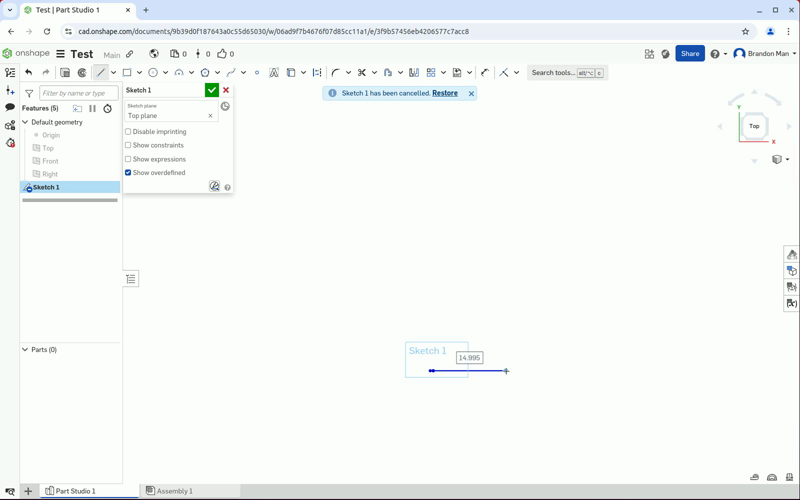
key_down(shift)
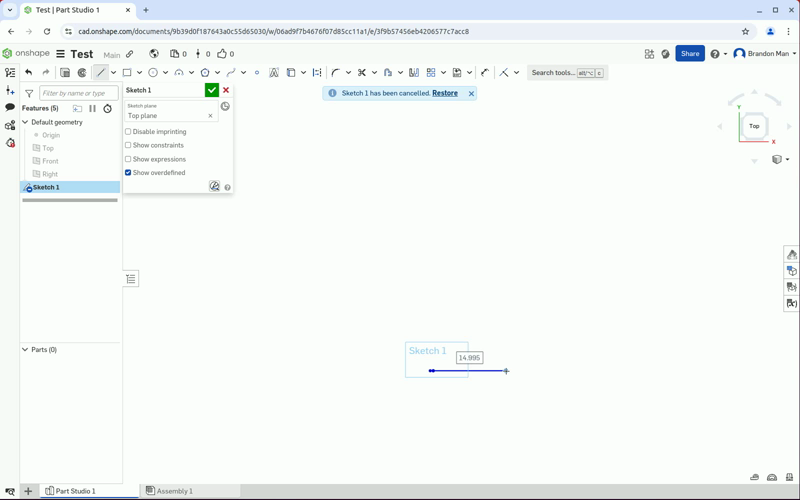
mouse_move(536, 370)
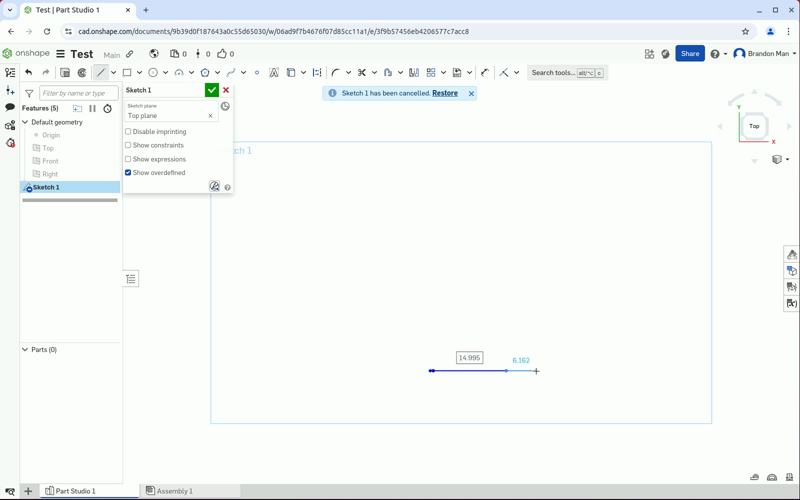
mouse_move(530, 370)
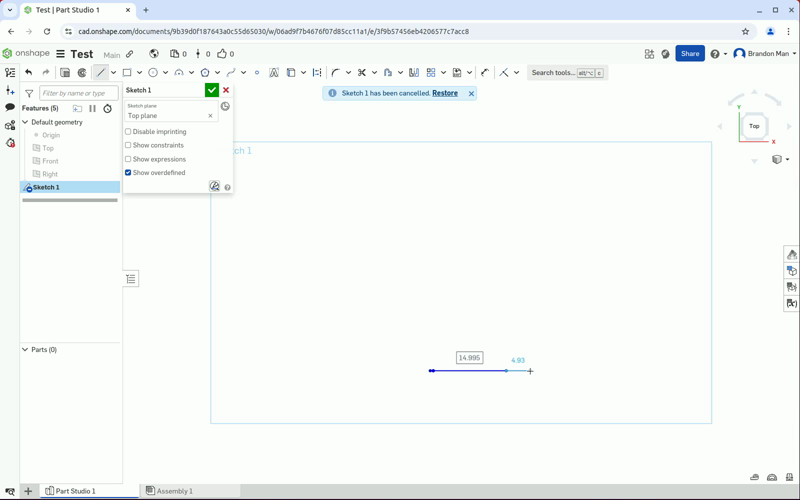
click(530, 370)
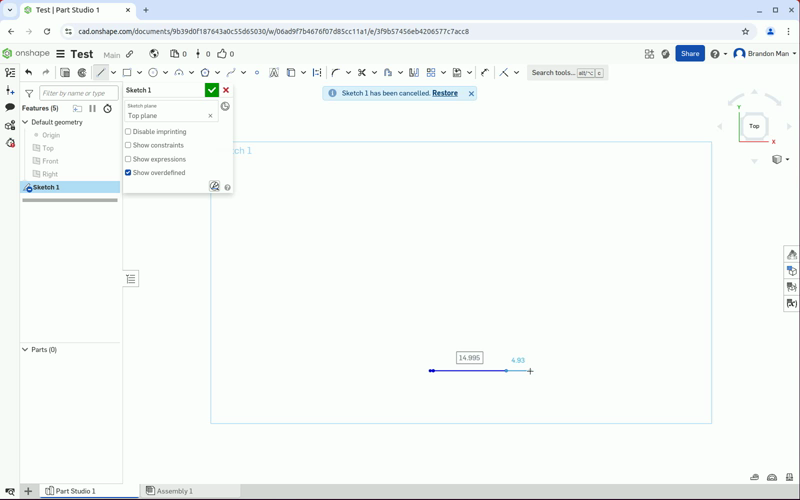
key_up(shift)
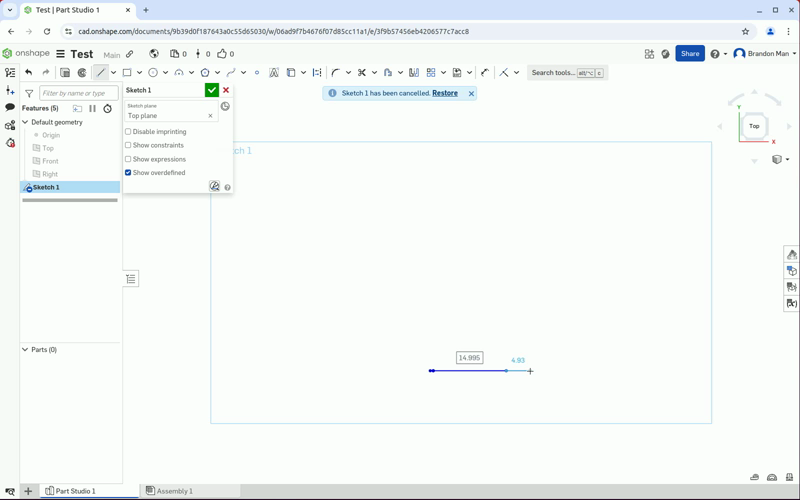
key_down(shift)
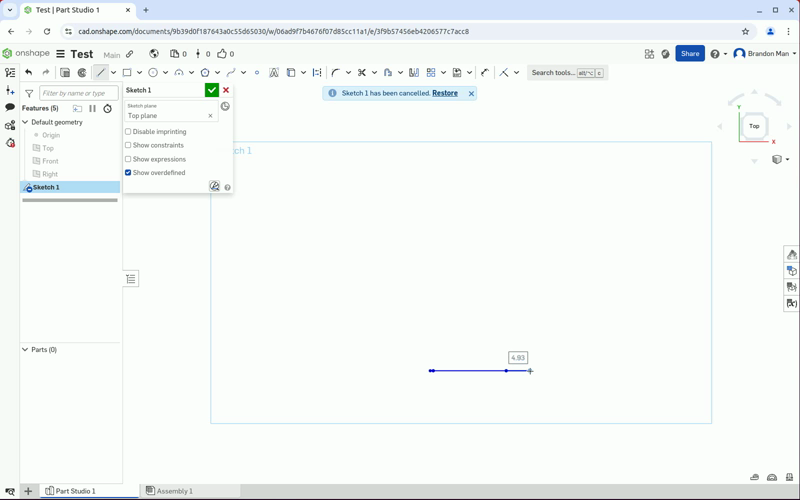
mouse_move(530, 217)
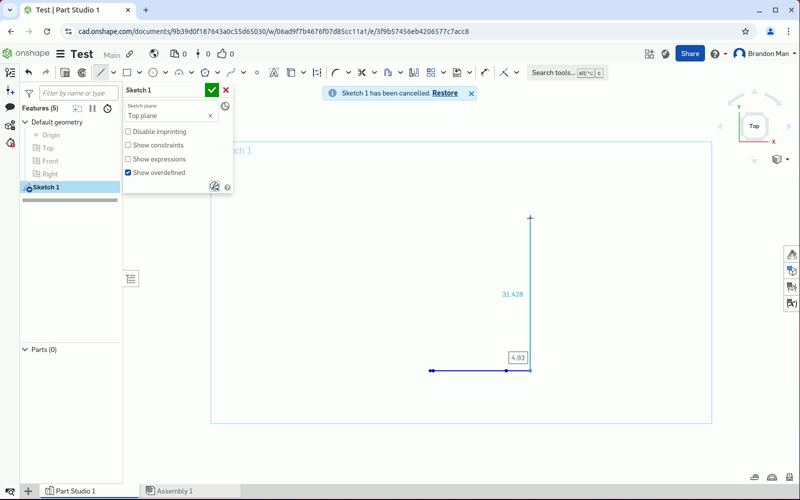
click(530, 217)
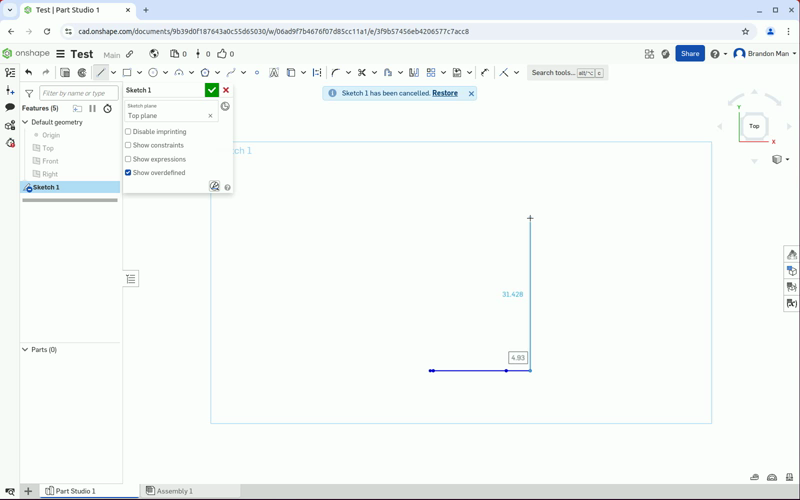
key_up(shift)
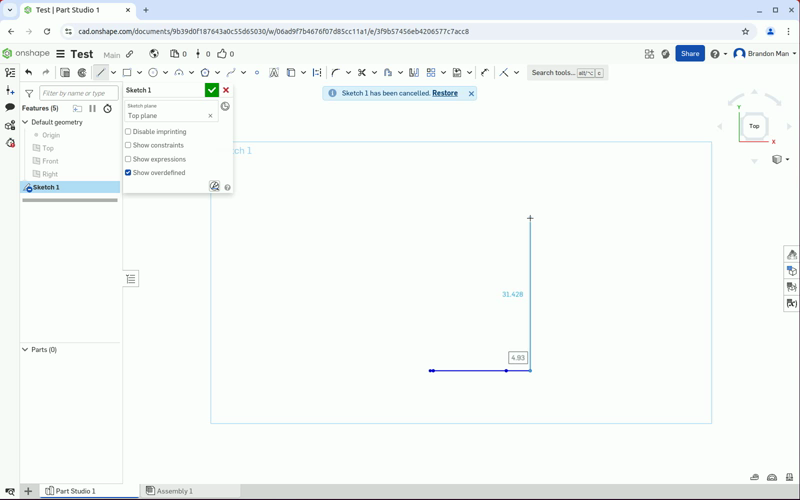
key_down(shift)
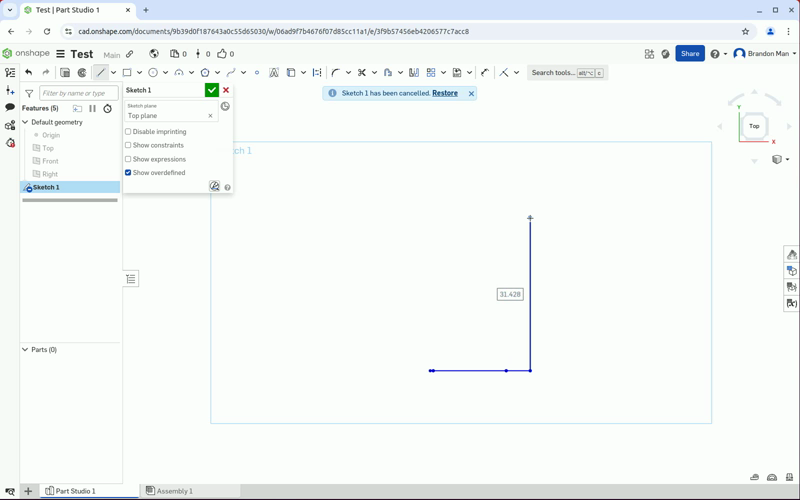
mouse_move(560, 217)
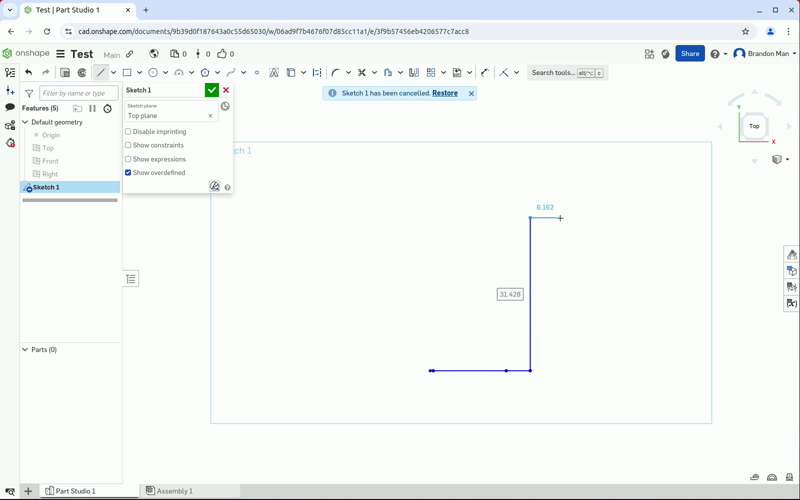
mouse_move(525, 217)
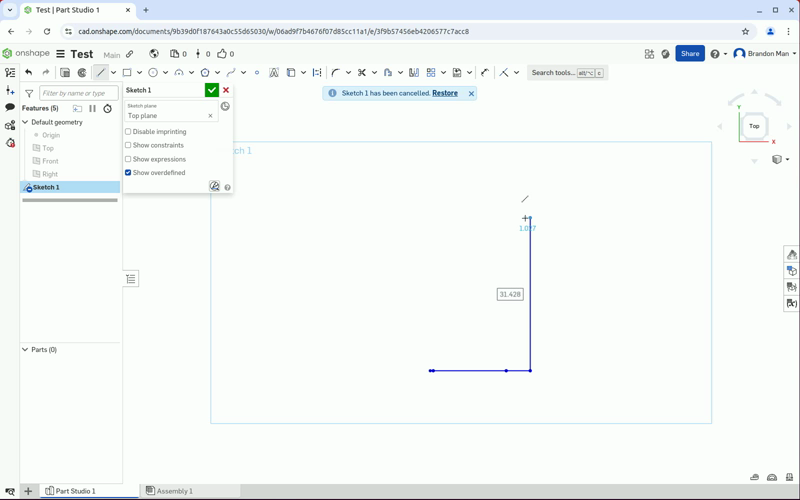
scroll(6)
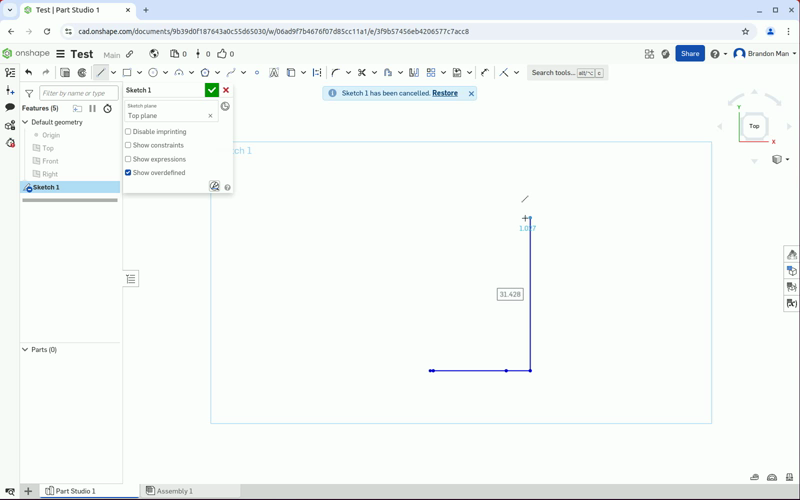
scroll(6)
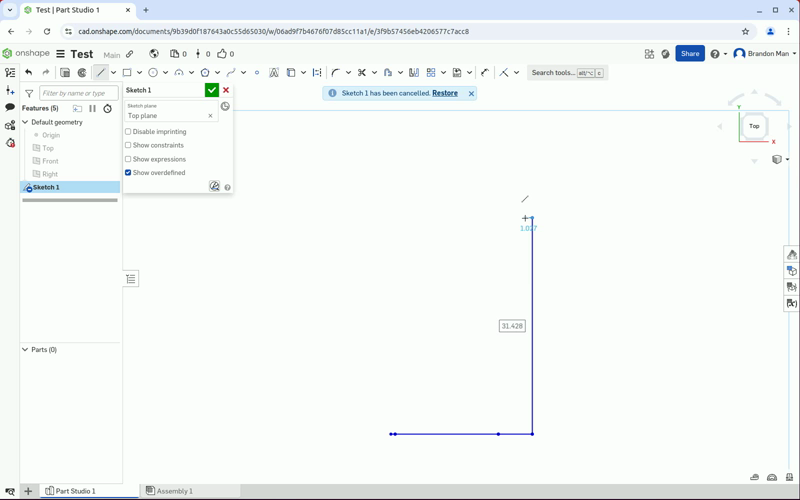
scroll(6)
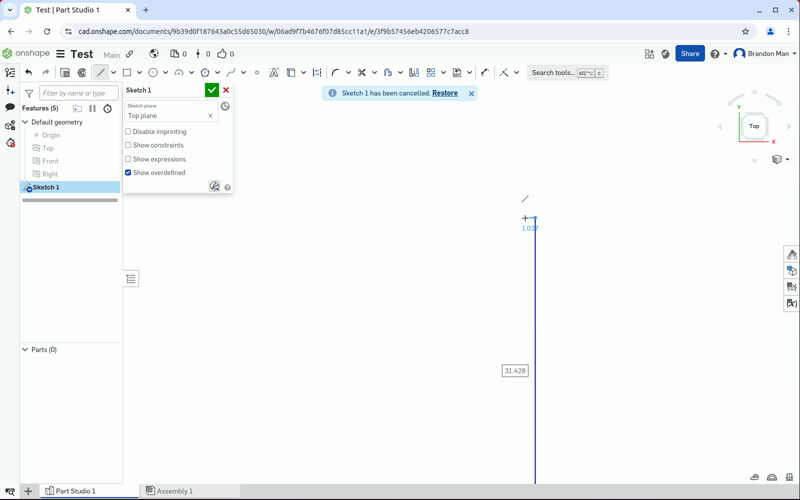
scroll(6)
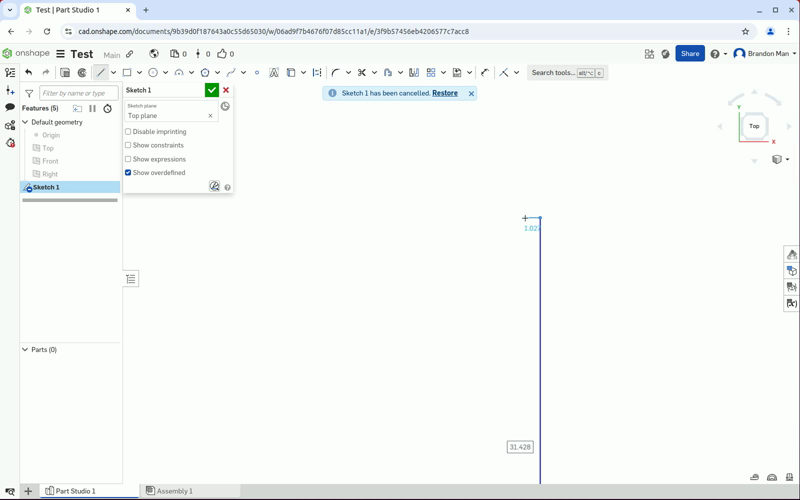
scroll(6)
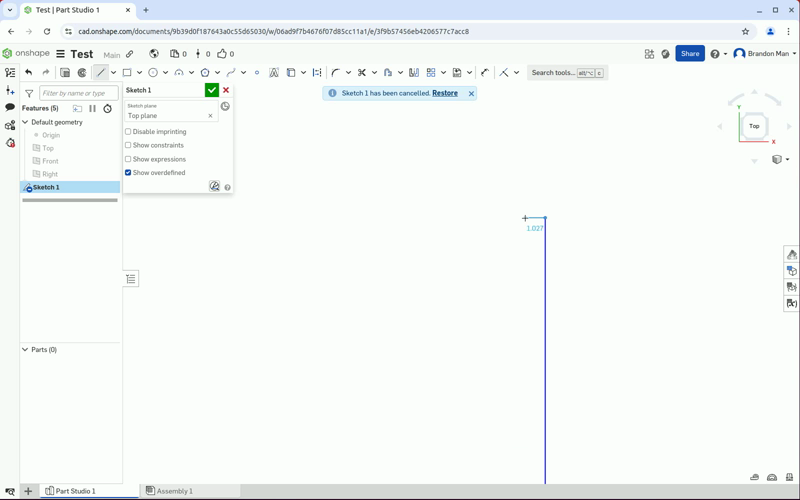
scroll(6)
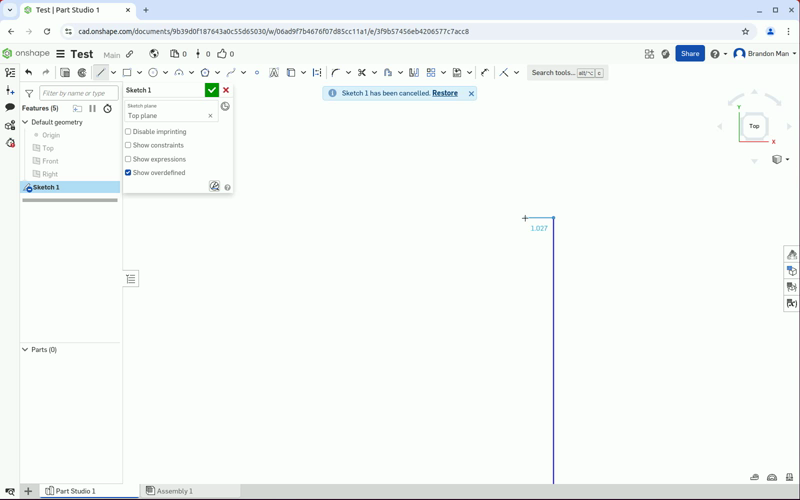
scroll(6)
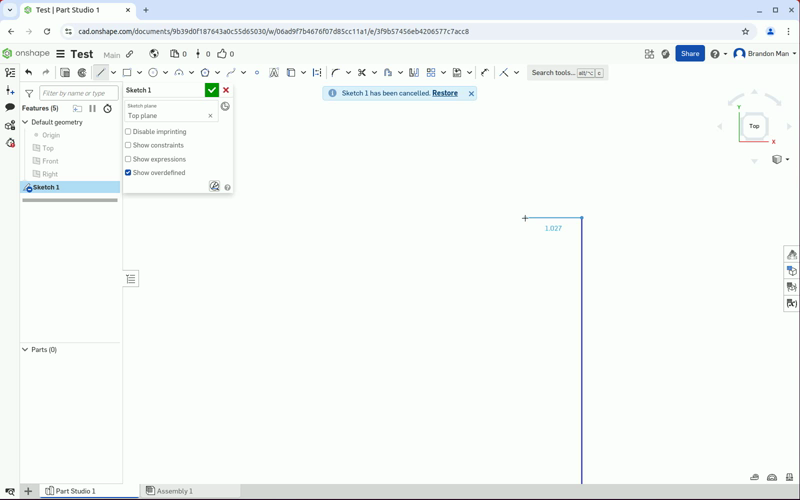
click(525, 217)
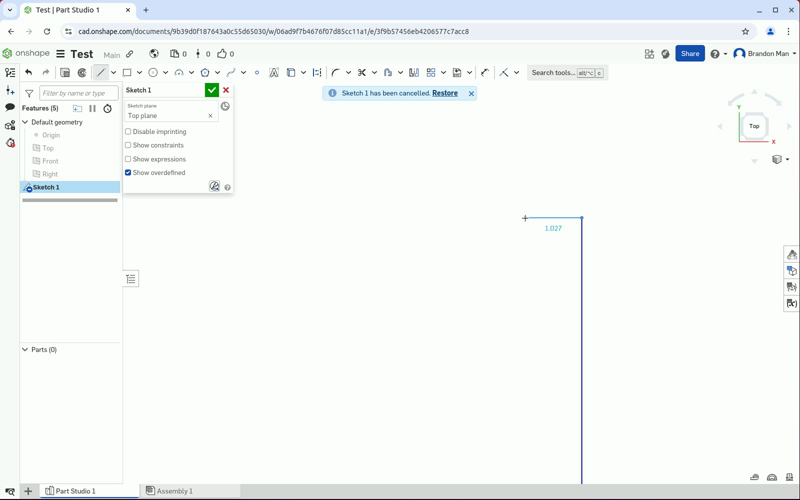
scroll(-6)
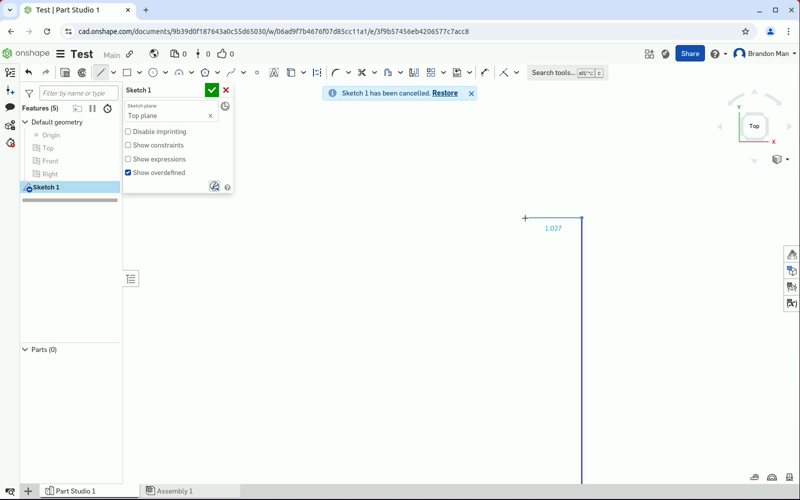
scroll(-6)
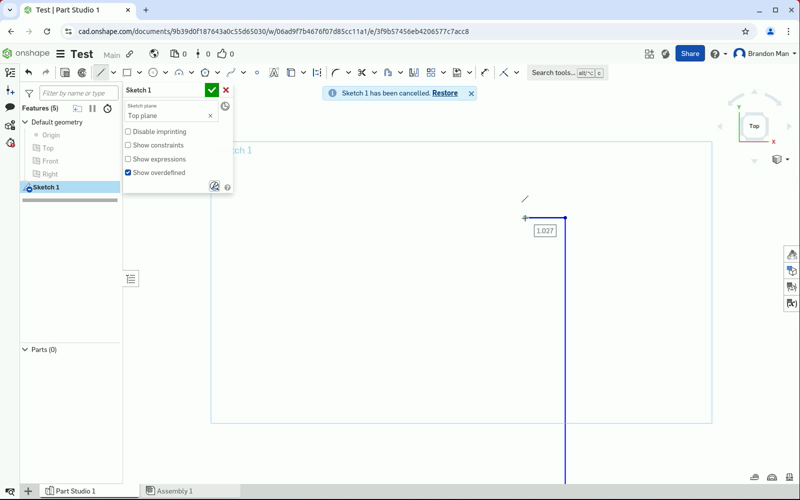
scroll(-6)
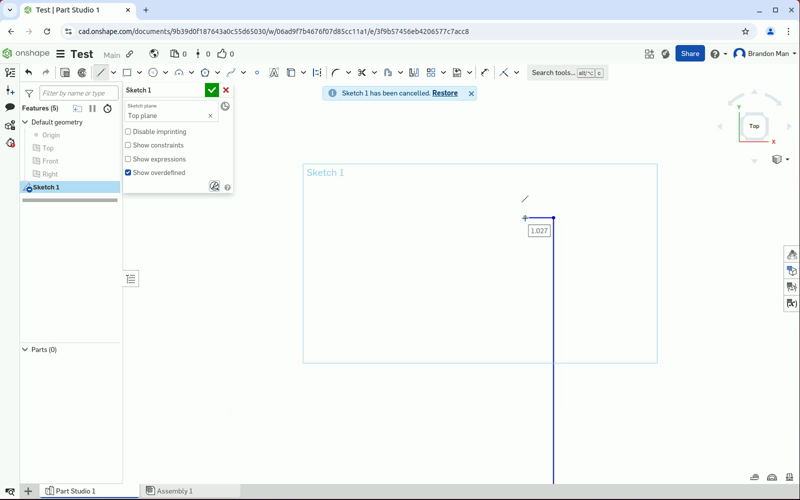
scroll(-6)
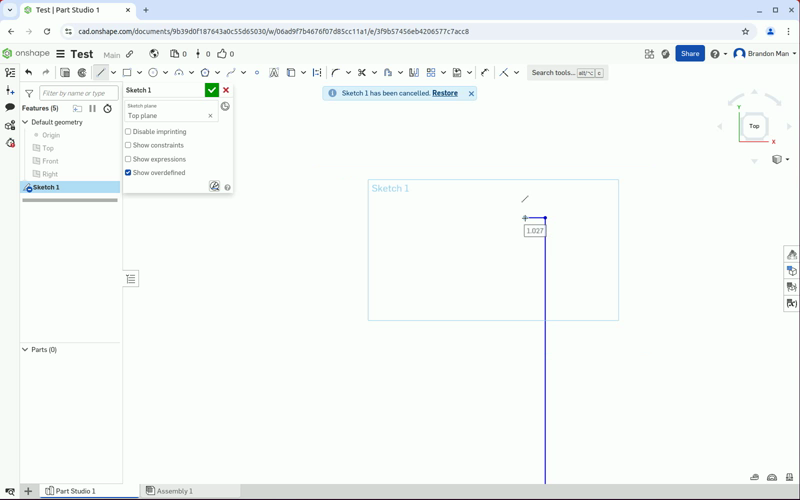
scroll(-6)
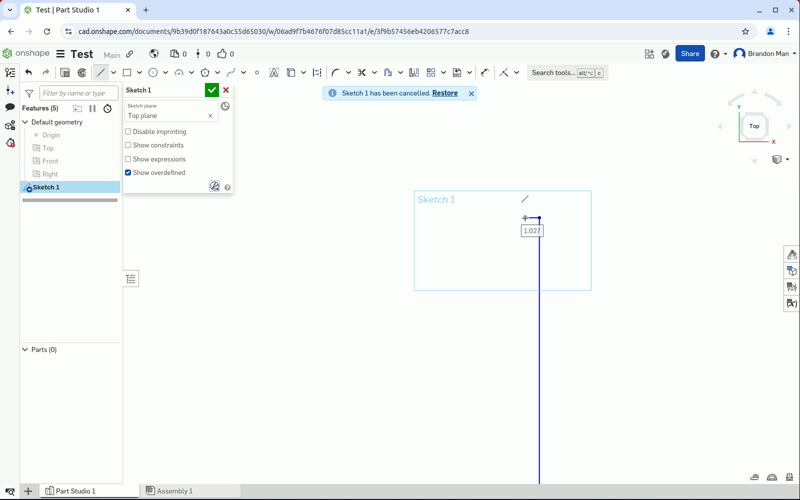
scroll(-6)
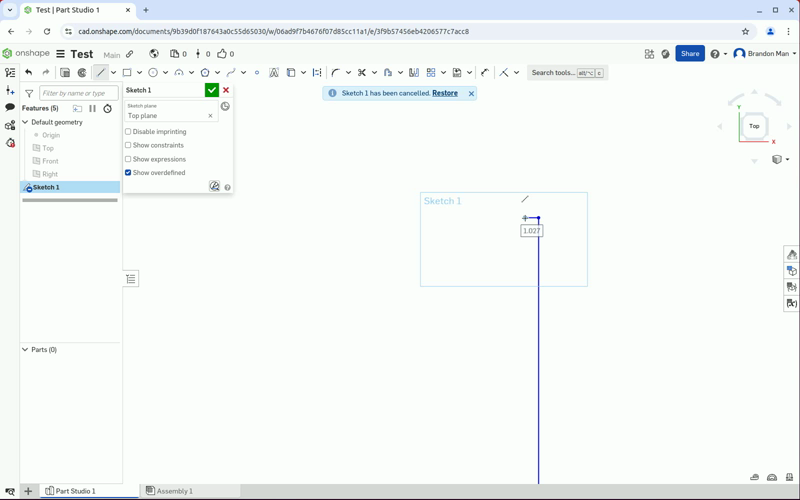
scroll(-6)
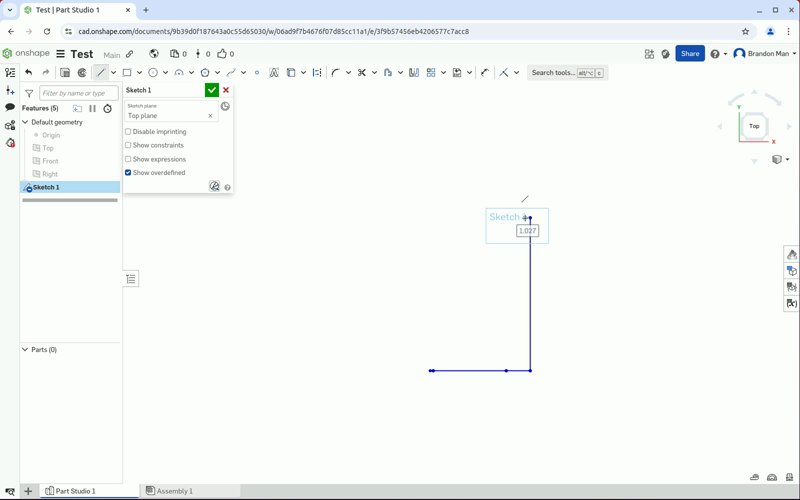
key_up(shift)
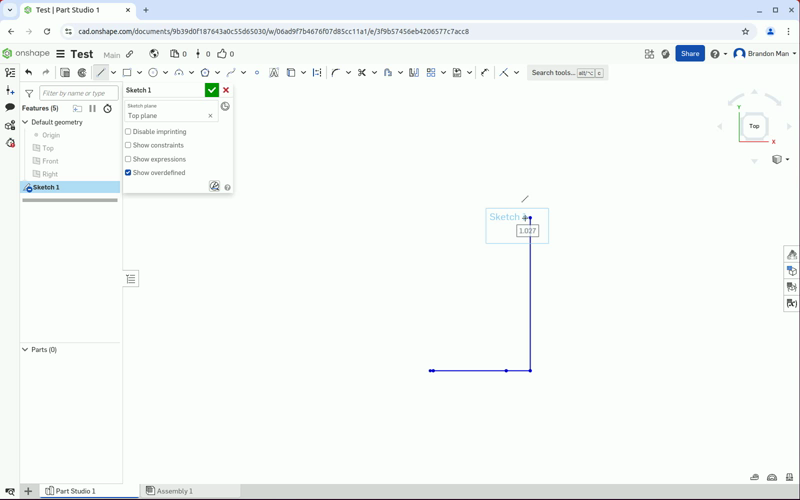
key_down(shift)
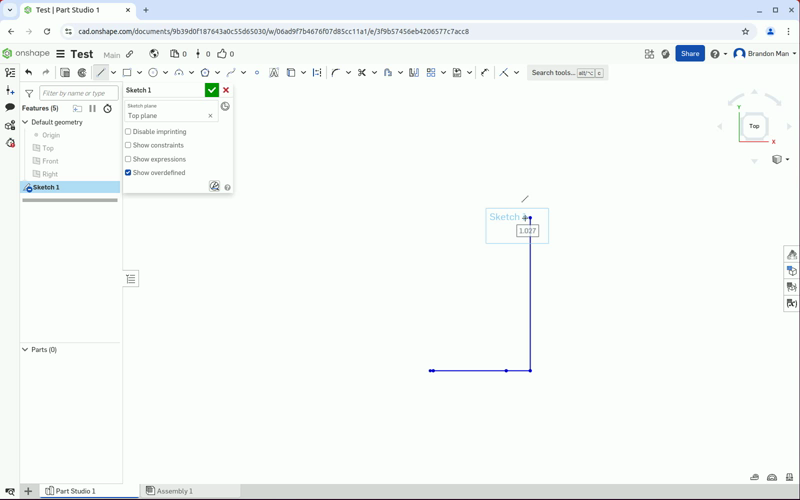
mouse_move(525, 308)
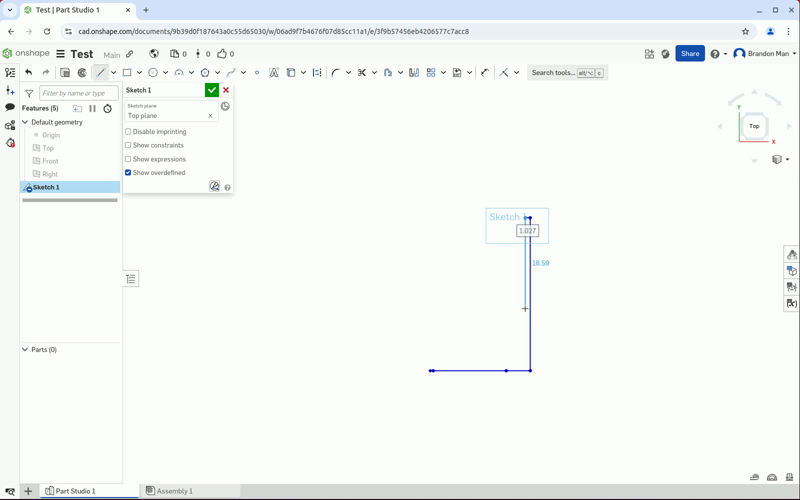
click(525, 308)
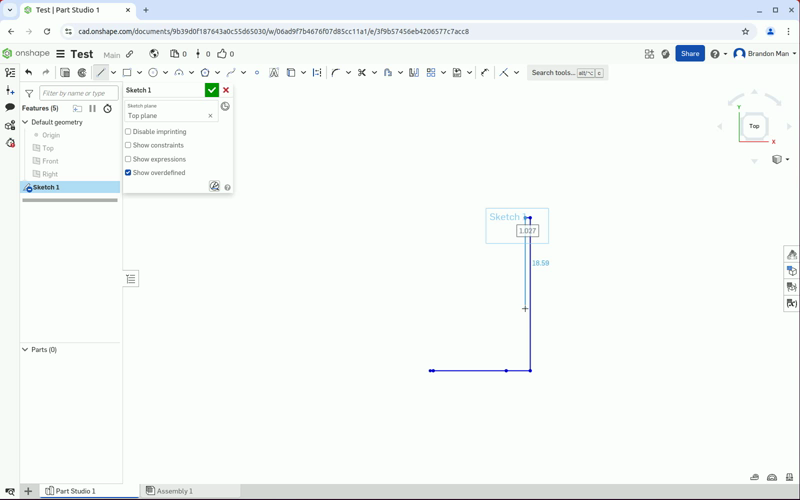
key_up(shift)
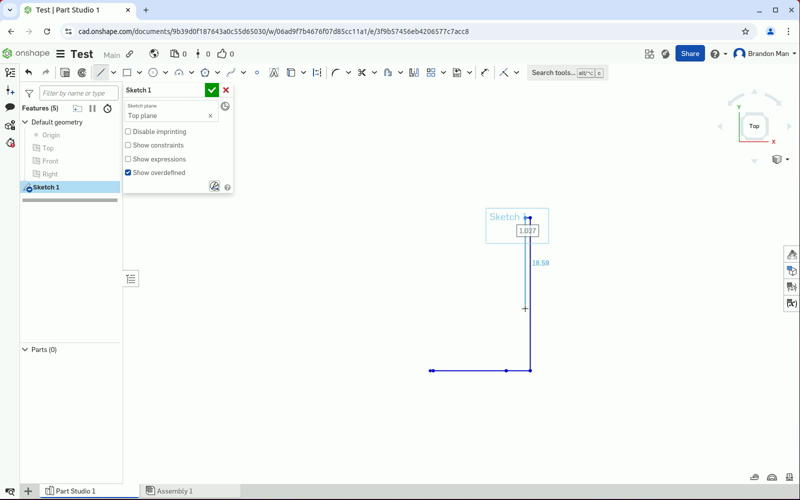
key_down(shift)
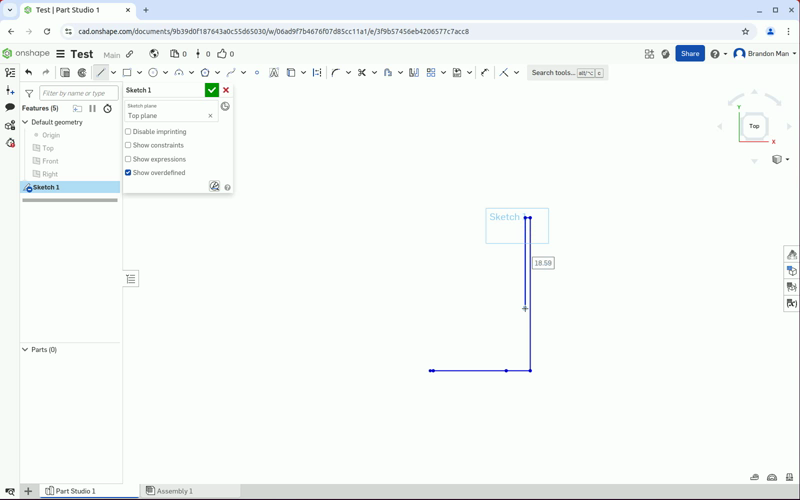
mouse_move(430, 308)
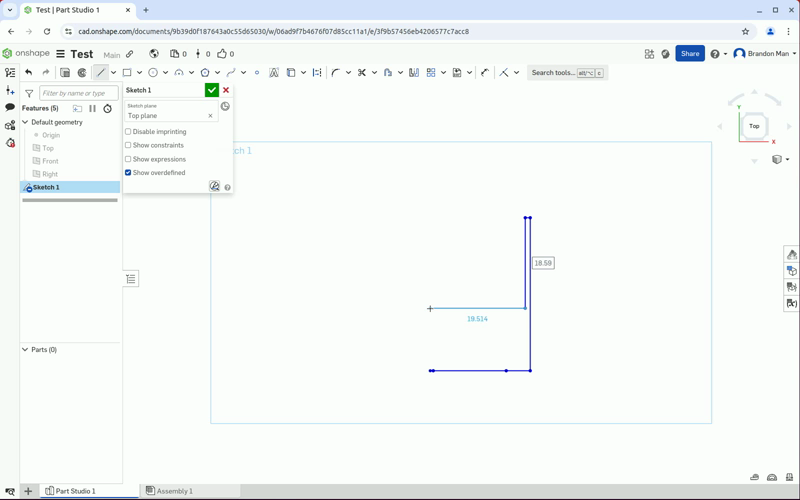
click(430, 308)
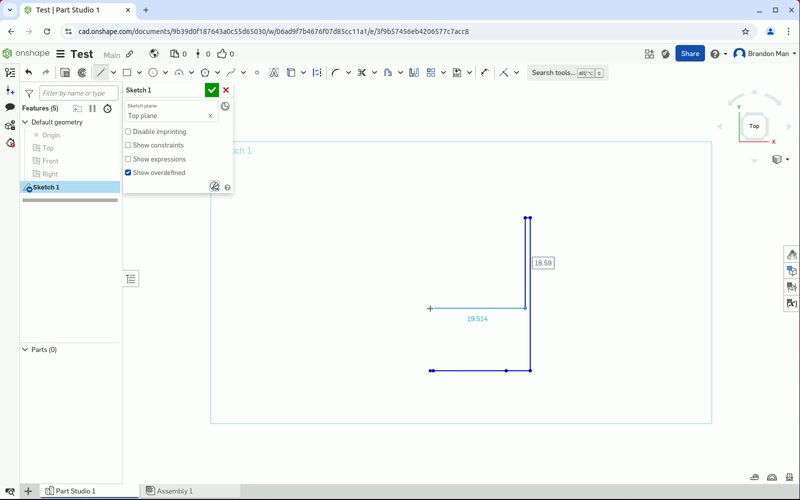
key_up(shift)
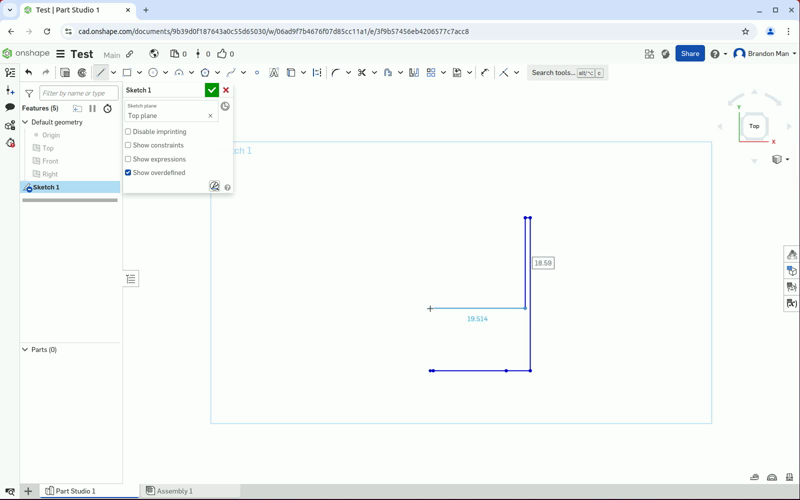
key_down(shift)
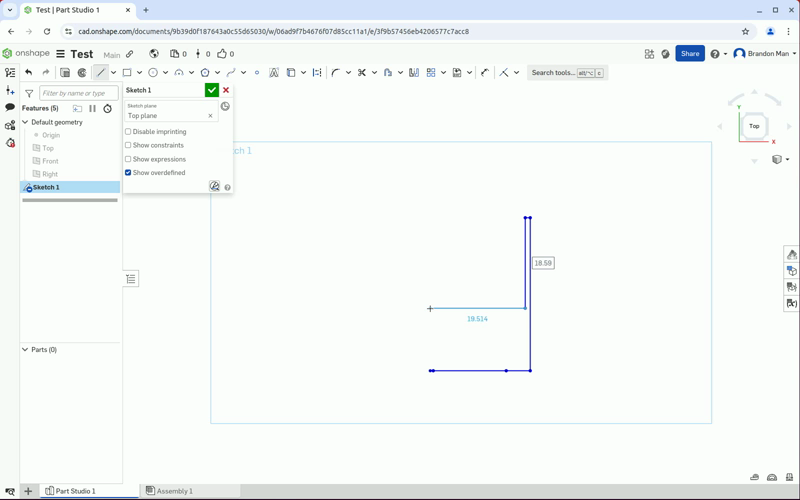
mouse_move(430, 370)
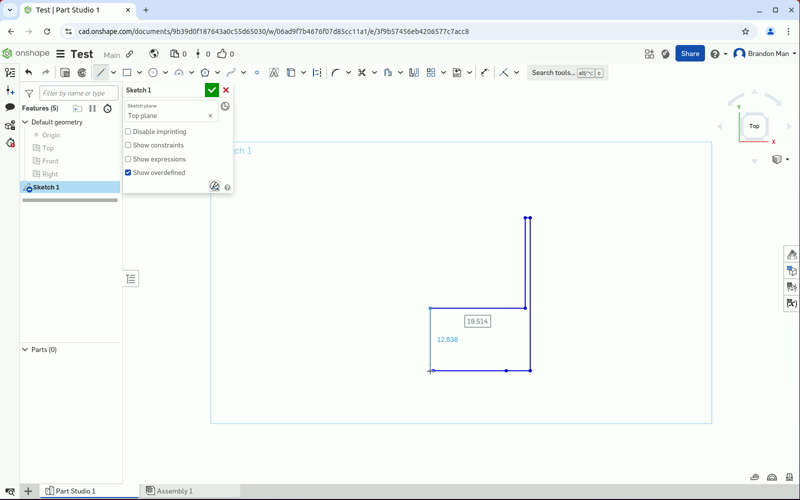
scroll(6)
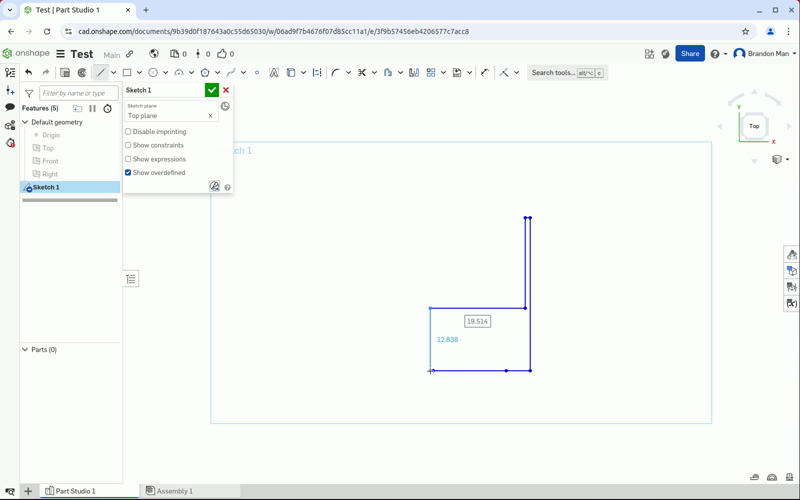
scroll(6)
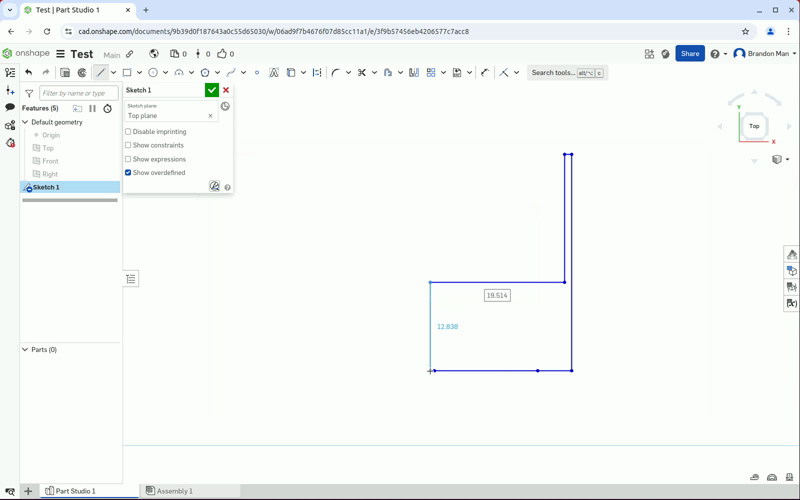
scroll(6)
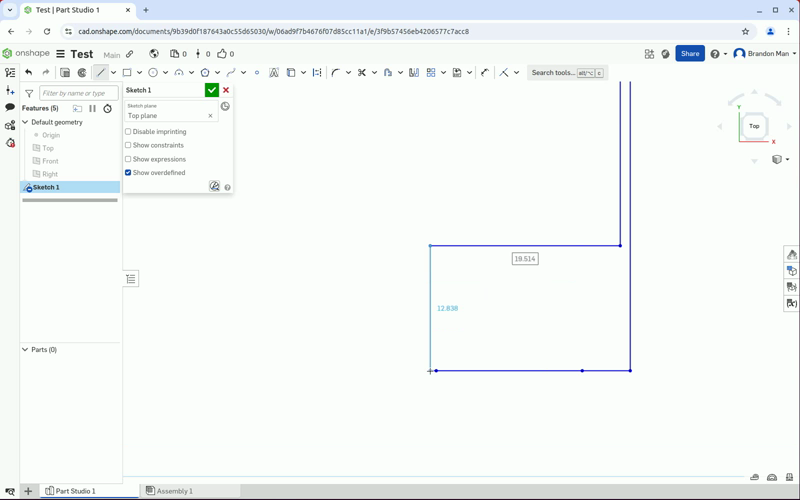
scroll(6)
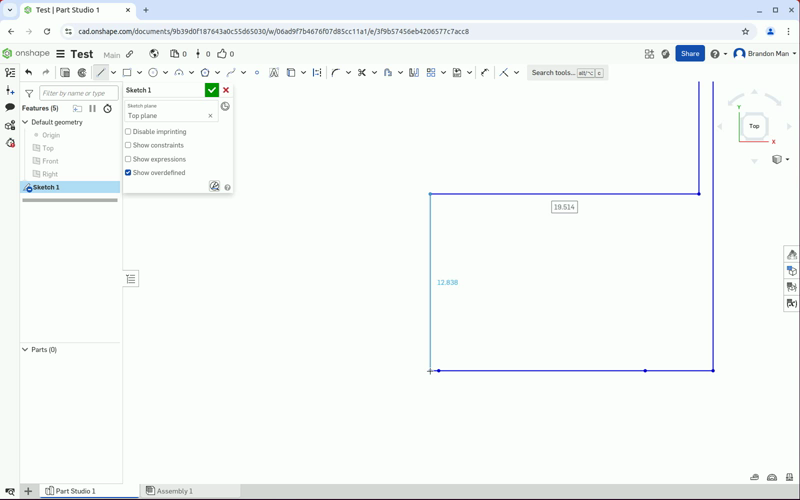
scroll(6)
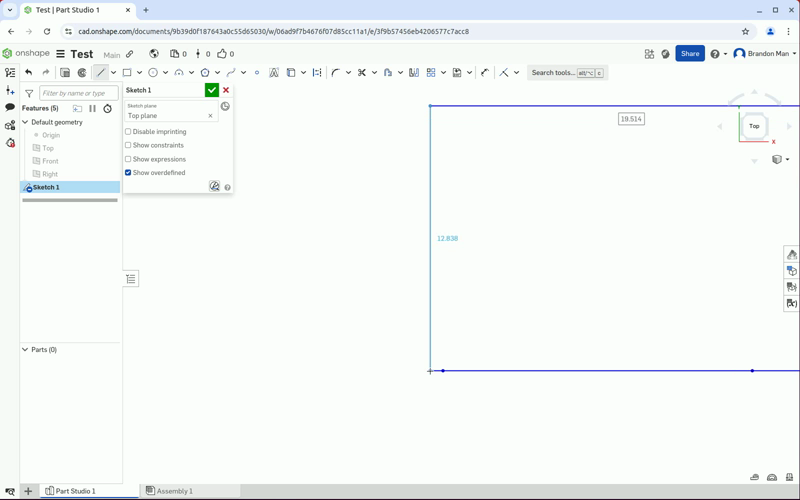
scroll(6)
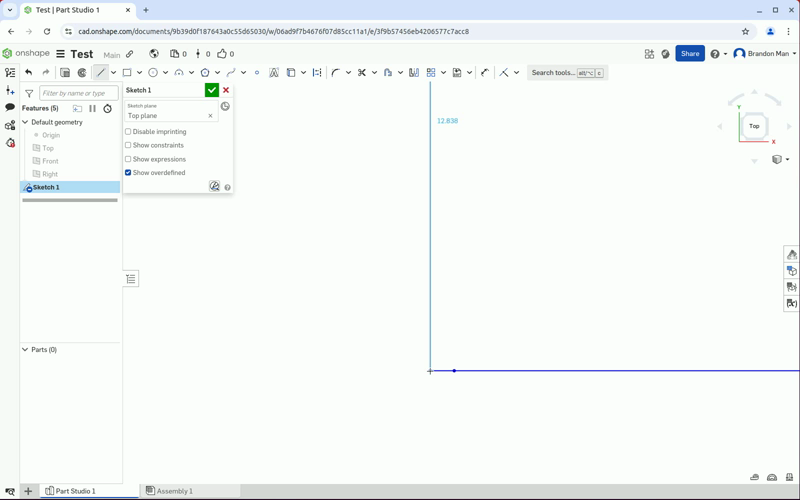
scroll(6)
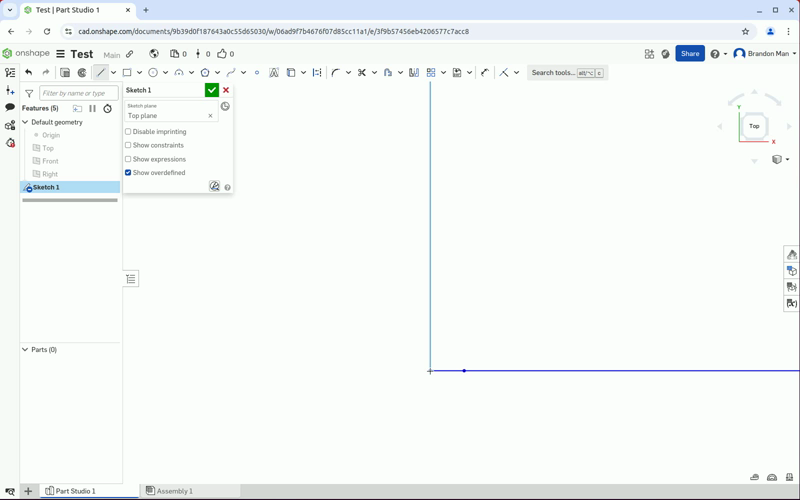
key_up(shift)
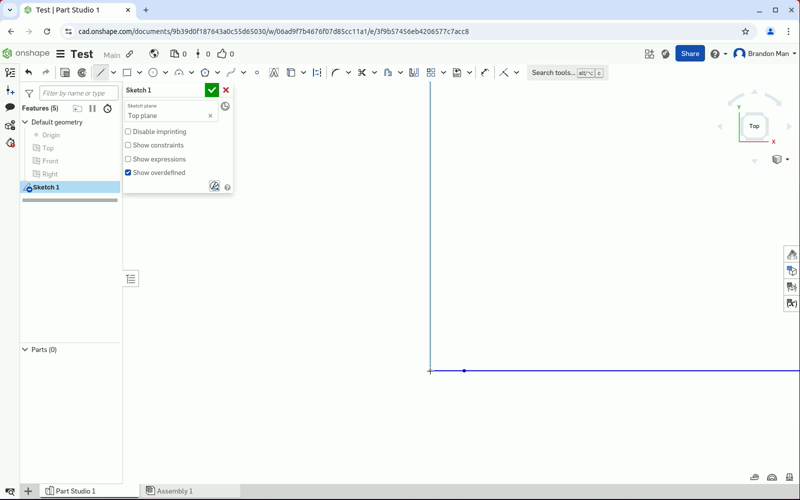
click(430, 370)
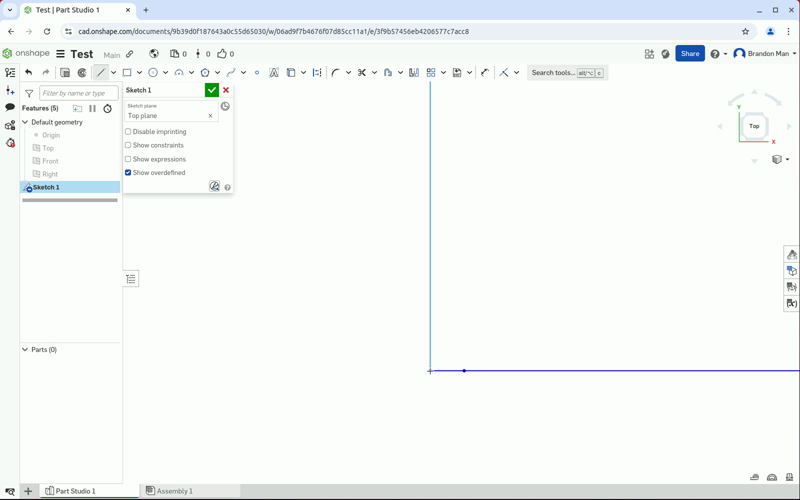
scroll(-6)
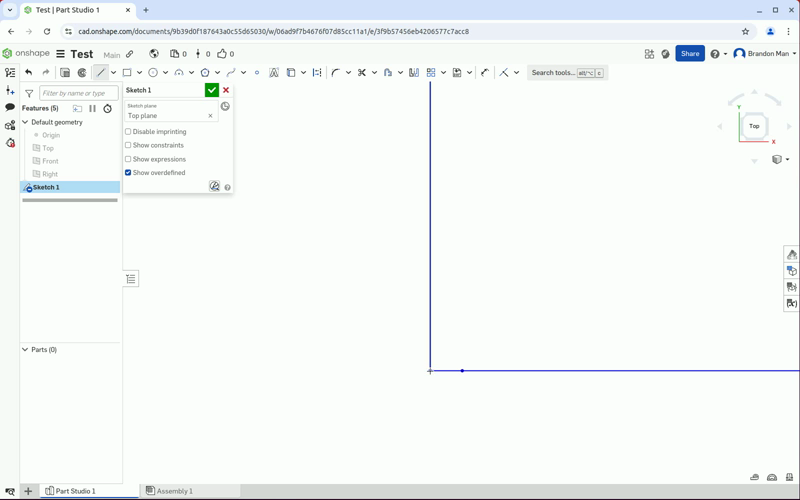
scroll(-6)
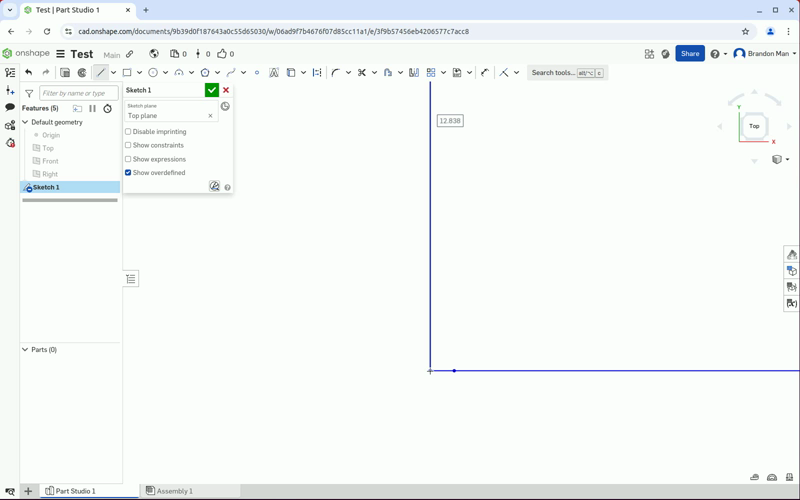
scroll(-6)
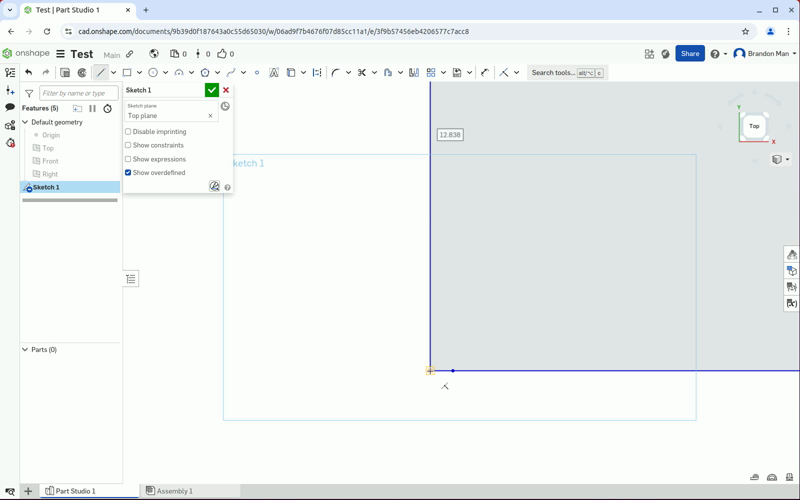
scroll(-6)
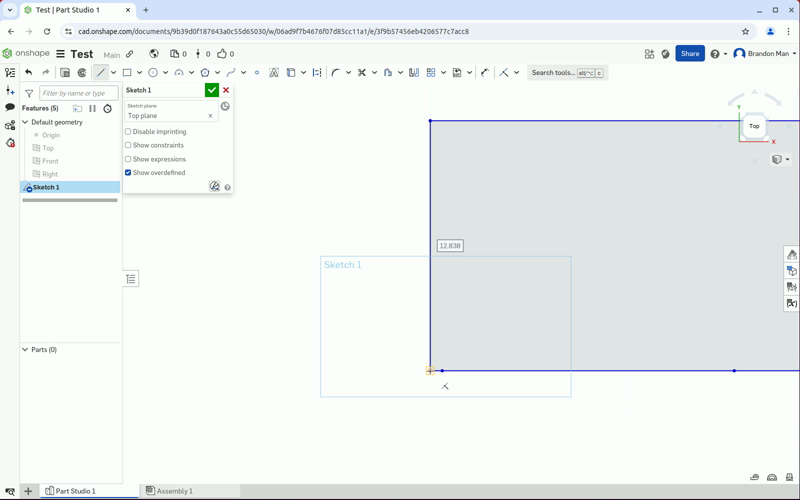
scroll(-6)
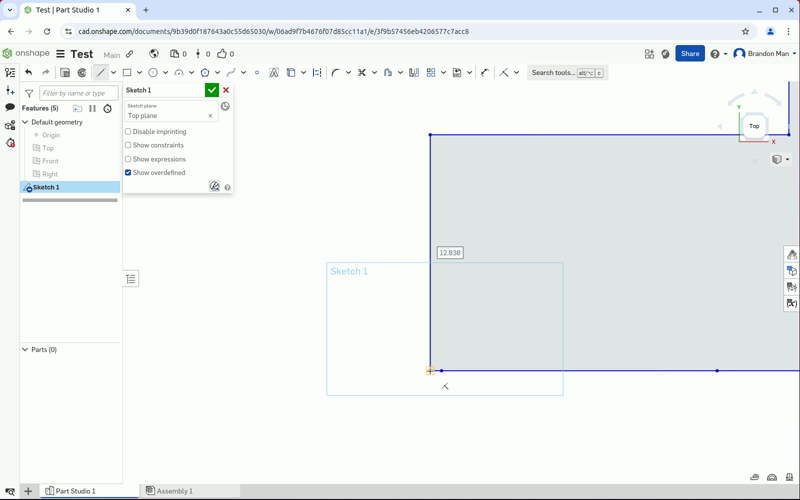
scroll(-6)
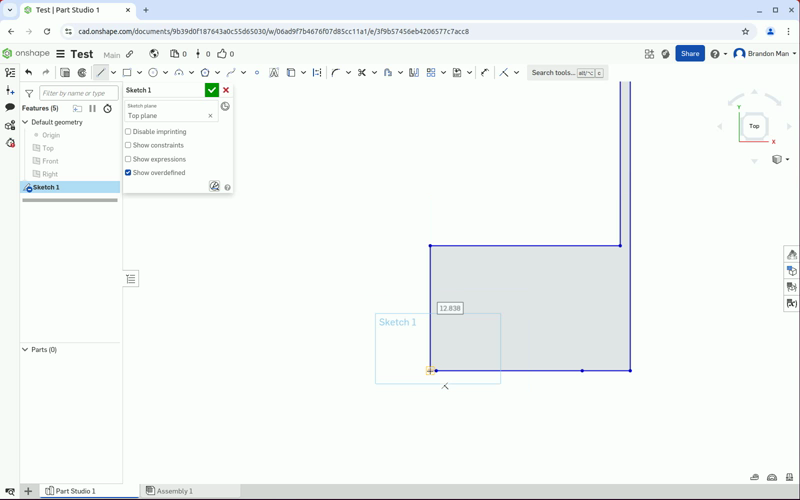
scroll(-6)
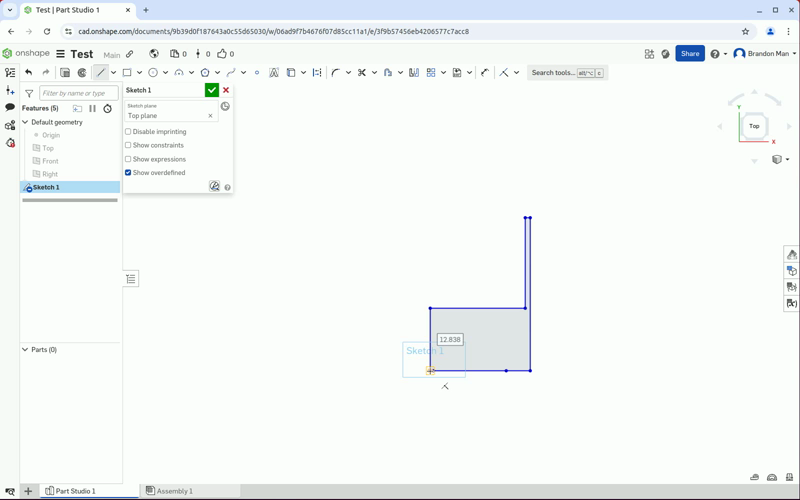
key(esc)
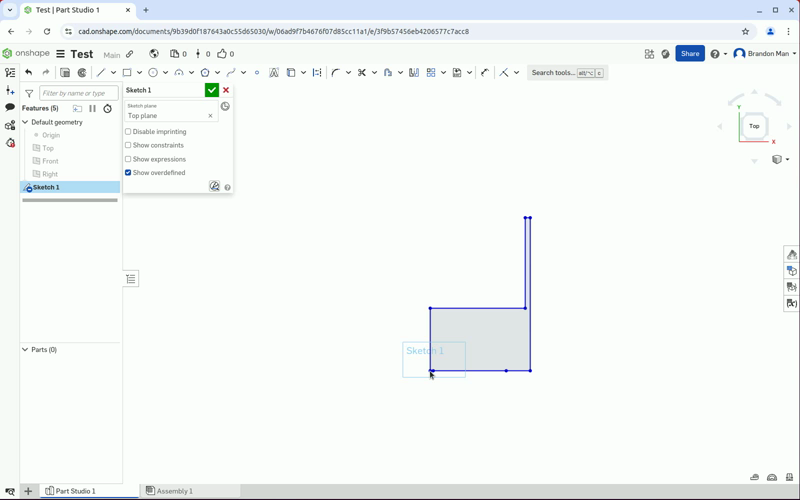
mouse_move(487, 313)
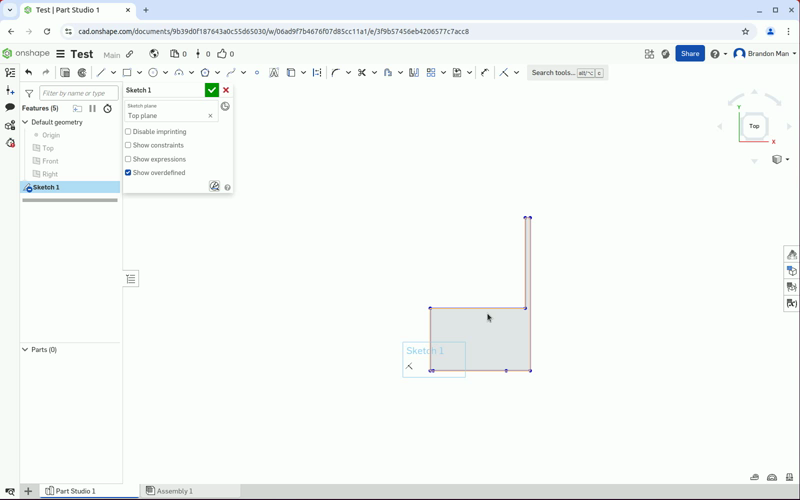
click(487, 313)
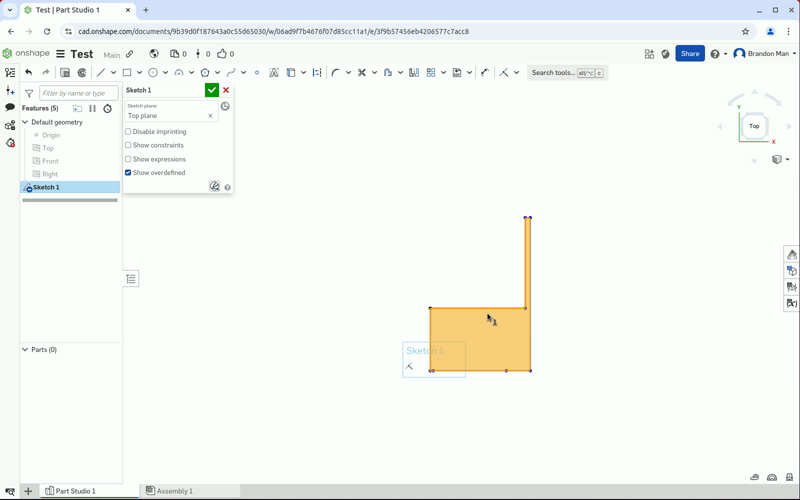
mouse_move(73, 352)
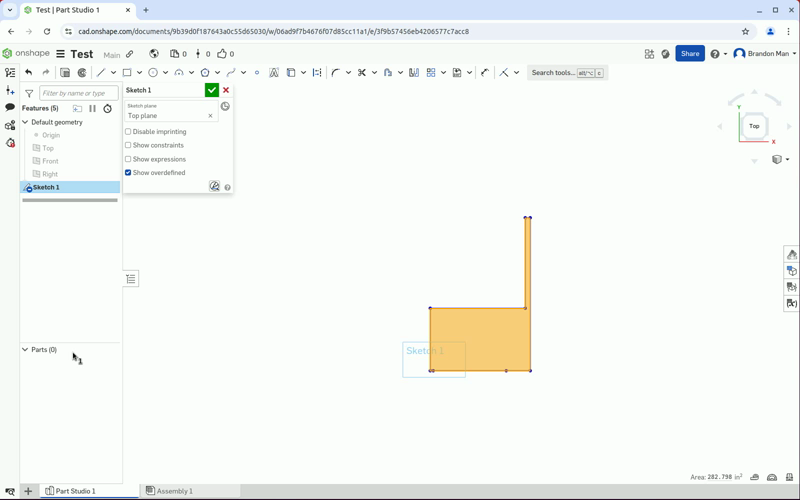
key(shift+y)
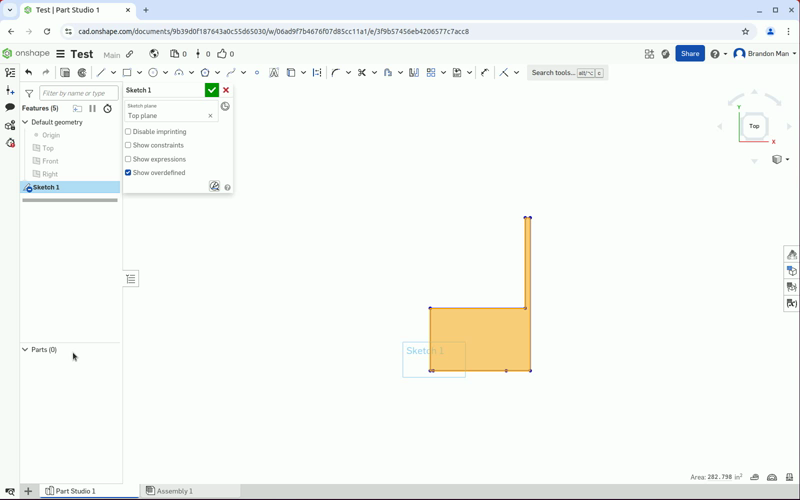
key(shift+e)
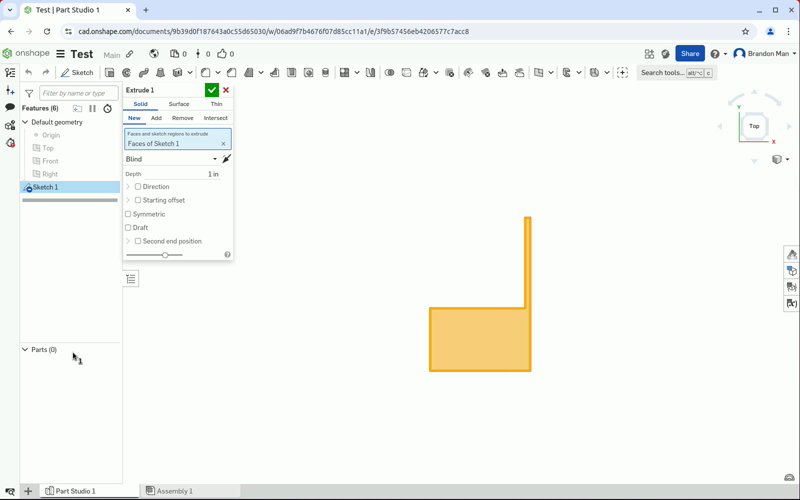
mouse_move(143, 106)
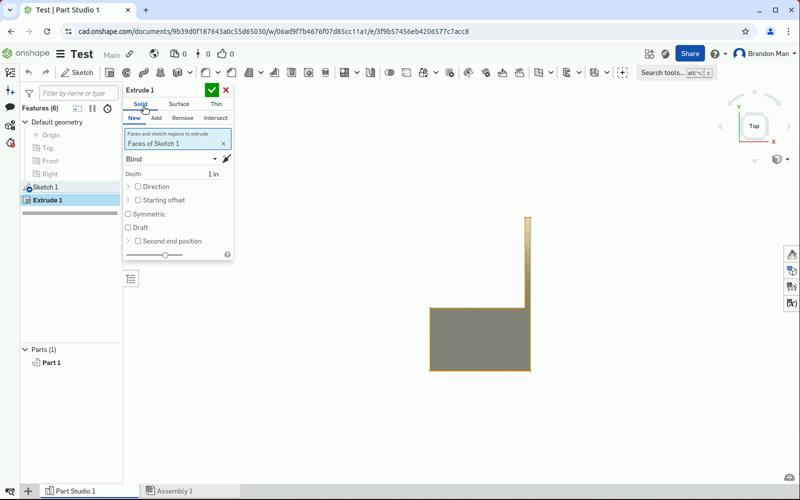
click(143, 106)
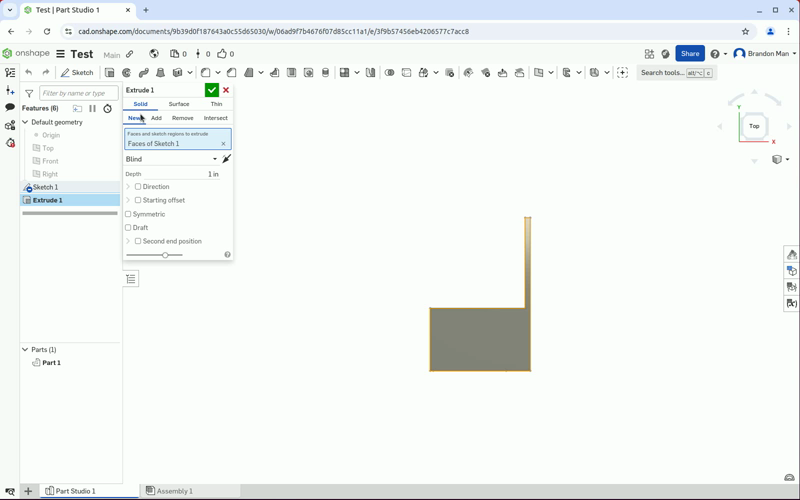
mouse_move(137, 120)
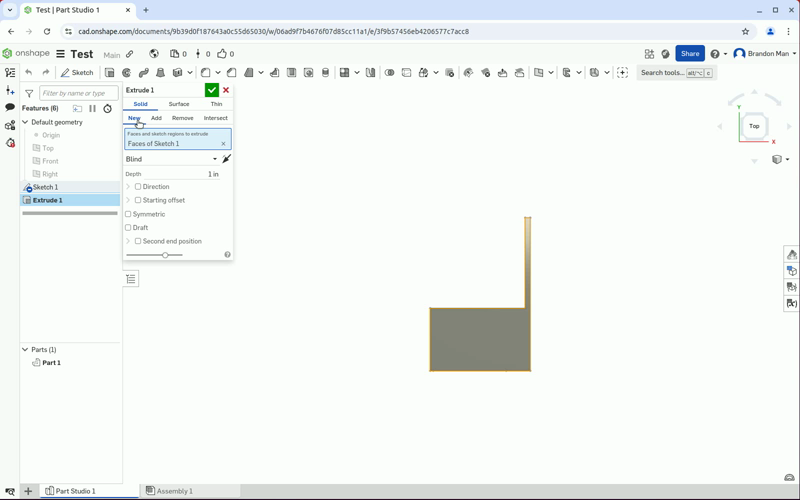
click(137, 120)
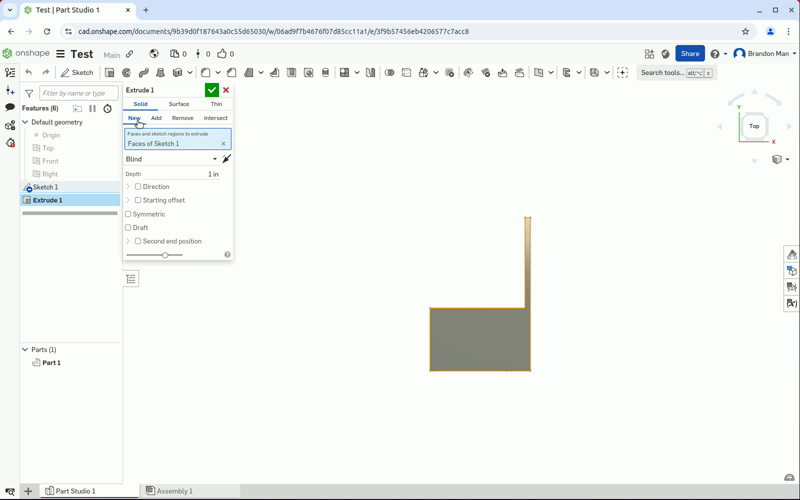
key(tab, 4)
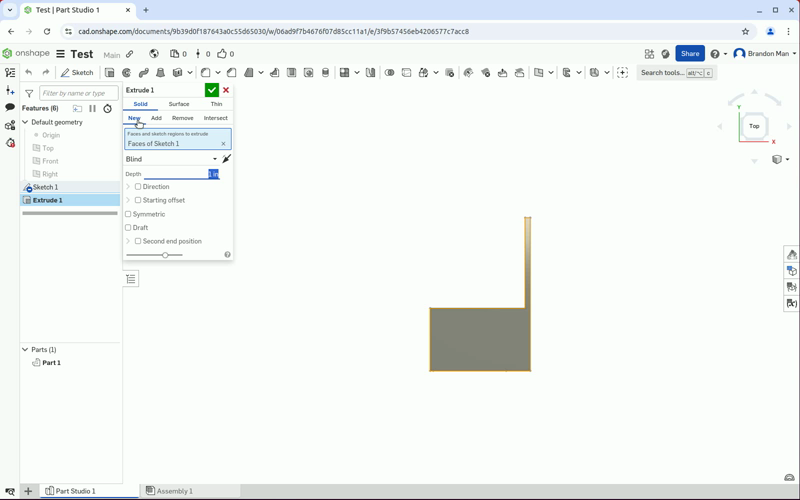
text(23.108)
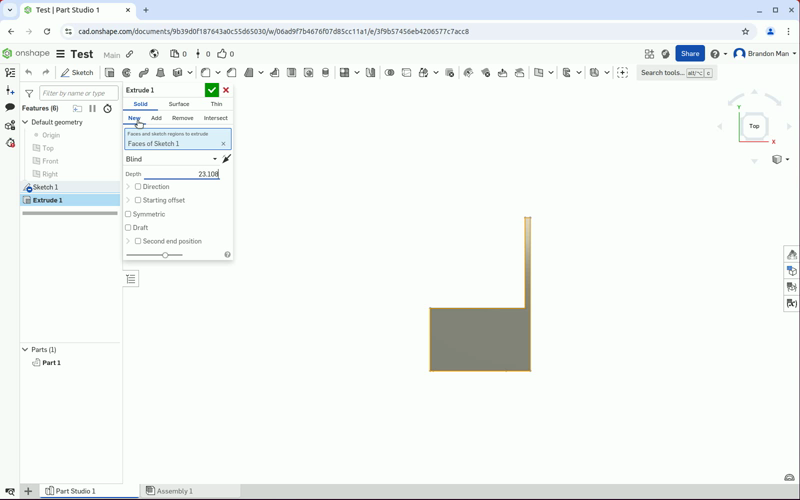
key(enter)
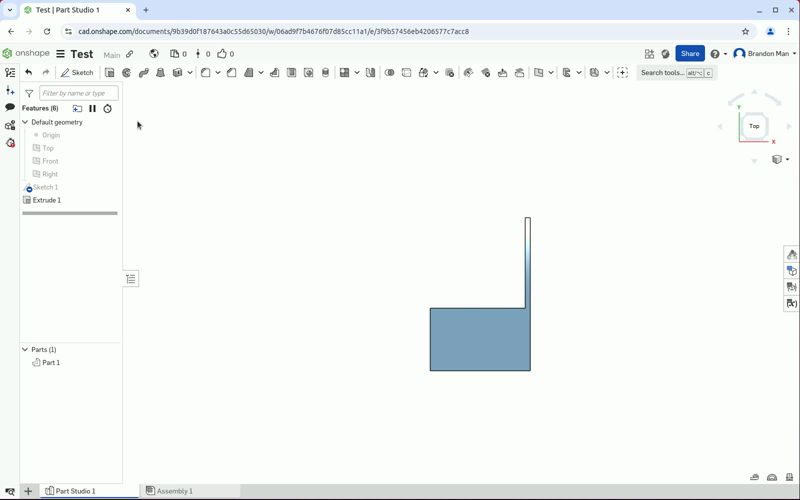
key(shift+h)
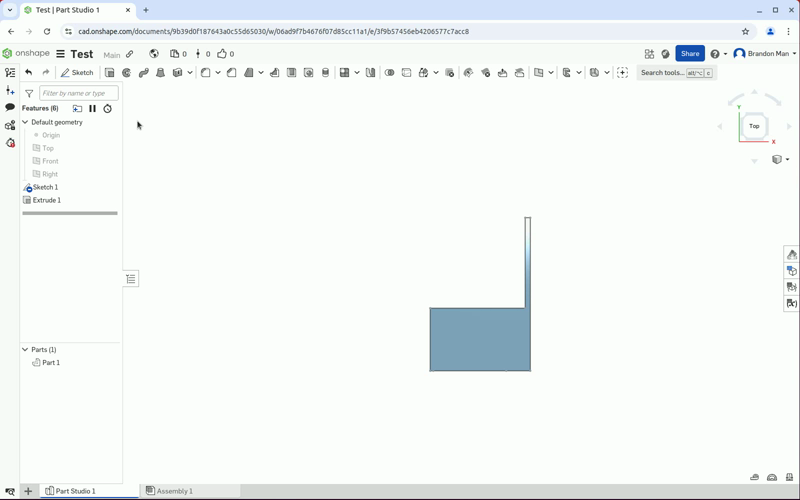
key(shift+h)
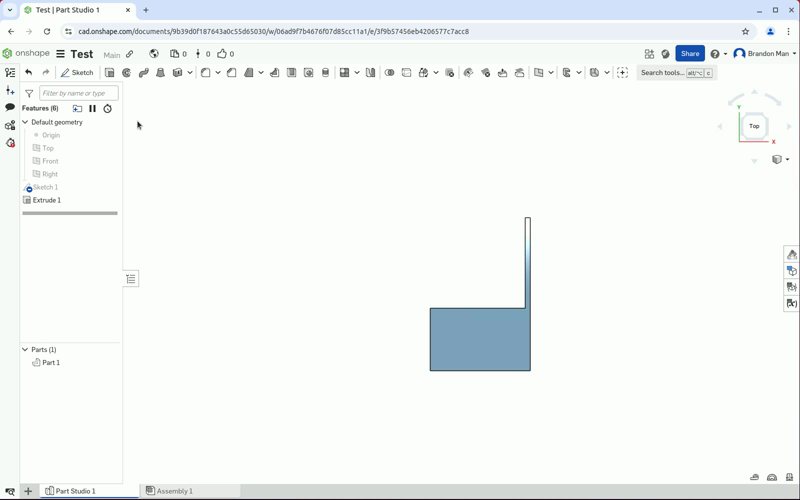
mouse_move(73, 189)
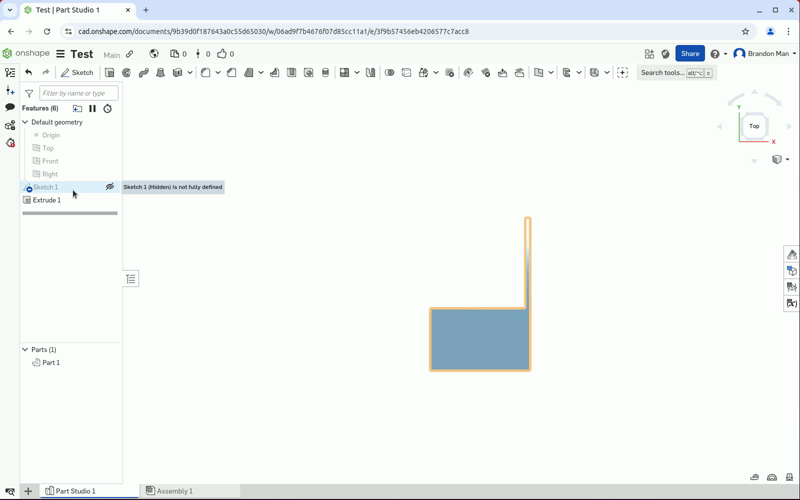
click(73, 189)
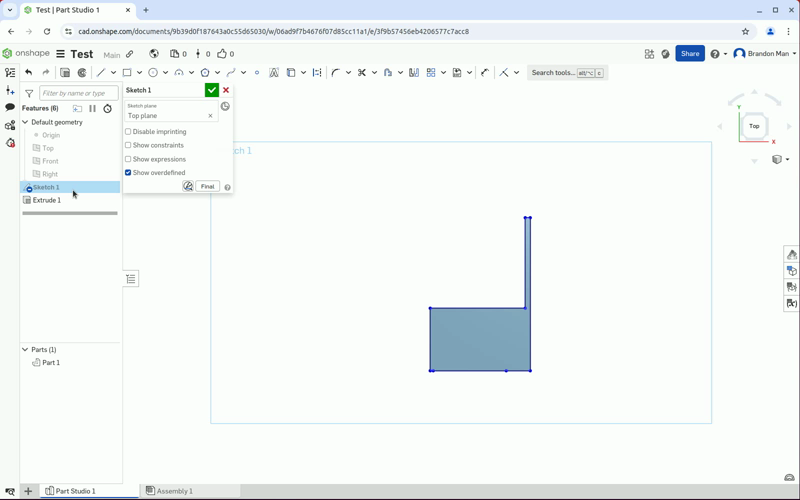
mouse_move(229, 92)
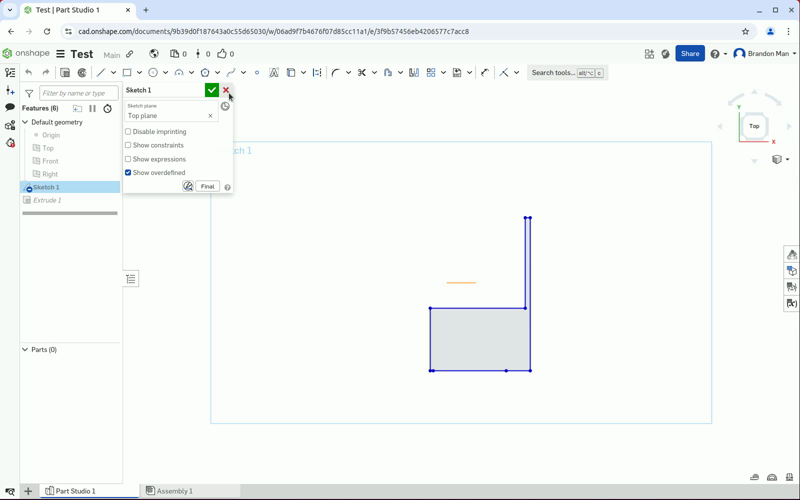
click(229, 92)
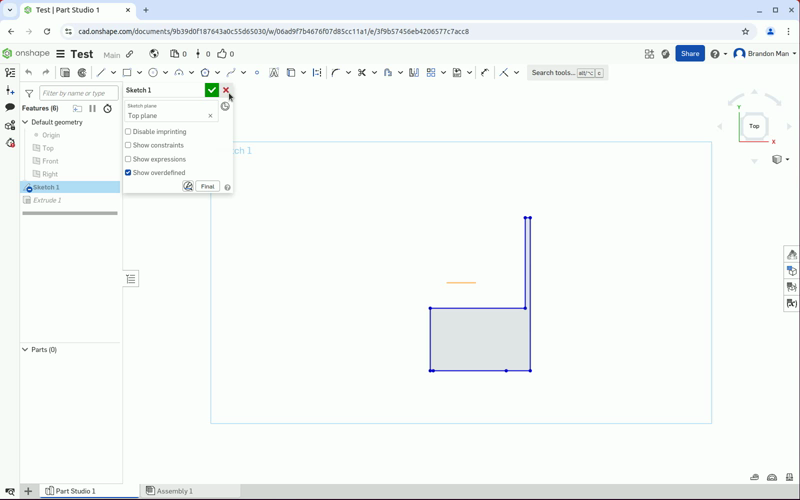
key(shift+s)
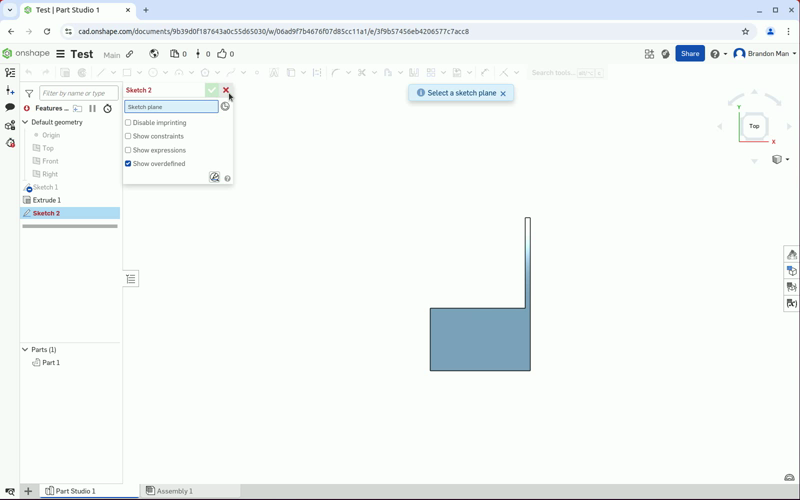
mouse_move(73, 150)
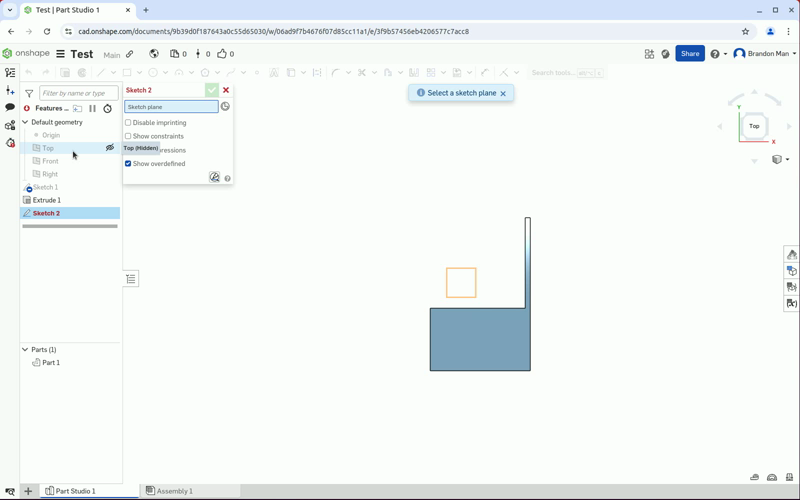
click(73, 150)
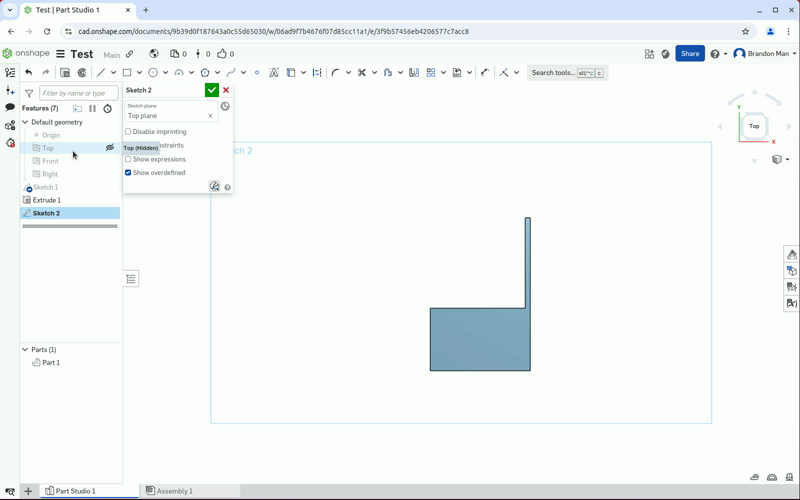
mouse_move(73, 352)
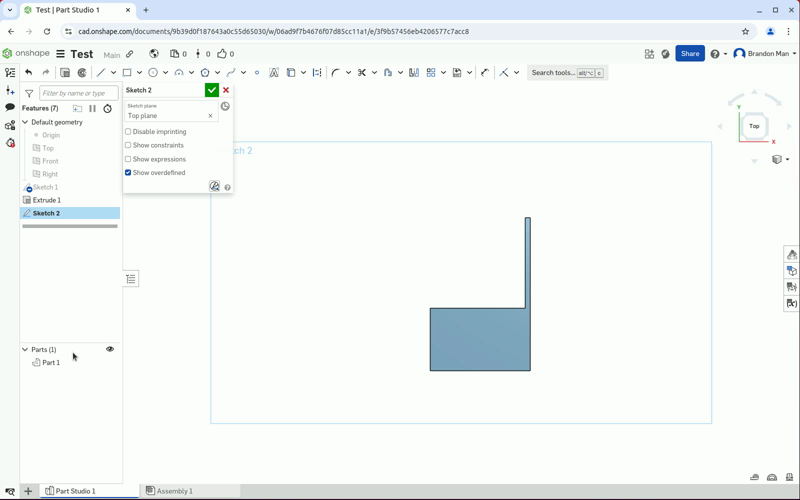
key(y)
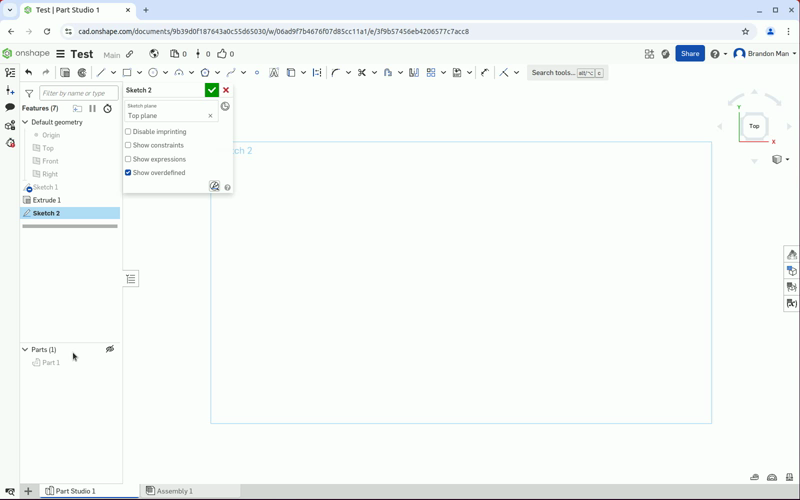
key(l)
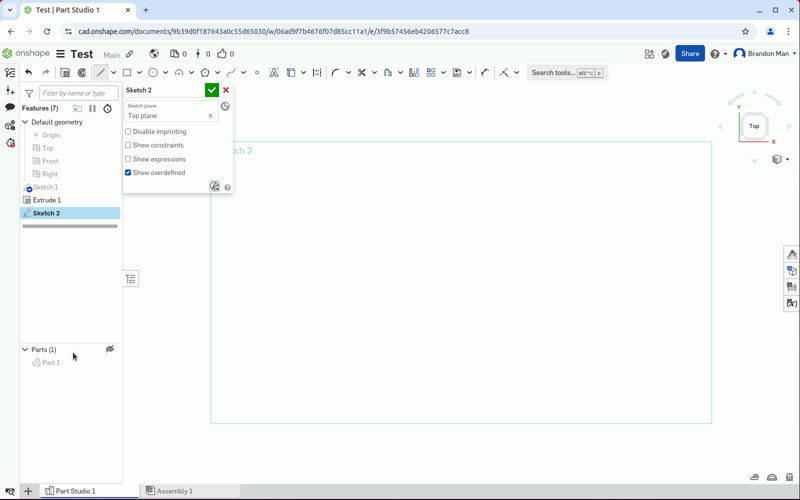
key_down(shift)
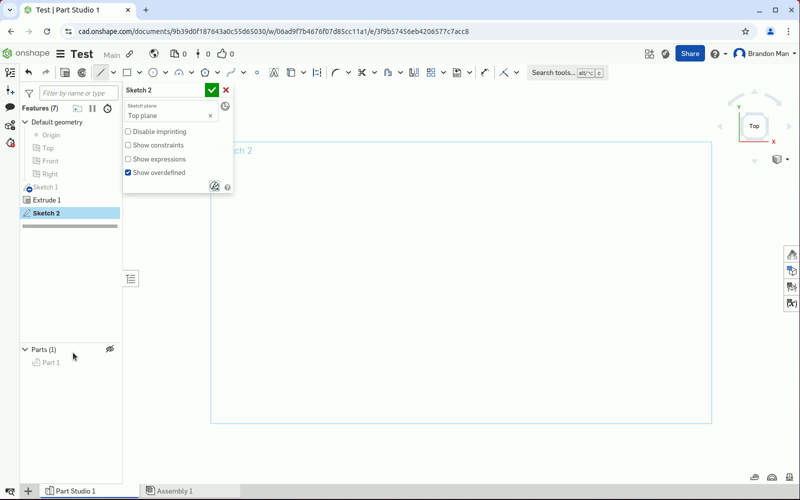
mouse_move(433, 394)
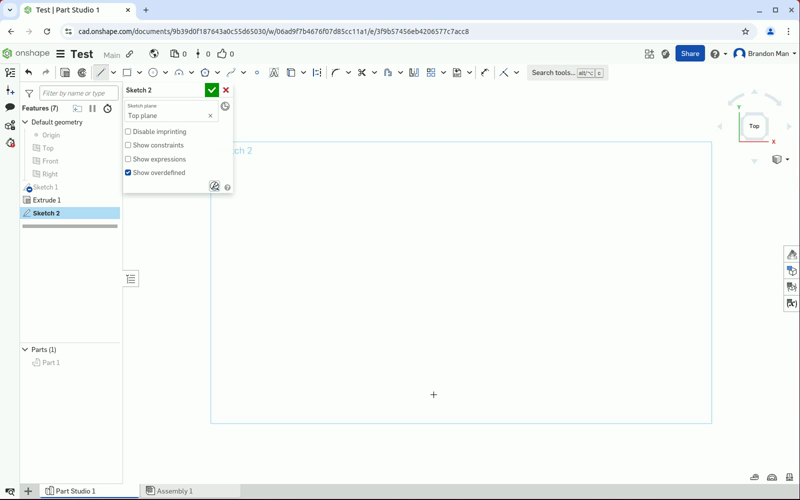
click(433, 394)
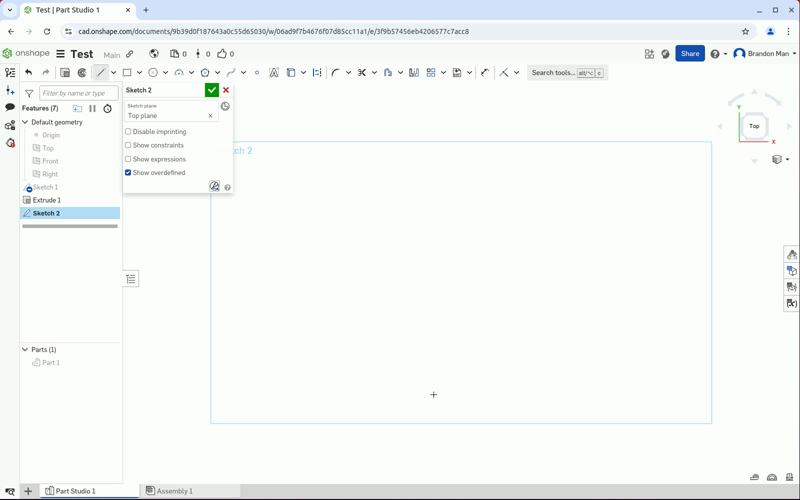
key_up(shift)
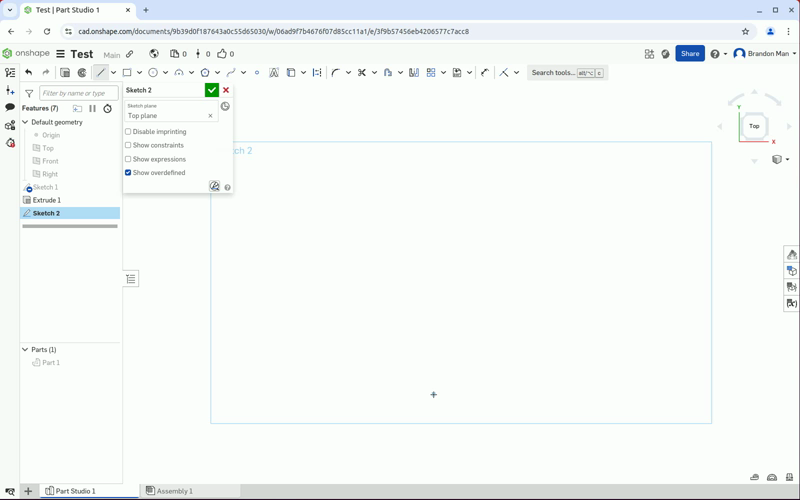
key_down(shift)
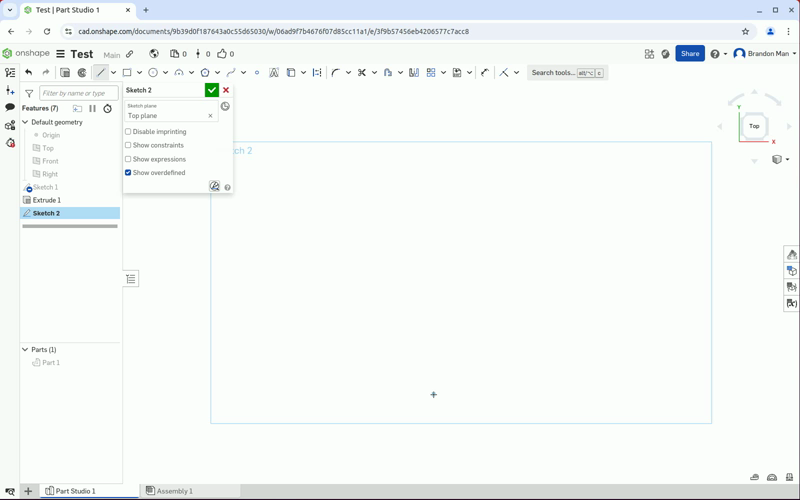
mouse_move(507, 394)
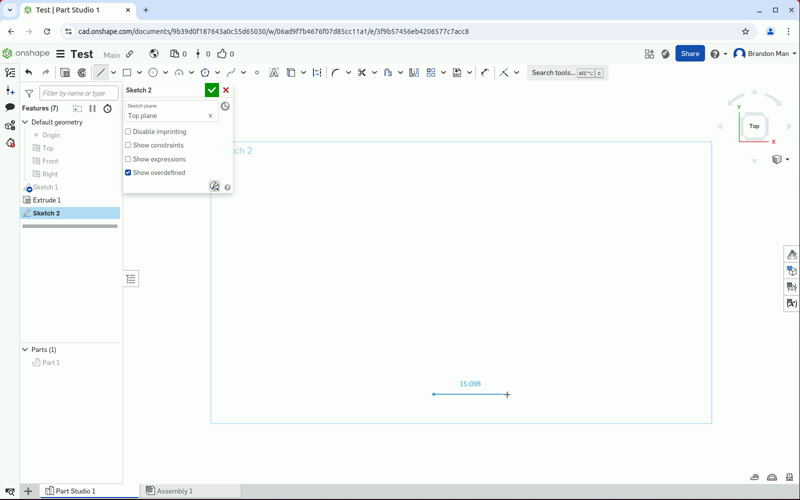
click(507, 394)
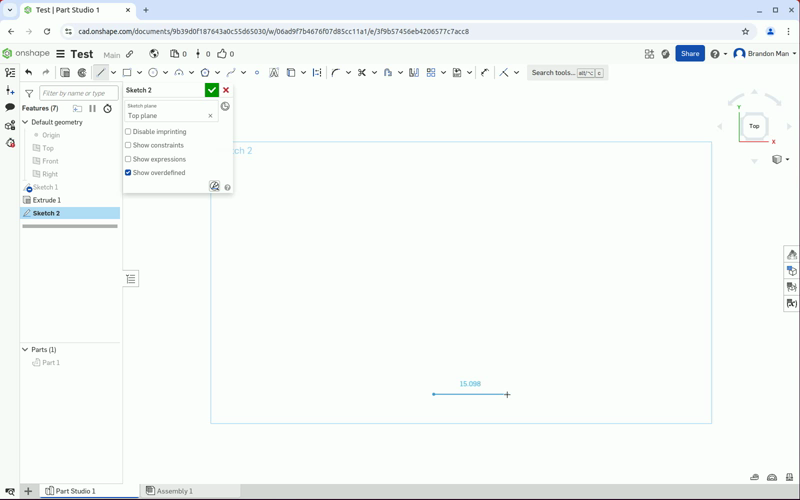
key_up(shift)
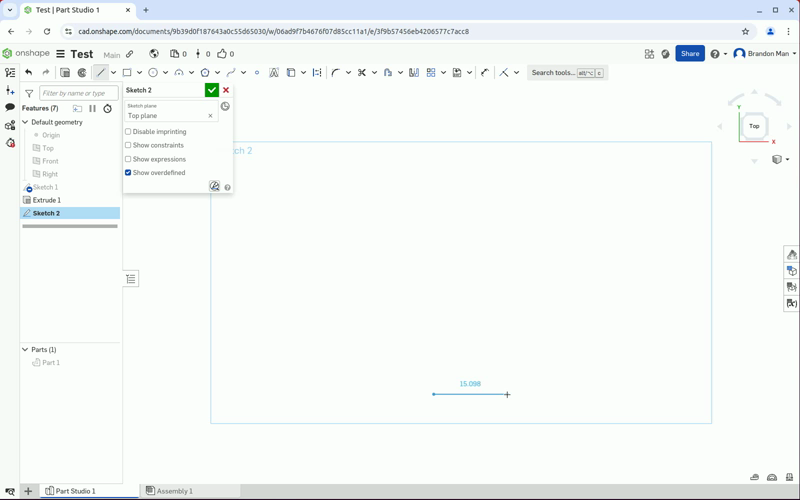
key_down(shift)
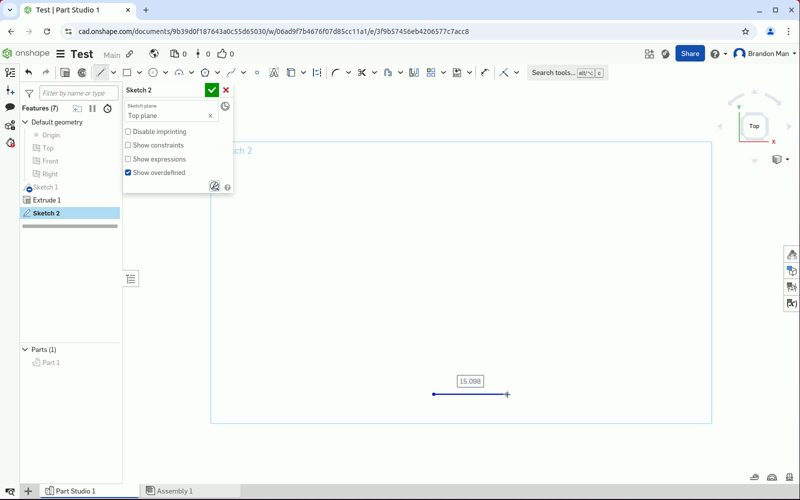
mouse_move(537, 394)
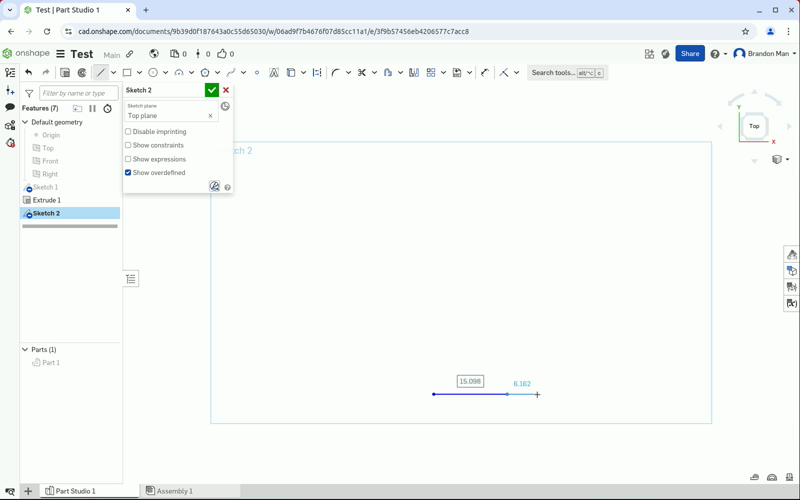
mouse_move(507, 370)
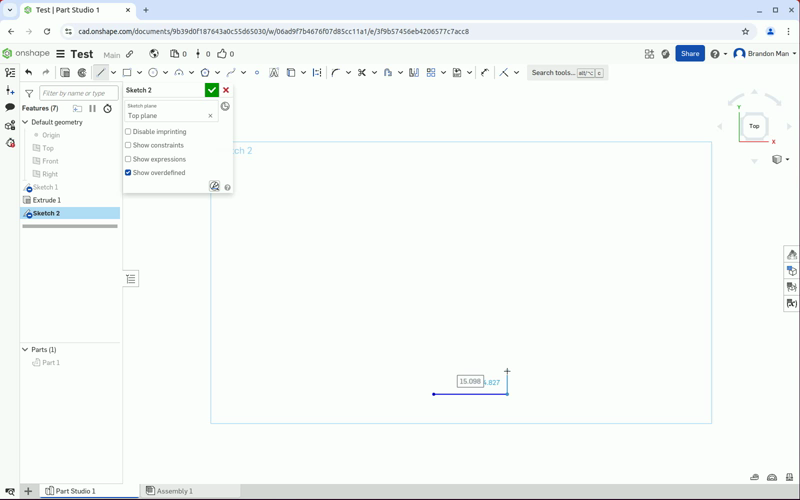
click(507, 370)
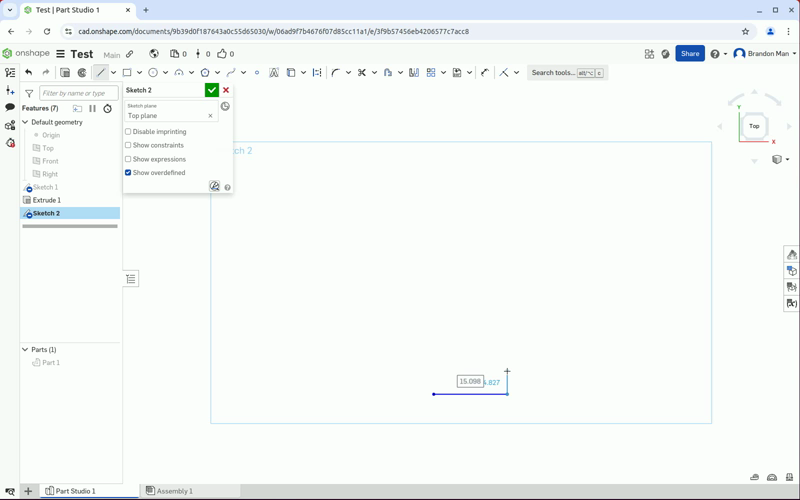
key_up(shift)
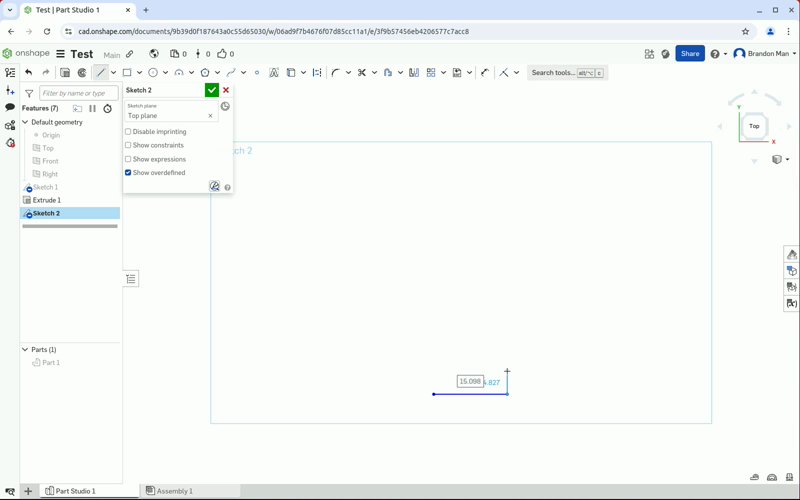
key_down(shift)
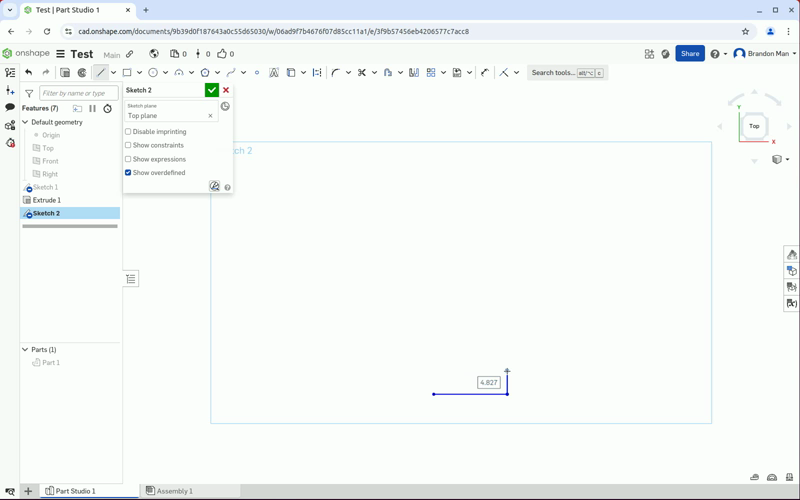
mouse_move(433, 370)
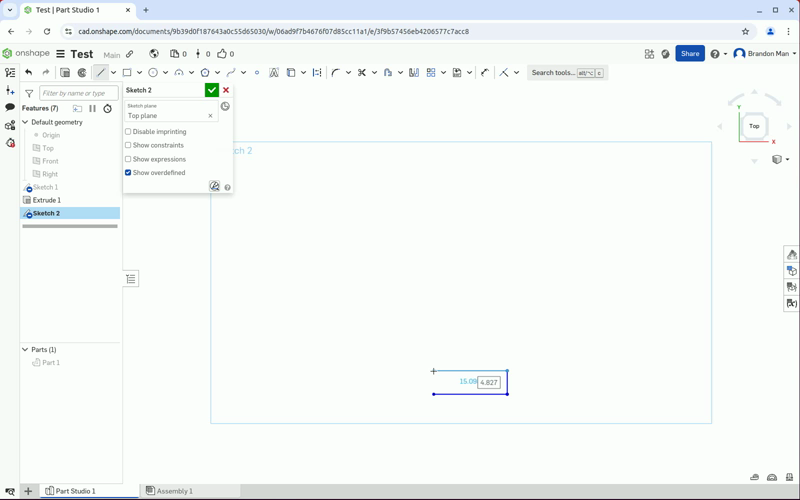
click(433, 370)
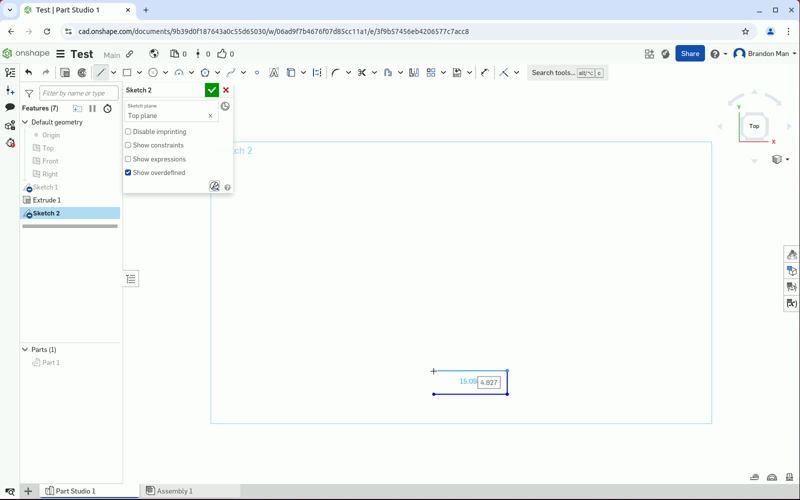
key_up(shift)
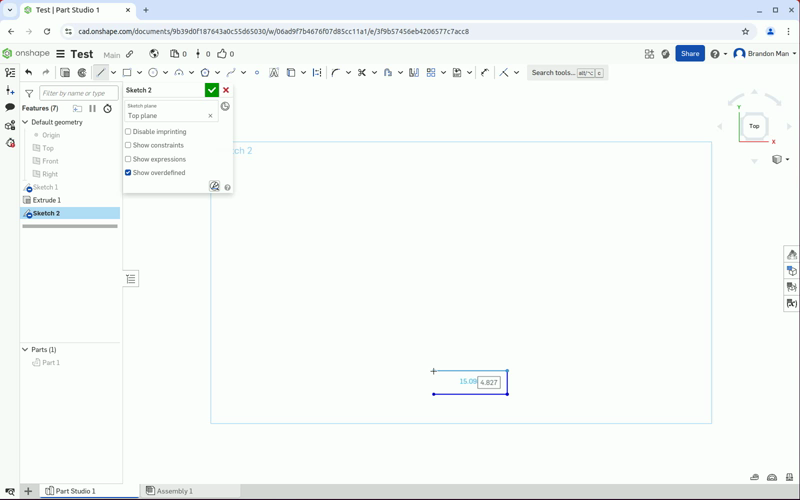
mouse_move(463, 370)
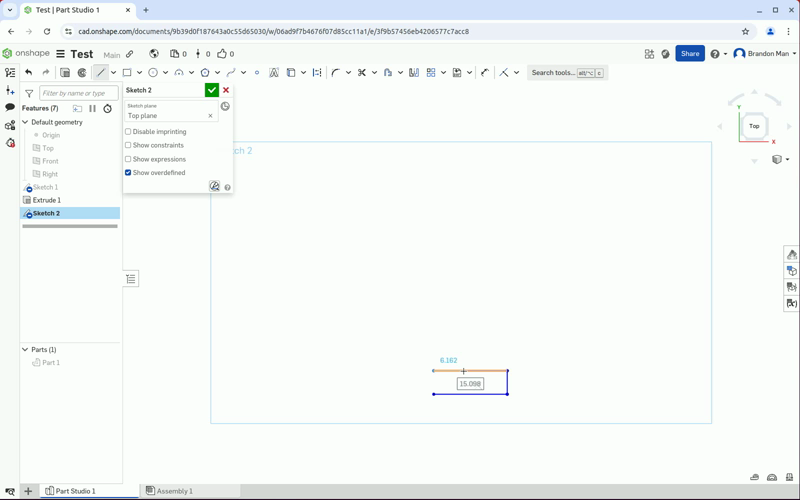
key_down(shift)
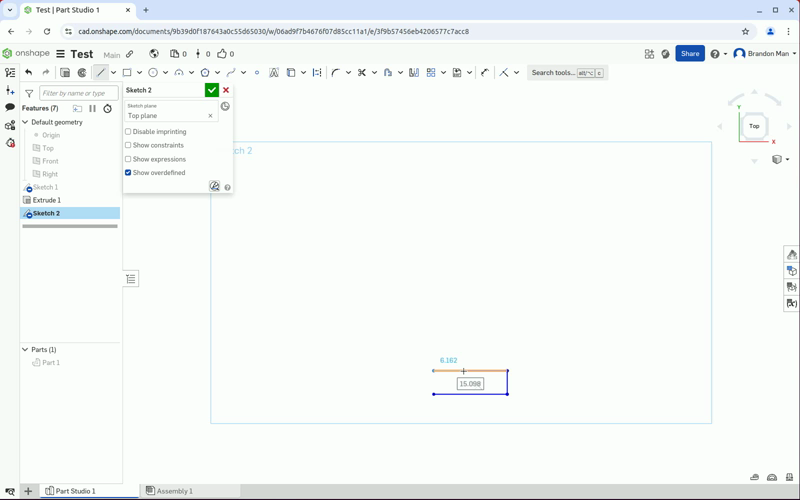
mouse_move(433, 394)
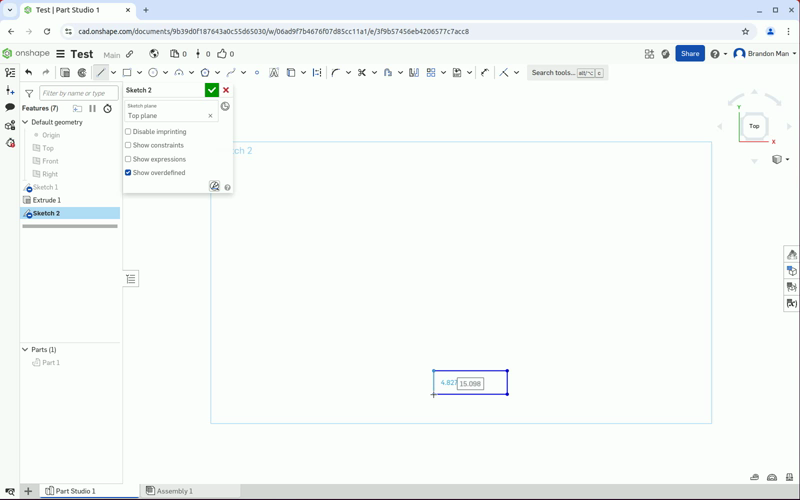
key_up(shift)
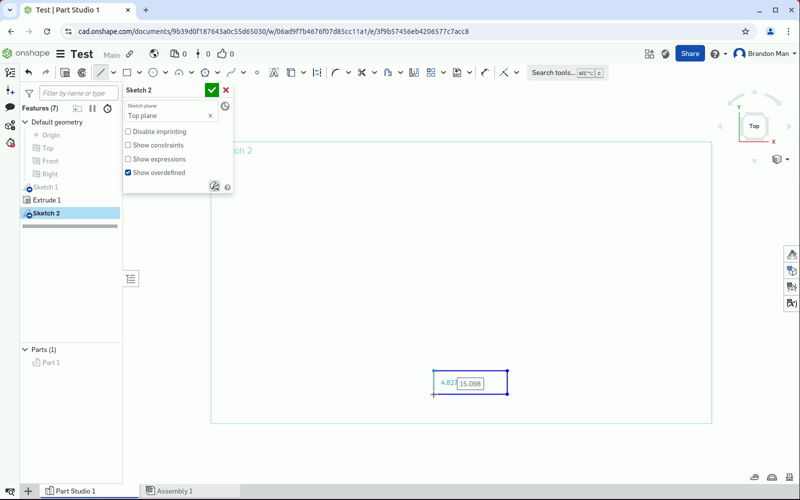
click(433, 394)
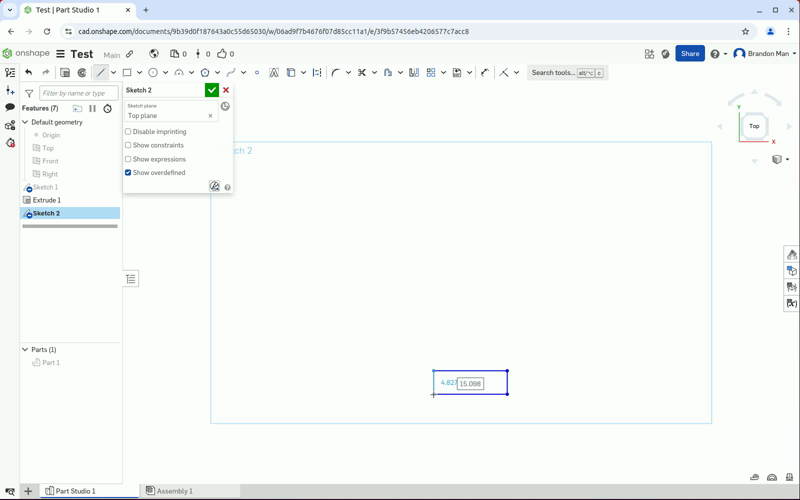
key(esc)
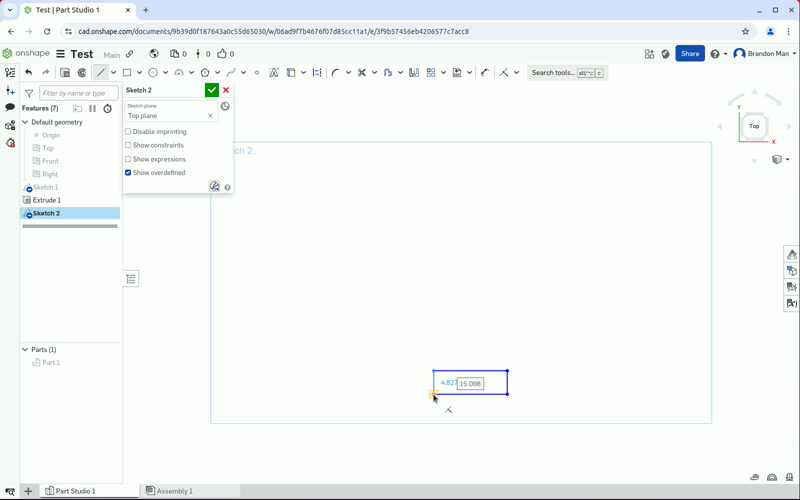
mouse_move(443, 387)
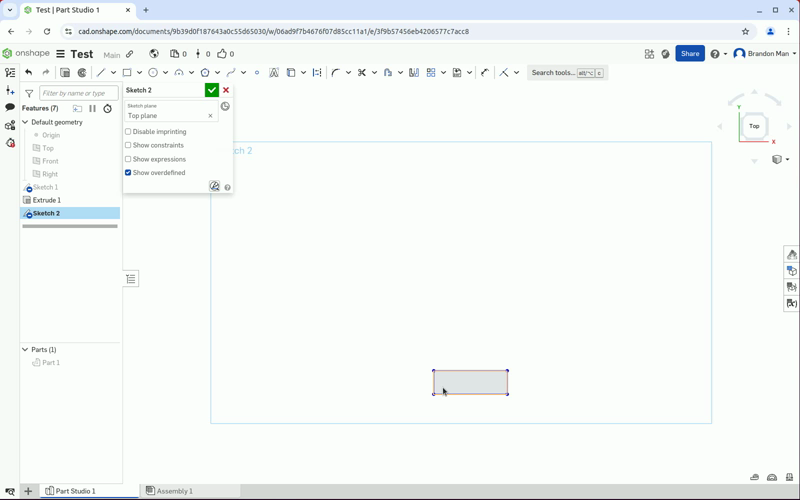
scroll(6)
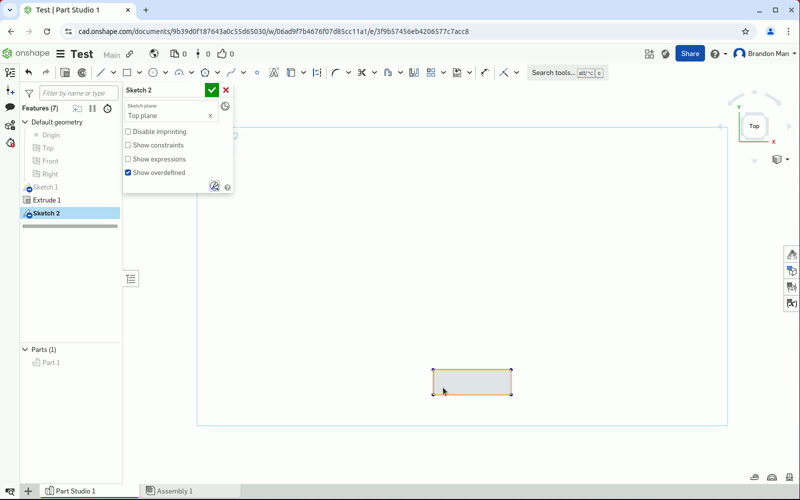
scroll(6)
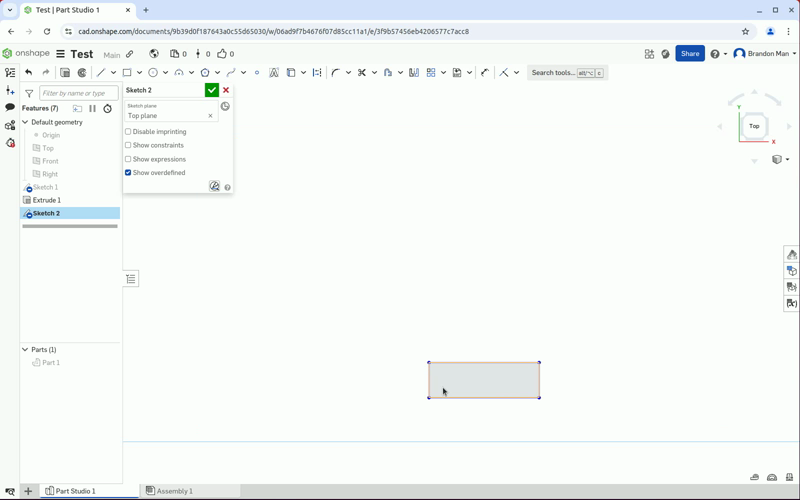
scroll(6)
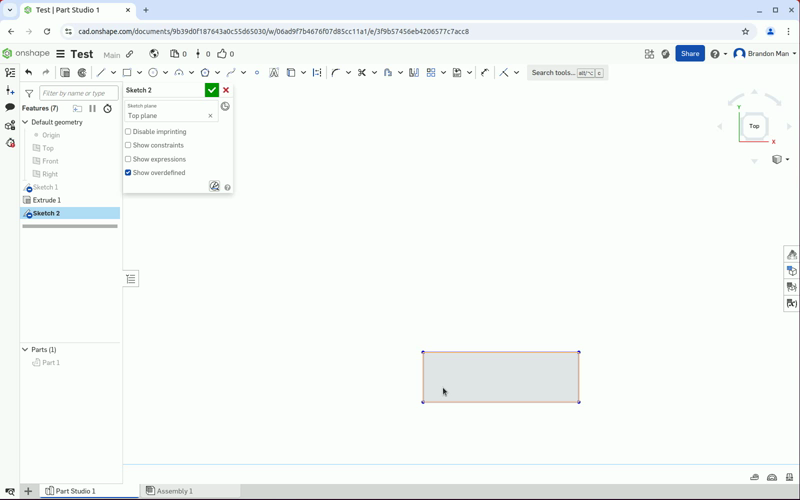
scroll(6)
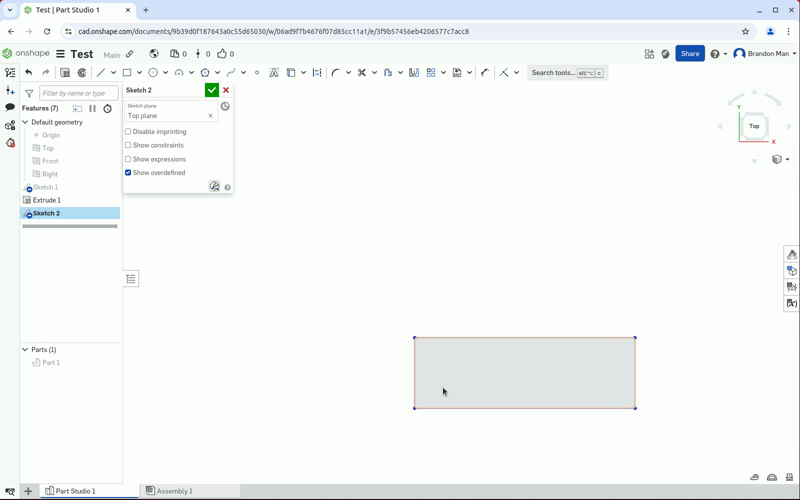
scroll(6)
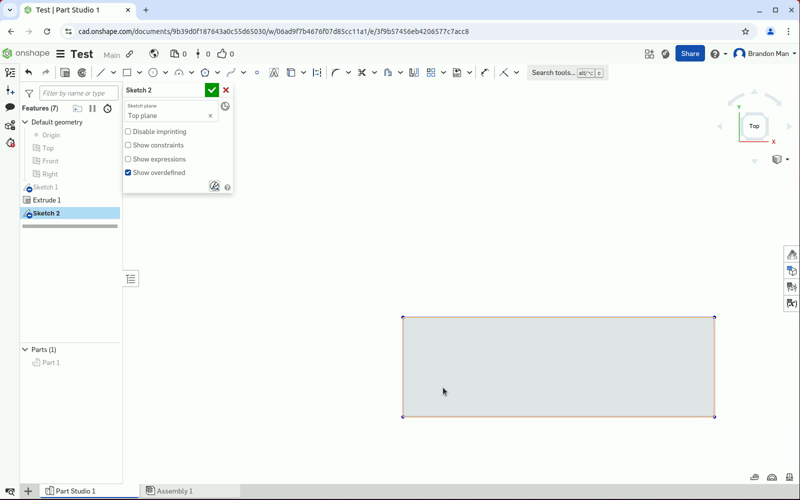
scroll(6)
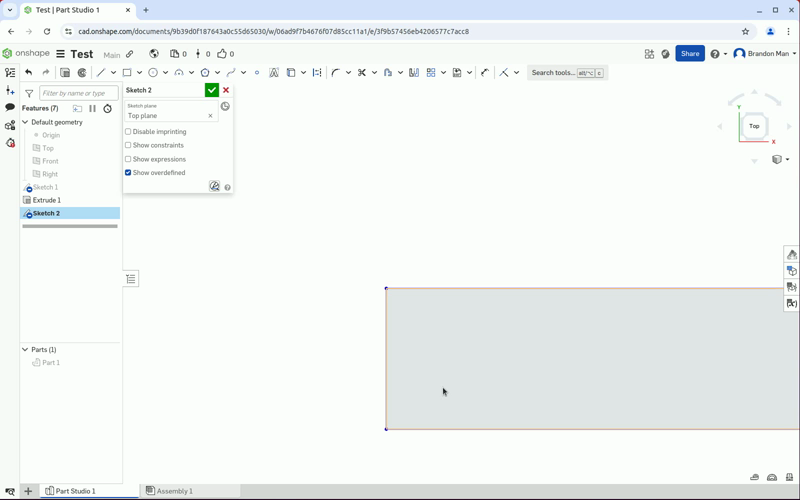
scroll(6)
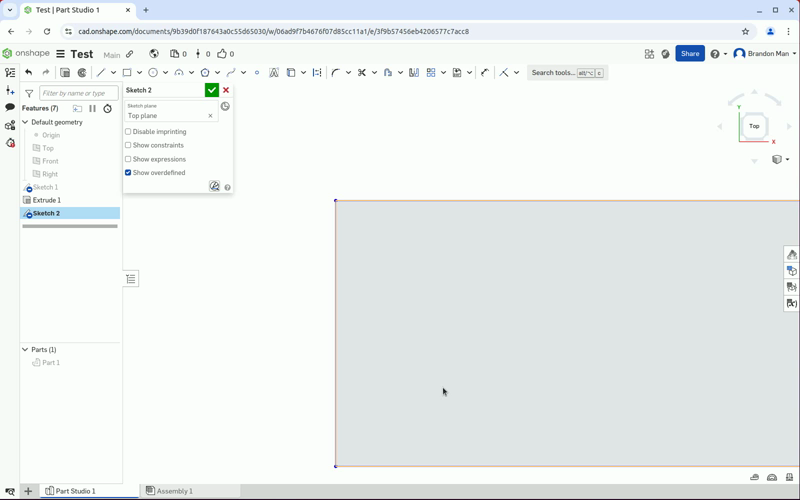
click(443, 387)
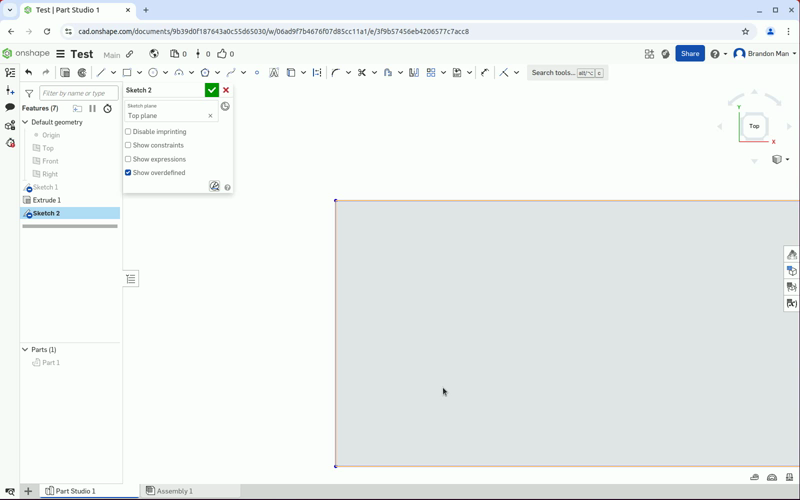
scroll(-6)
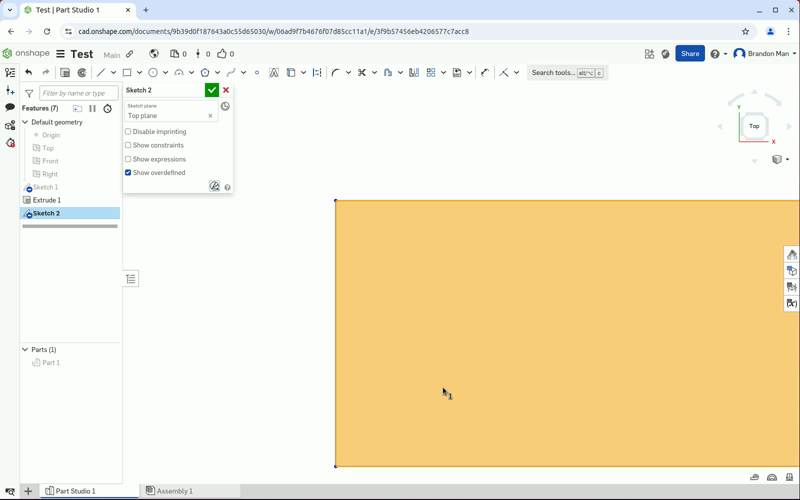
scroll(-6)
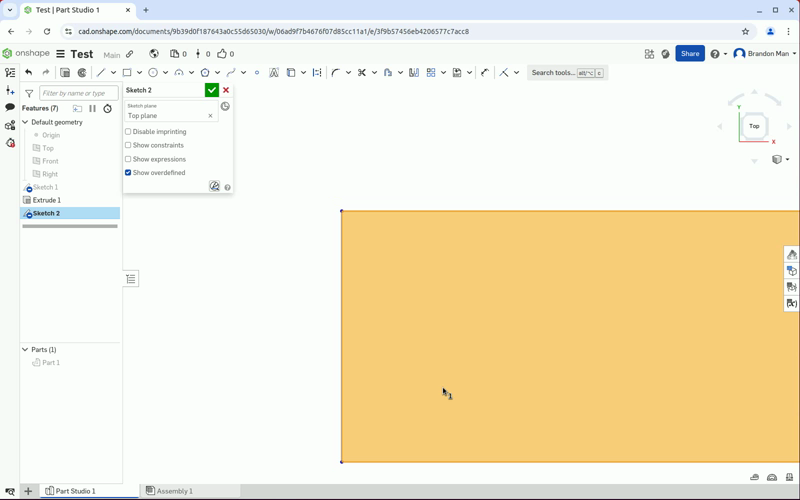
scroll(-6)
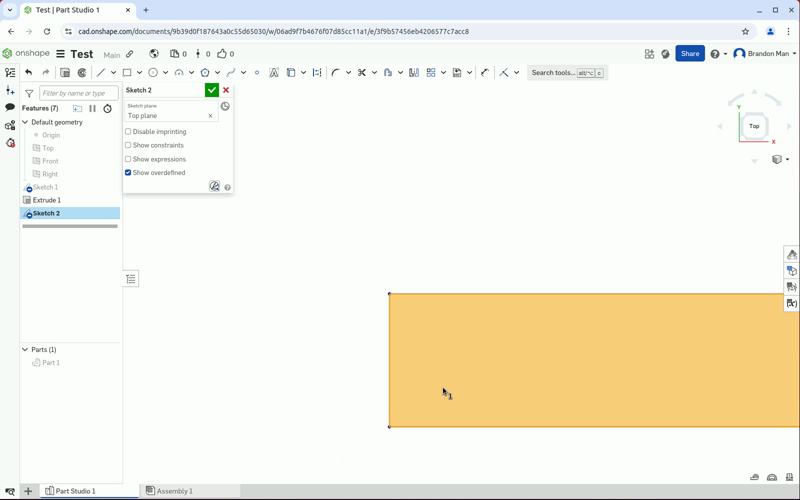
scroll(-6)
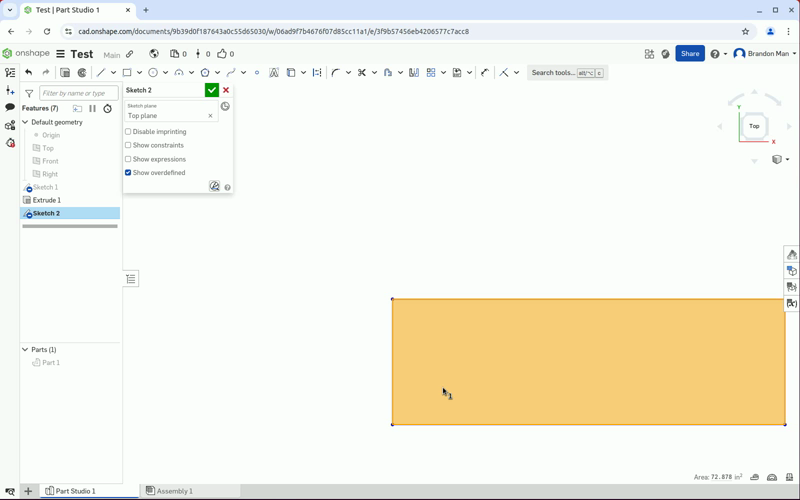
scroll(-6)
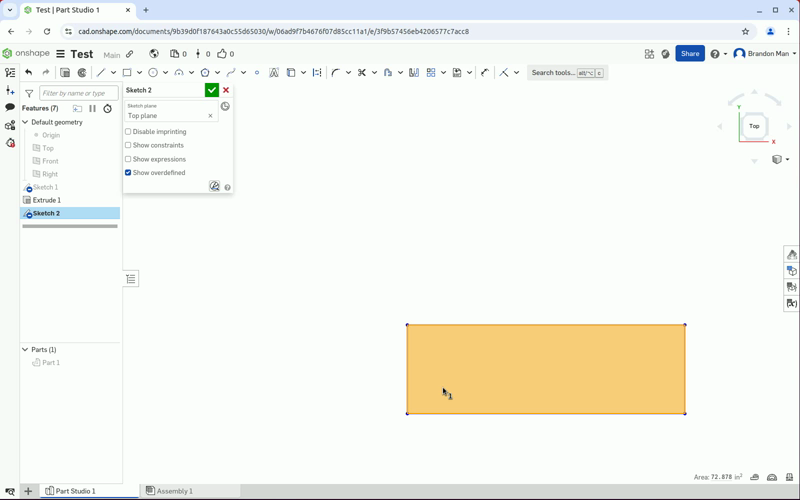
scroll(-6)
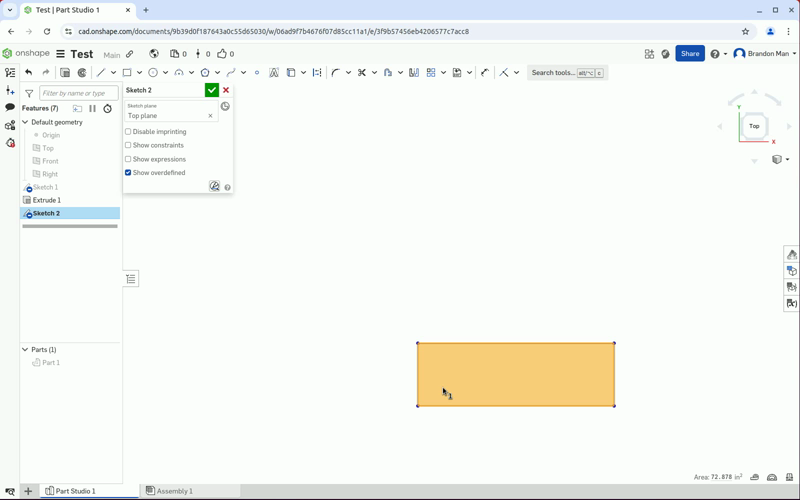
scroll(-6)
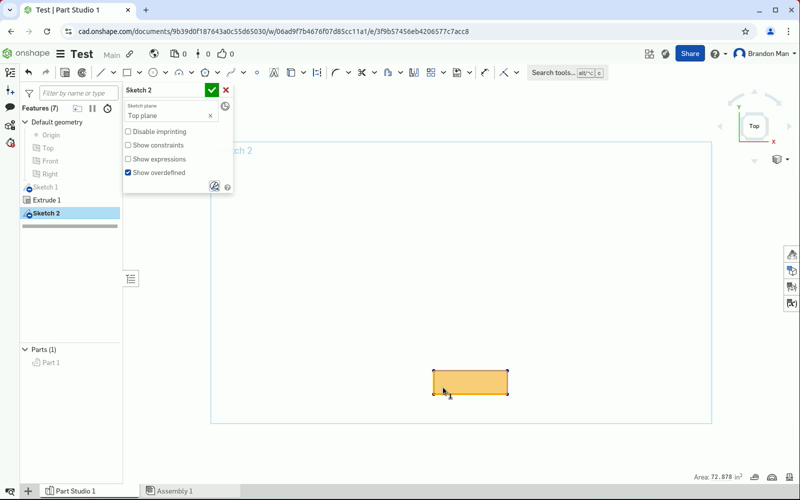
mouse_move(73, 352)
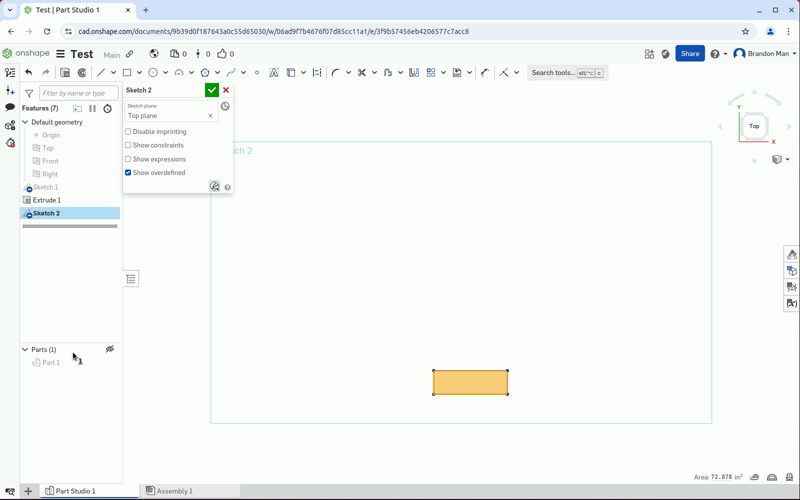
key(shift+y)
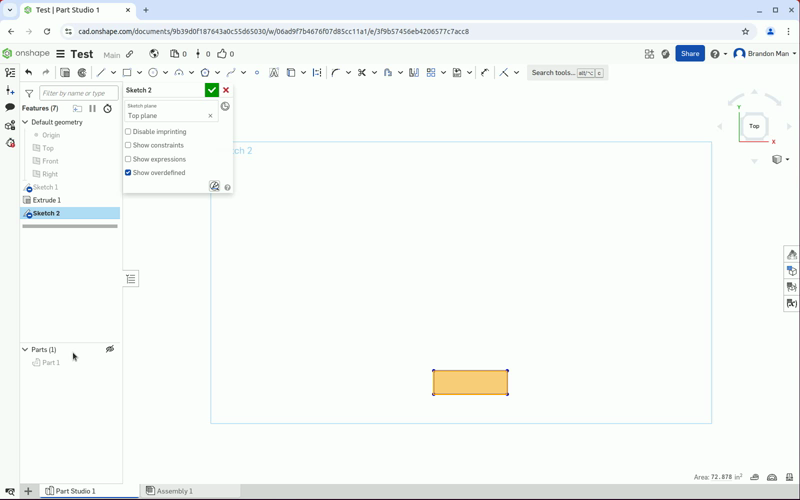
key(shift+e)
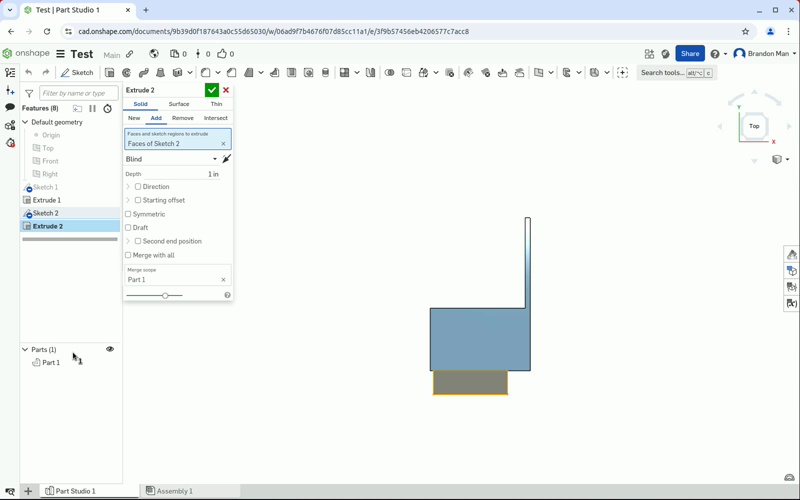
mouse_move(143, 106)
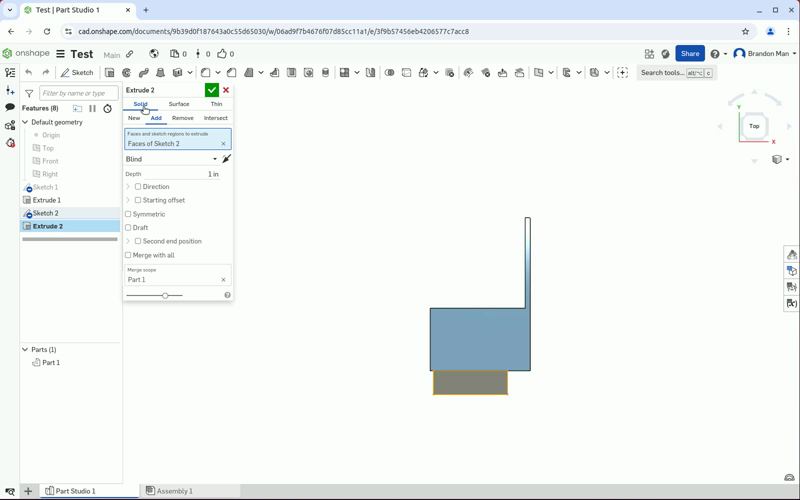
click(143, 106)
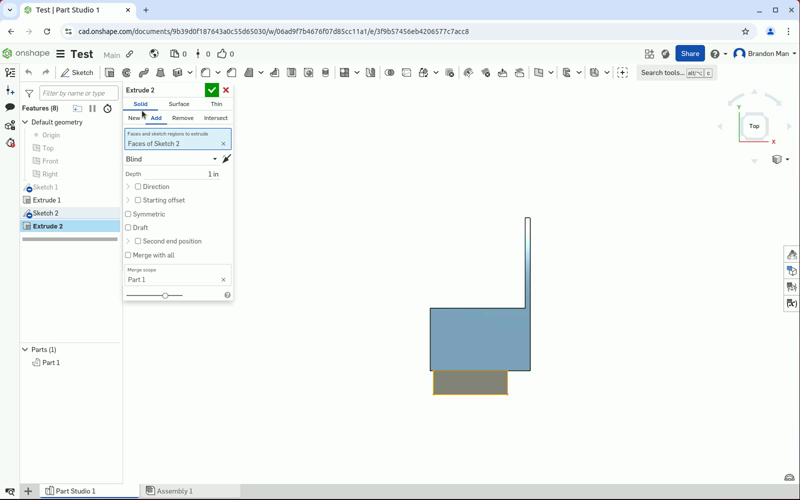
mouse_move(137, 120)
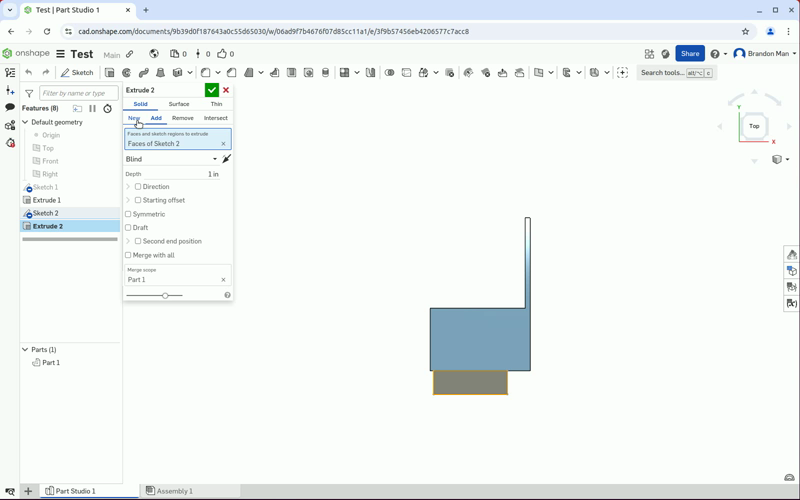
click(137, 120)
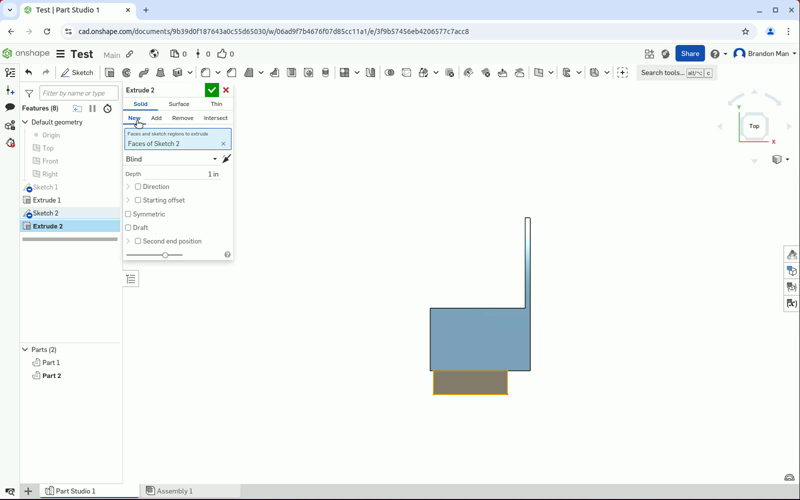
key(tab, 4)
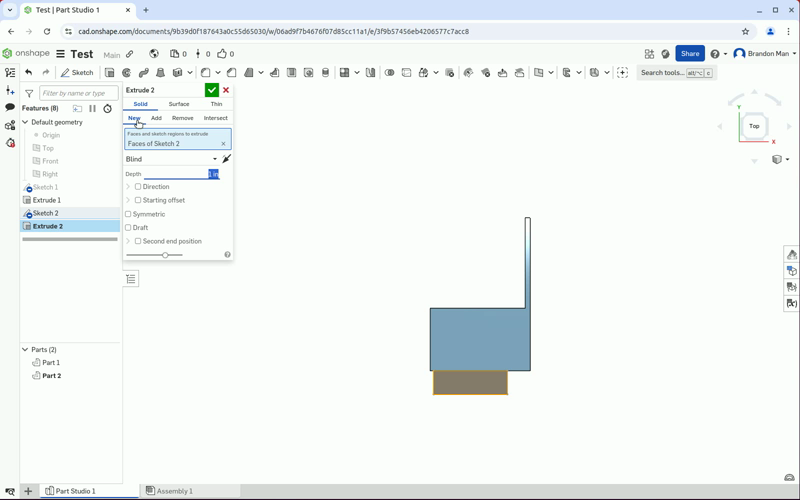
text(23.108)
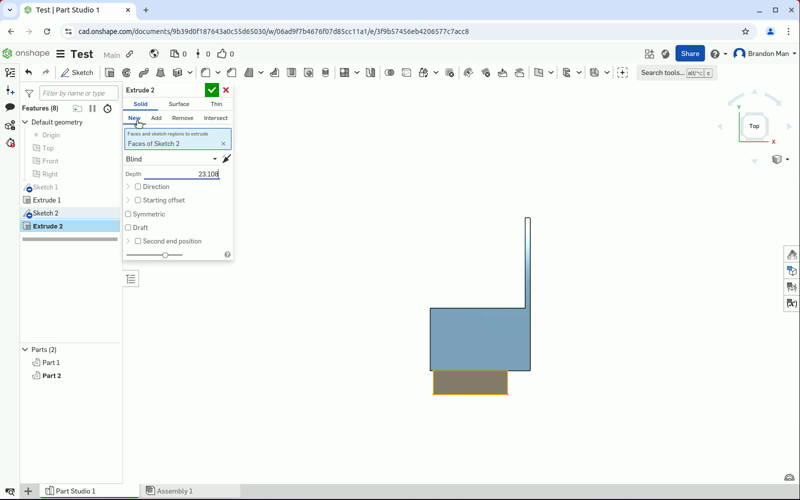
key(enter)
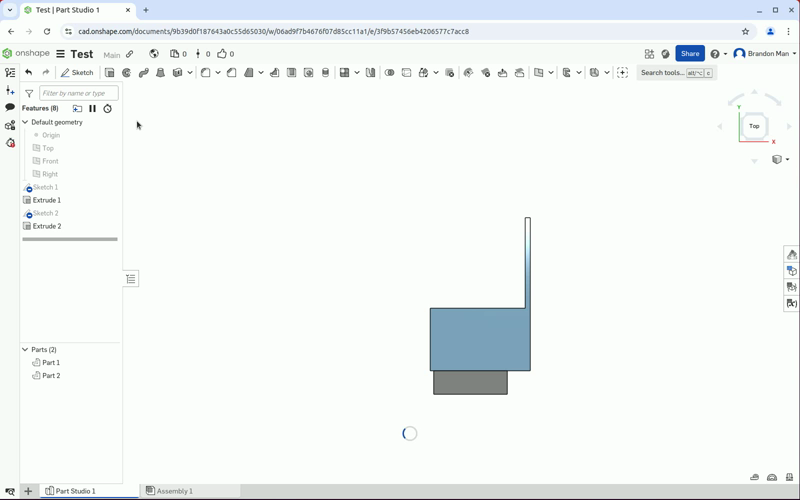
key(shift+h)
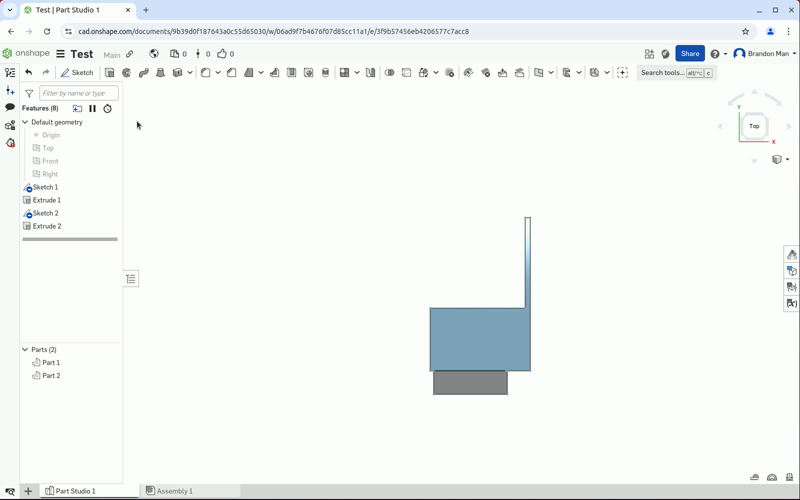
key(shift+h)
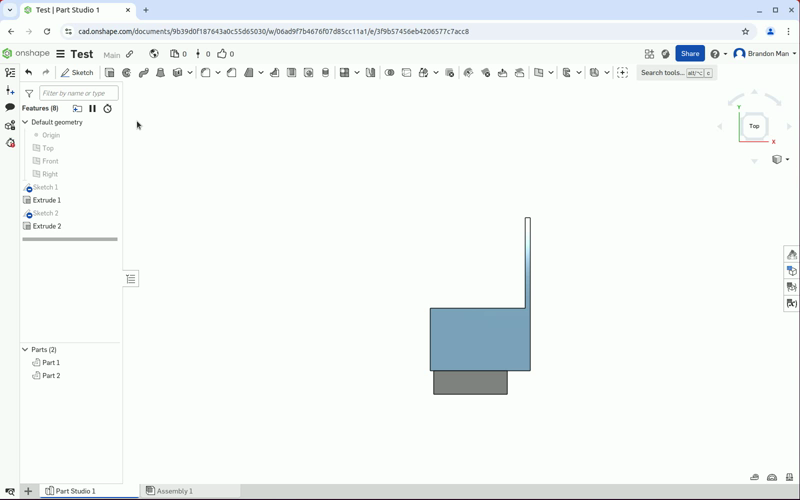
mouse_move(73, 189)
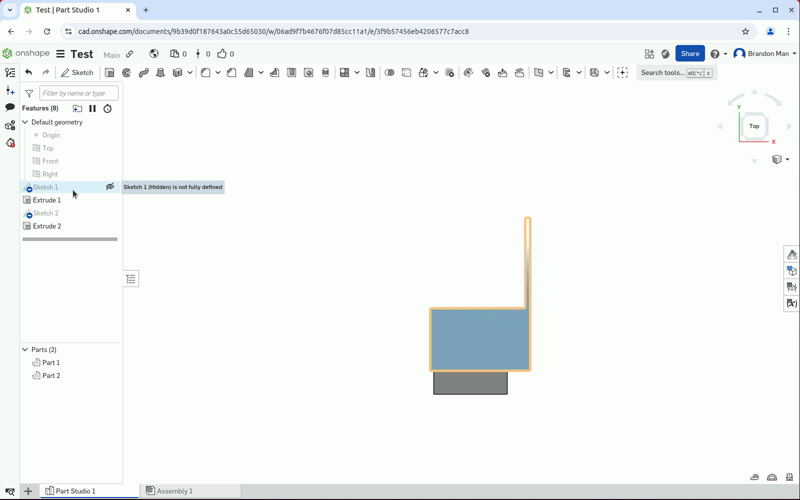
click(73, 189)
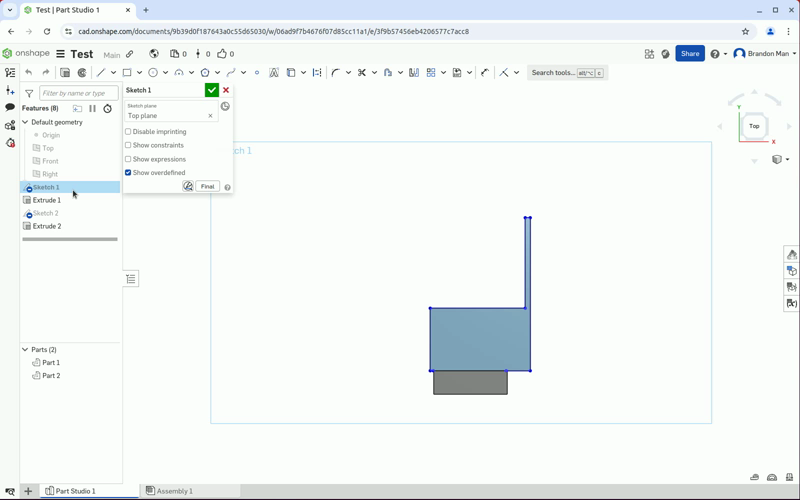
mouse_move(229, 92)
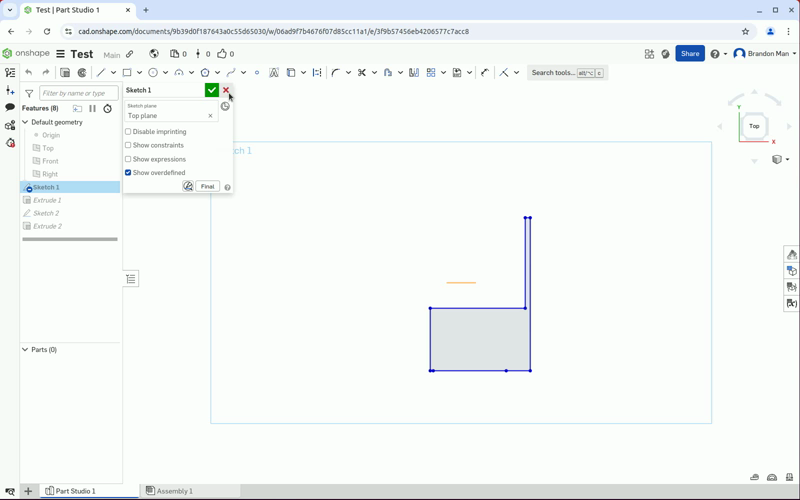
click(229, 92)
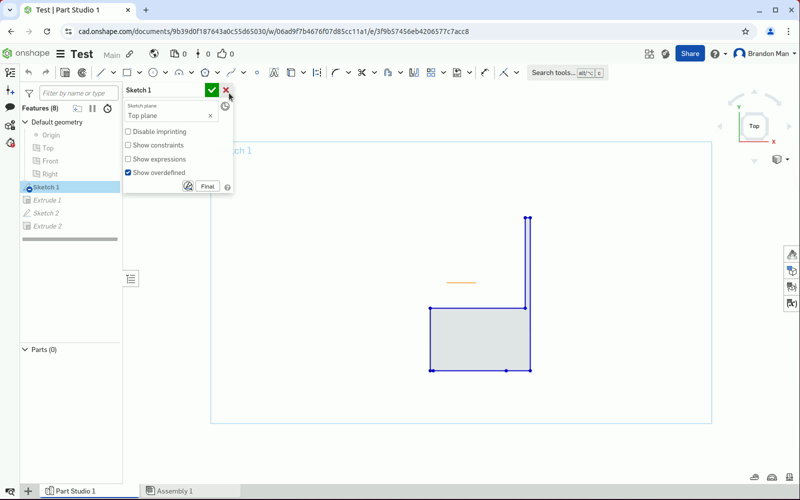
key(shift+s)
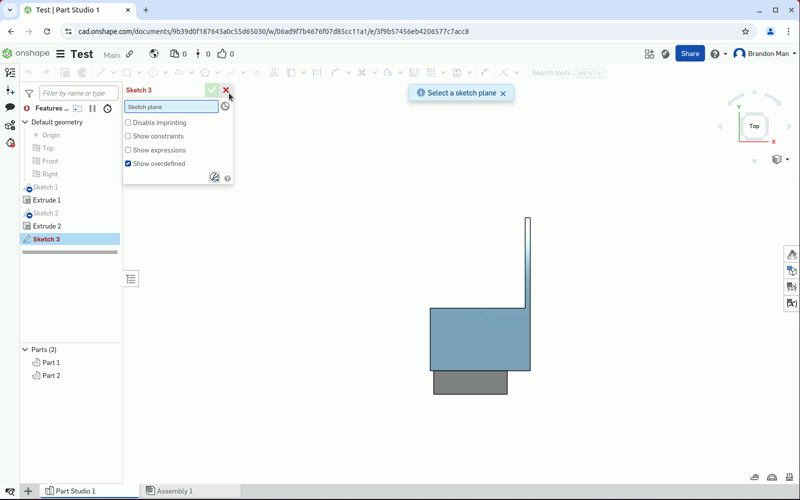
mouse_move(73, 150)
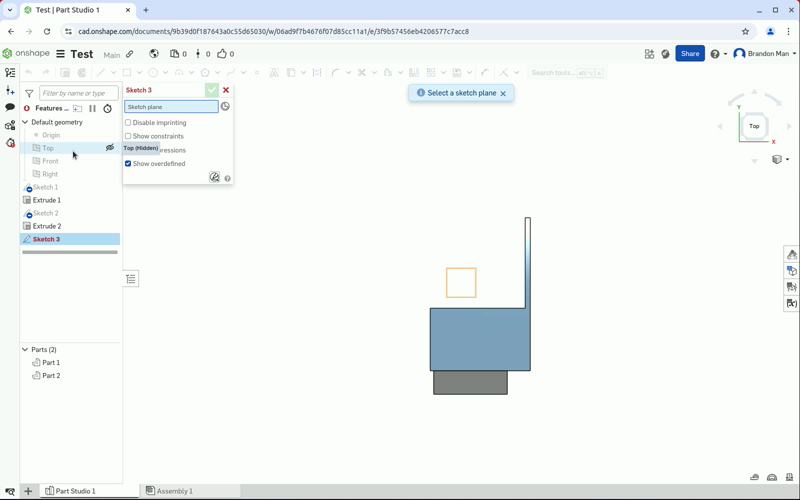
click(73, 150)
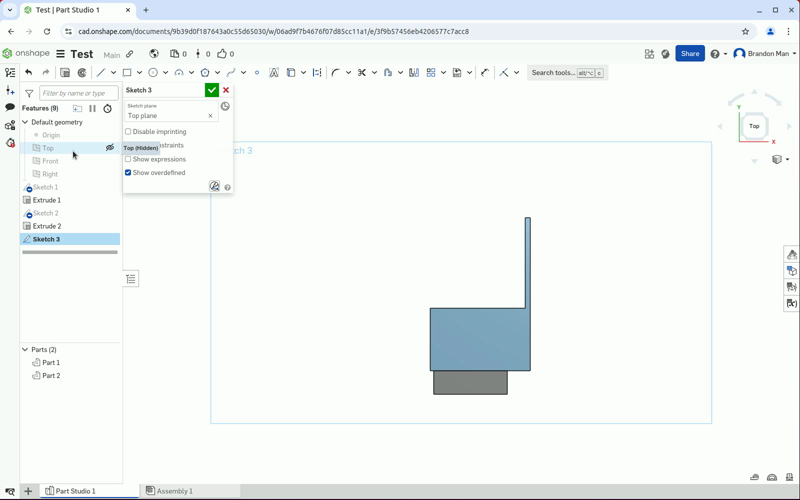
mouse_move(73, 352)
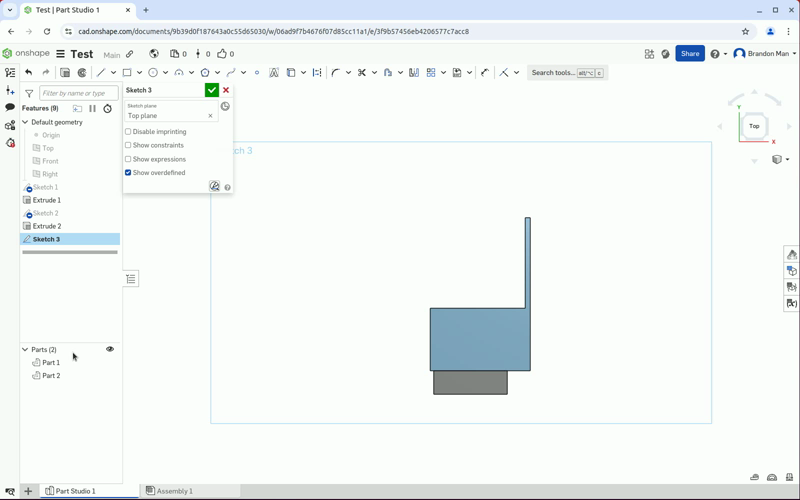
key(y)
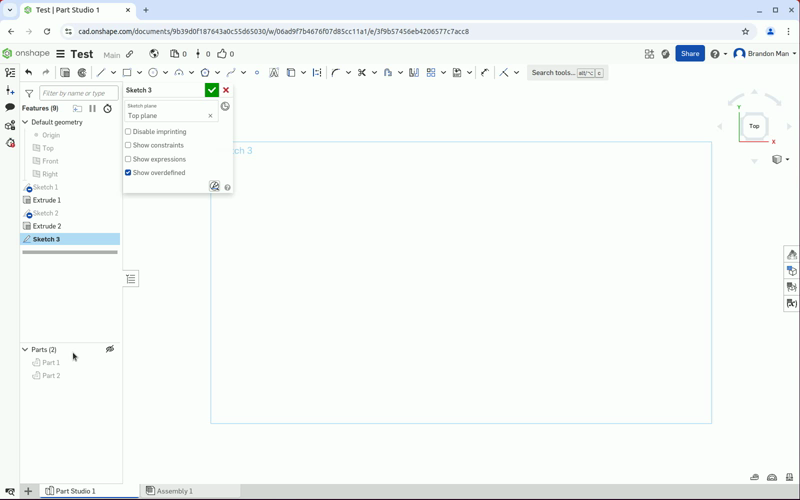
key(l)
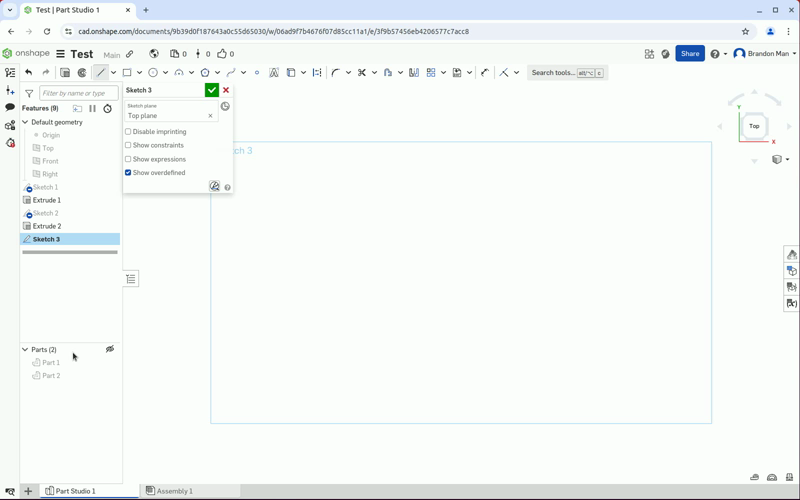
key_down(shift)
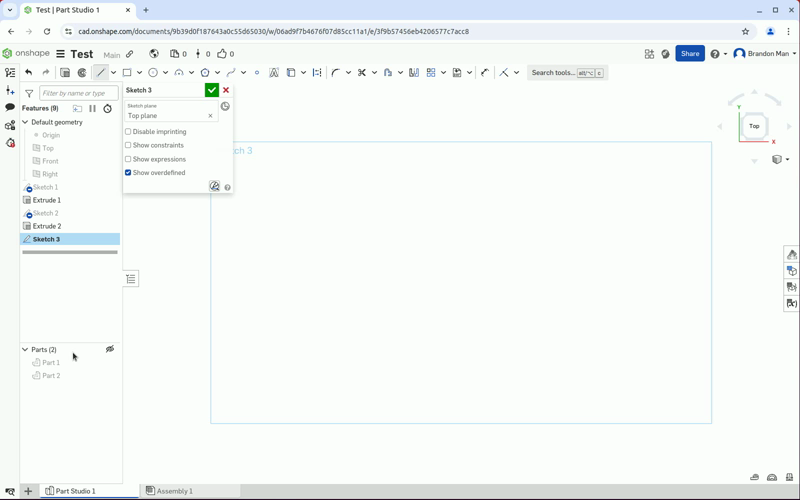
mouse_move(414, 306)
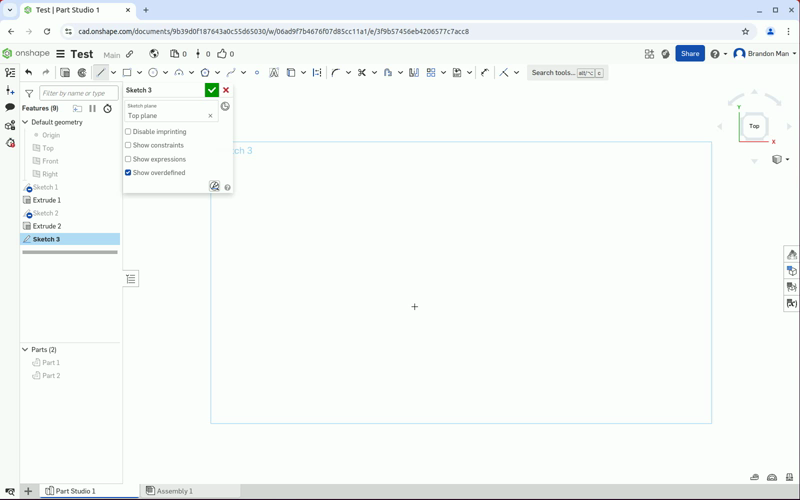
click(414, 306)
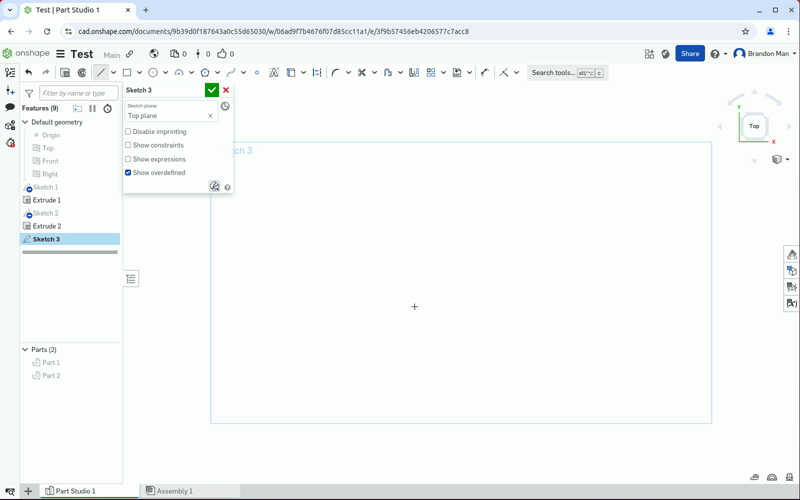
key_up(shift)
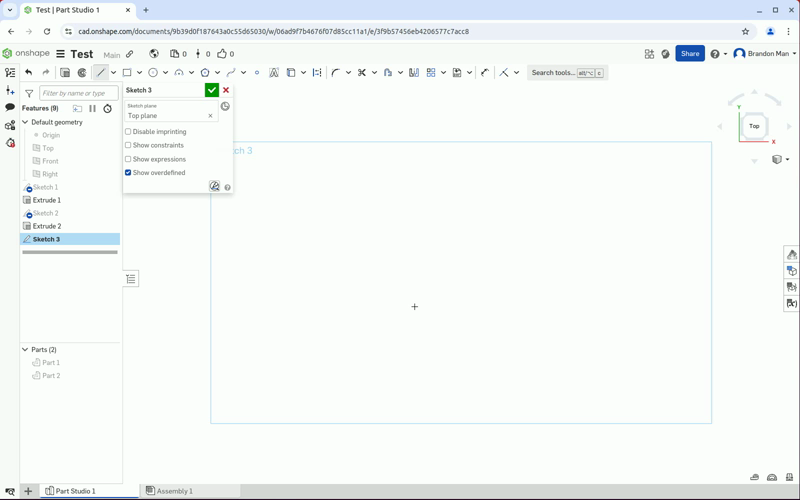
key_down(shift)
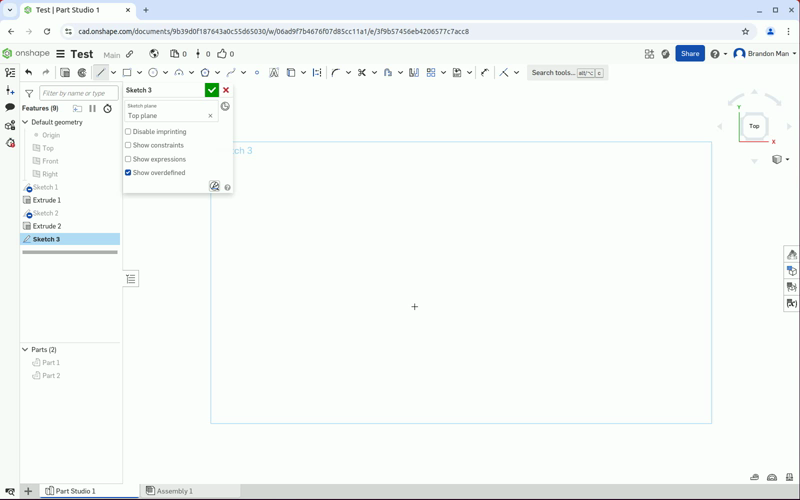
mouse_move(444, 306)
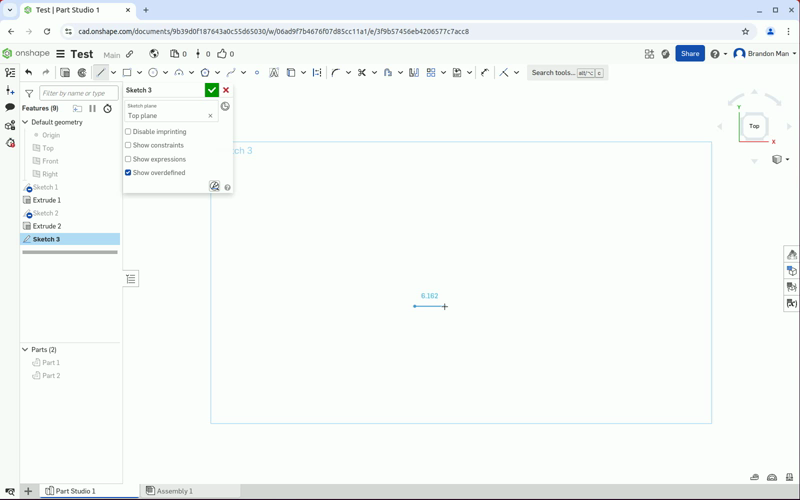
mouse_move(430, 306)
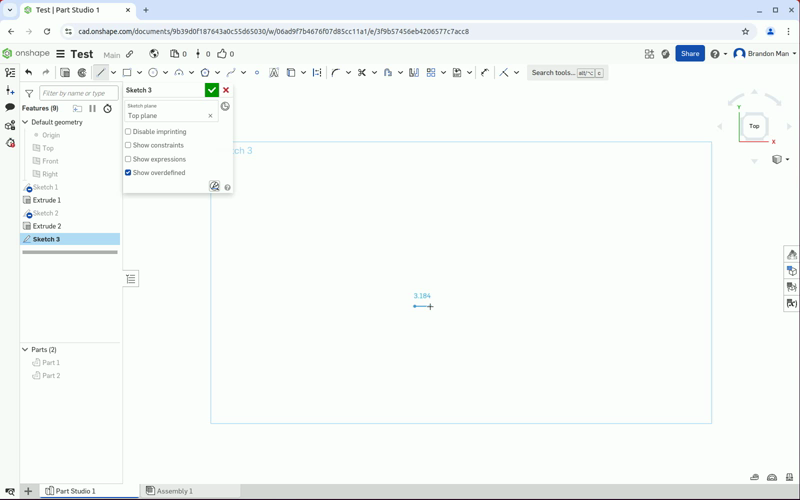
click(430, 306)
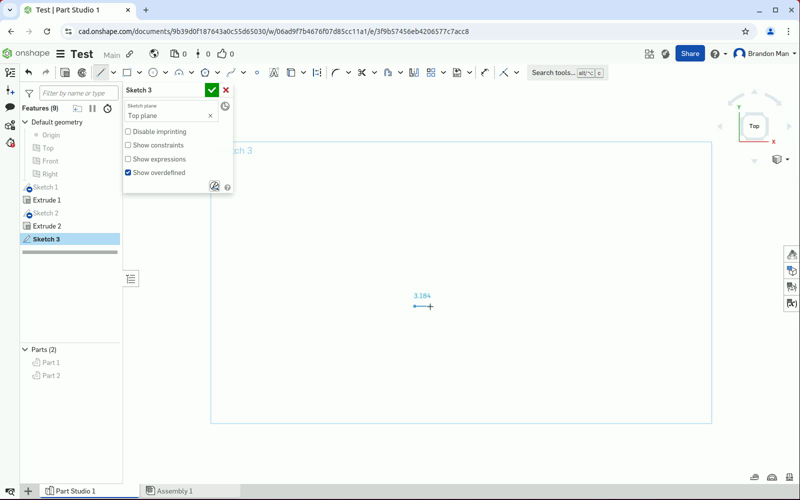
key_up(shift)
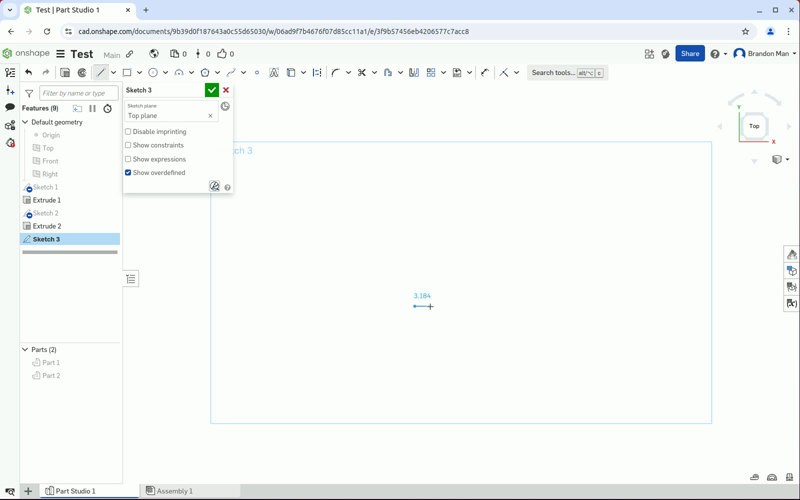
key_down(shift)
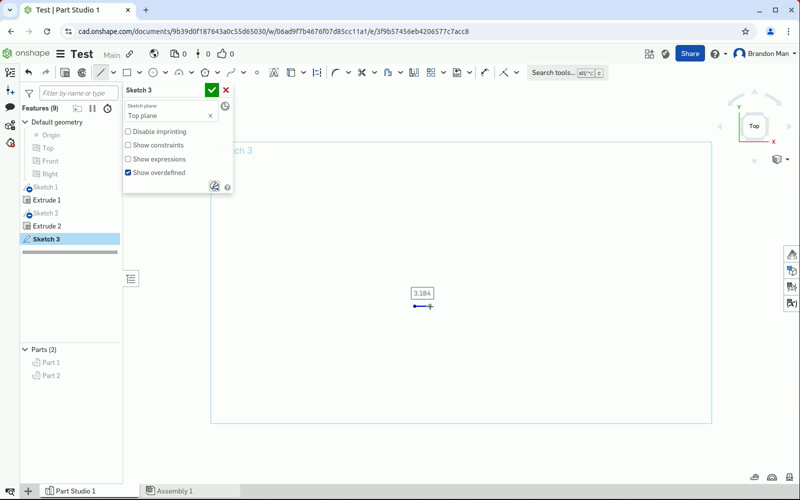
mouse_move(430, 216)
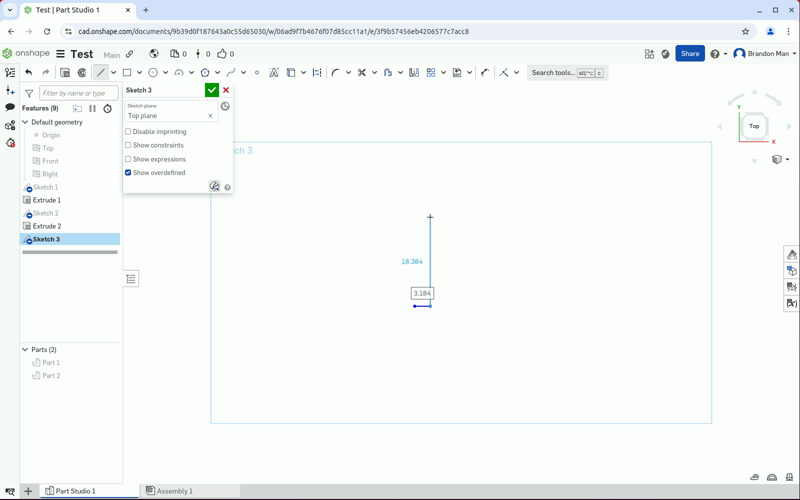
click(430, 216)
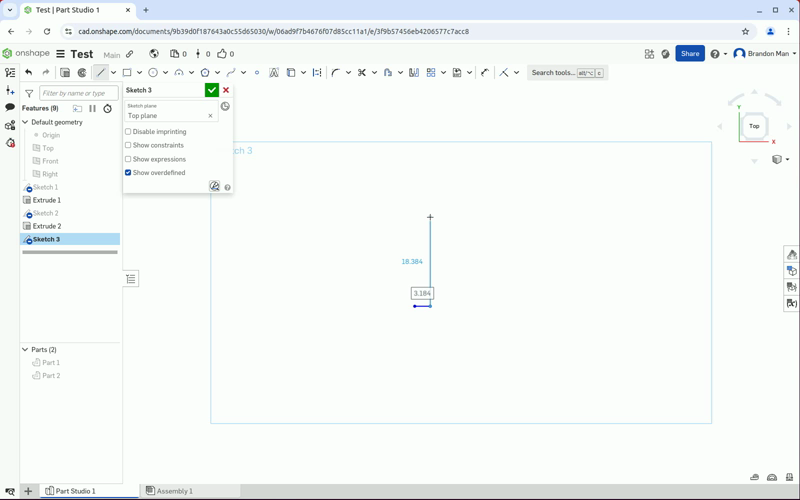
key_up(shift)
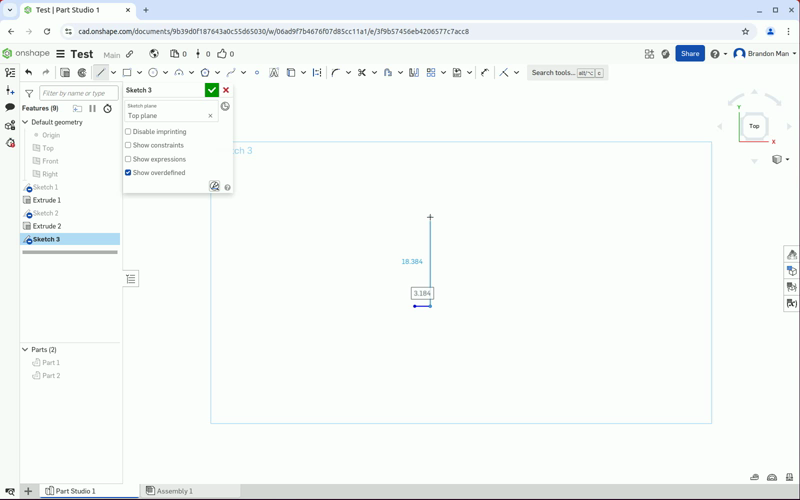
key_down(shift)
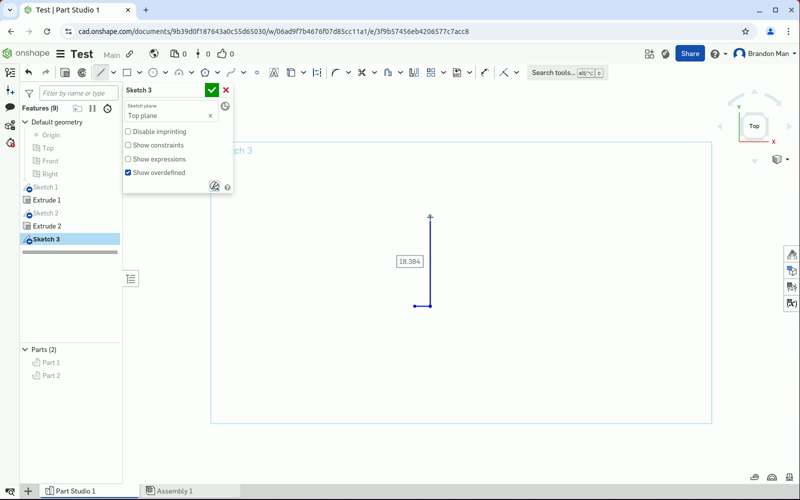
mouse_move(526, 216)
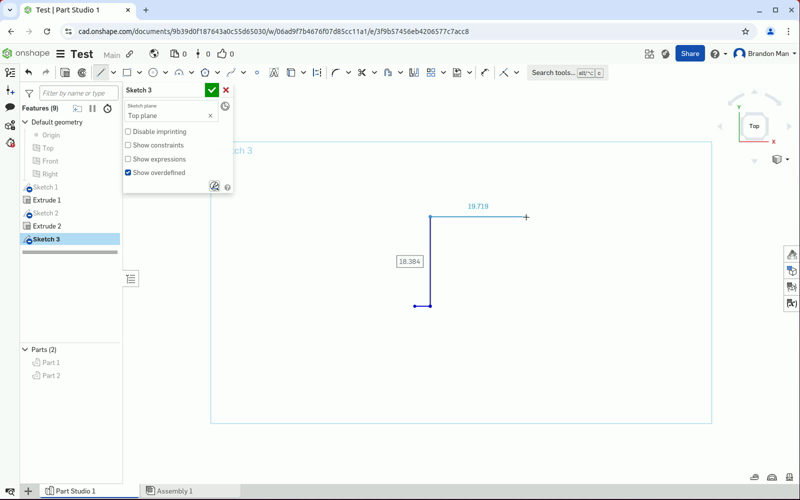
click(526, 216)
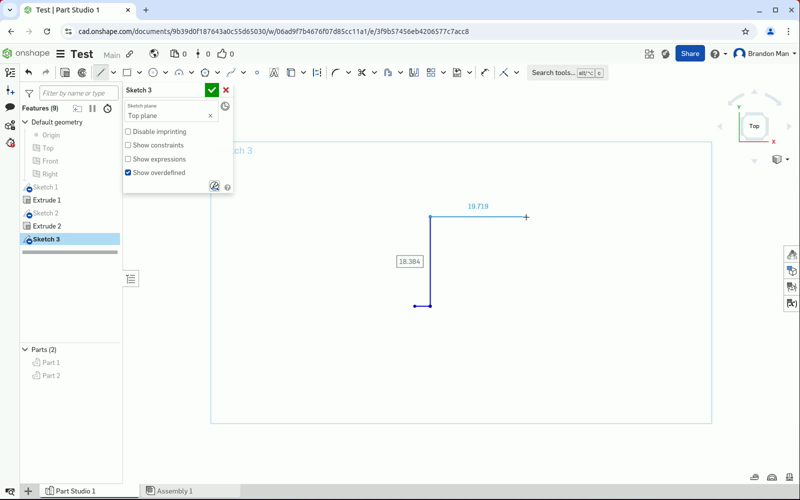
key_up(shift)
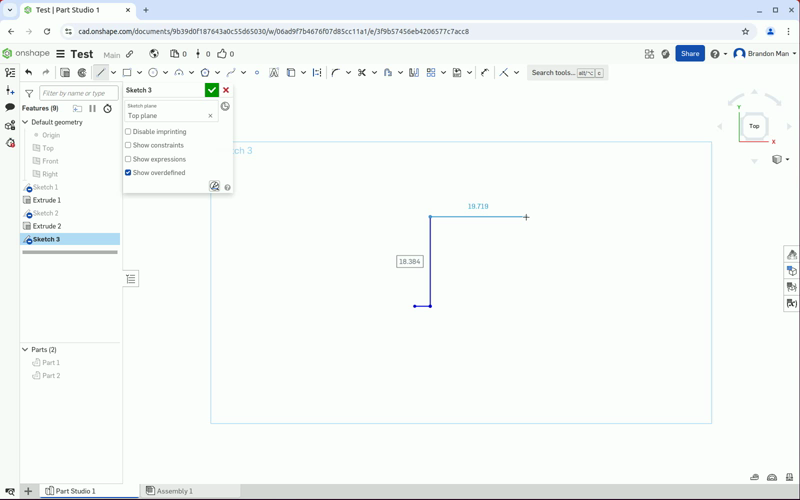
key_down(shift)
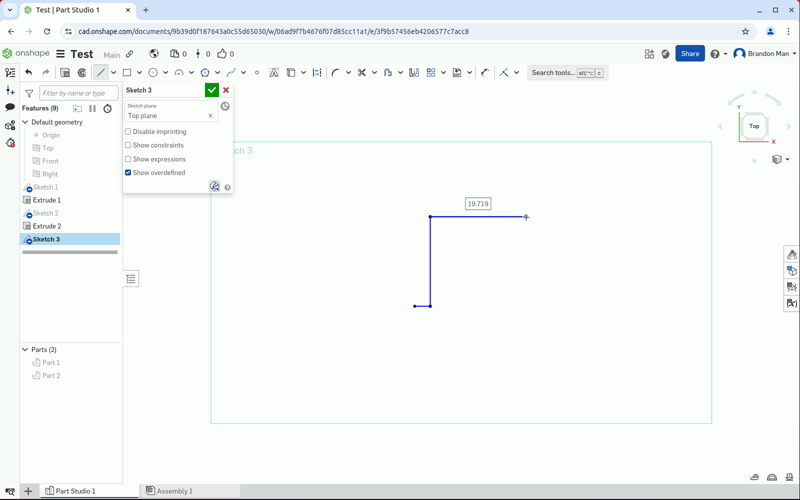
mouse_move(556, 216)
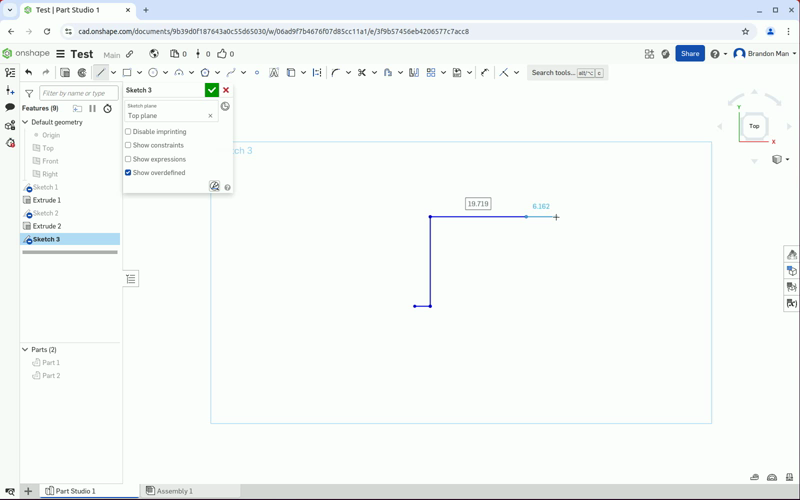
mouse_move(526, 183)
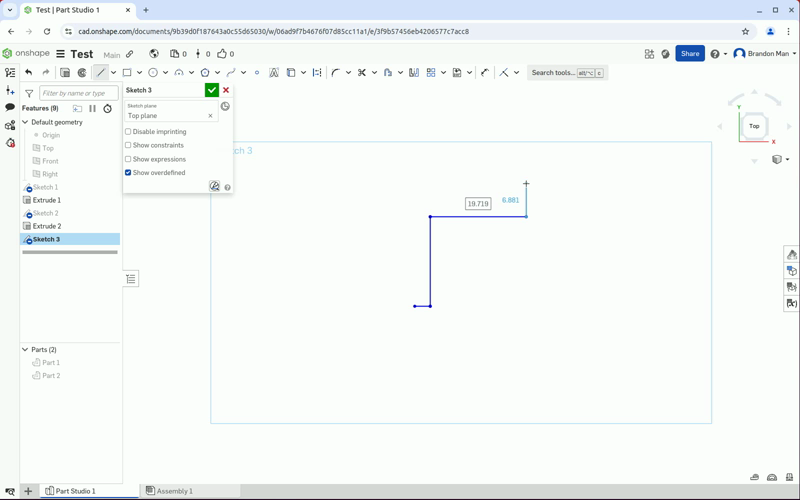
click(526, 183)
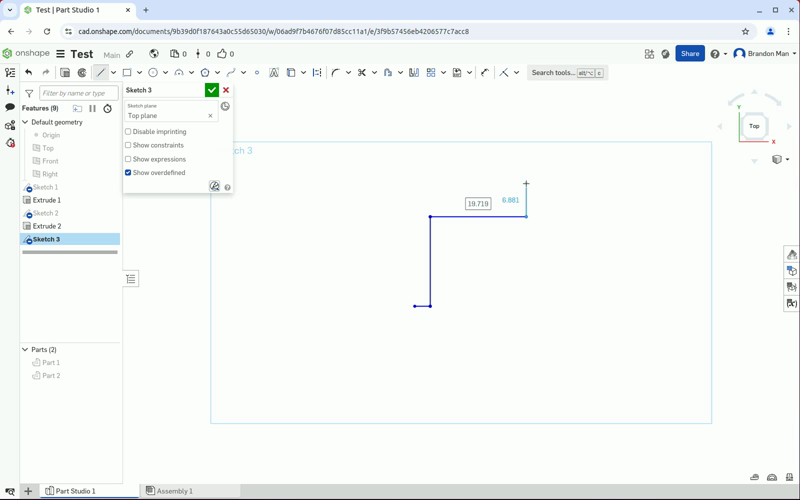
key_up(shift)
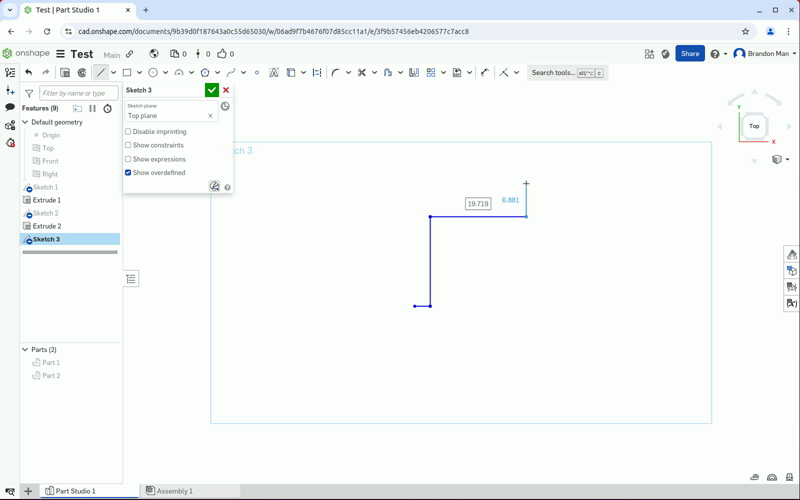
key_down(shift)
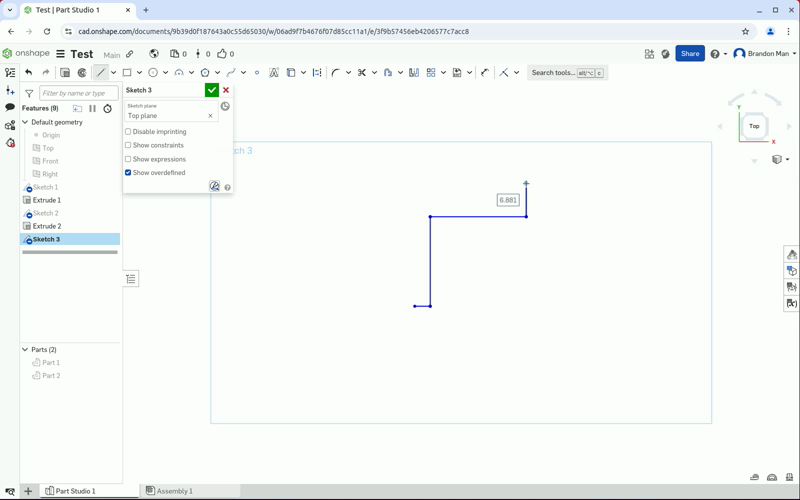
mouse_move(414, 183)
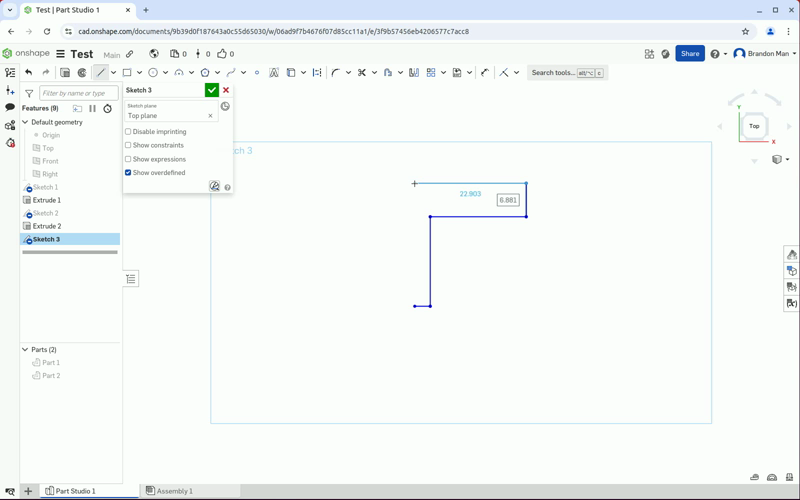
click(414, 183)
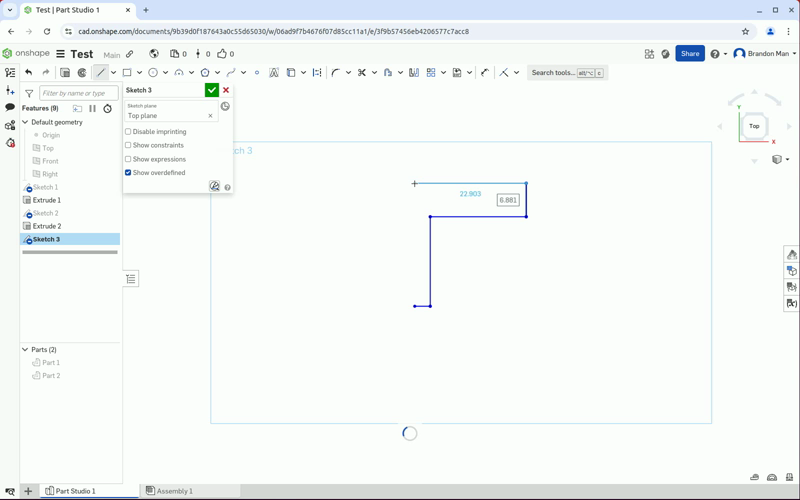
key_up(shift)
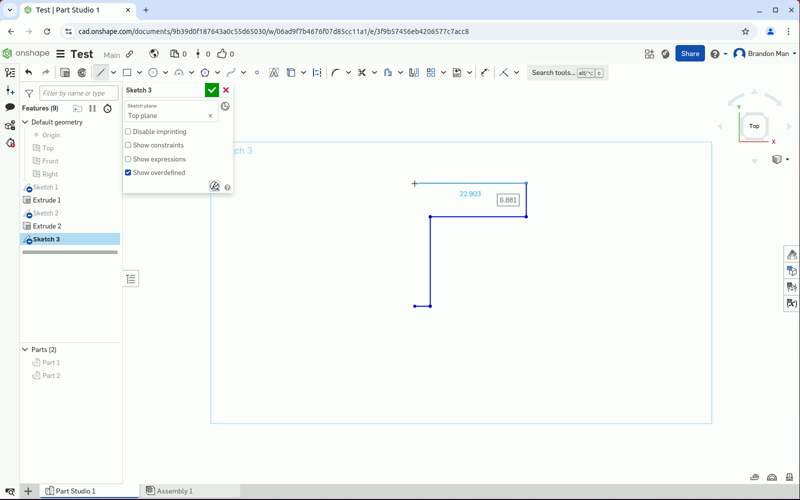
key_down(shift)
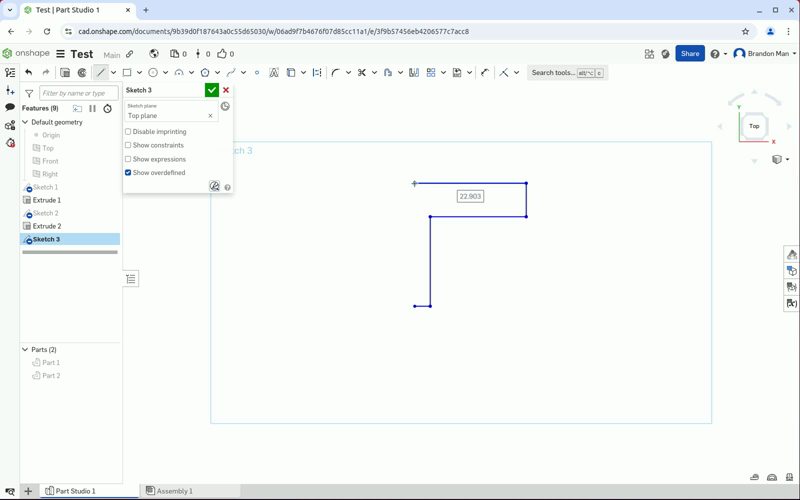
mouse_move(414, 306)
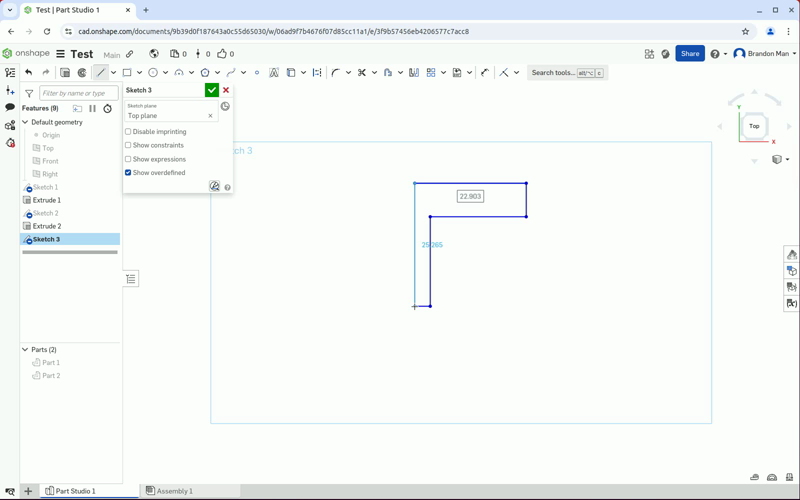
key_up(shift)
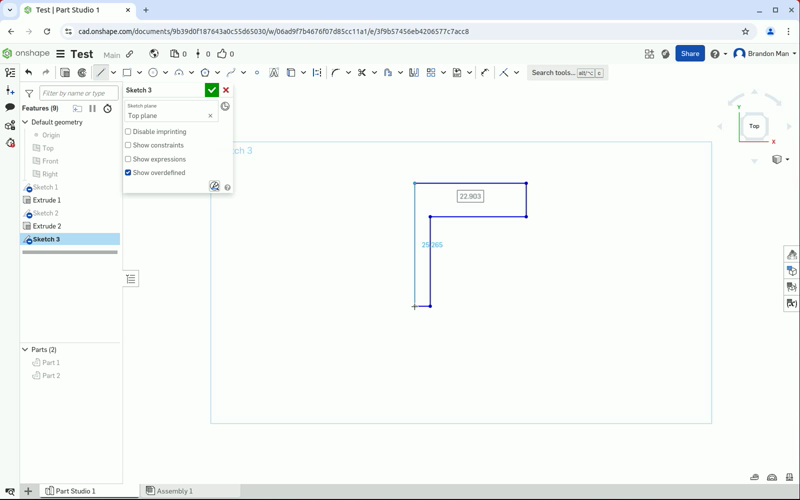
click(414, 306)
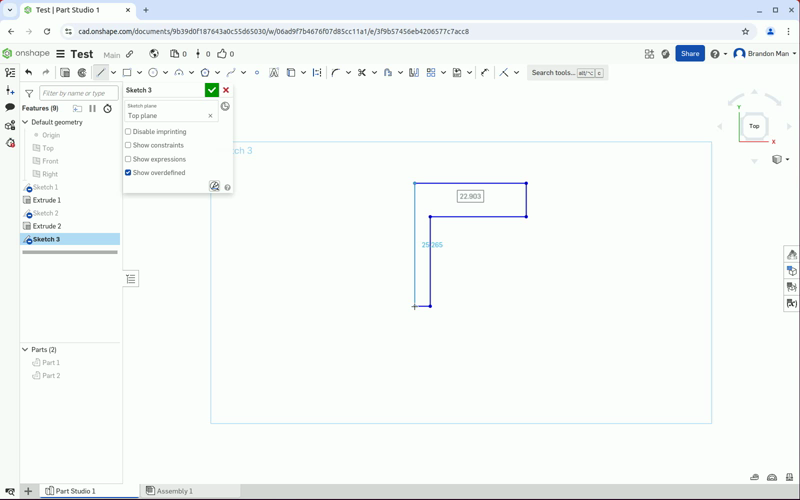
key(esc)
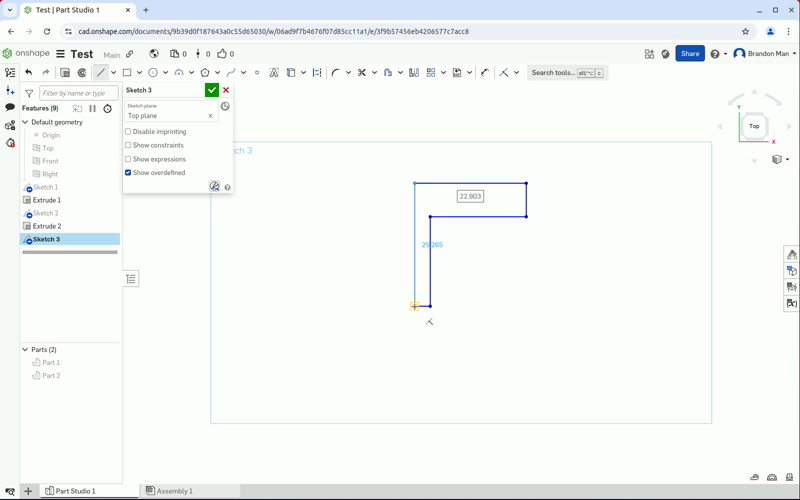
mouse_move(426, 259)
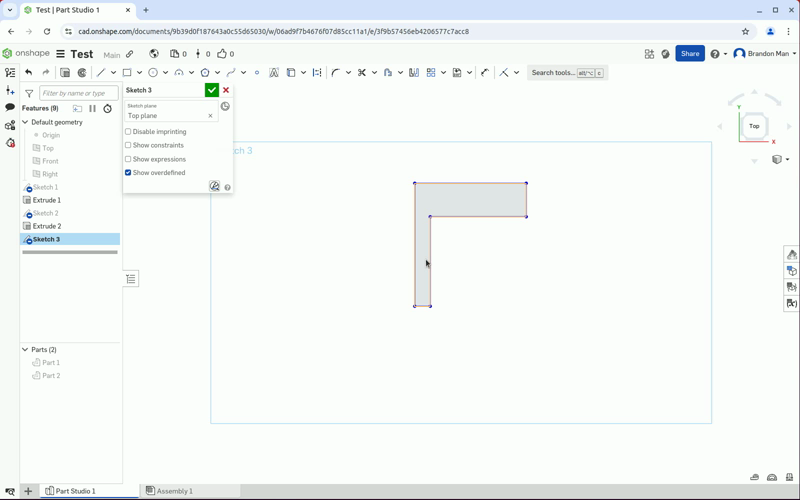
click(426, 259)
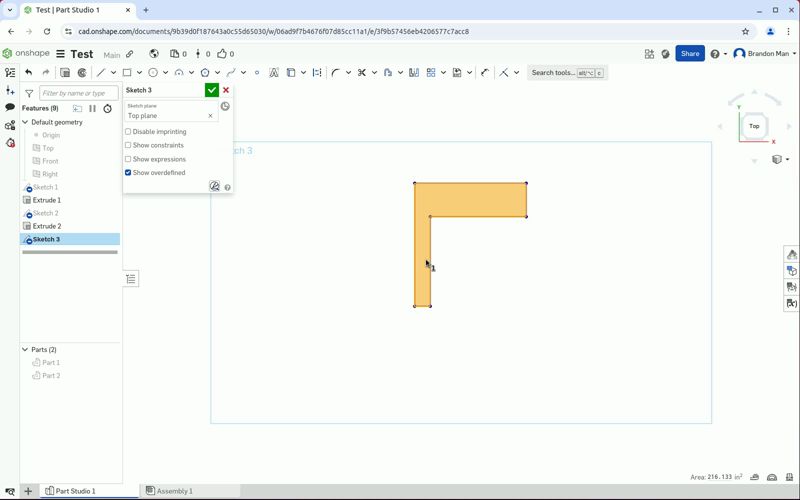
mouse_move(73, 352)
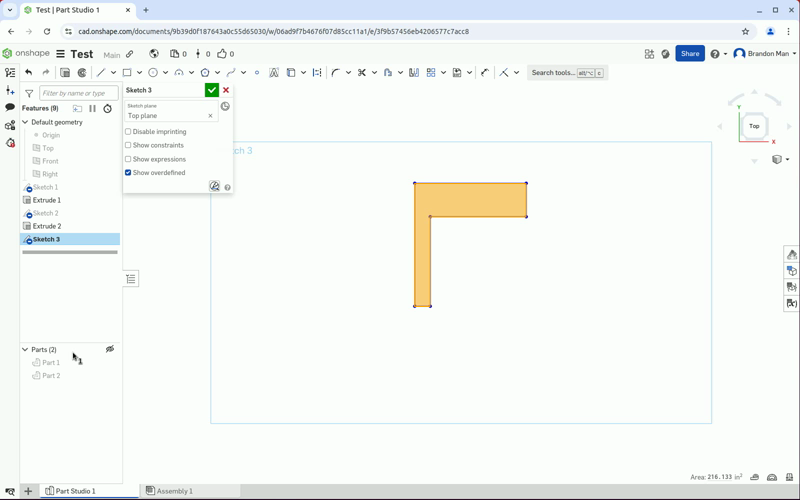
key(shift+y)
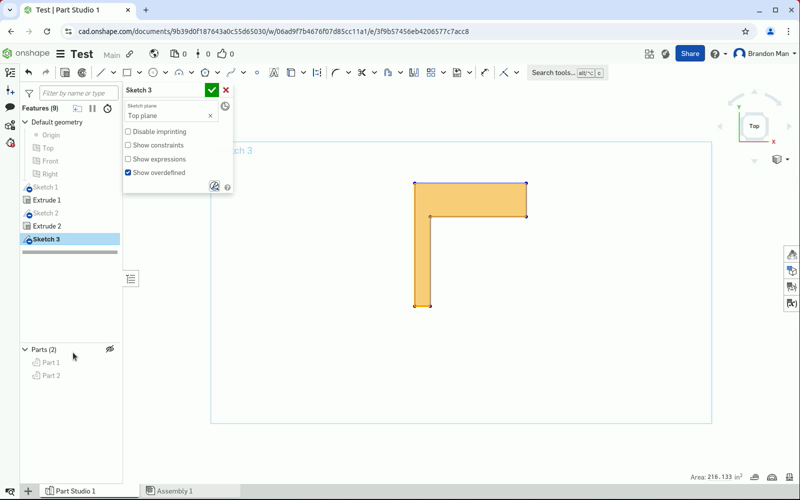
key(shift+e)
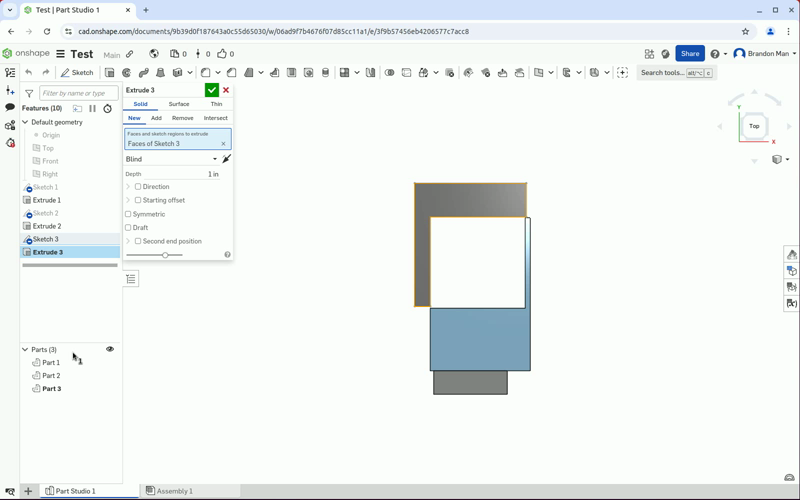
mouse_move(143, 106)
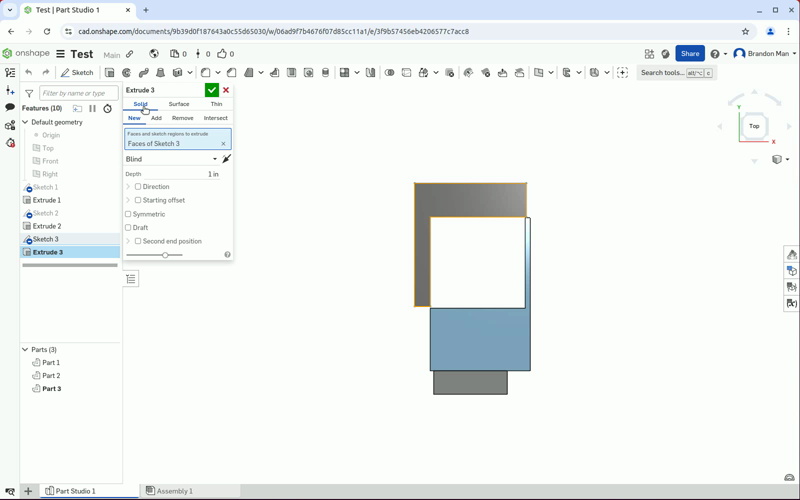
click(143, 106)
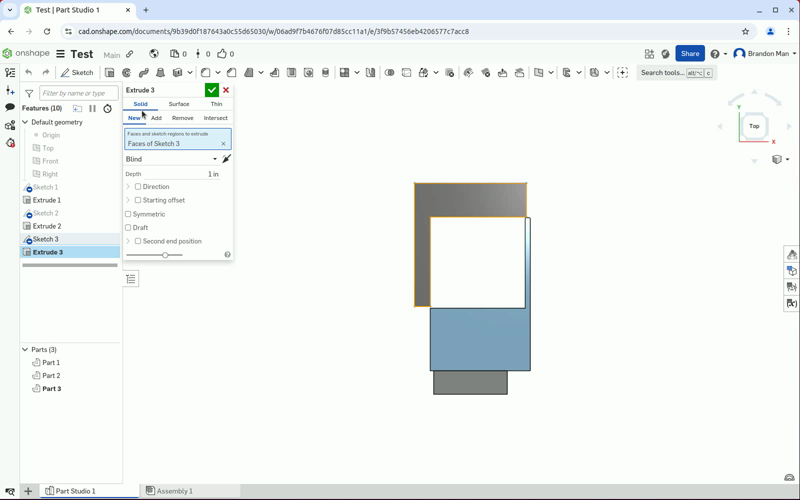
mouse_move(137, 120)
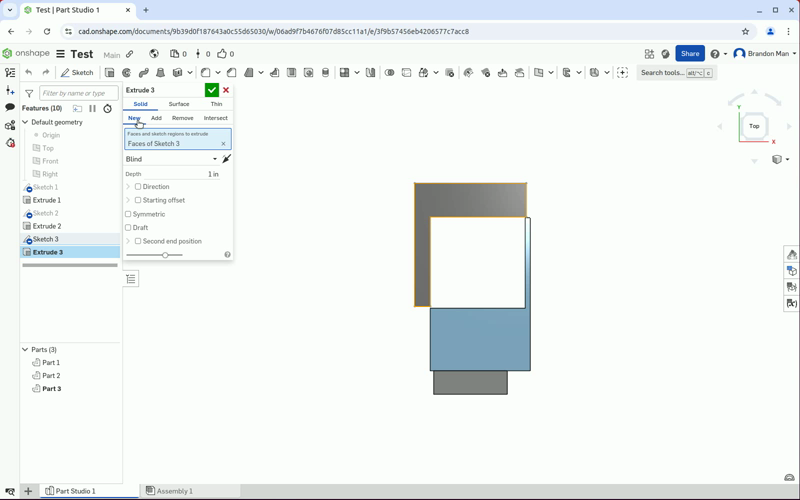
click(137, 120)
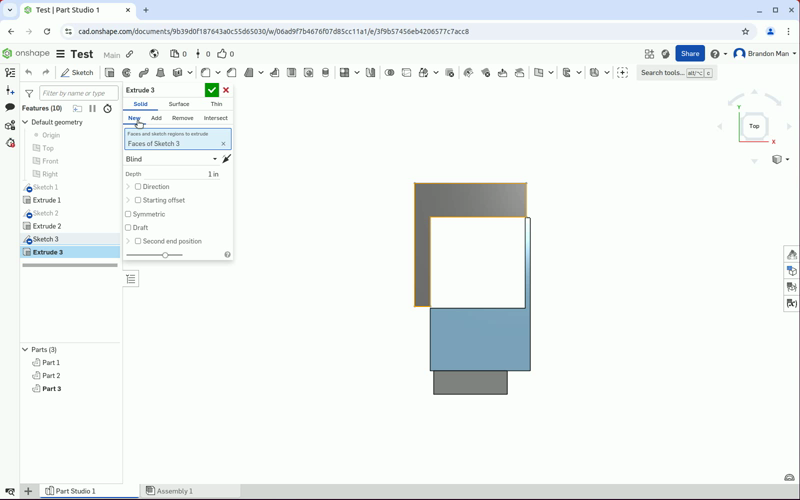
key(tab, 4)
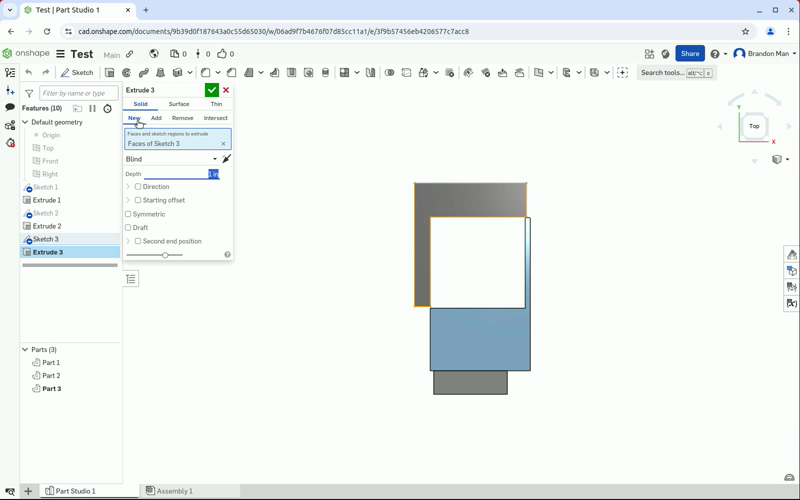
text(23.108)
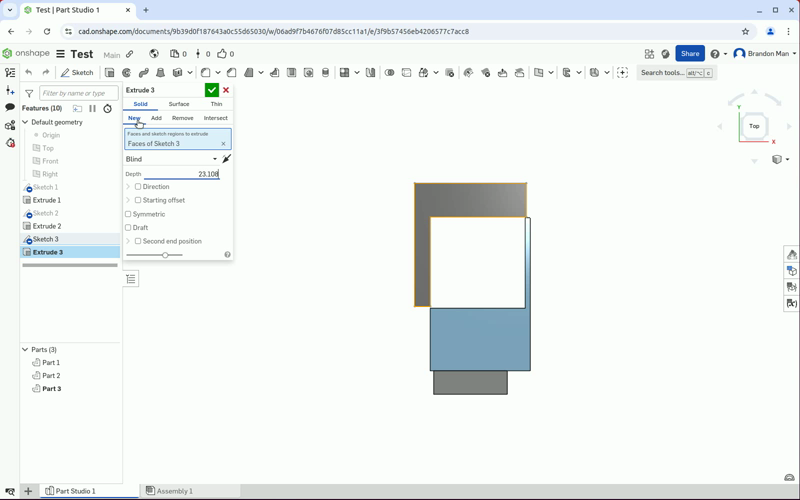
key(enter)
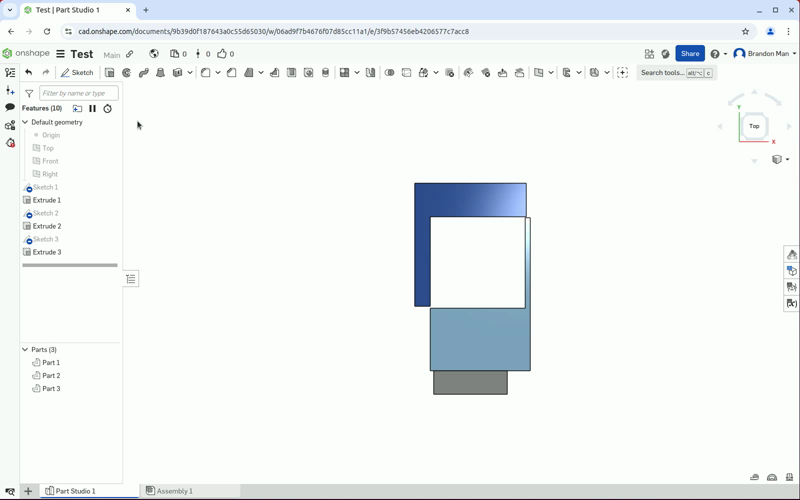
key(shift+h)
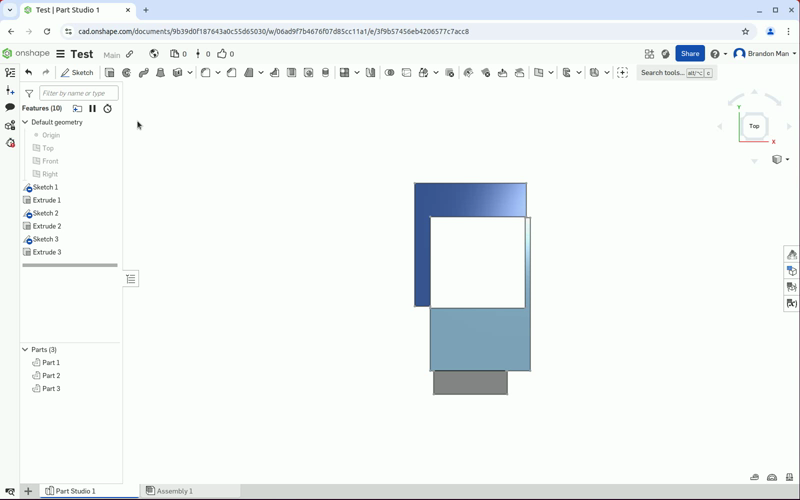
key(shift+h)
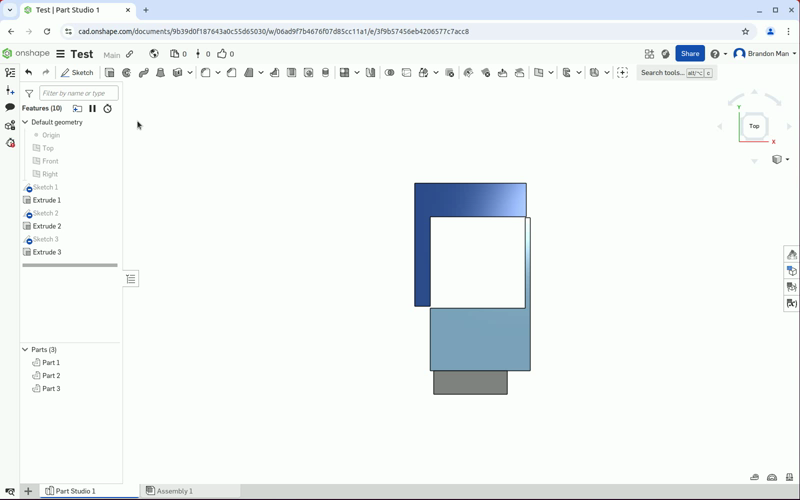
mouse_move(73, 189)
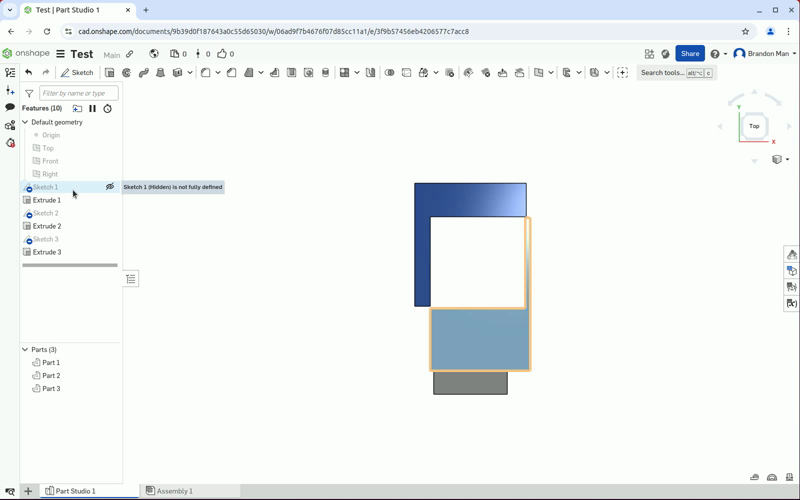
click(73, 189)
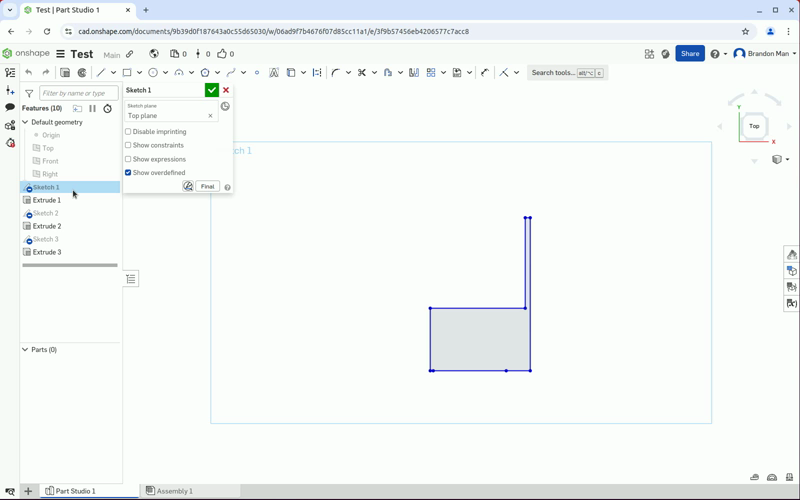
mouse_move(229, 92)
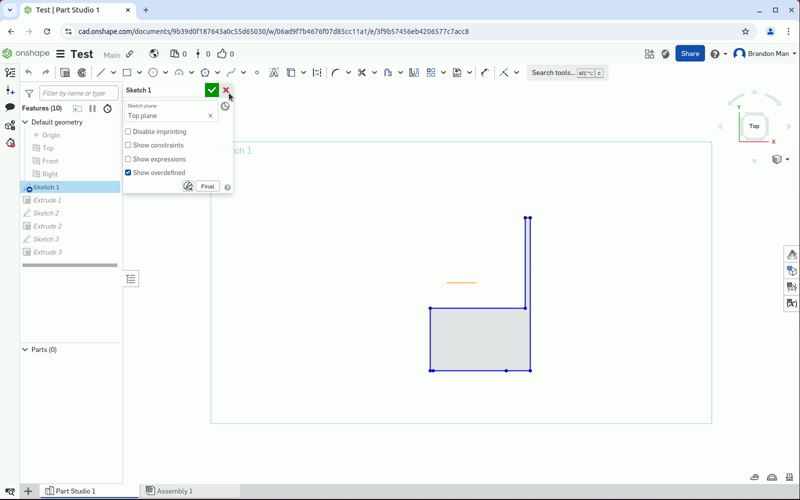
click(229, 92)
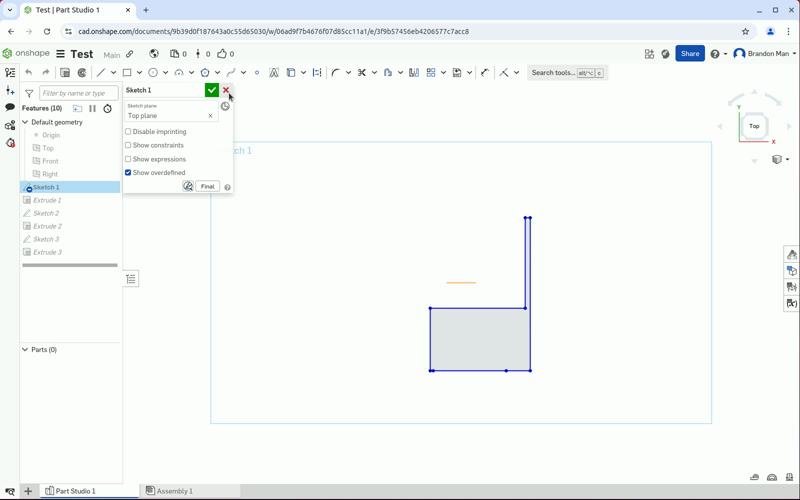
key(shift+s)
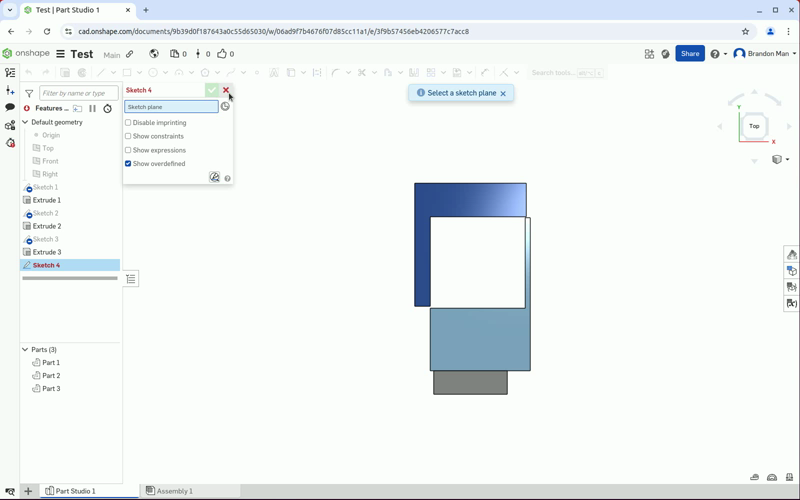
mouse_move(73, 150)
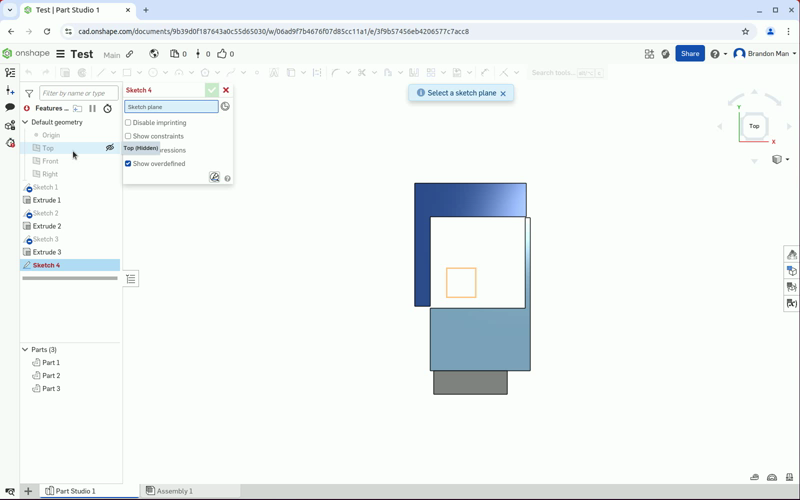
click(73, 150)
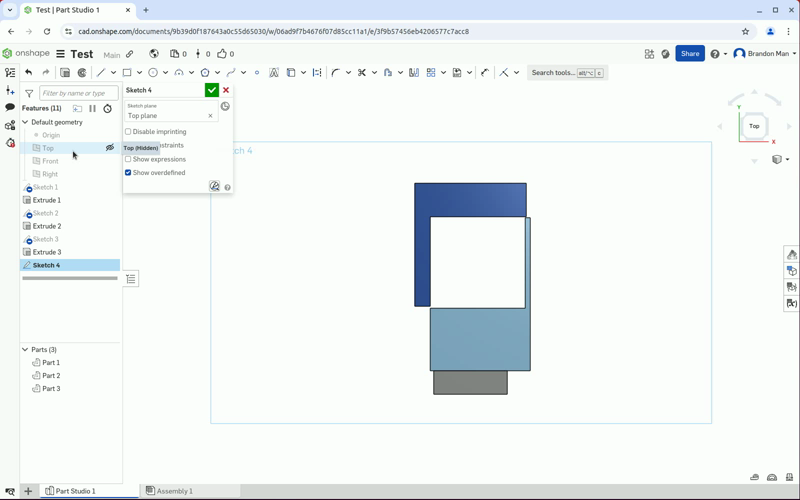
mouse_move(73, 352)
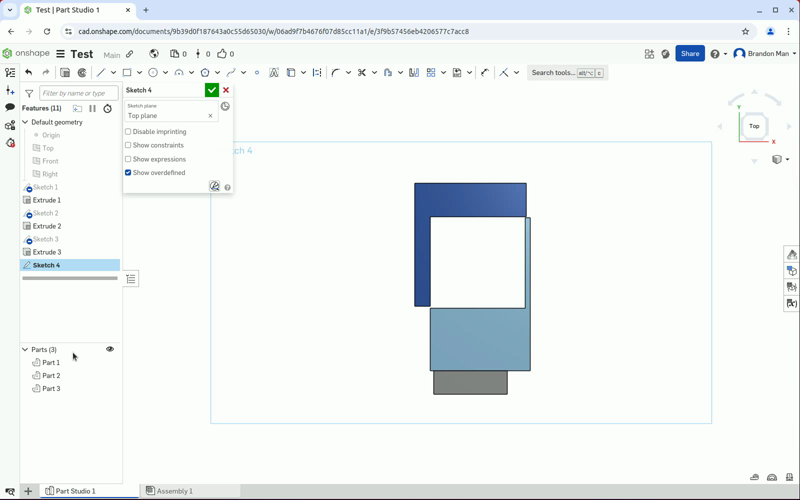
key(y)
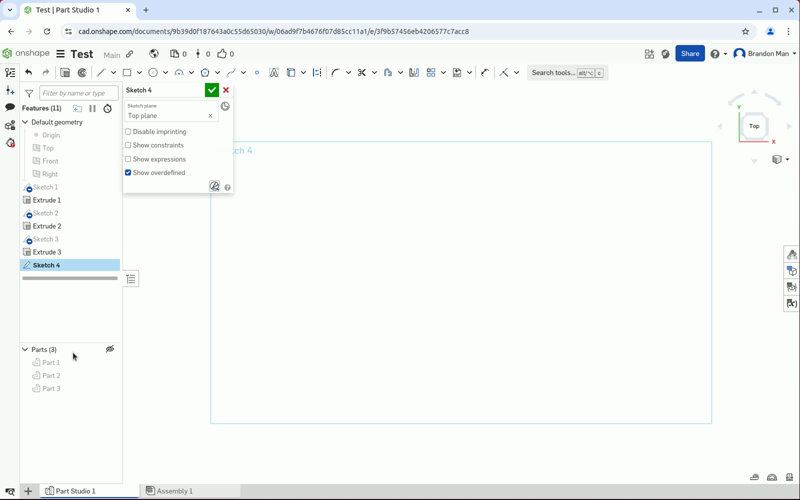
key(l)
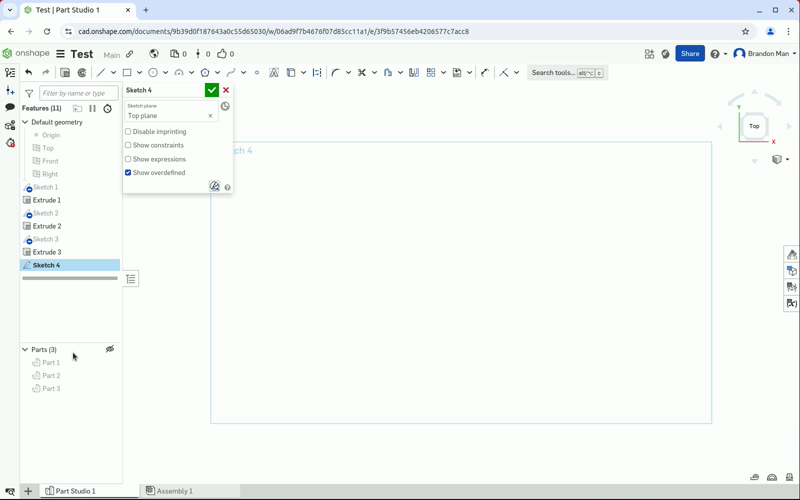
key_down(shift)
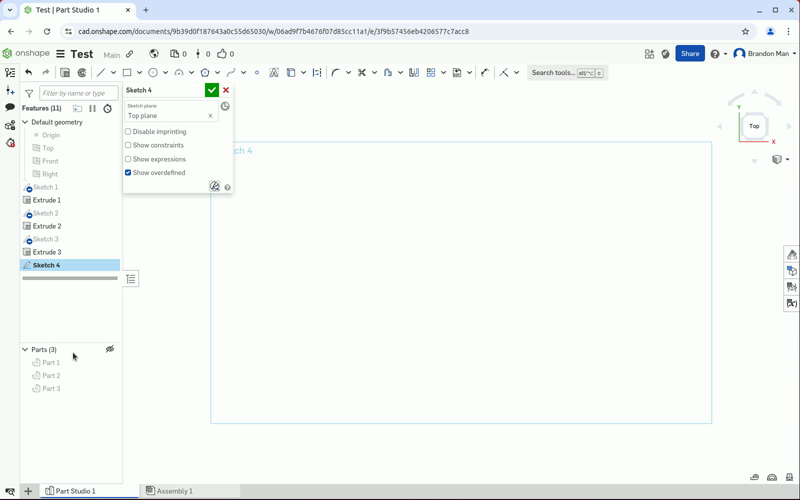
mouse_move(430, 306)
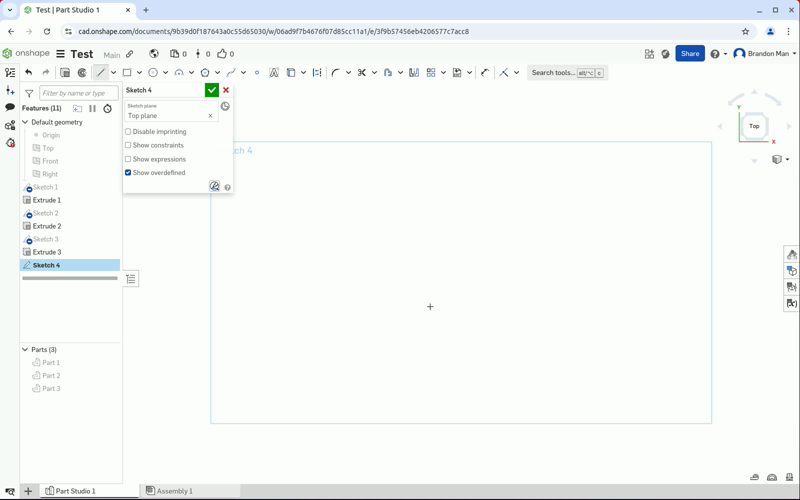
click(430, 306)
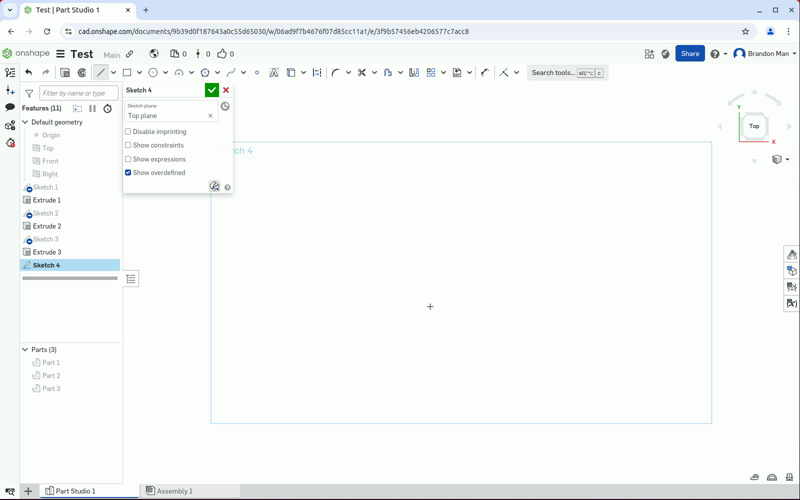
key_up(shift)
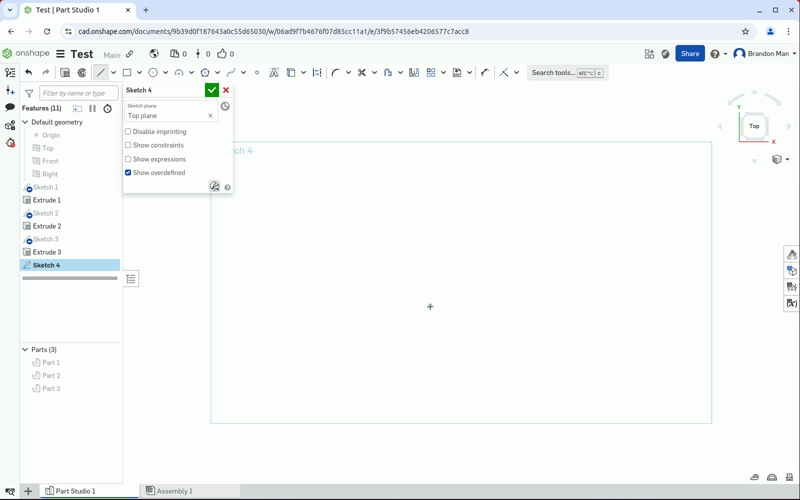
key_down(shift)
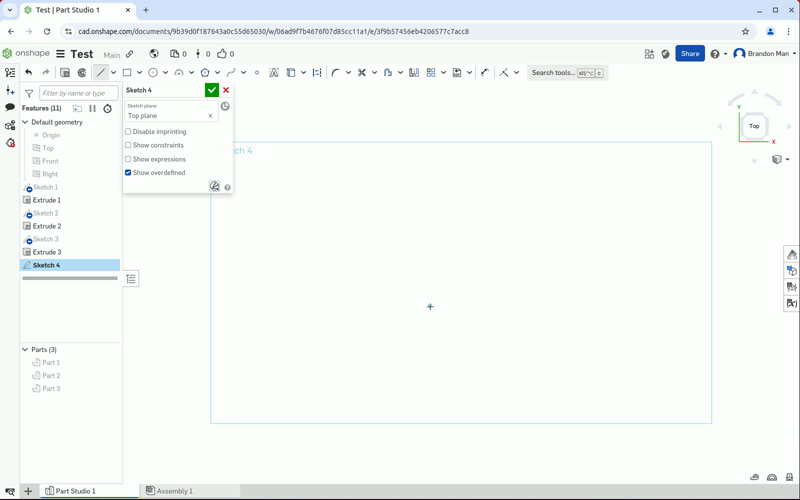
mouse_move(526, 306)
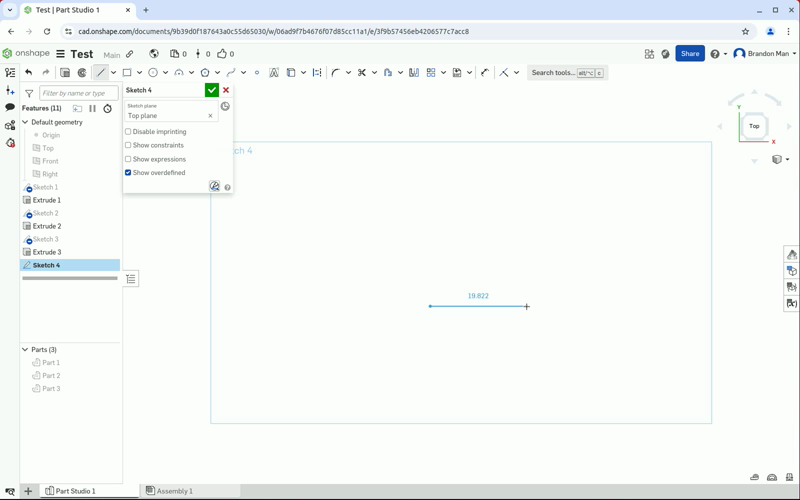
click(526, 306)
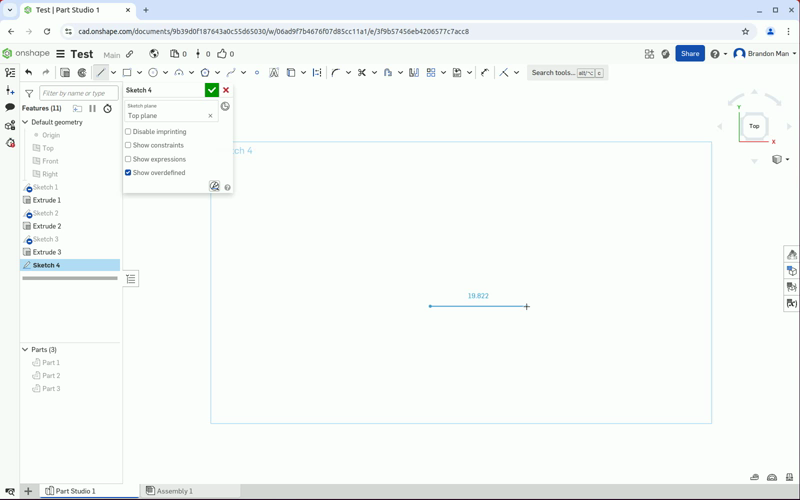
key_up(shift)
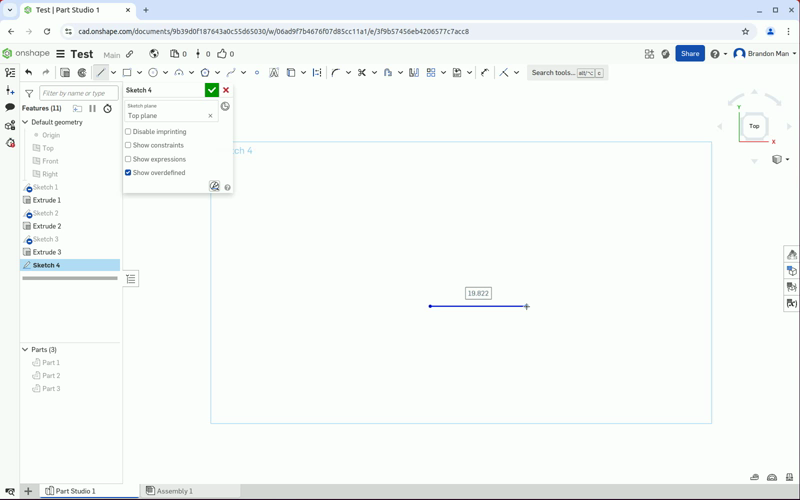
key_down(shift)
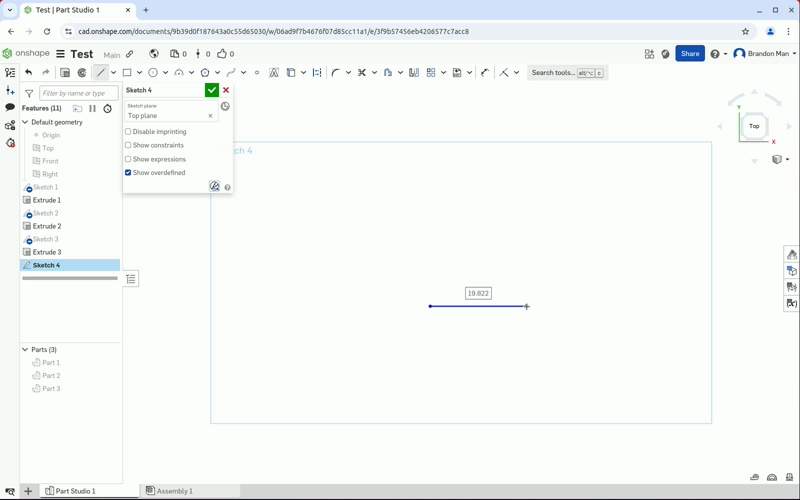
mouse_move(526, 216)
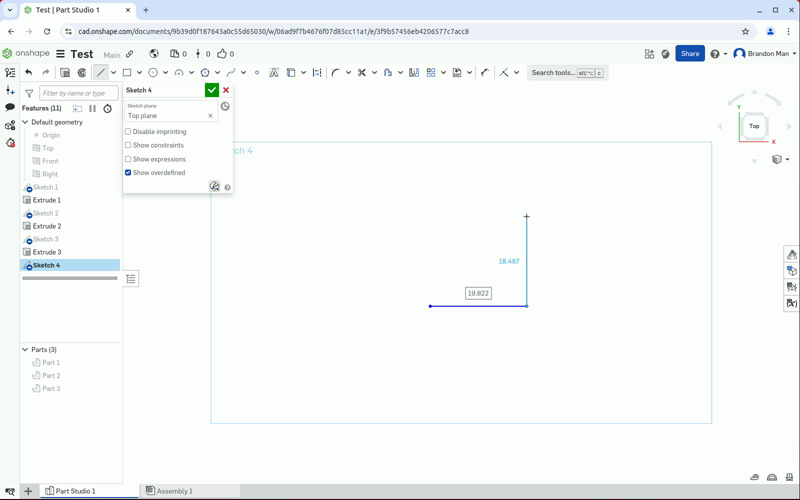
click(526, 216)
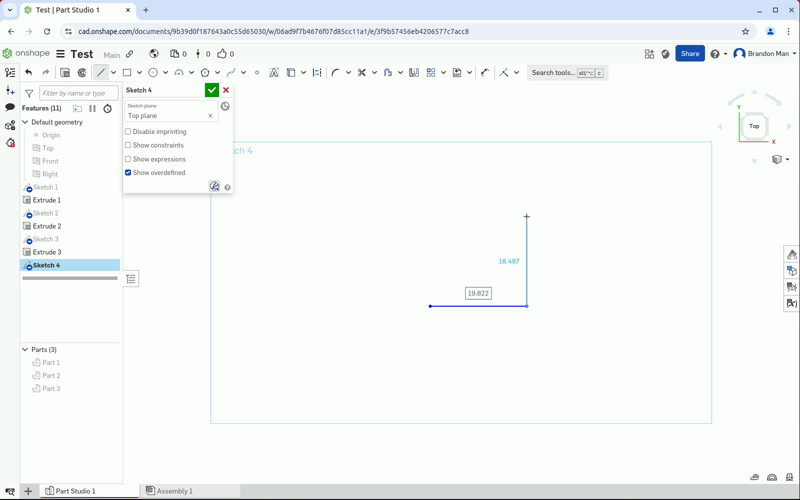
key_up(shift)
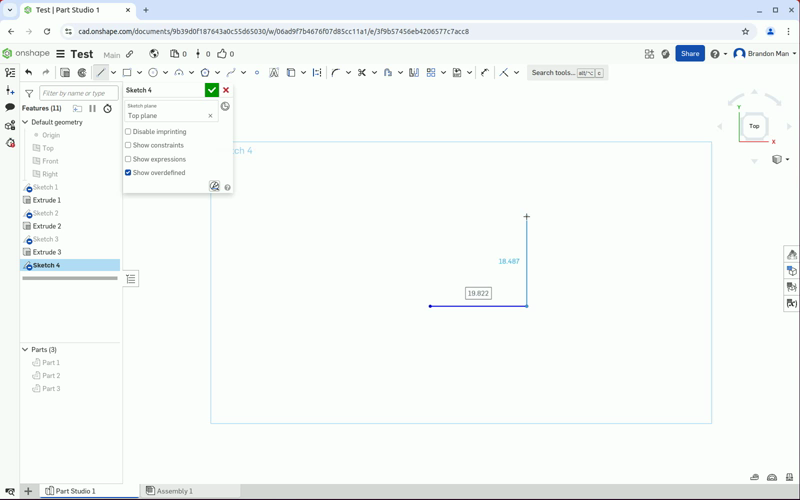
key_down(shift)
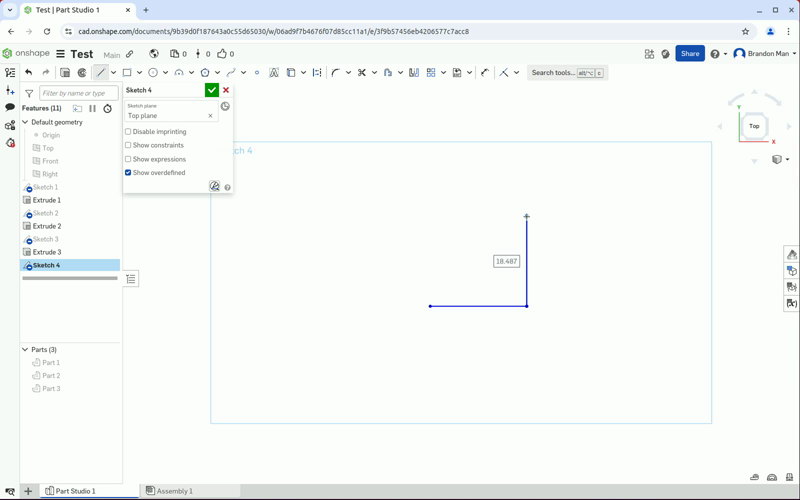
mouse_move(430, 216)
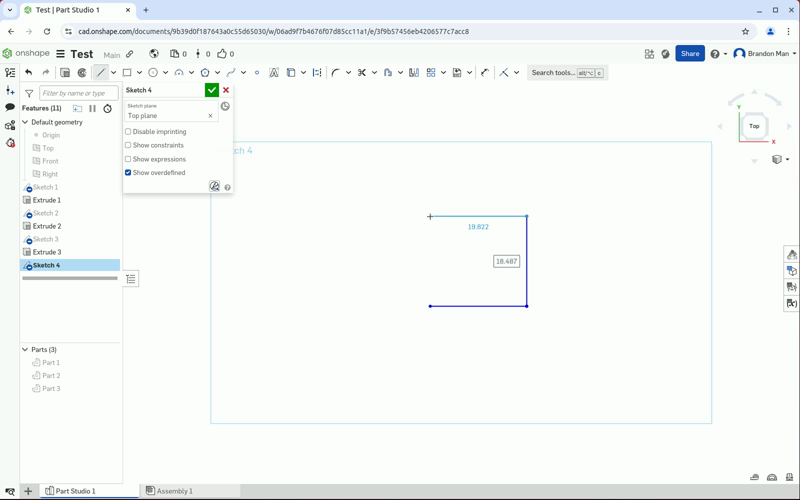
click(430, 216)
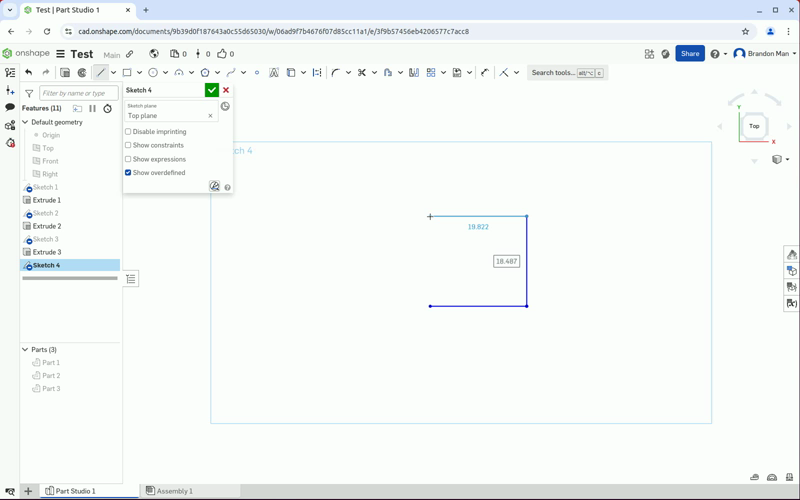
key_up(shift)
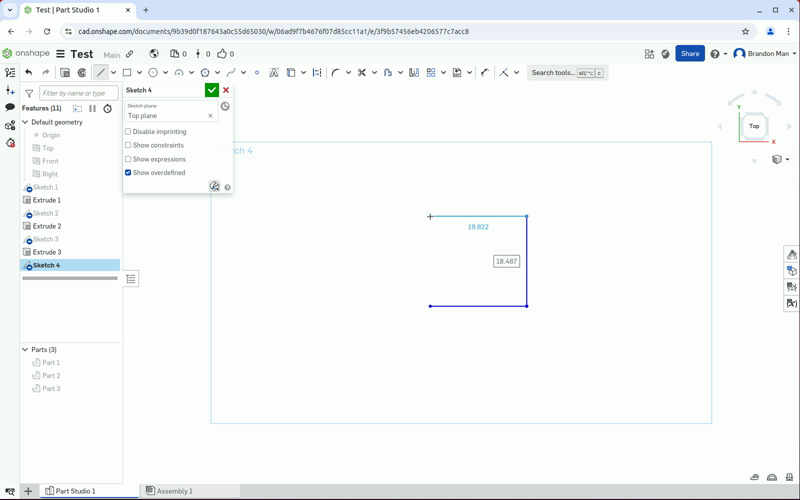
key_down(shift)
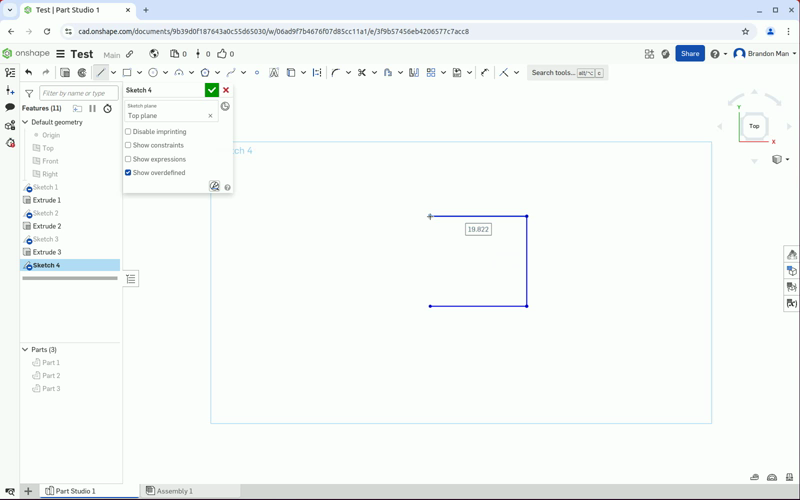
mouse_move(430, 306)
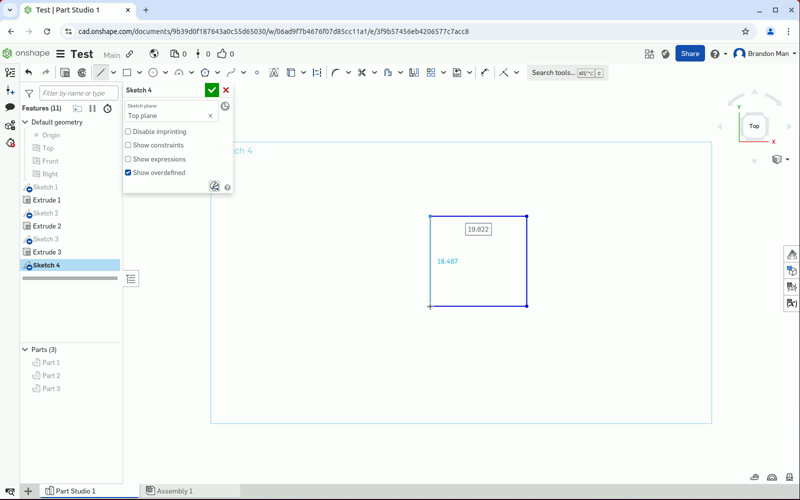
key_up(shift)
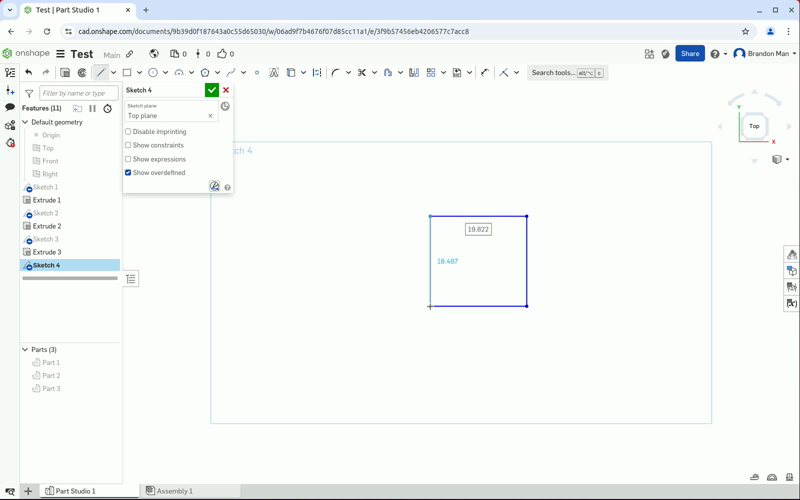
click(430, 306)
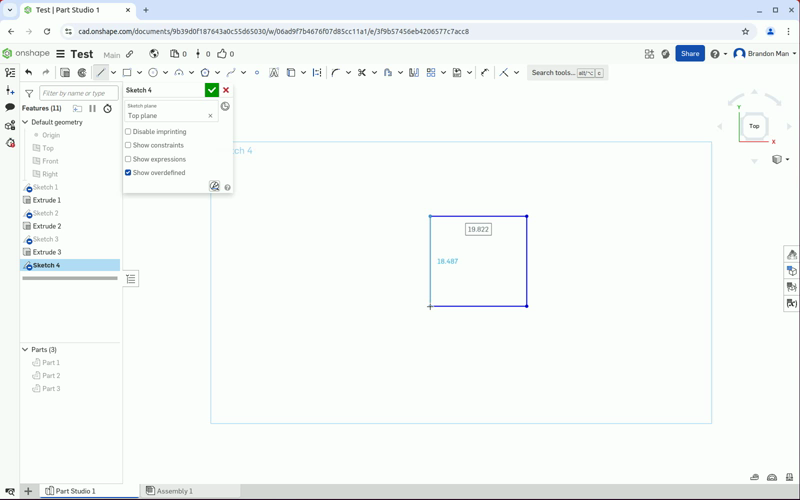
key(esc)
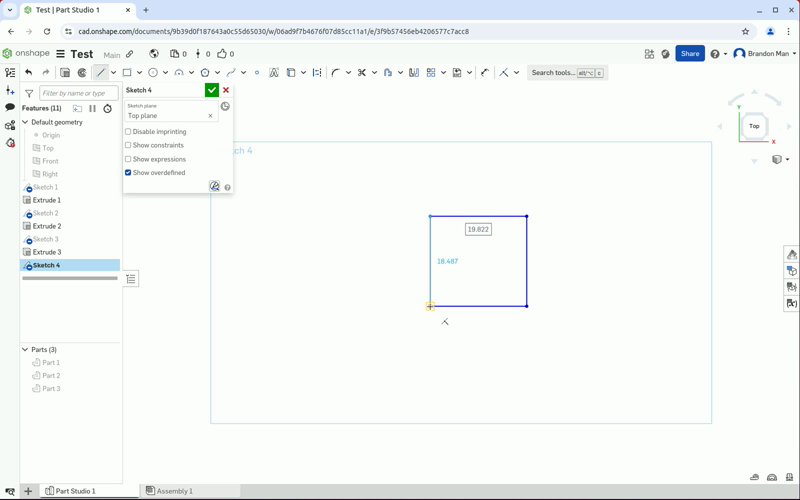
mouse_move(440, 286)
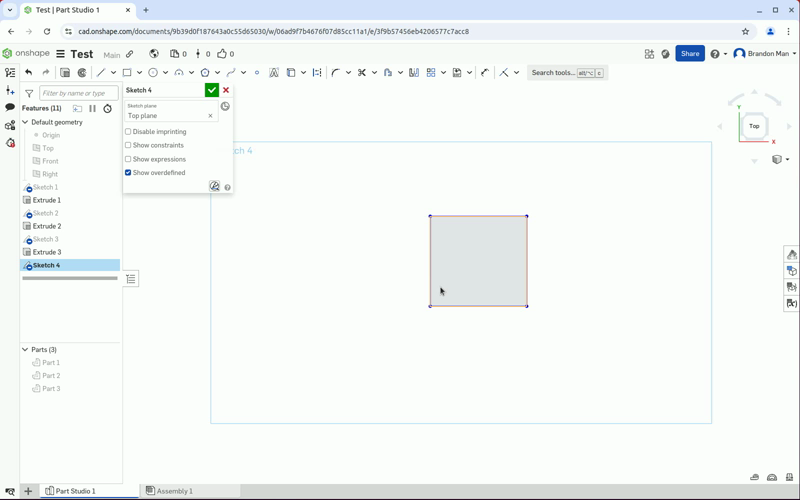
click(440, 286)
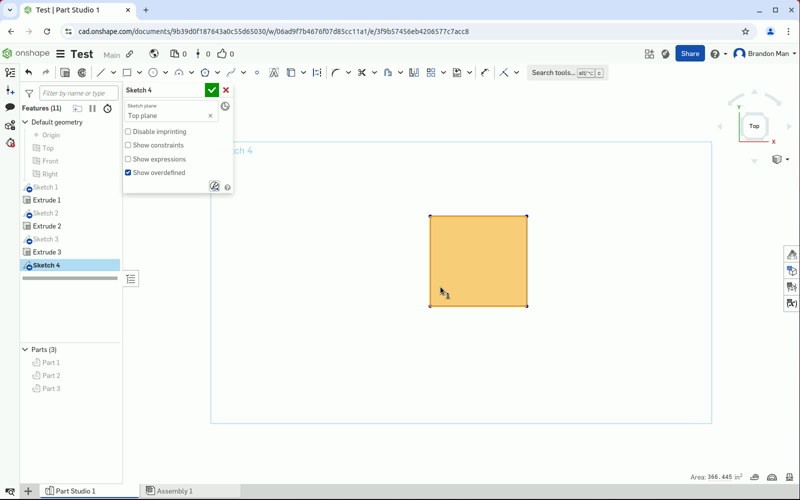
mouse_move(73, 352)
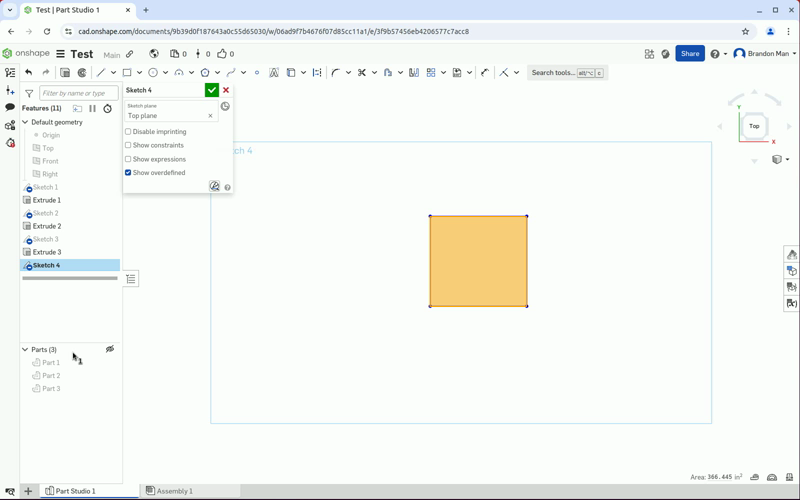
key(shift+y)
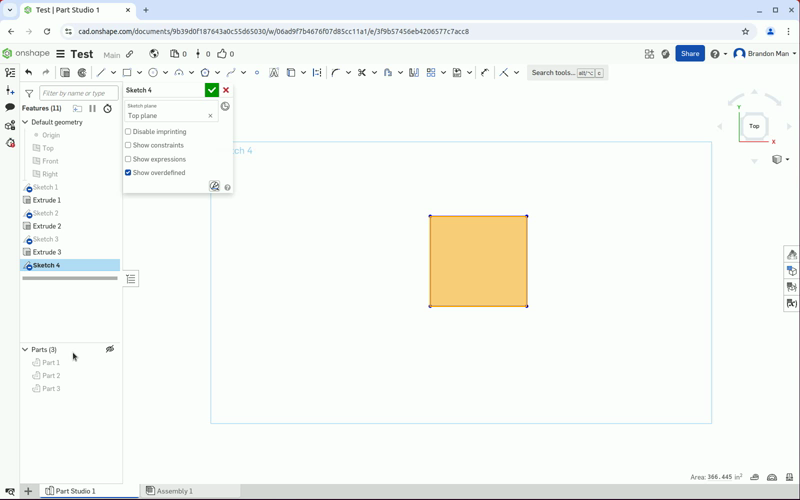
key(shift+e)
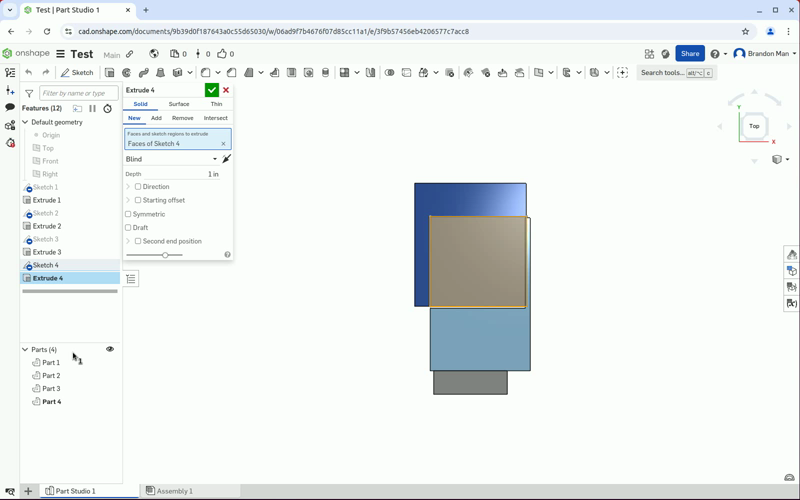
mouse_move(143, 106)
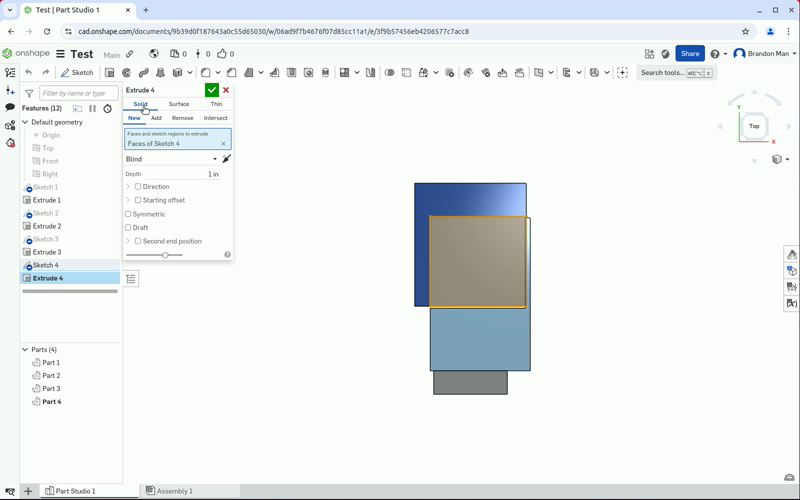
click(143, 106)
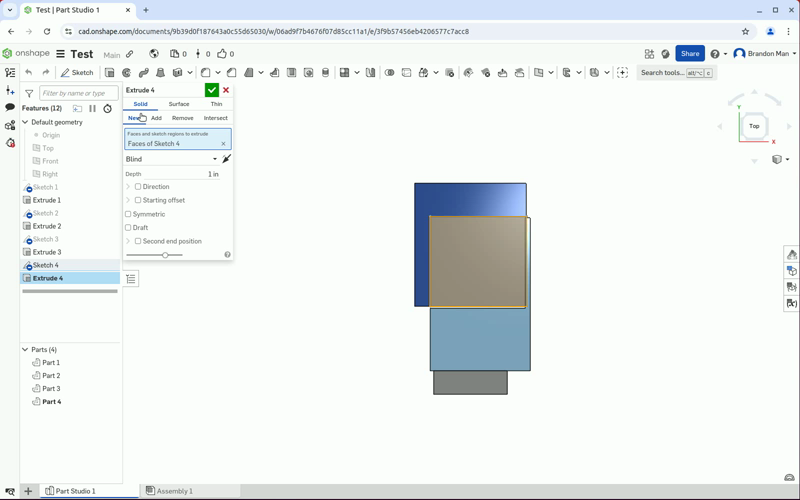
mouse_move(137, 120)
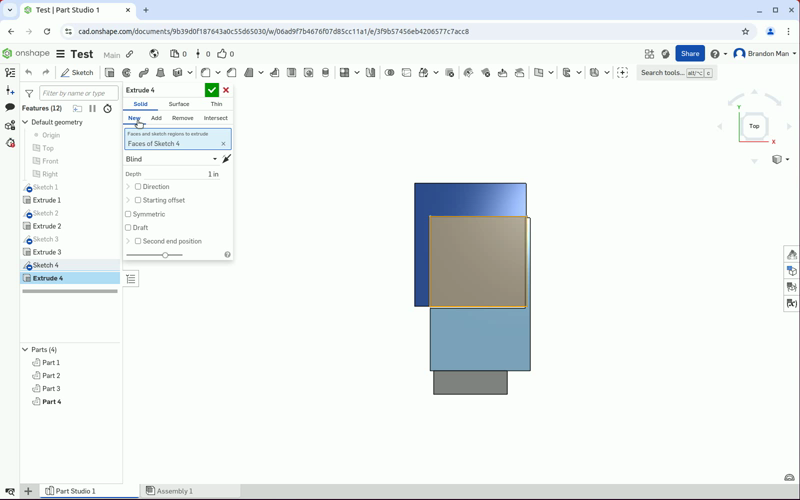
click(137, 120)
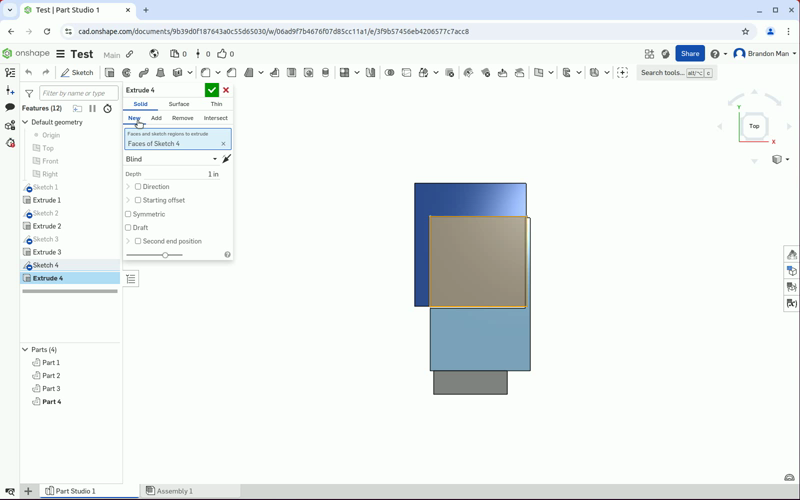
key(tab, 4)
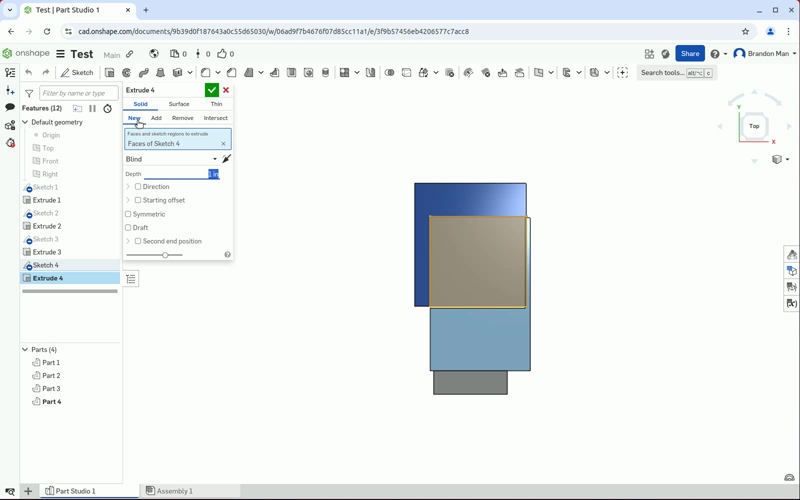
text(23.108)
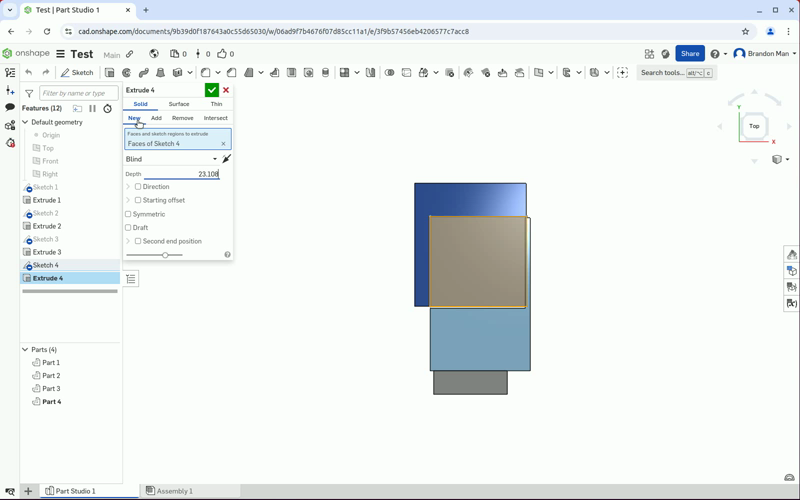
key(enter)
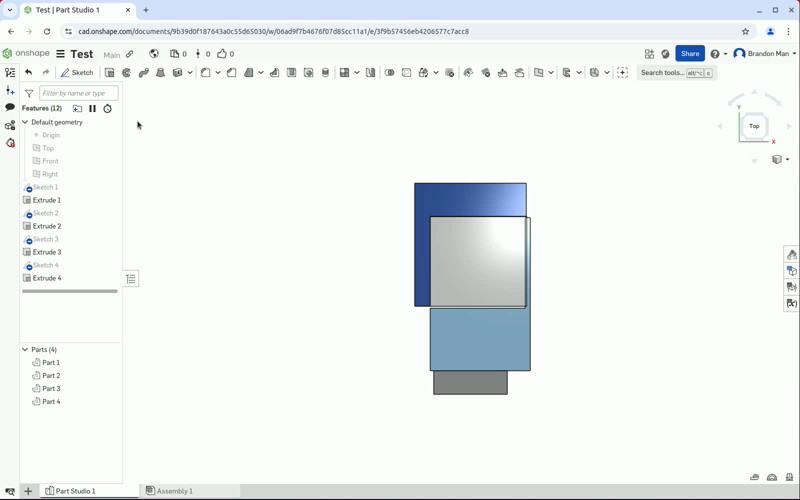
key(shift+h)
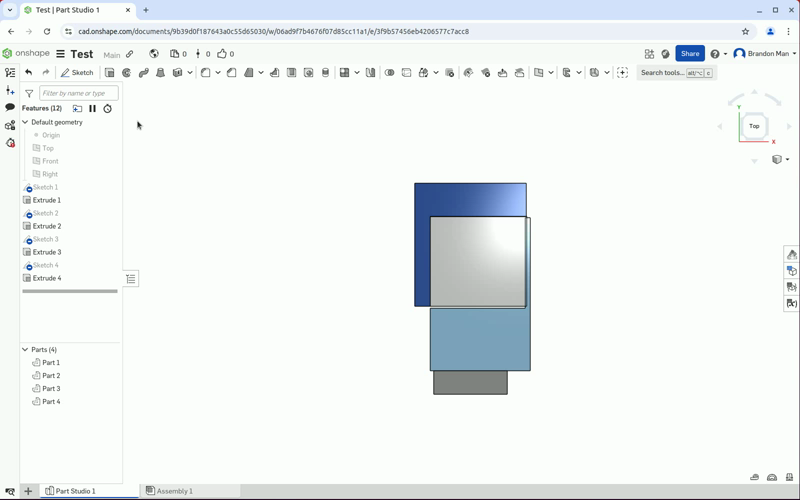
key(shift+h)
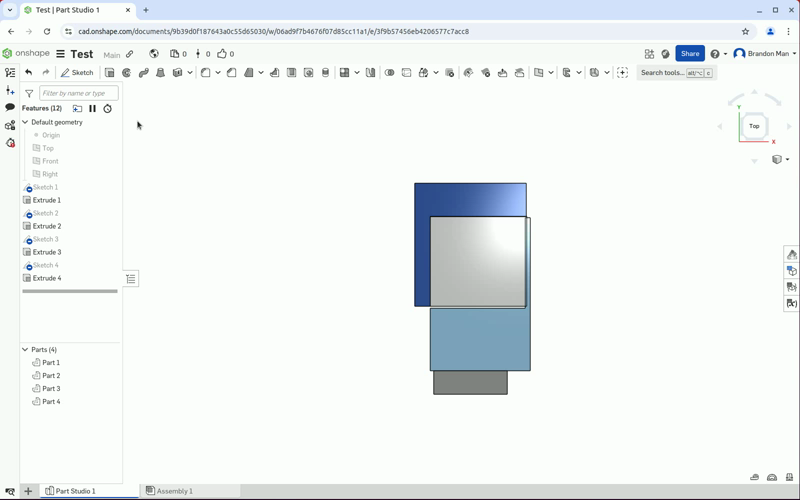
mouse_move(73, 189)
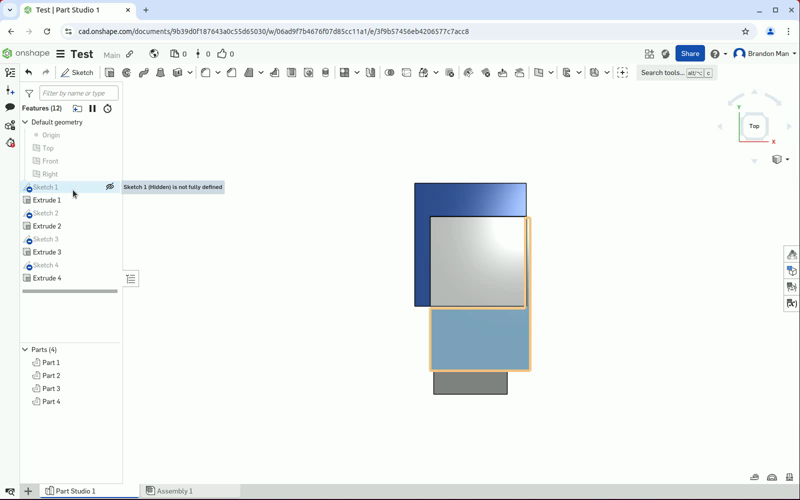
click(73, 189)
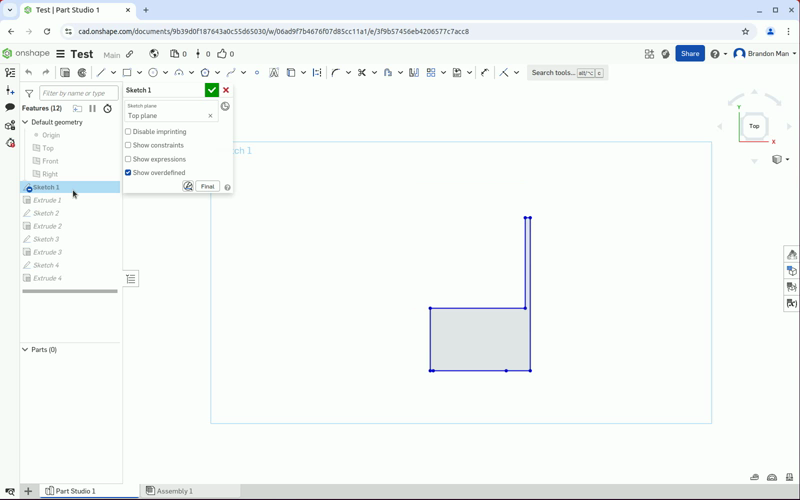
mouse_move(229, 92)
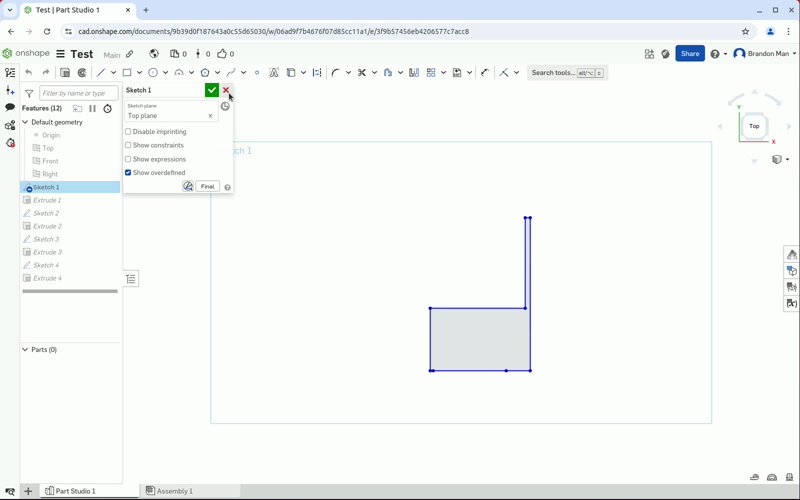
click(229, 92)
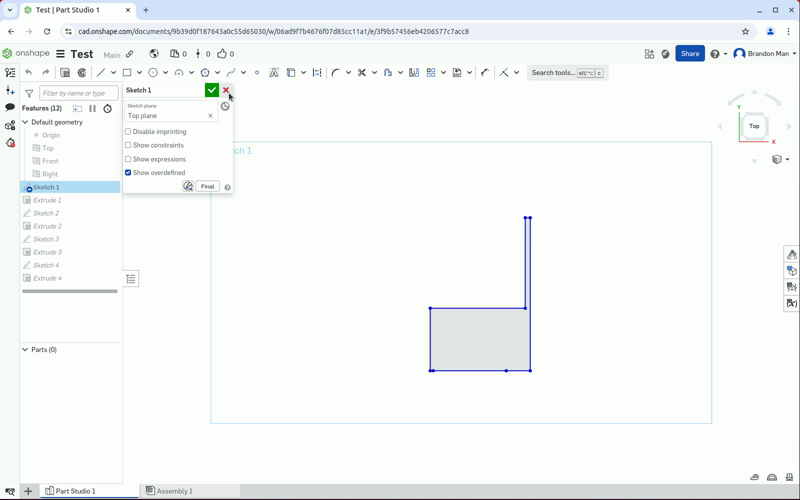
key(shift+s)
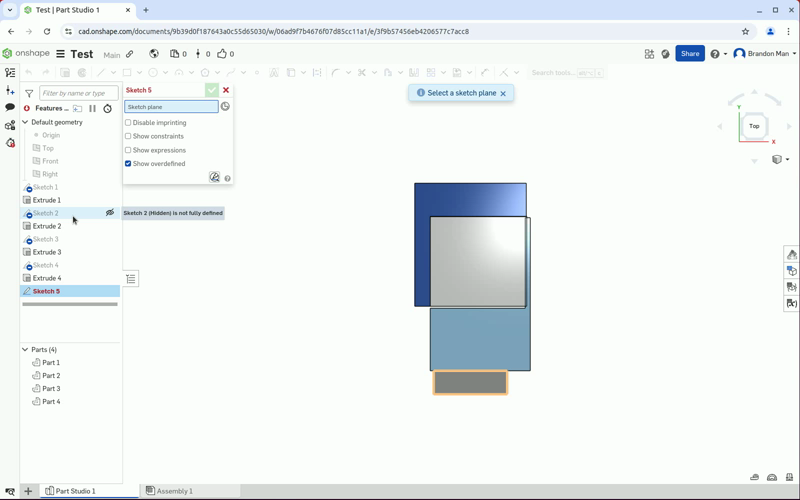
scroll(3)
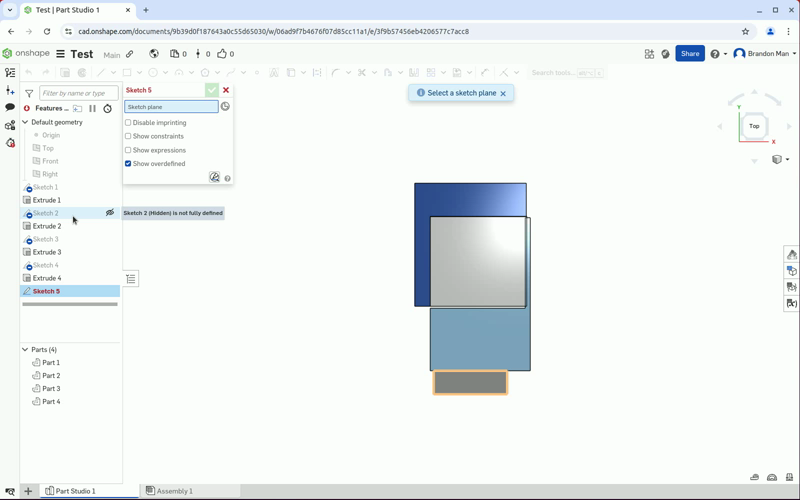
mouse_move(73, 150)
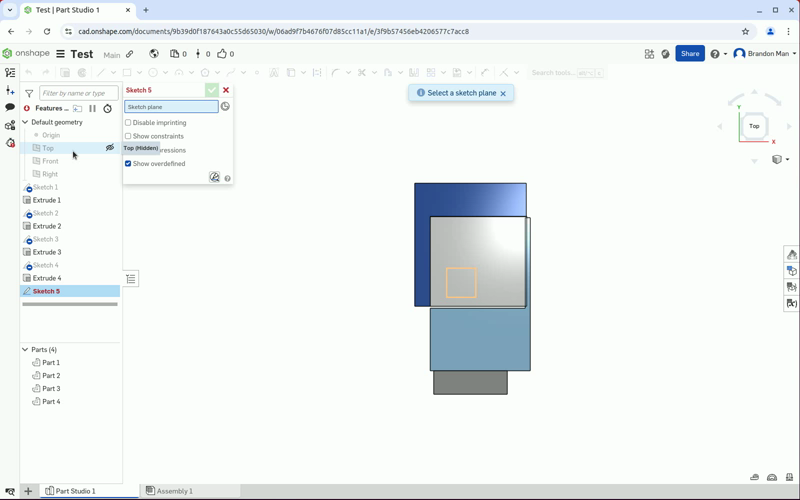
click(73, 150)
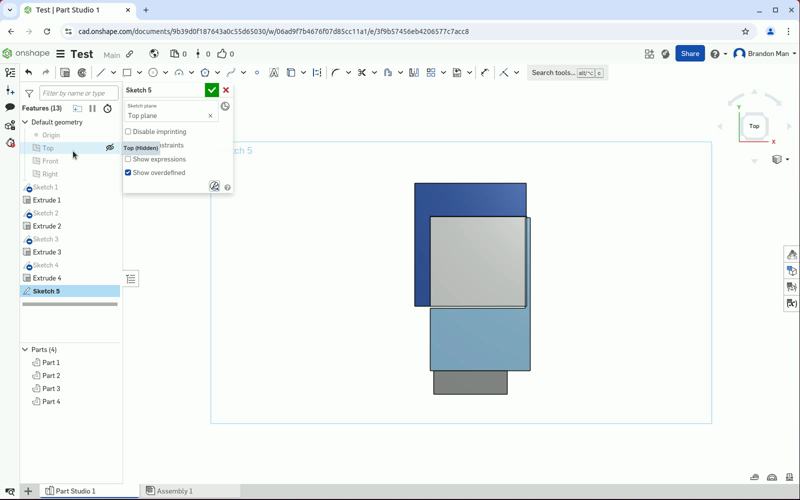
mouse_move(73, 352)
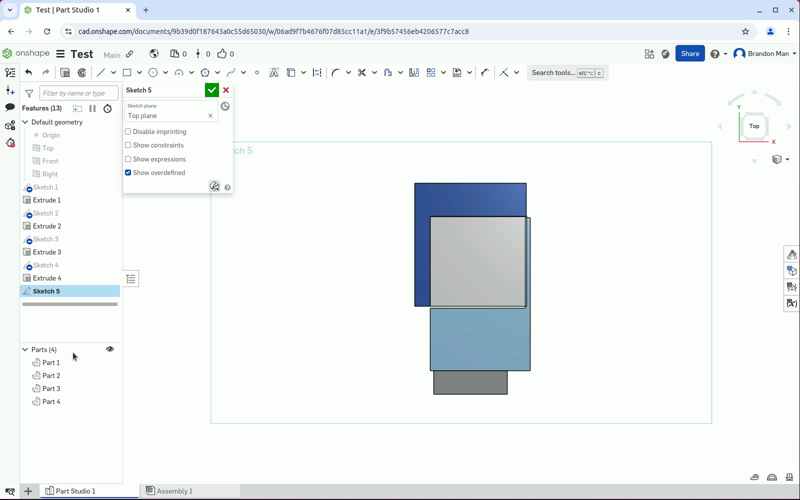
key(y)
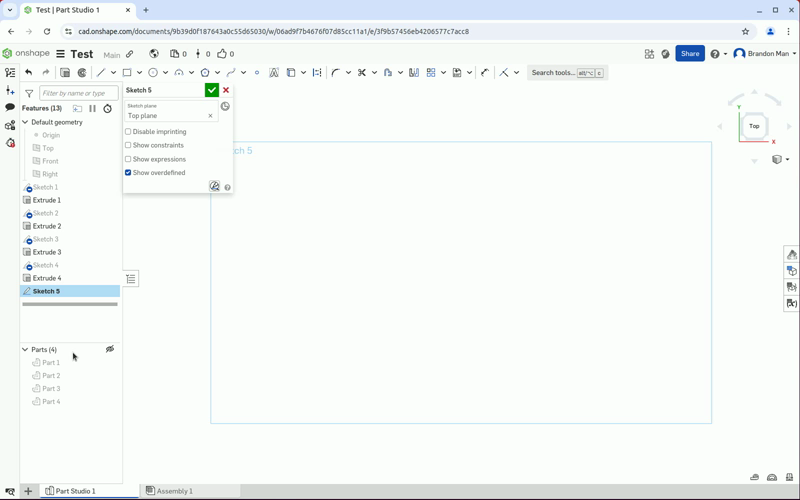
key(l)
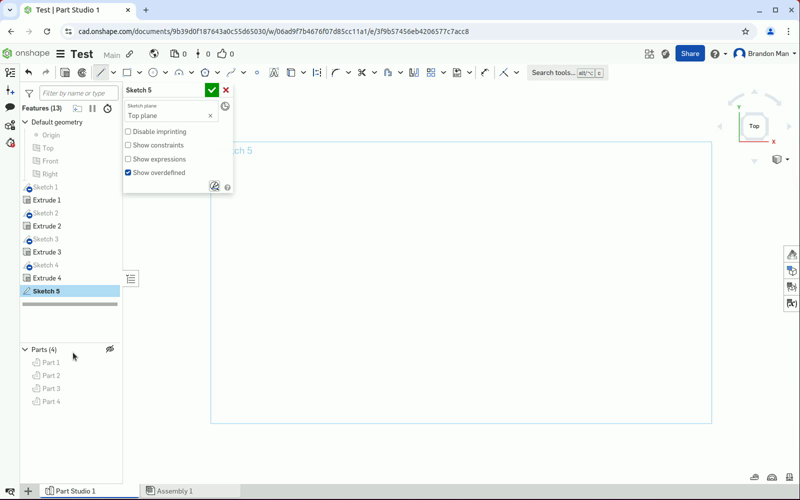
key_down(shift)
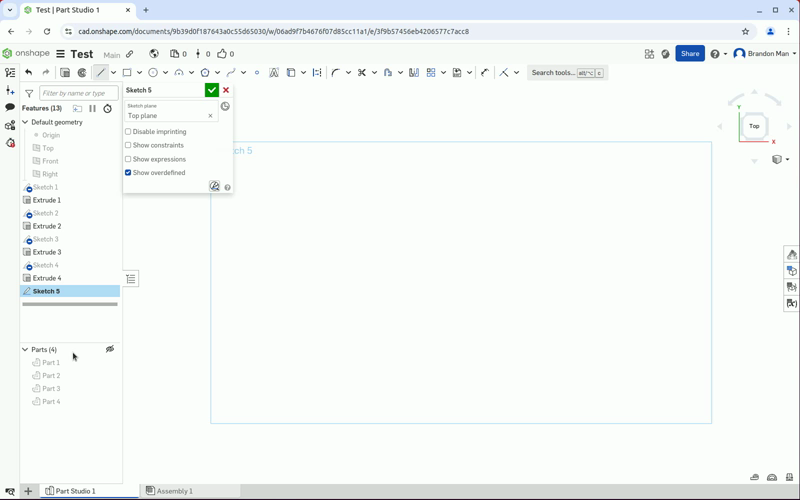
mouse_move(366, 355)
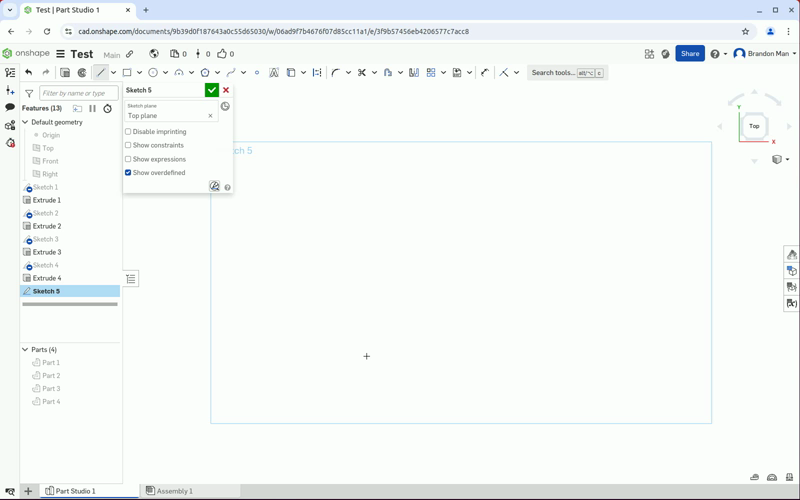
click(366, 355)
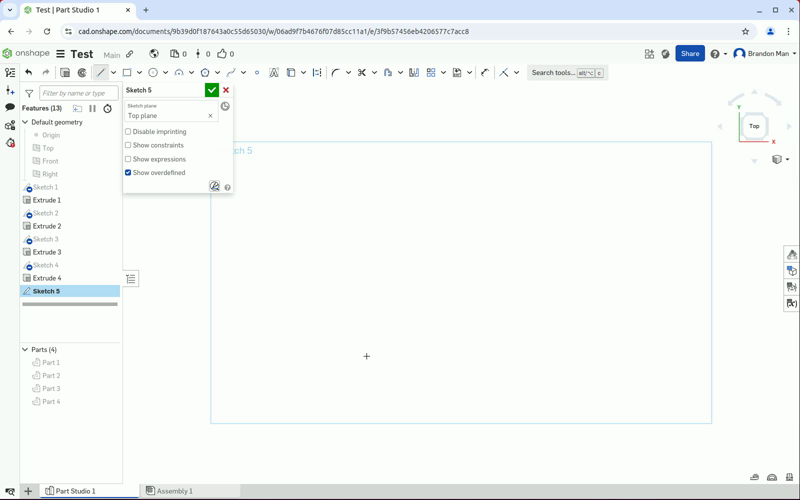
key_up(shift)
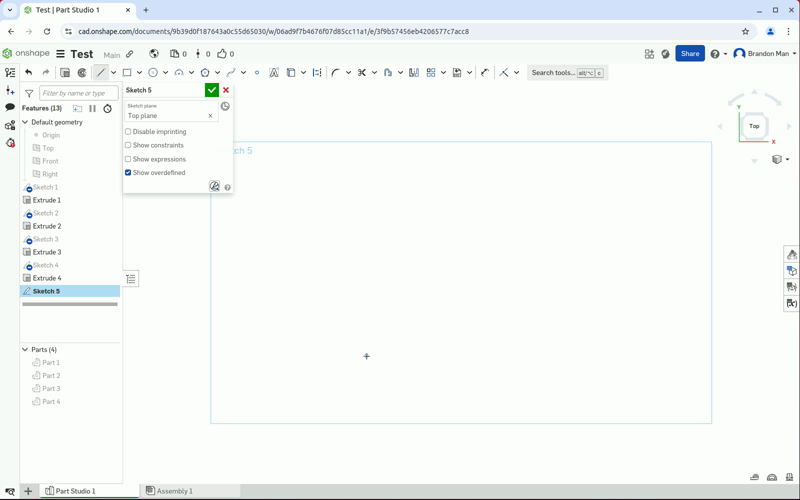
key_down(shift)
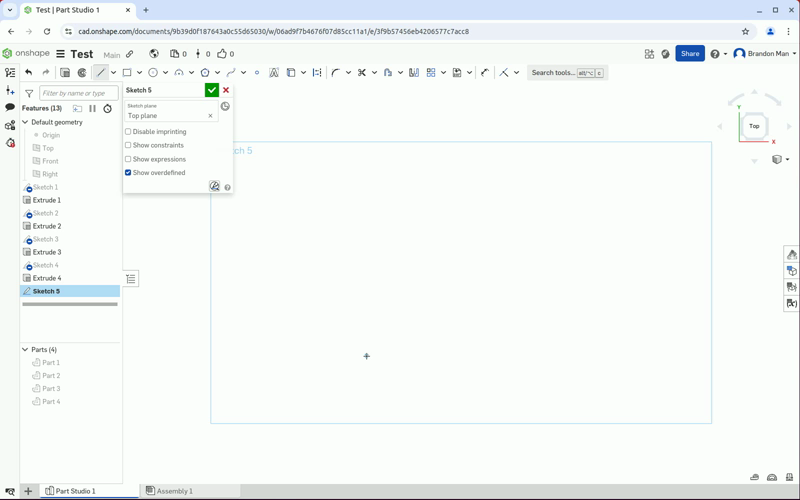
mouse_move(396, 355)
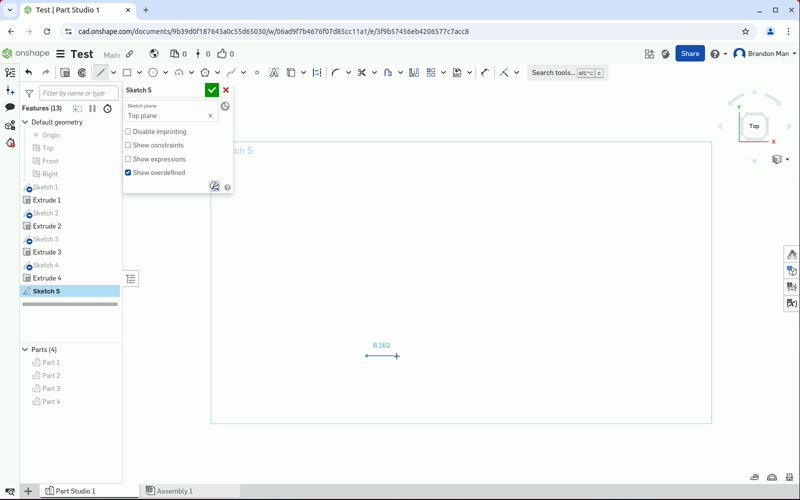
mouse_move(374, 355)
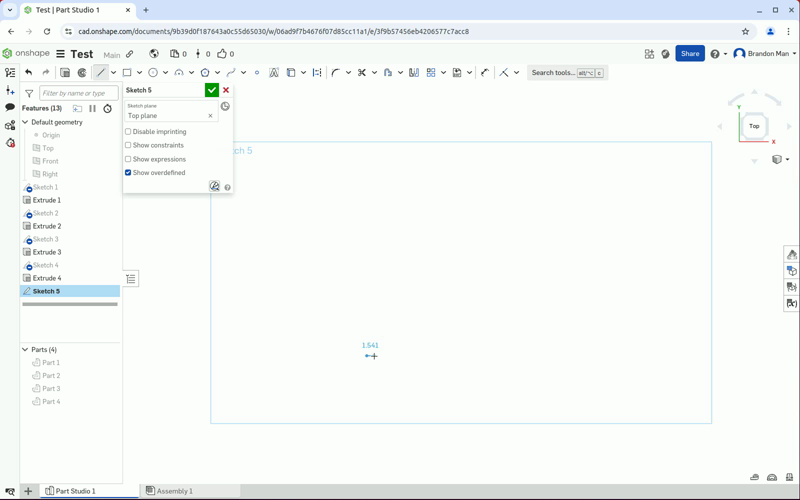
scroll(6)
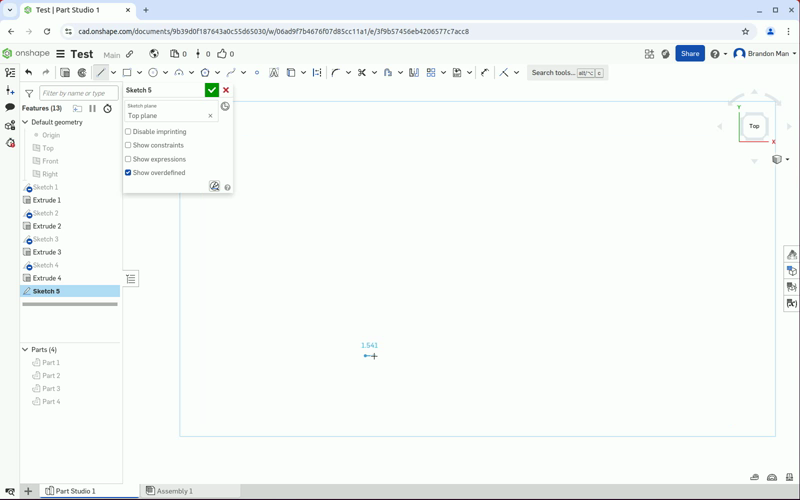
scroll(6)
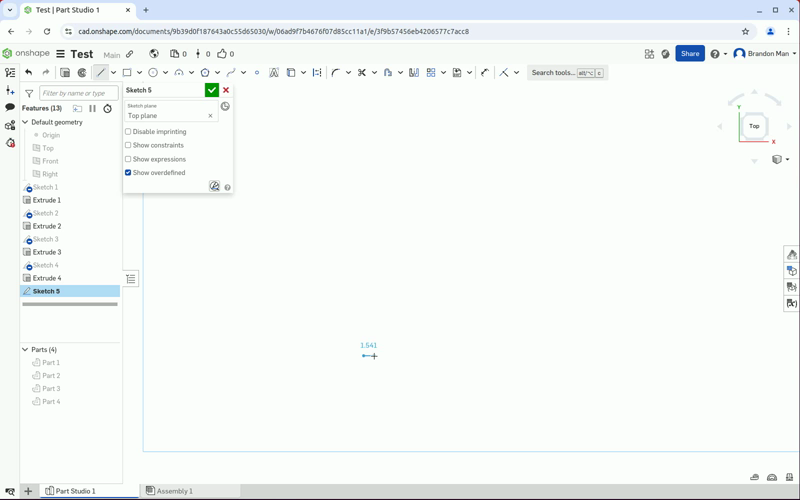
scroll(6)
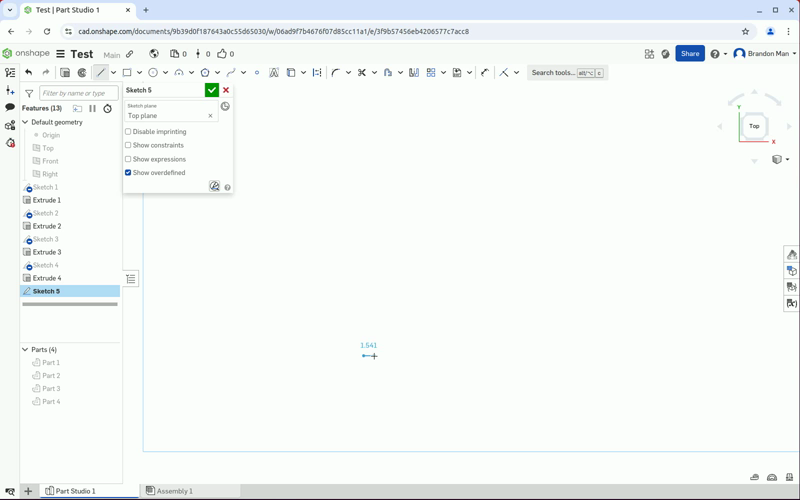
scroll(6)
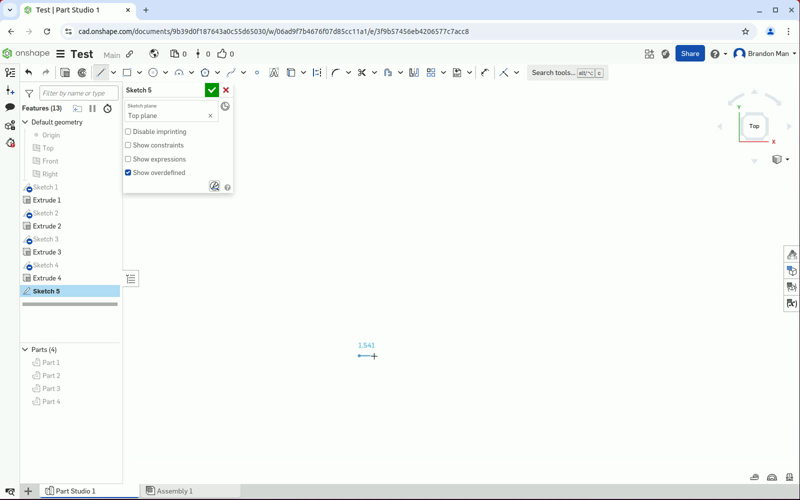
scroll(6)
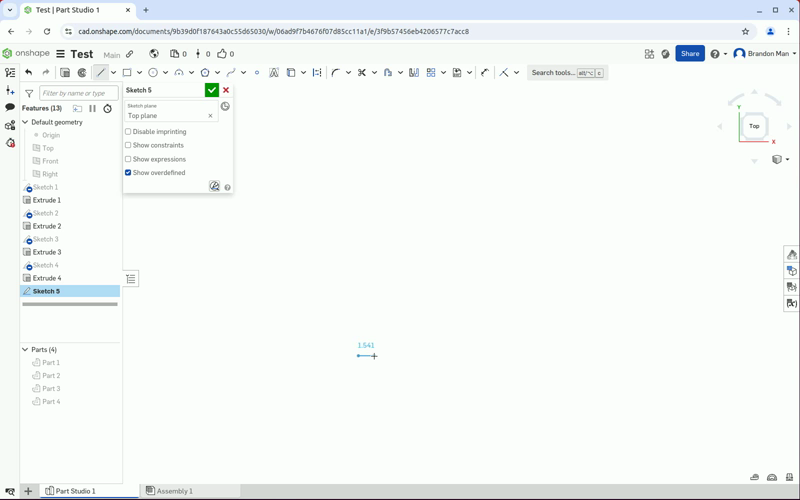
scroll(6)
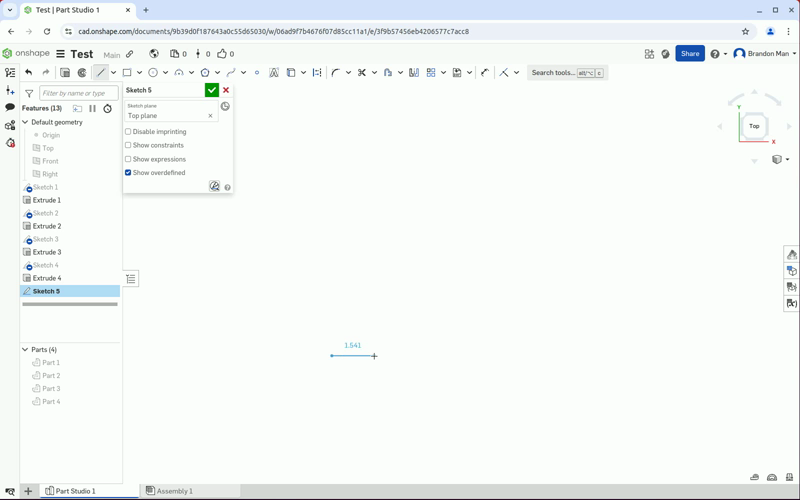
scroll(6)
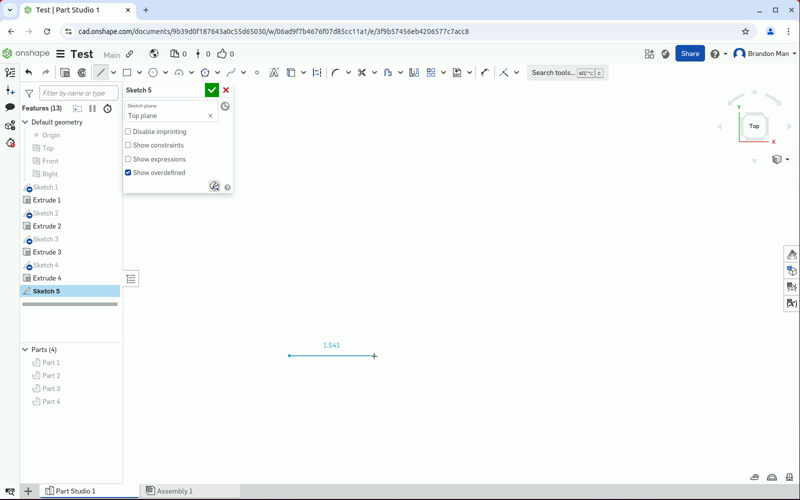
click(374, 355)
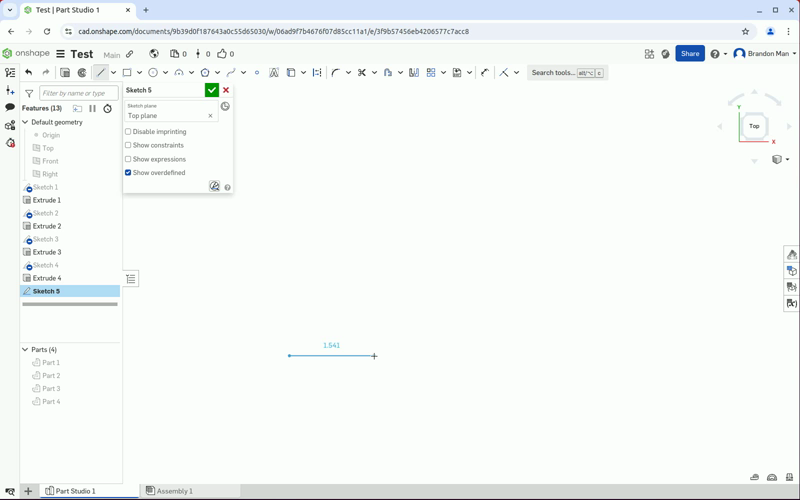
scroll(-6)
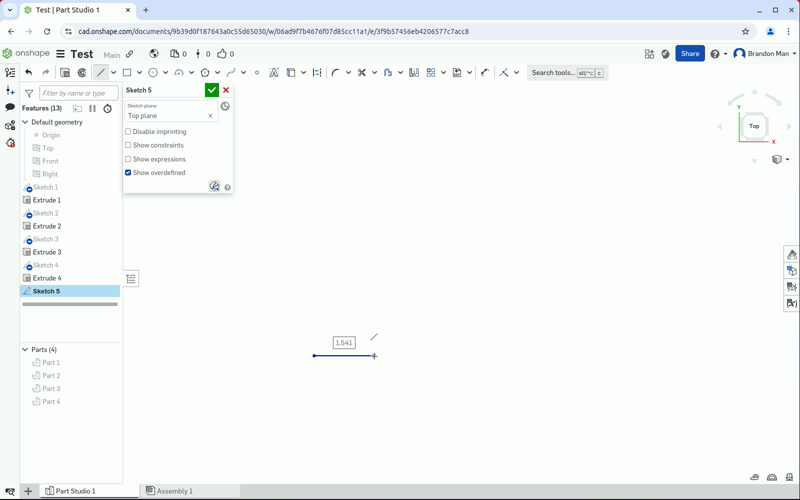
scroll(-6)
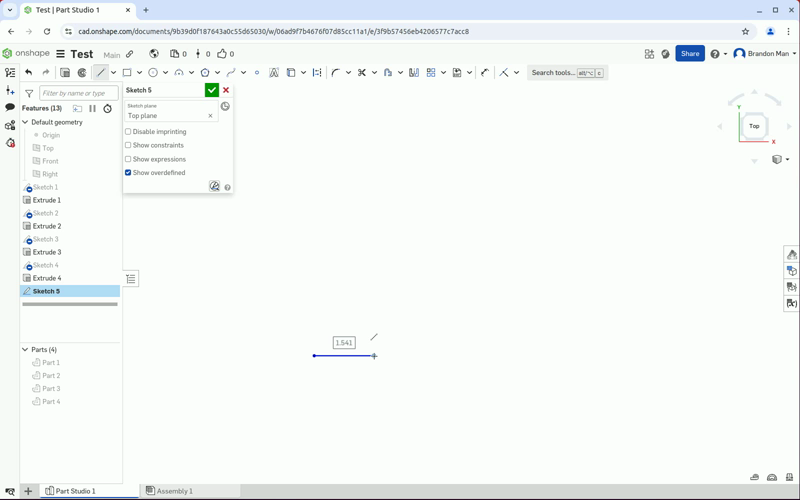
scroll(-6)
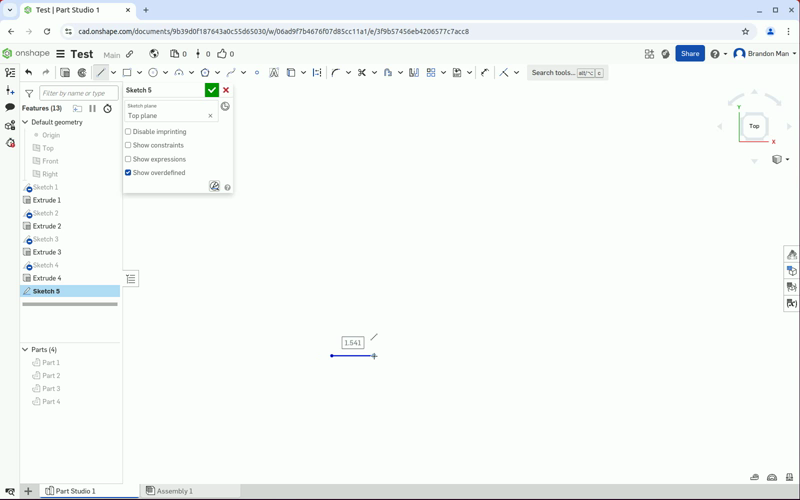
scroll(-6)
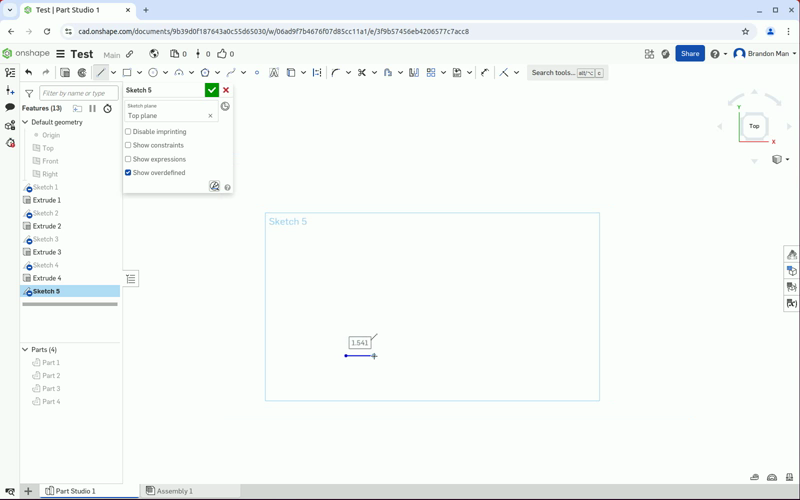
scroll(-6)
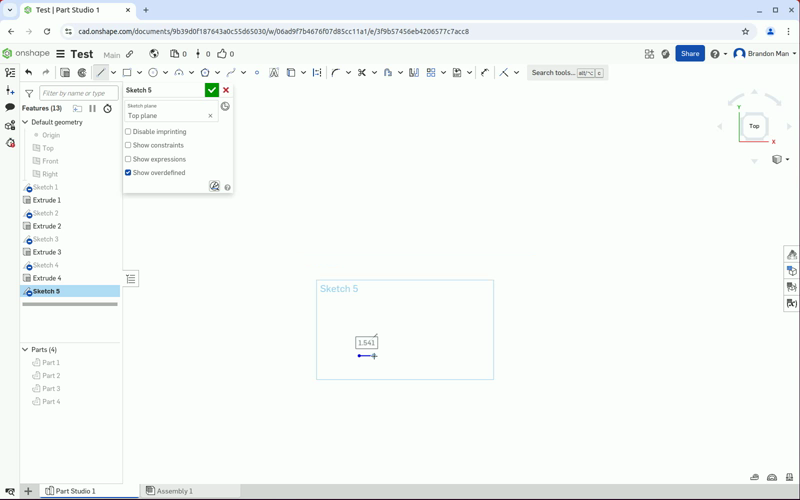
scroll(-6)
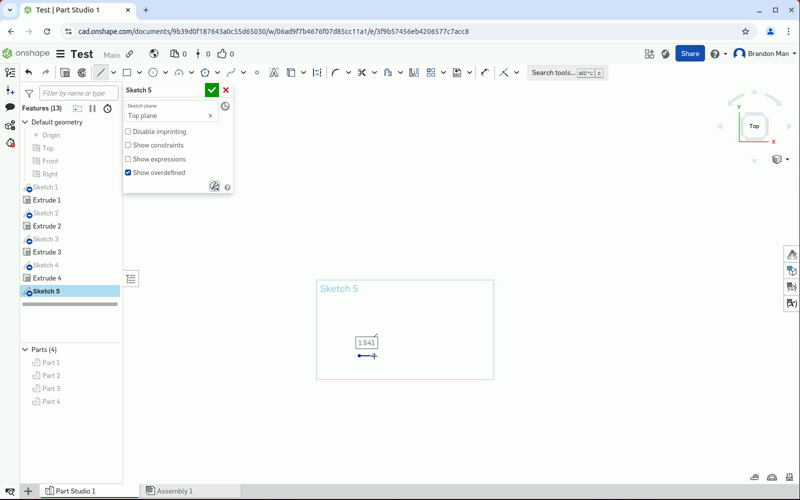
scroll(-6)
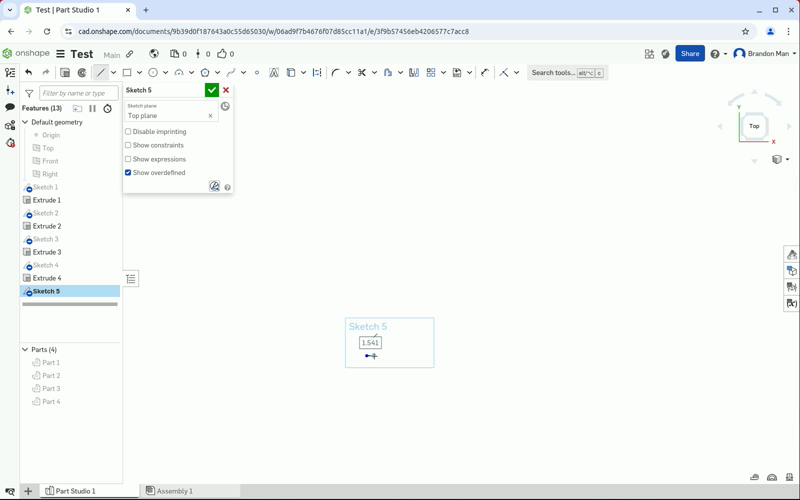
key_up(shift)
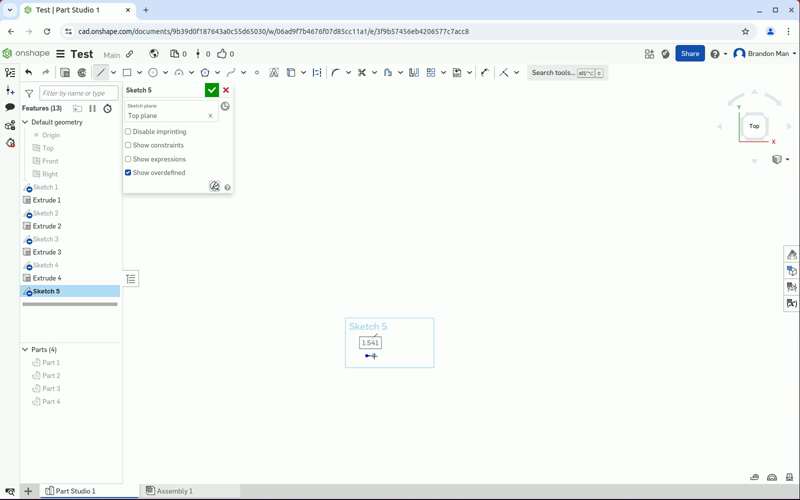
key_down(shift)
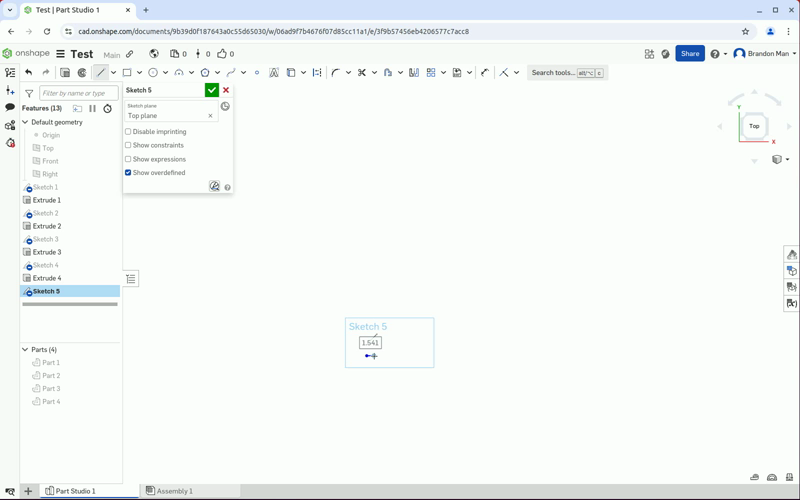
mouse_move(404, 355)
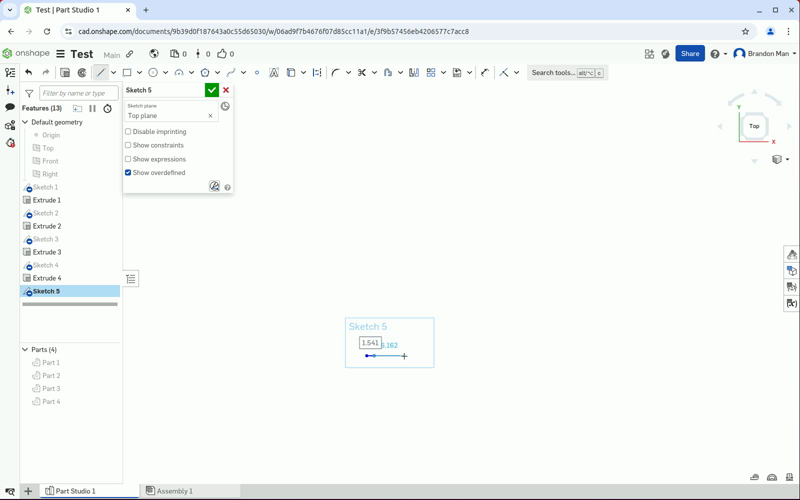
mouse_move(374, 332)
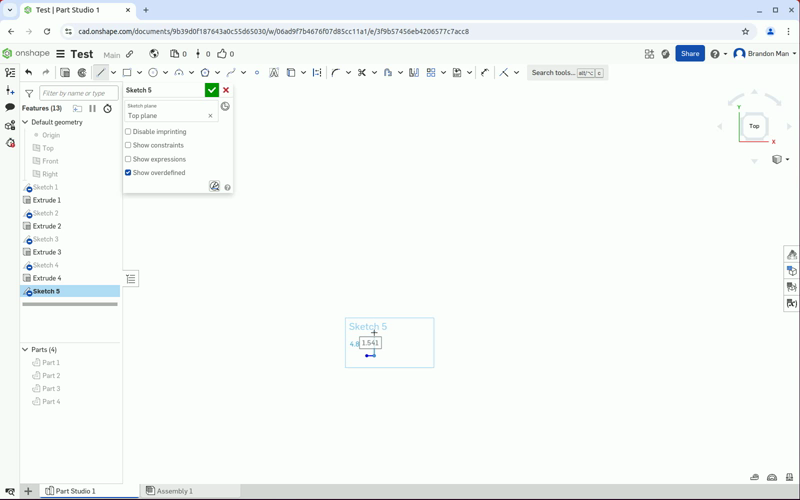
click(374, 332)
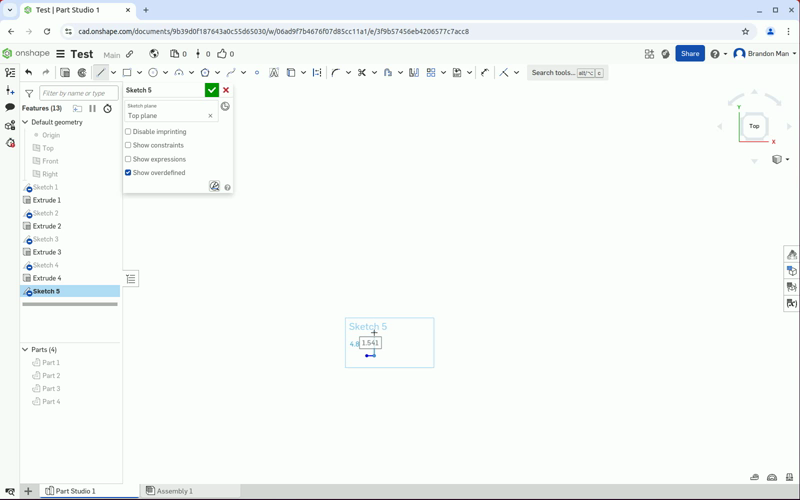
key_up(shift)
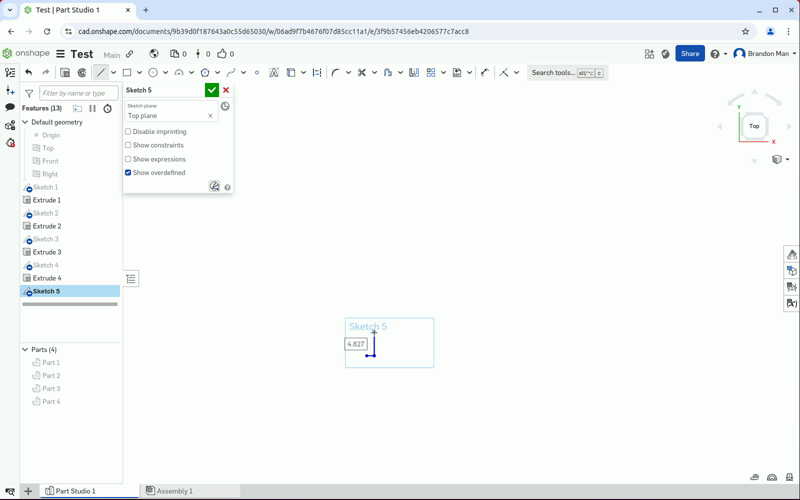
key_down(shift)
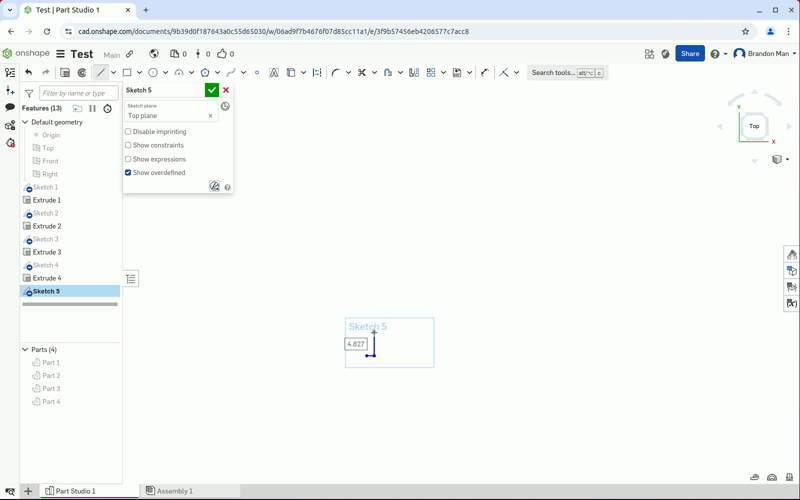
mouse_move(404, 332)
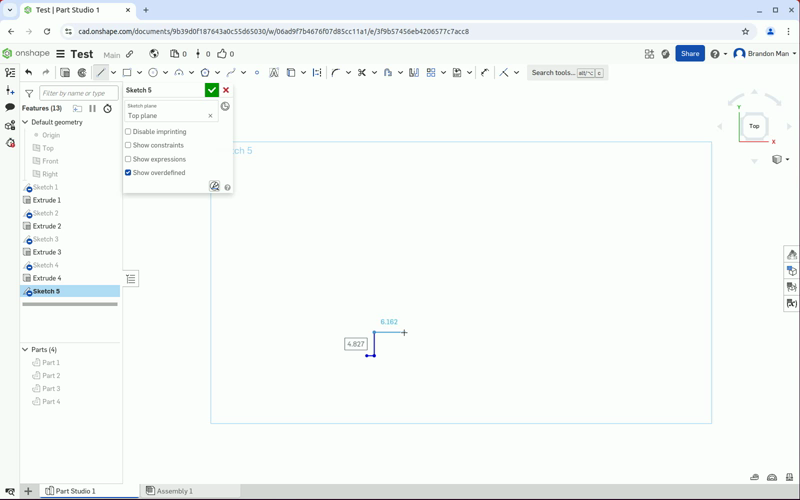
mouse_move(366, 332)
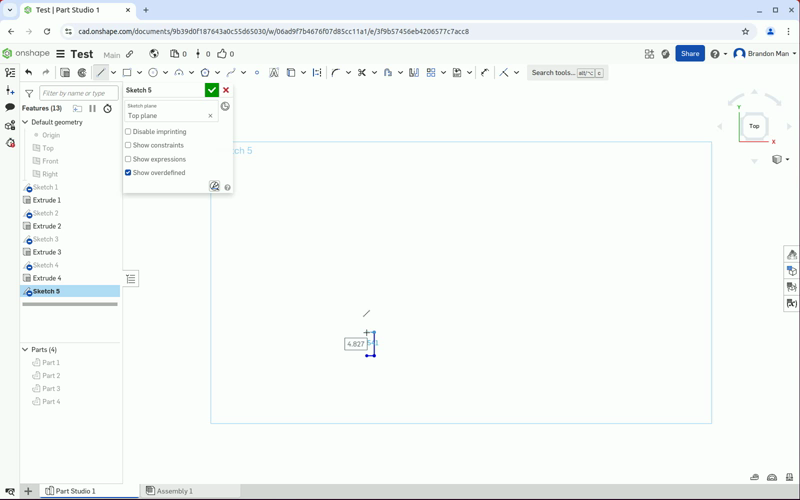
scroll(6)
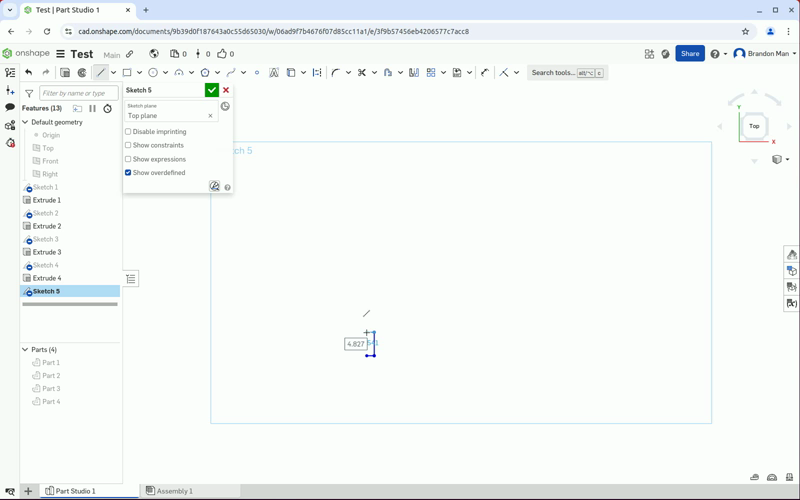
scroll(6)
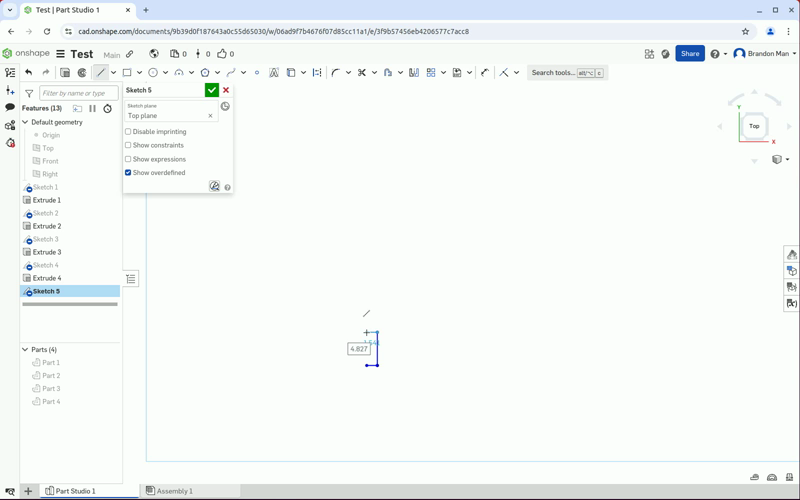
scroll(6)
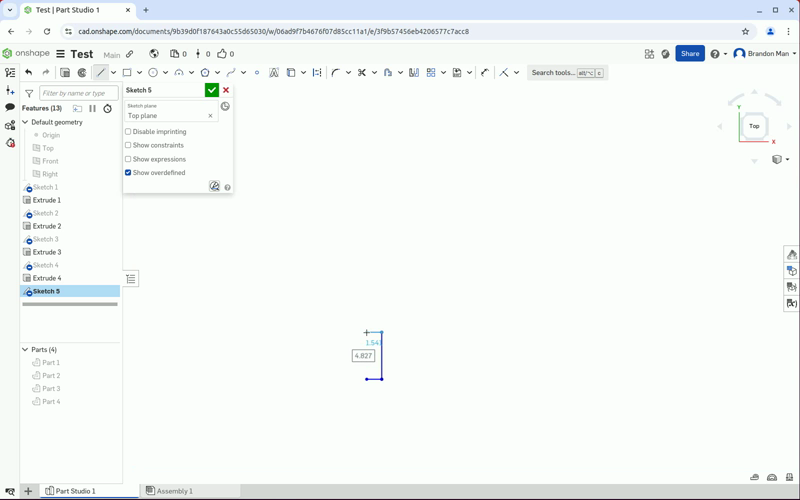
scroll(6)
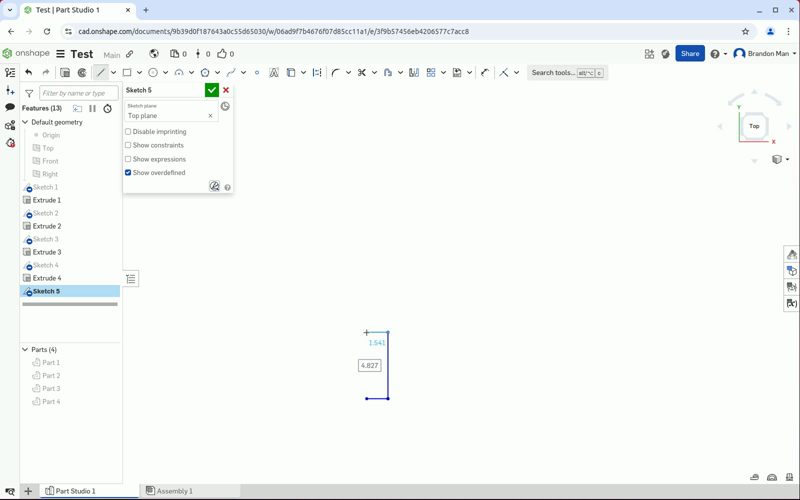
scroll(6)
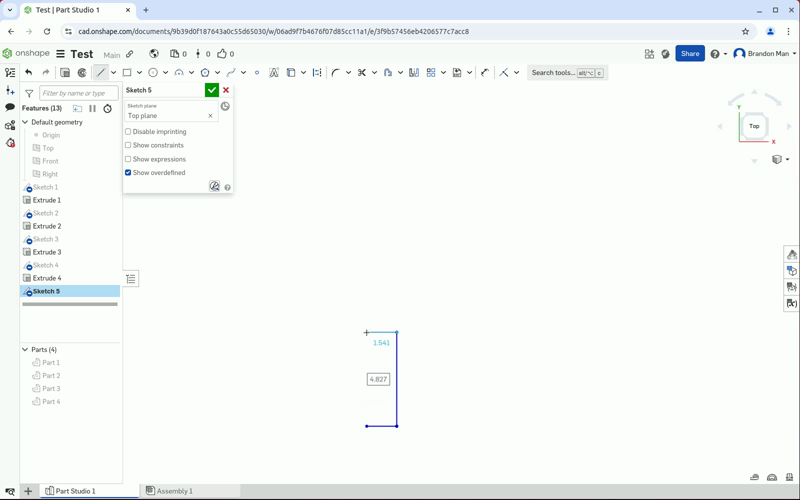
scroll(6)
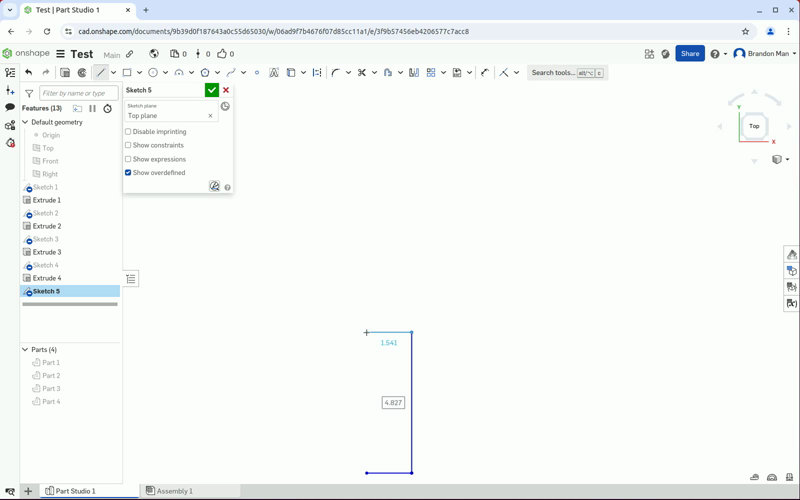
scroll(6)
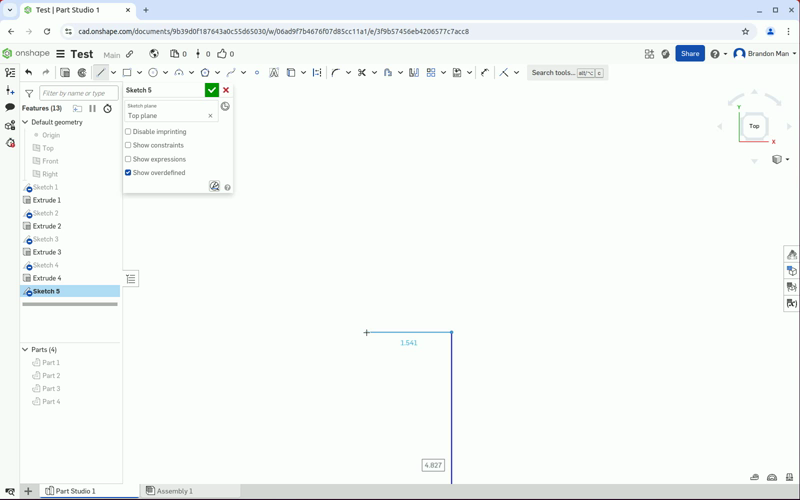
click(366, 332)
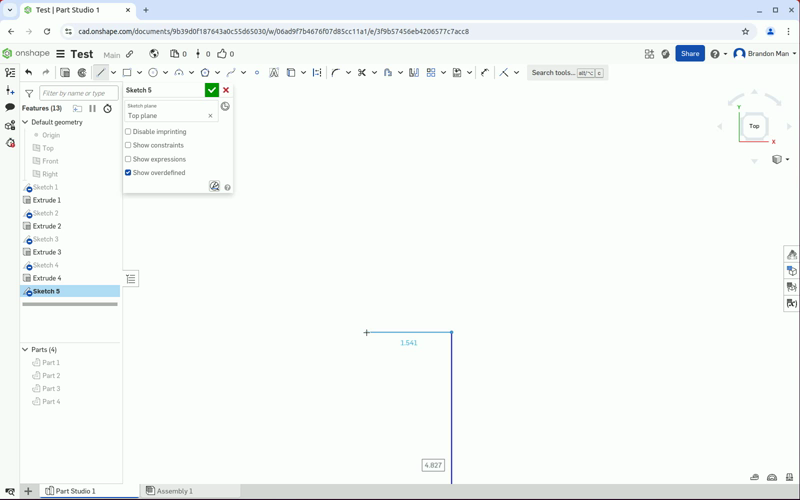
scroll(-6)
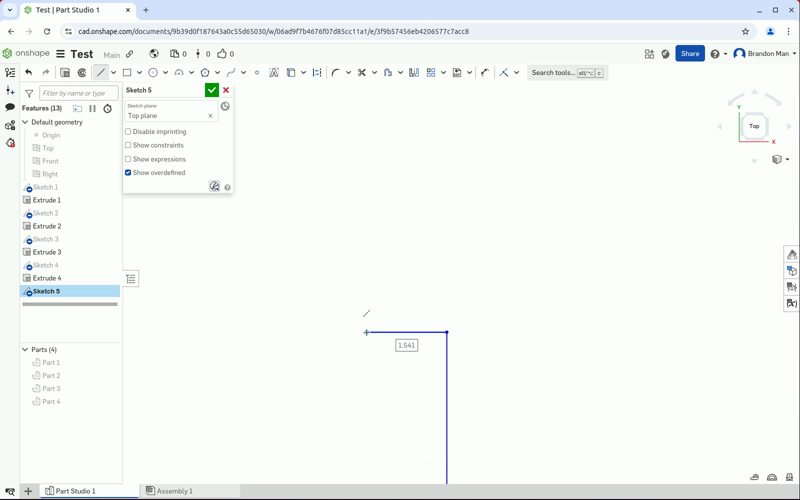
scroll(-6)
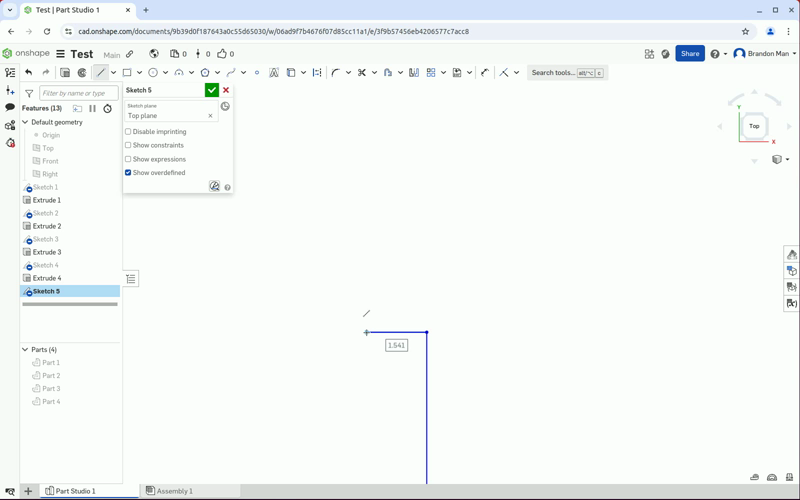
scroll(-6)
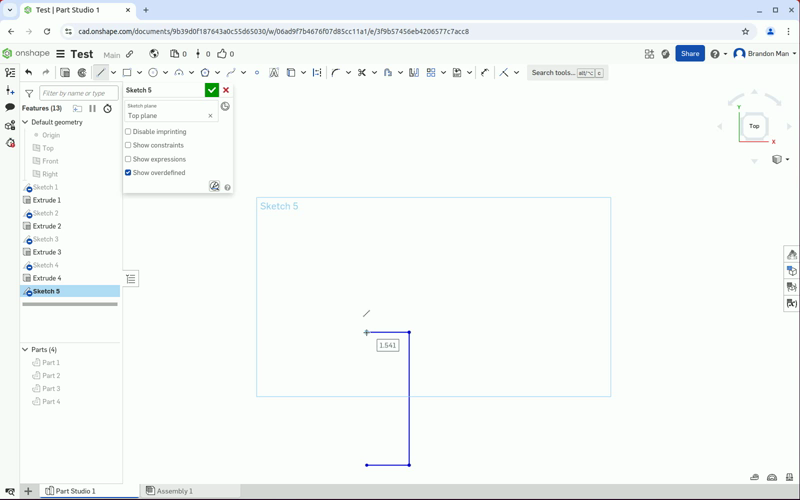
scroll(-6)
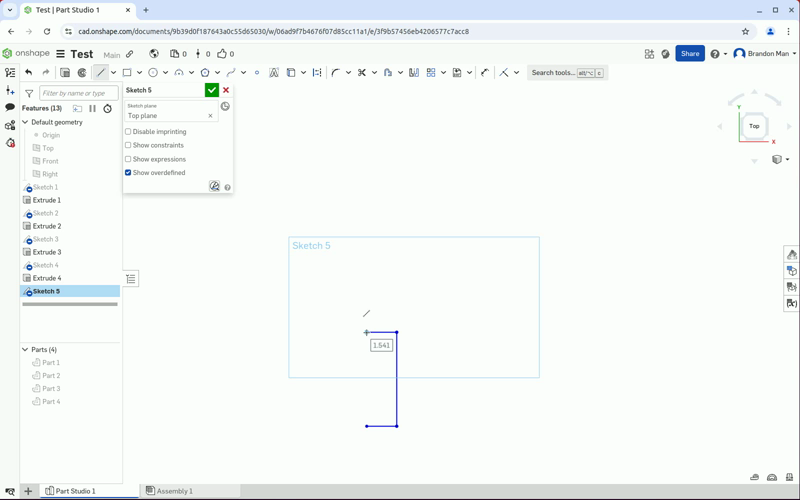
scroll(-6)
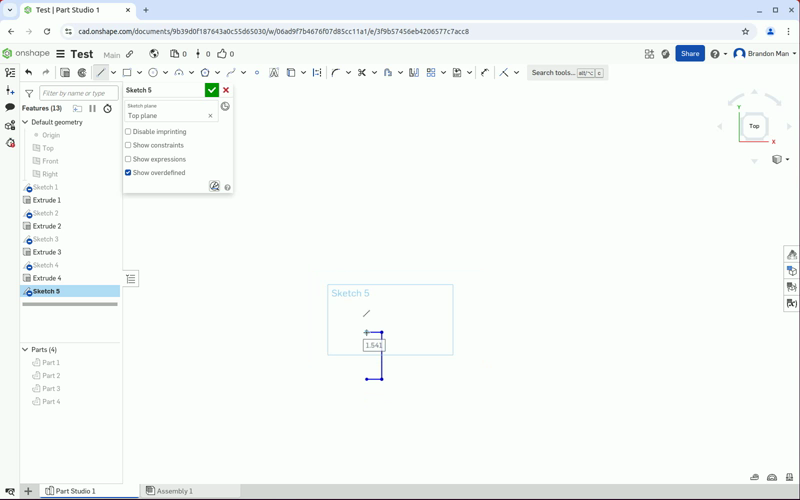
scroll(-6)
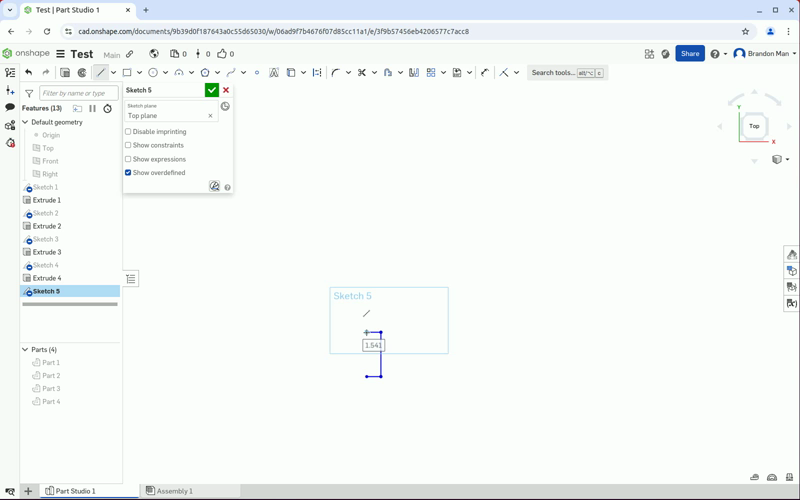
scroll(-6)
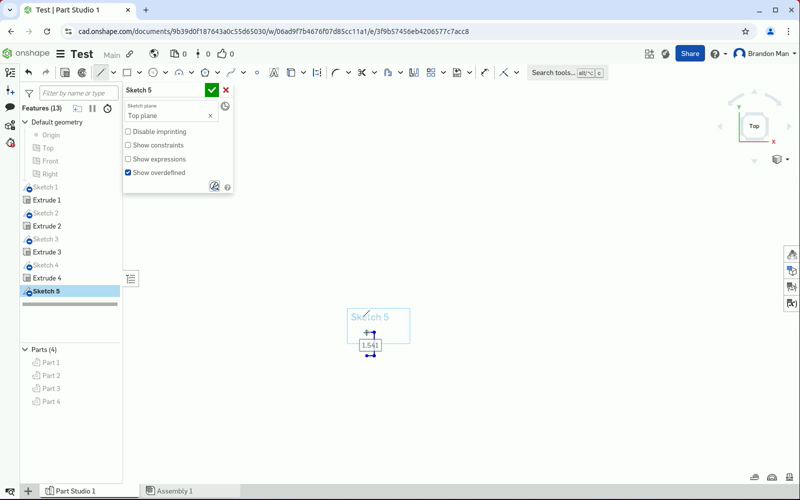
key_up(shift)
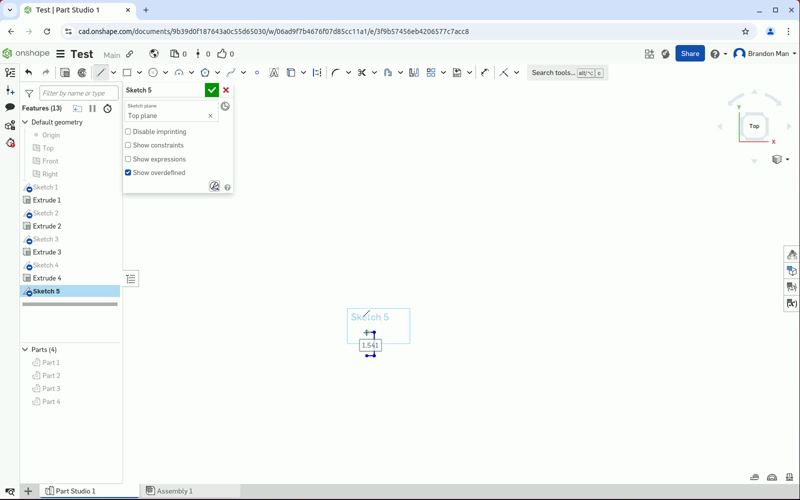
mouse_move(396, 332)
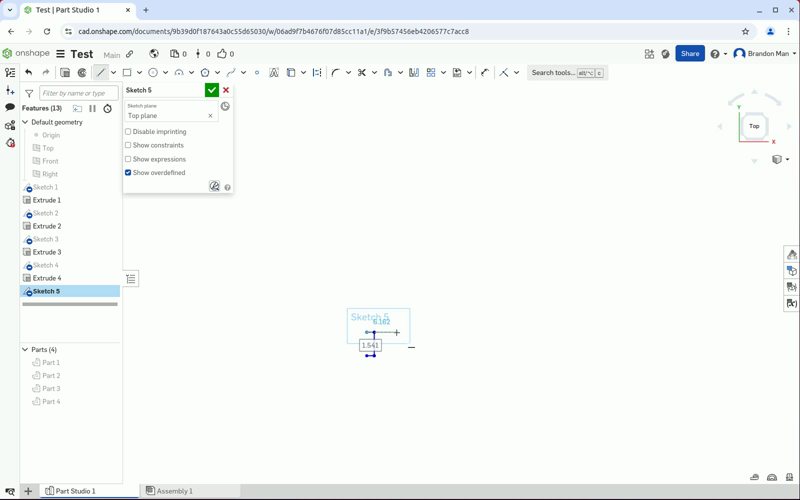
key_down(shift)
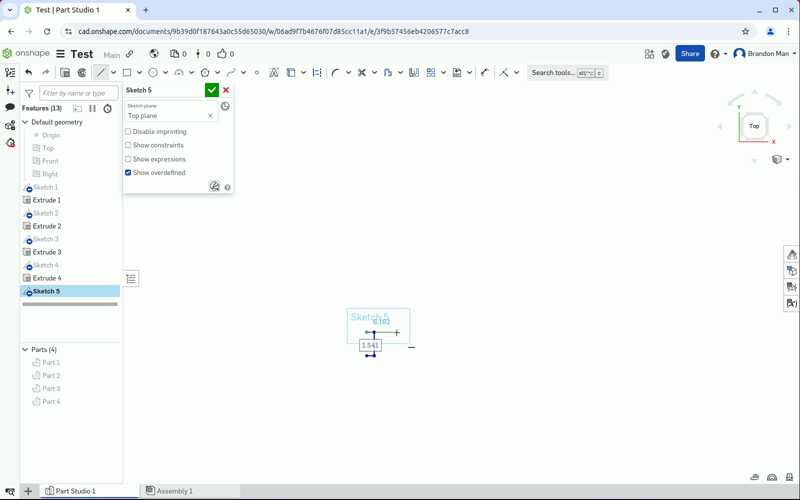
mouse_move(366, 355)
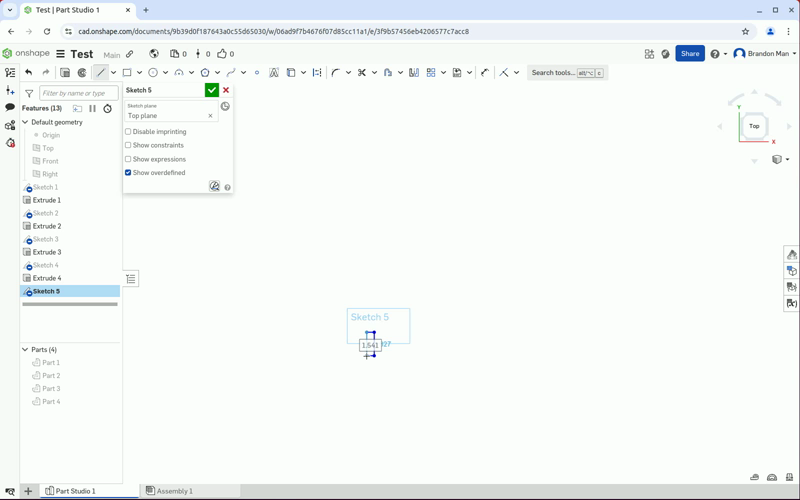
key_up(shift)
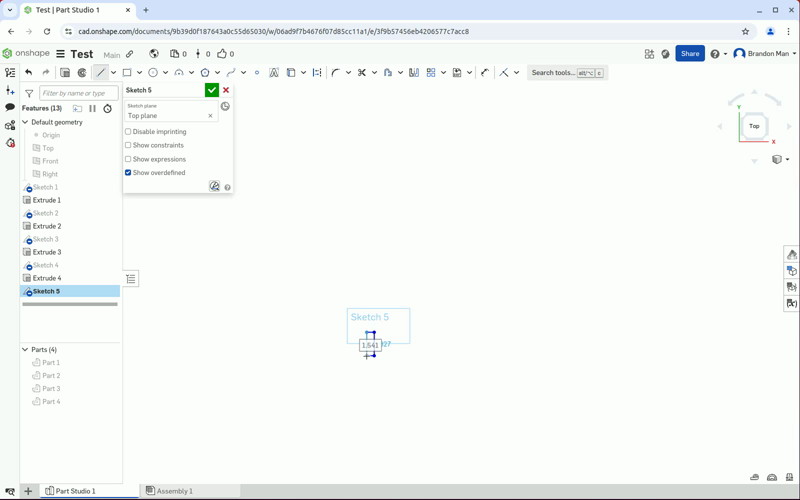
click(366, 355)
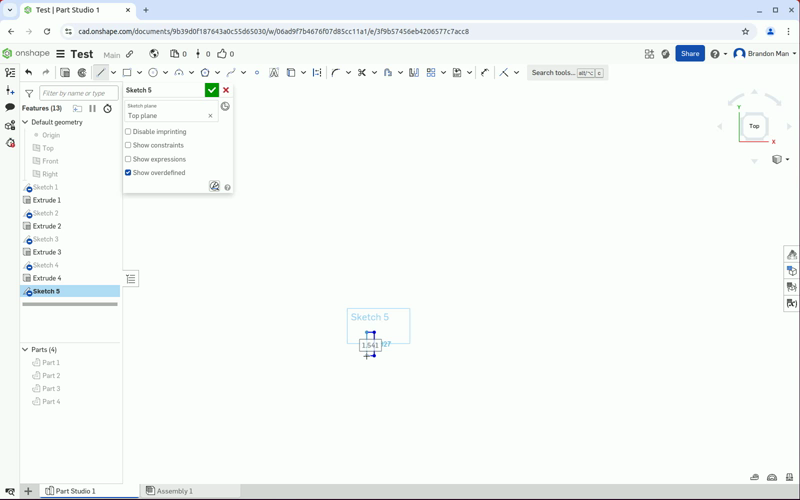
key(esc)
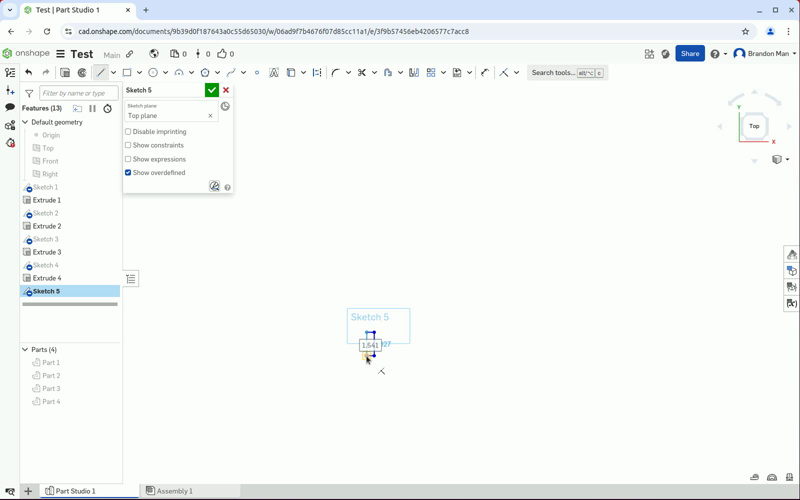
mouse_move(367, 354)
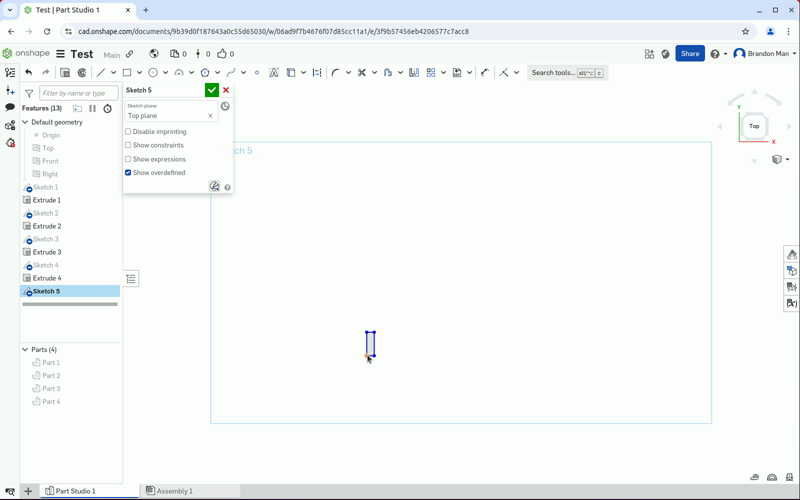
scroll(6)
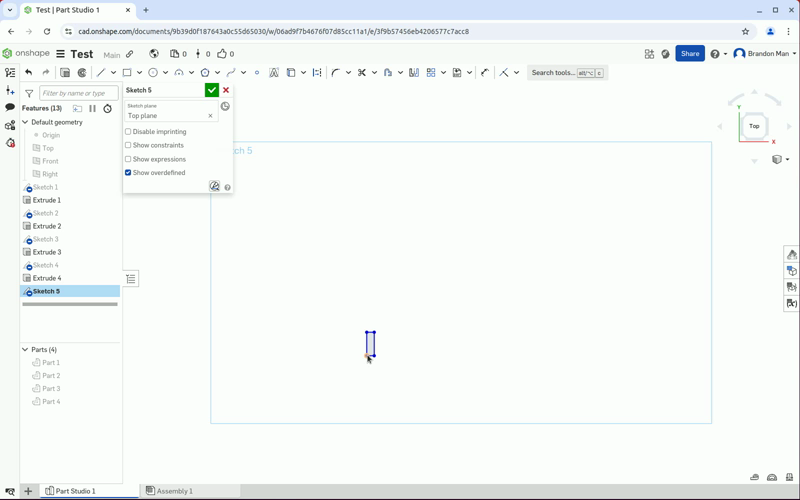
scroll(6)
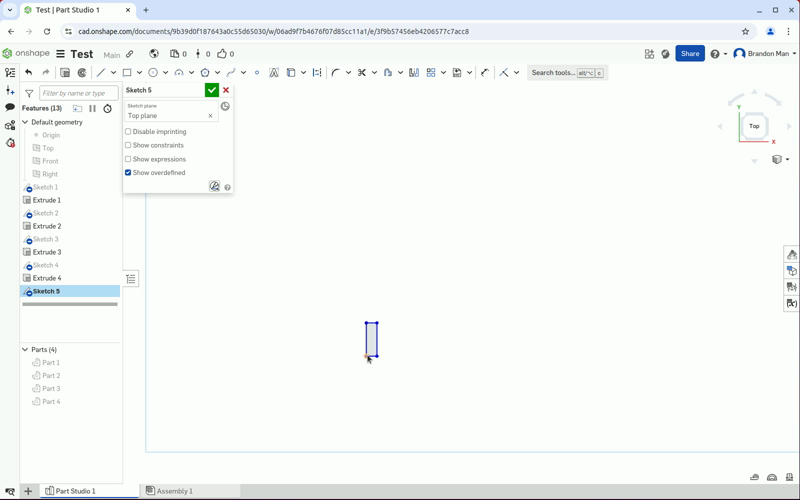
scroll(6)
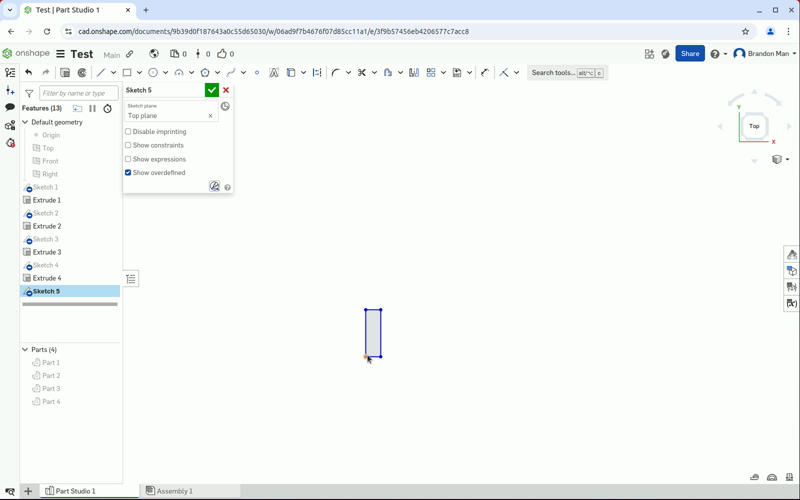
scroll(6)
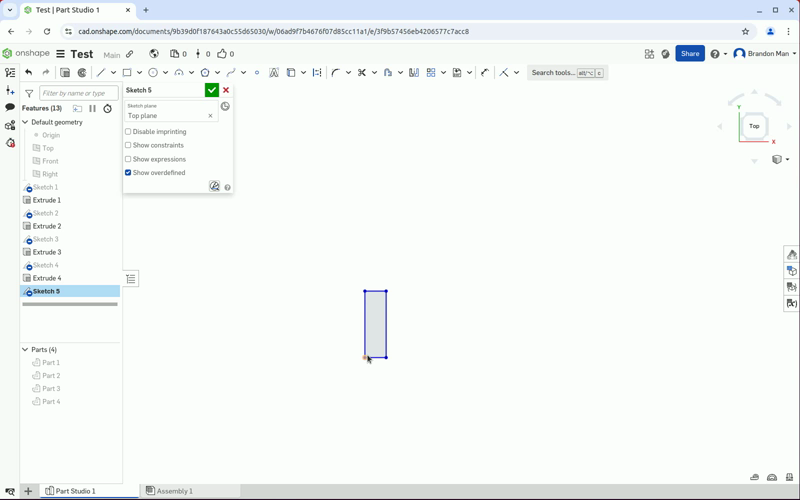
scroll(6)
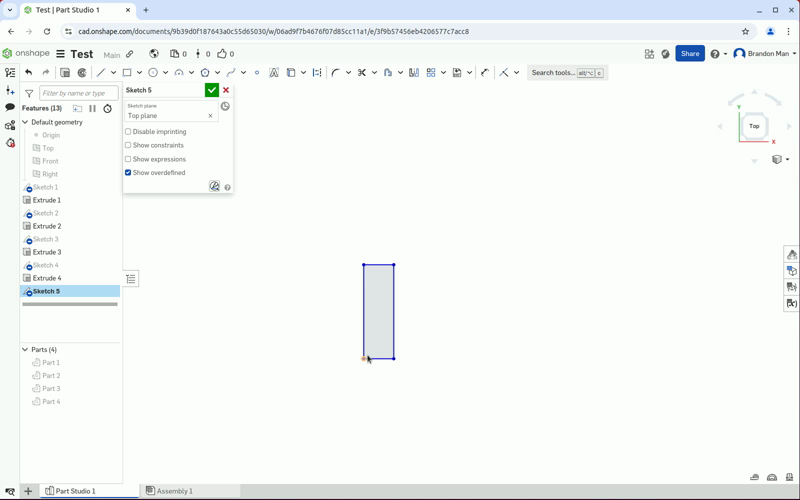
scroll(6)
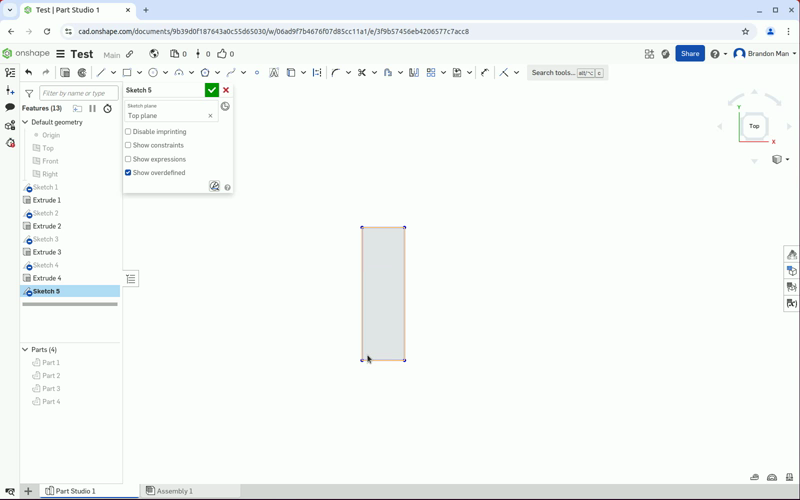
scroll(6)
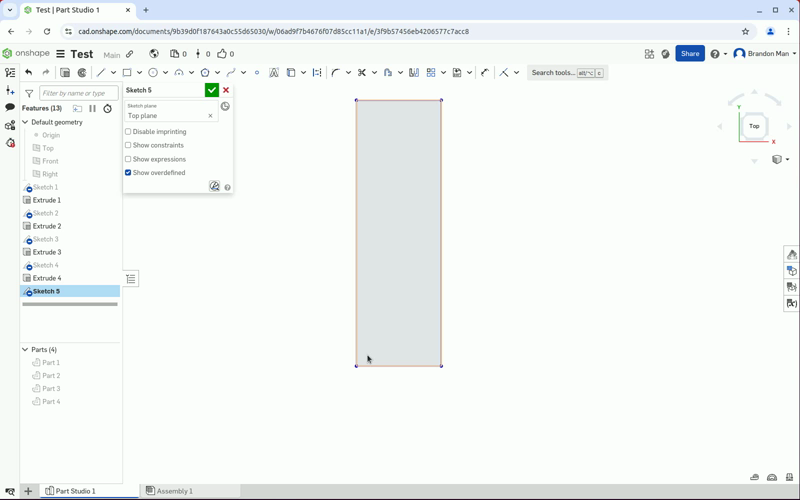
click(367, 354)
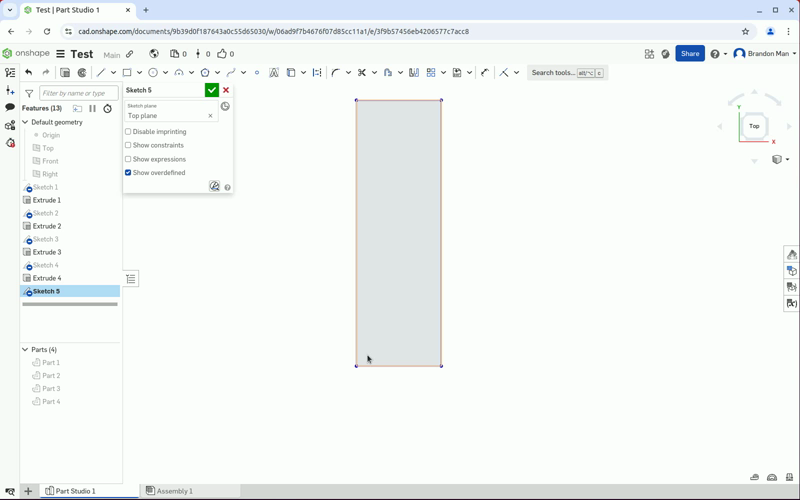
scroll(-6)
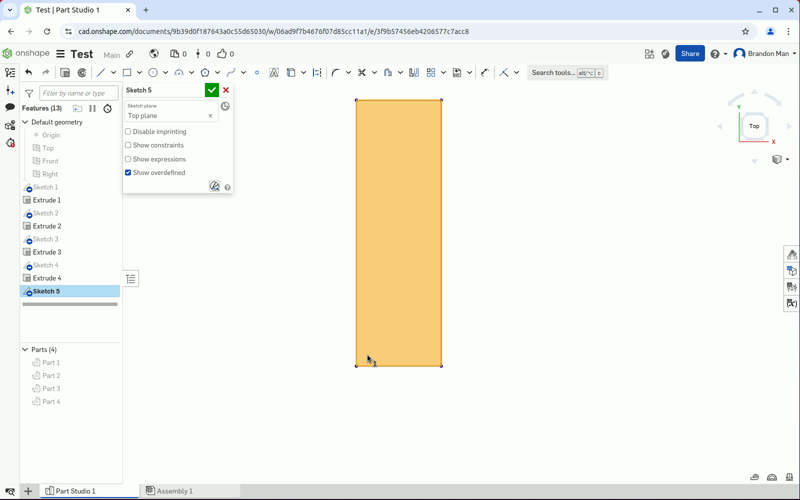
scroll(-6)
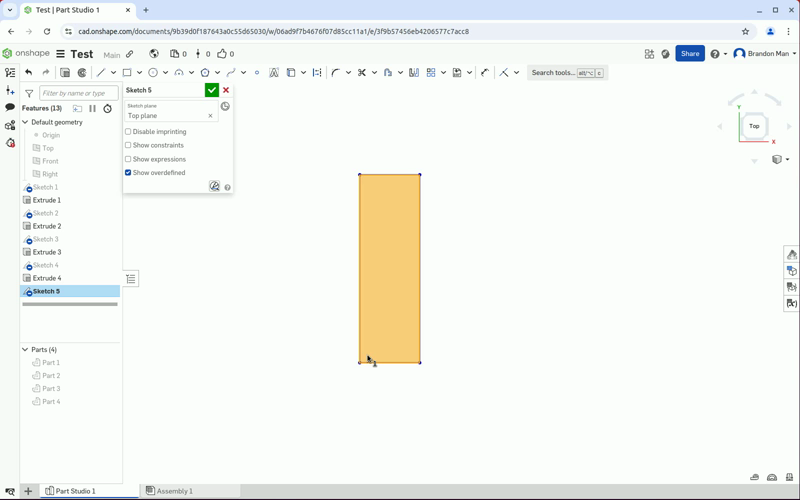
scroll(-6)
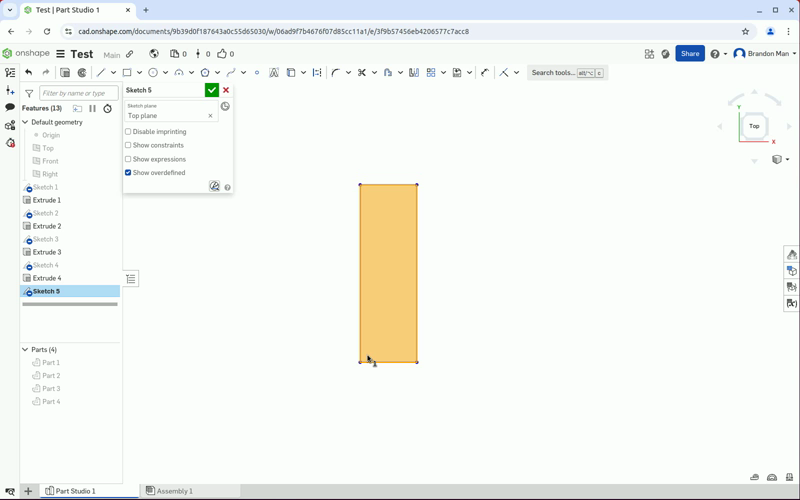
scroll(-6)
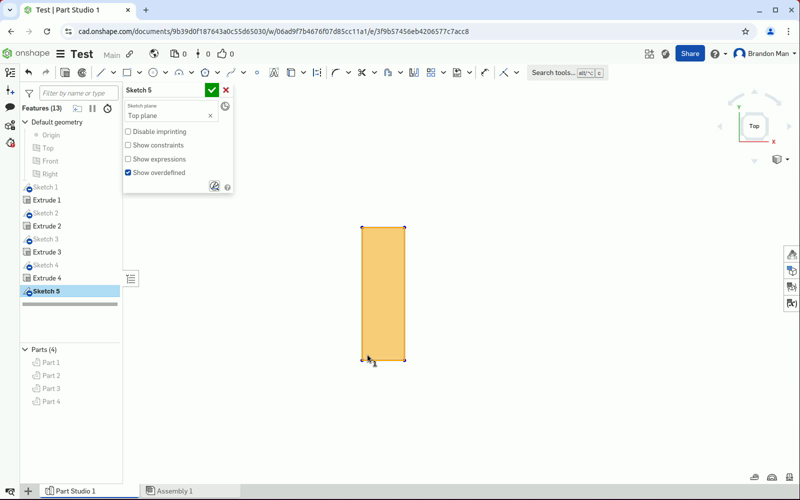
scroll(-6)
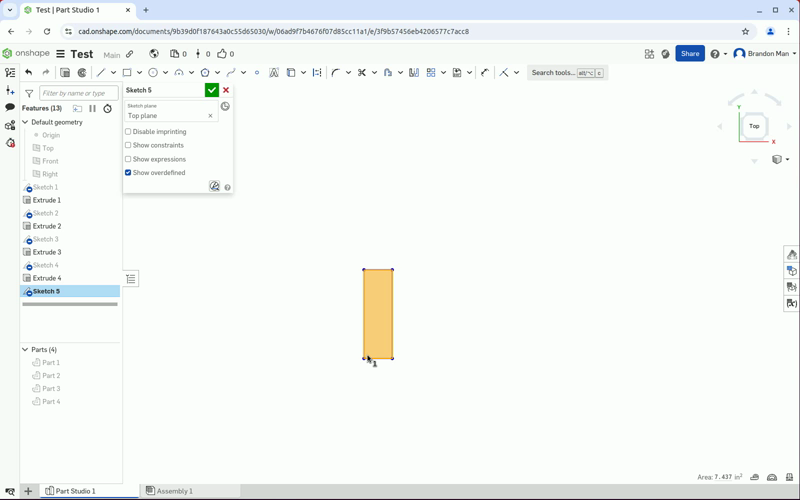
scroll(-6)
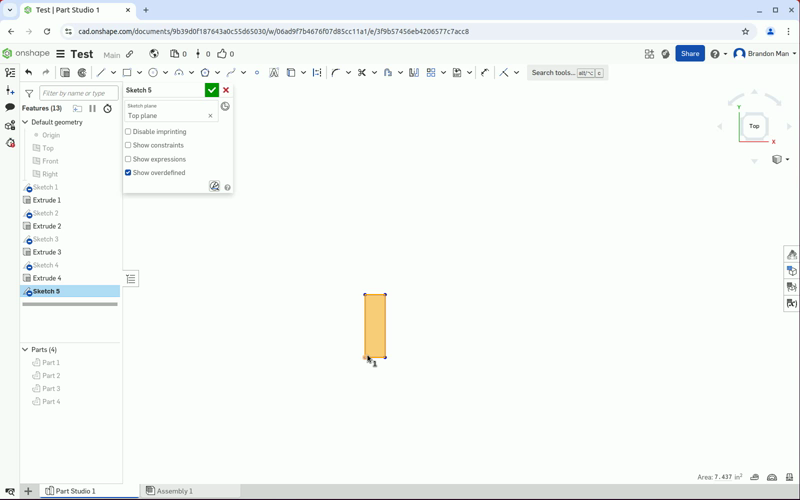
scroll(-6)
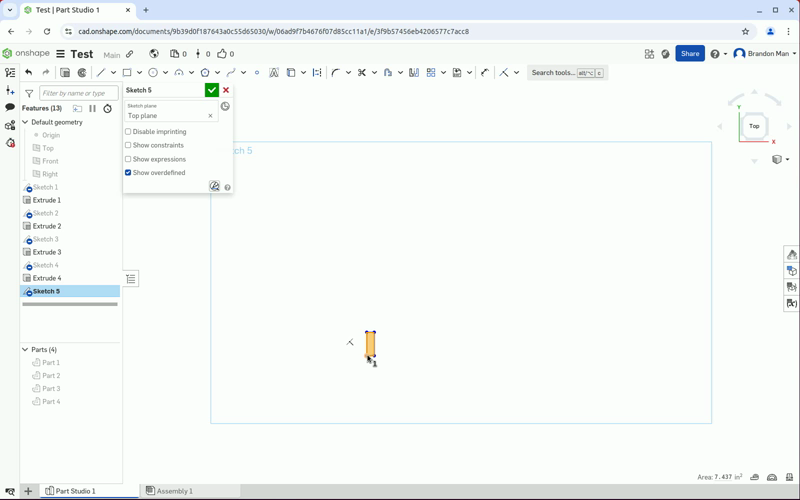
mouse_move(73, 352)
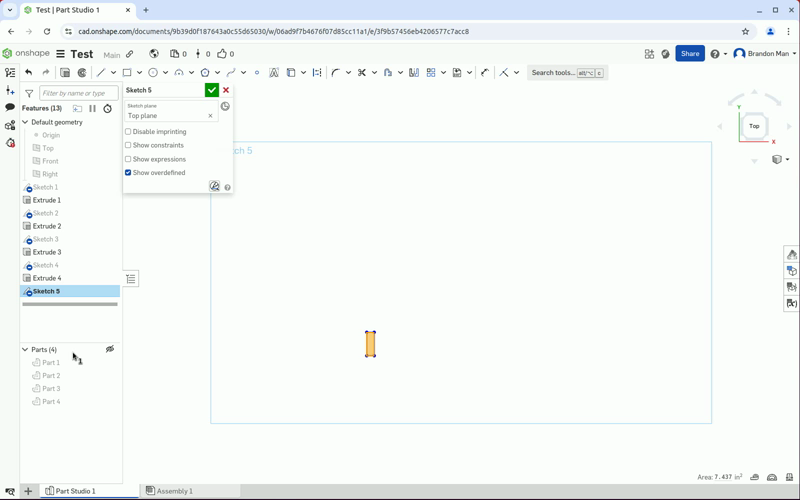
key(shift+y)
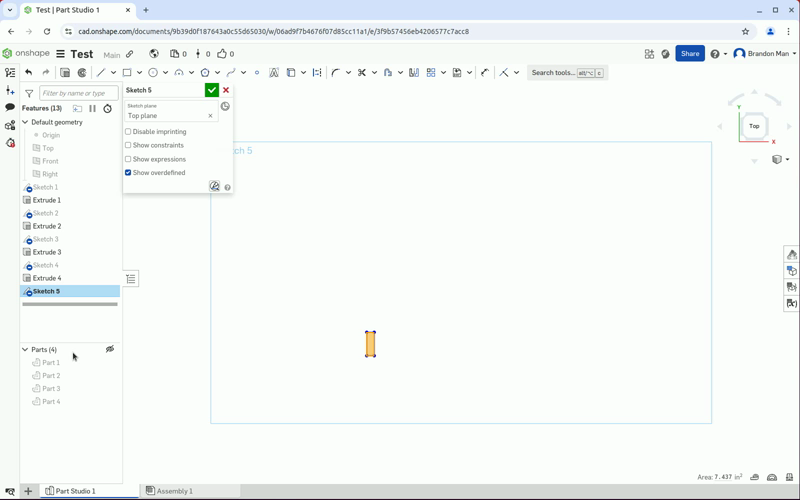
key(shift+e)
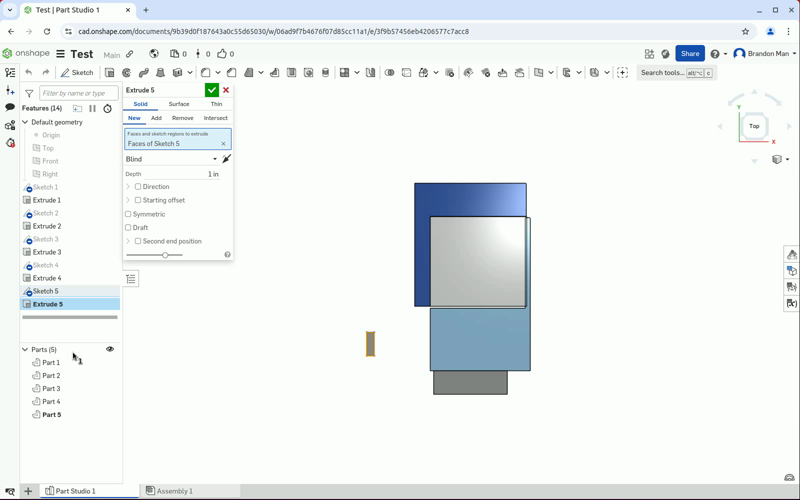
mouse_move(143, 106)
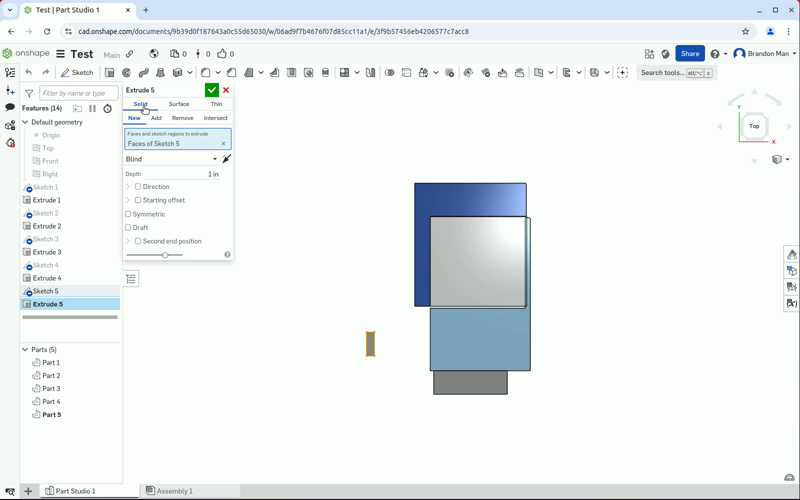
click(143, 106)
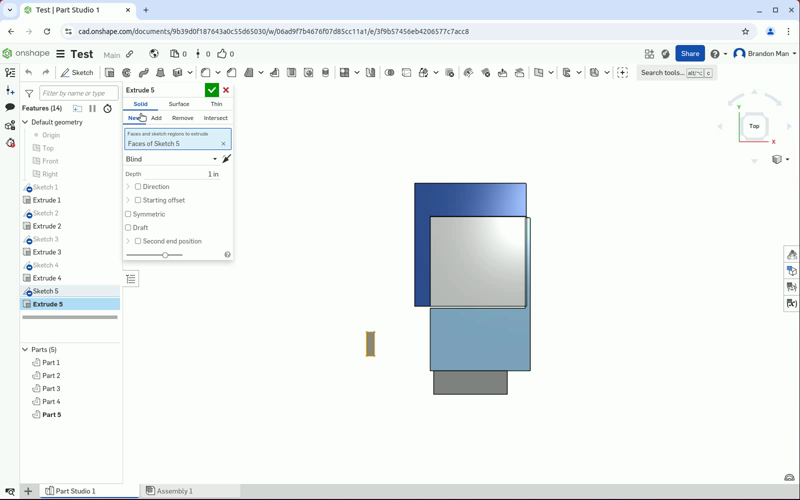
mouse_move(137, 120)
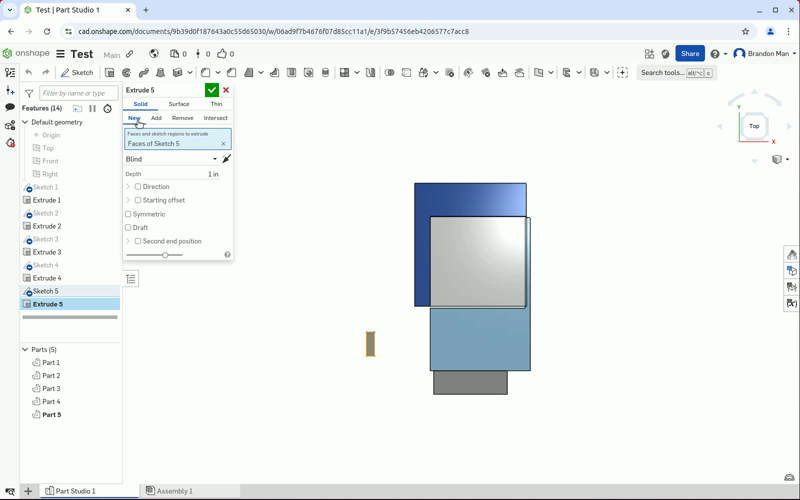
click(137, 120)
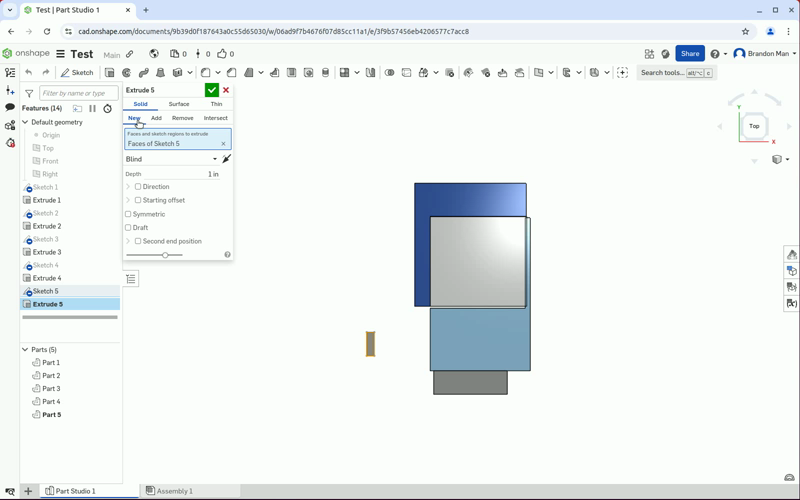
key(tab, 4)
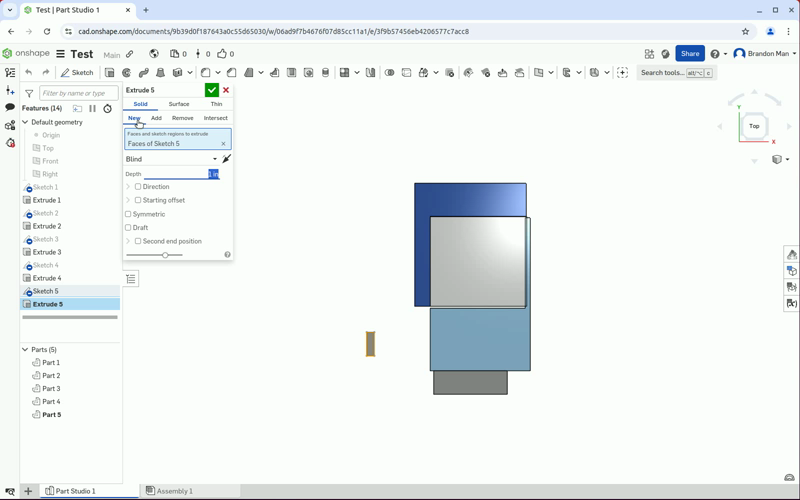
text(23.108)
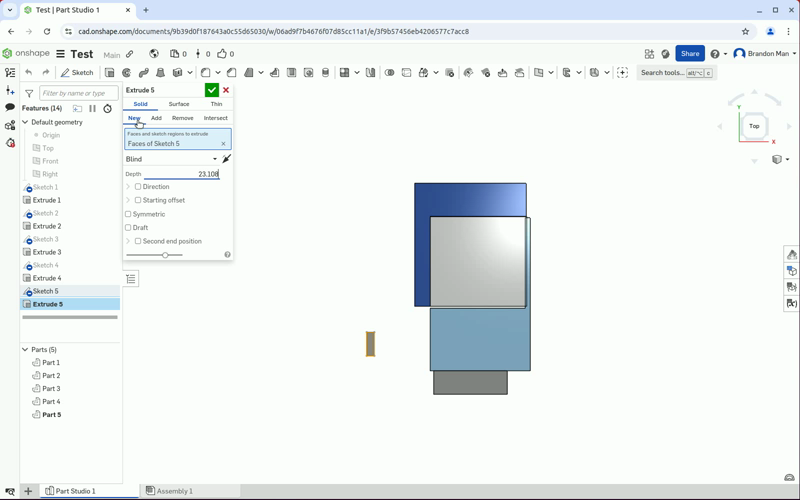
key(enter)
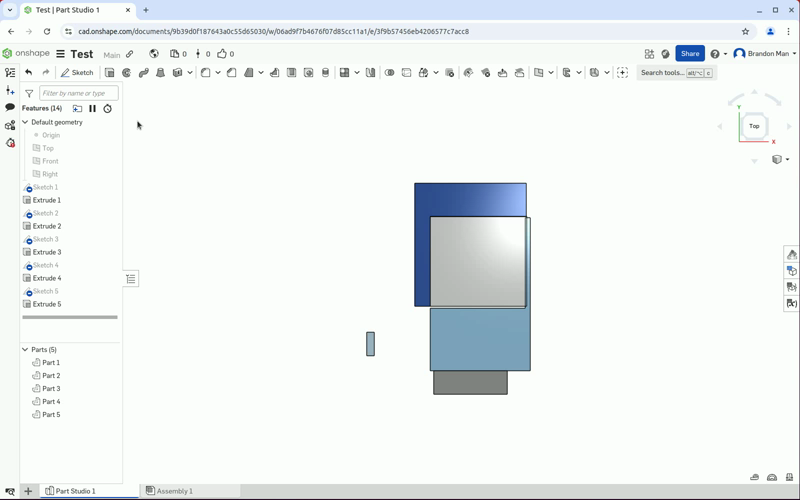
key(shift+h)
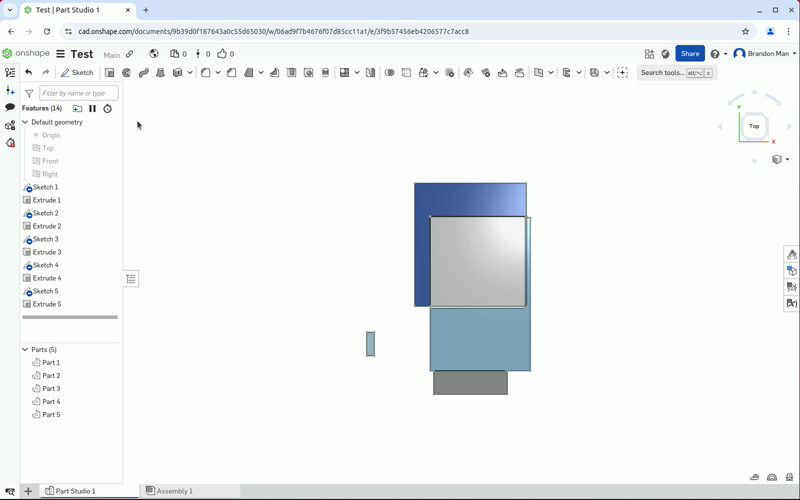
key(shift+h)
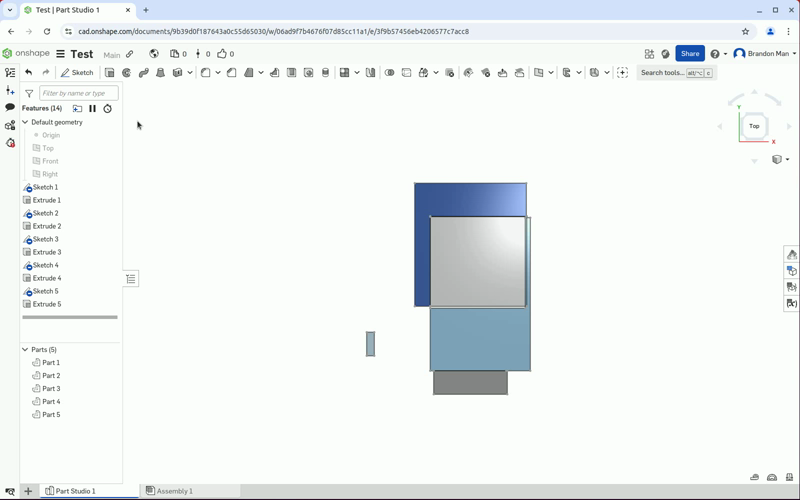
key(shift+7)
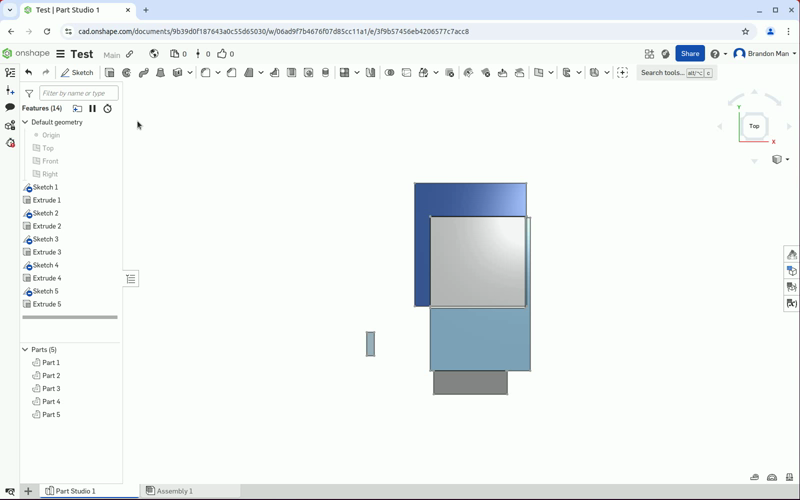
key(up, 3)
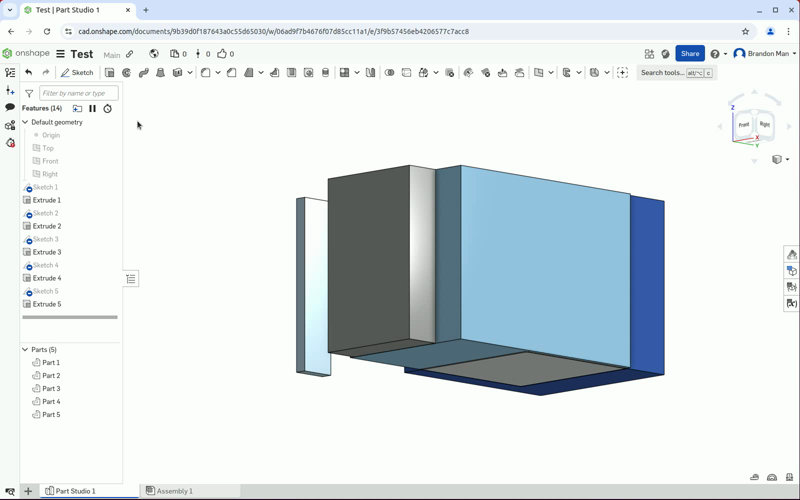
key(left, 3)
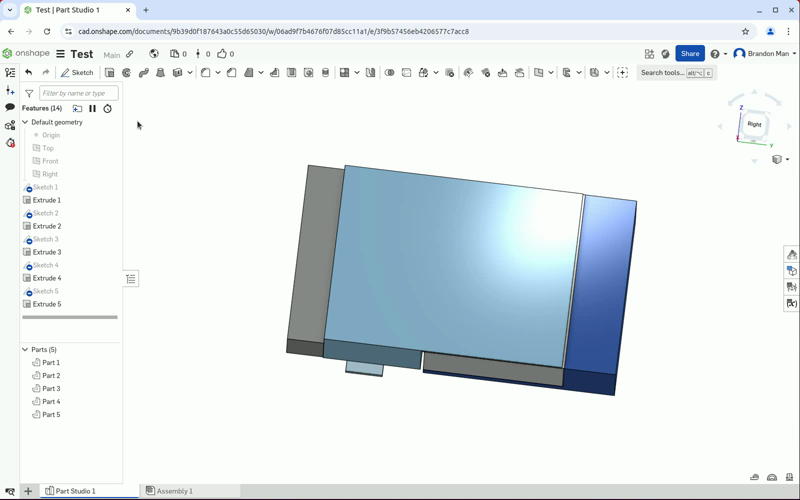
key(right, 3)
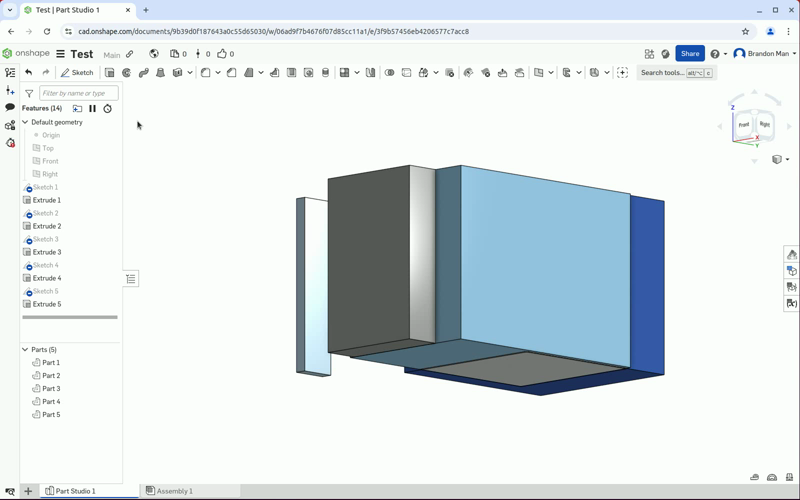
key(down, 3)
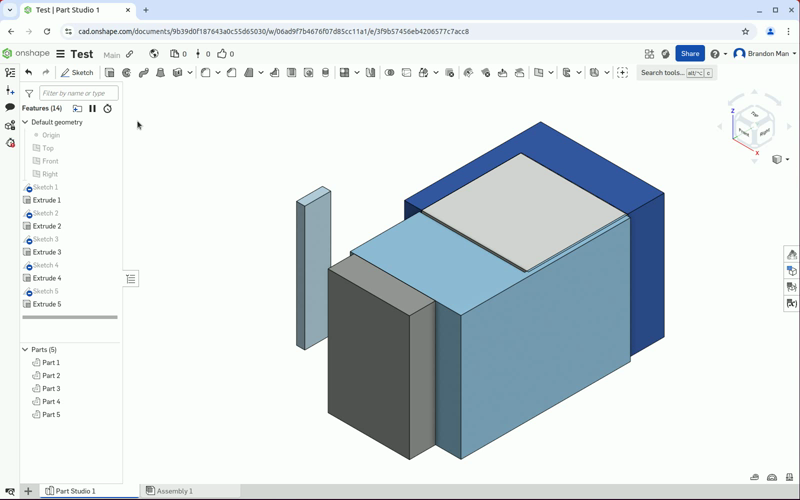
mouse_move(73, 189)
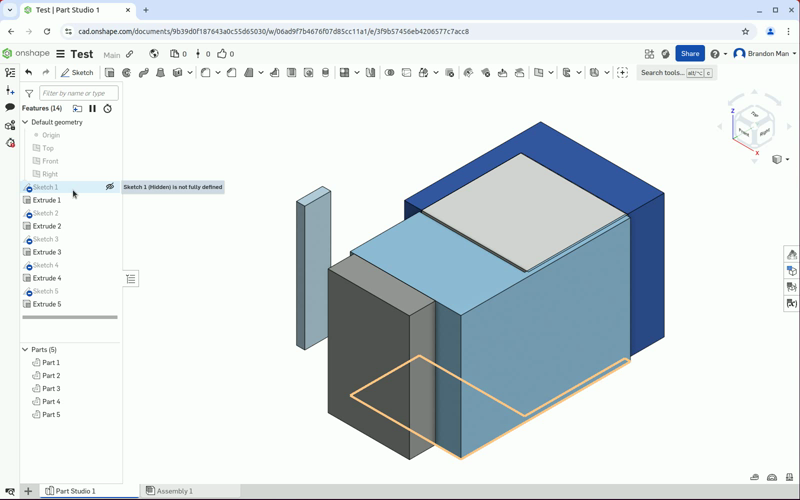
click(73, 189)